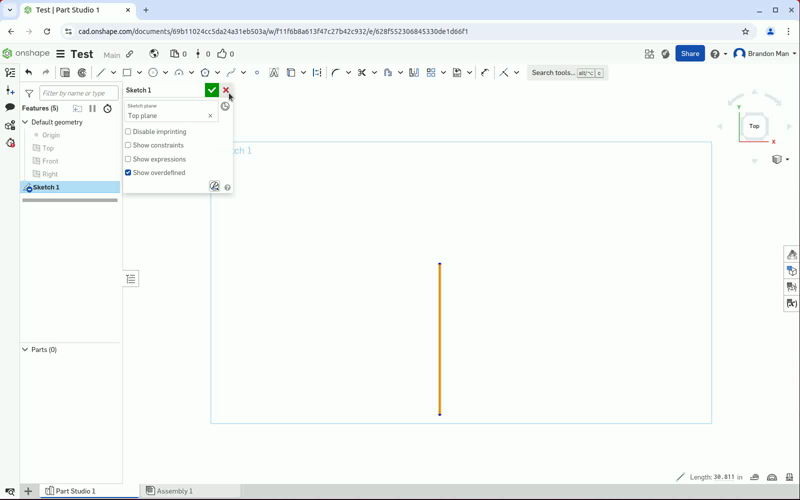
key(shift+h)
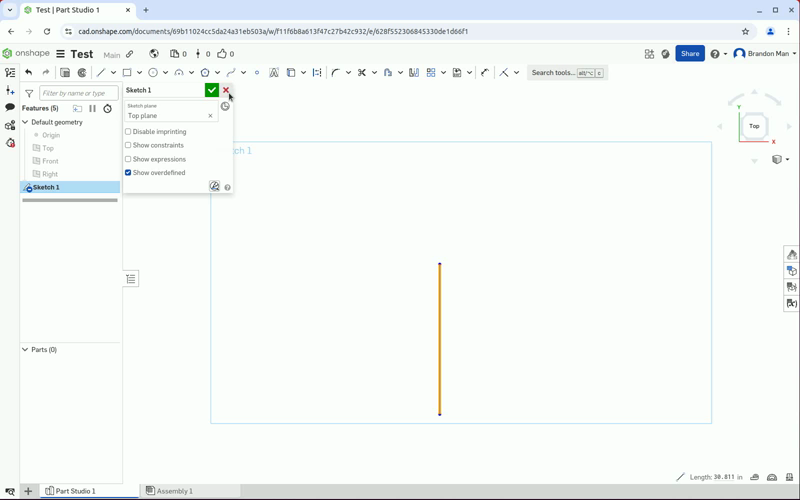
key(shift+s)
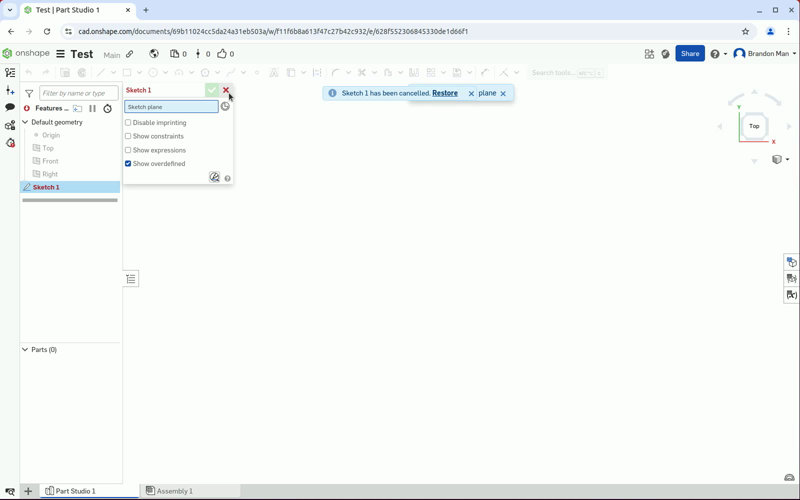
mouse_move(73, 150)
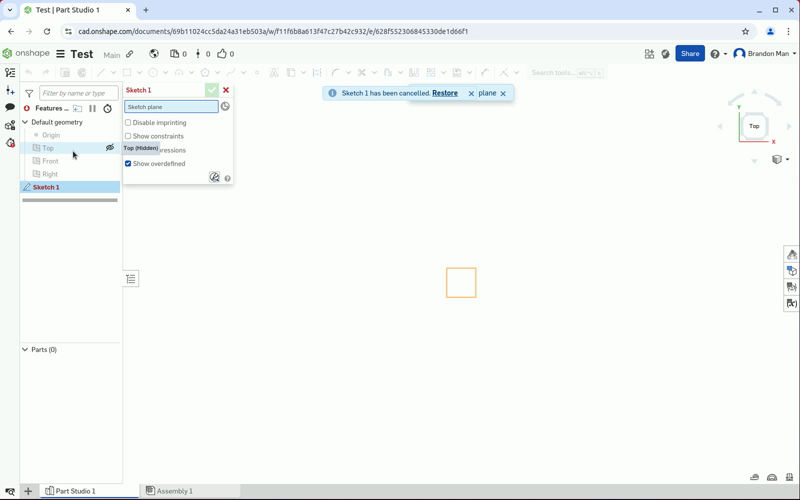
click(73, 150)
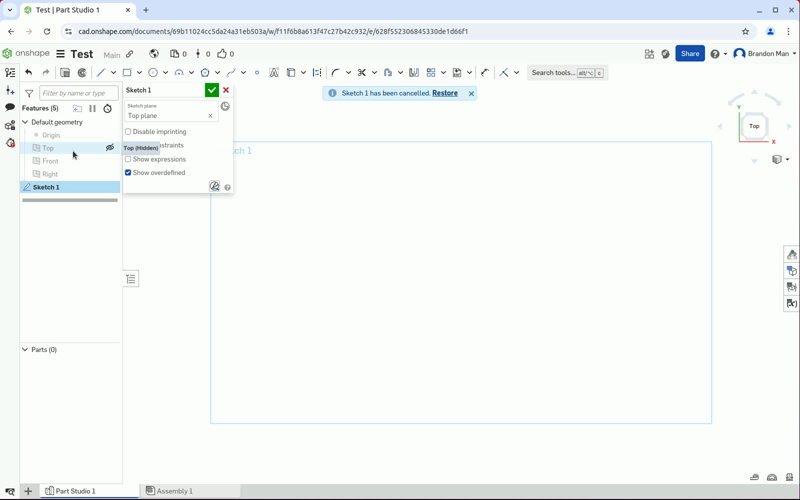
mouse_move(73, 352)
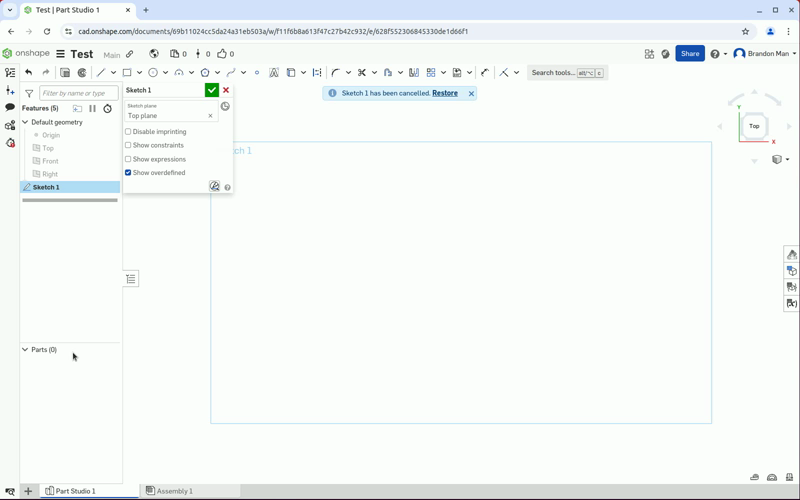
key(y)
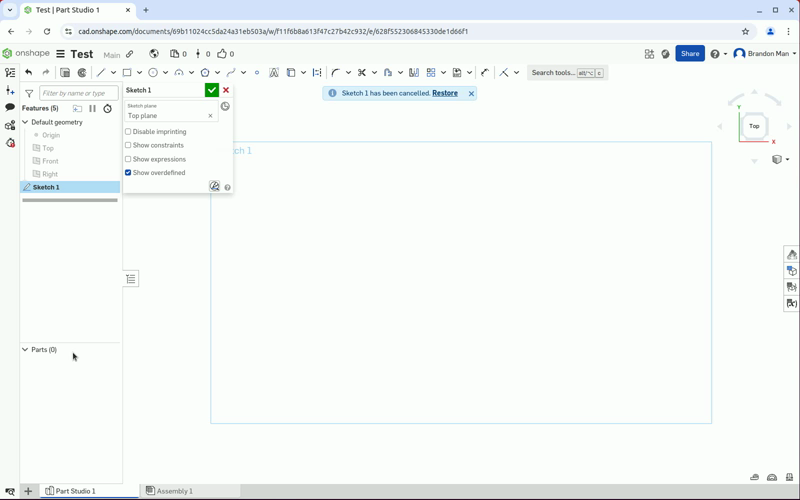
key(c)
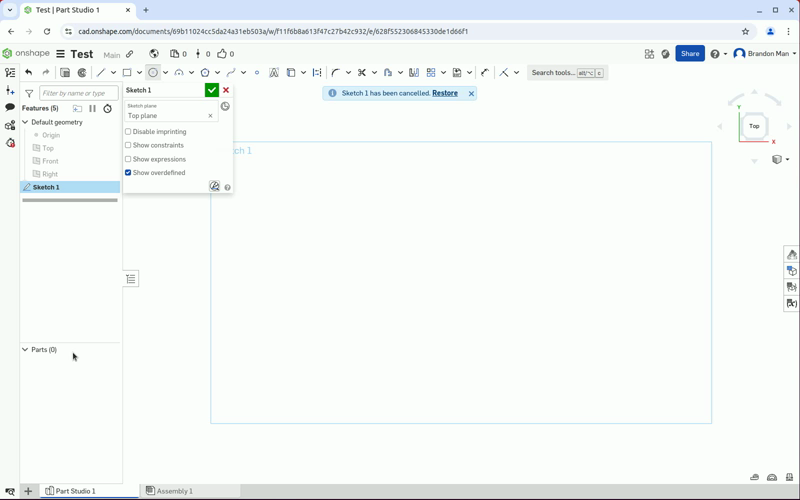
key_down(shift)
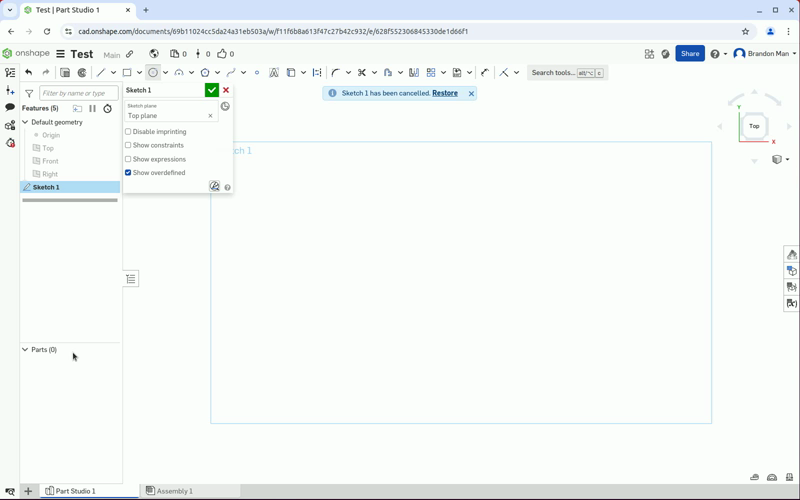
mouse_move(461, 282)
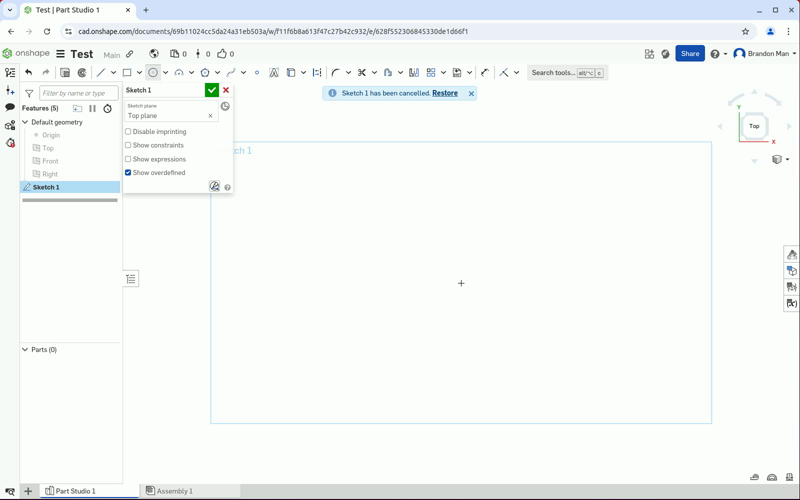
click(461, 282)
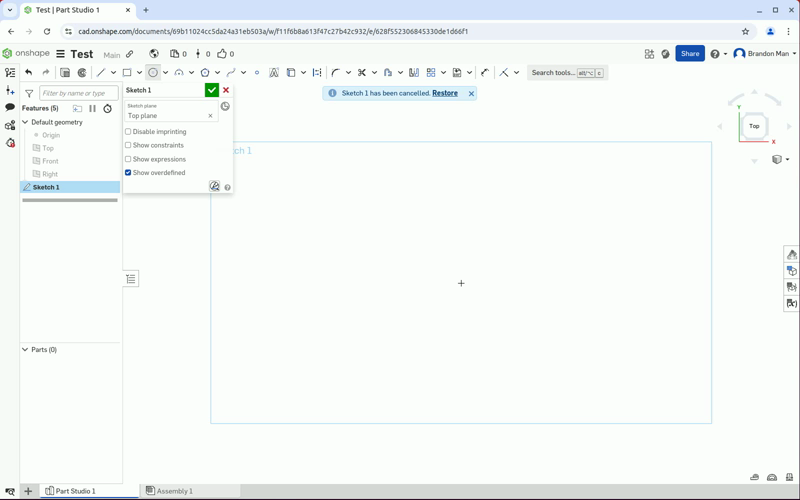
key_up(shift)
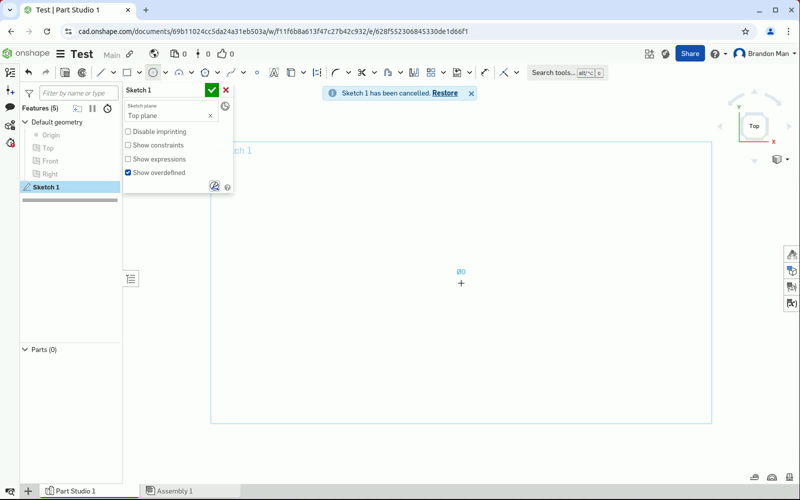
mouse_move(468, 282)
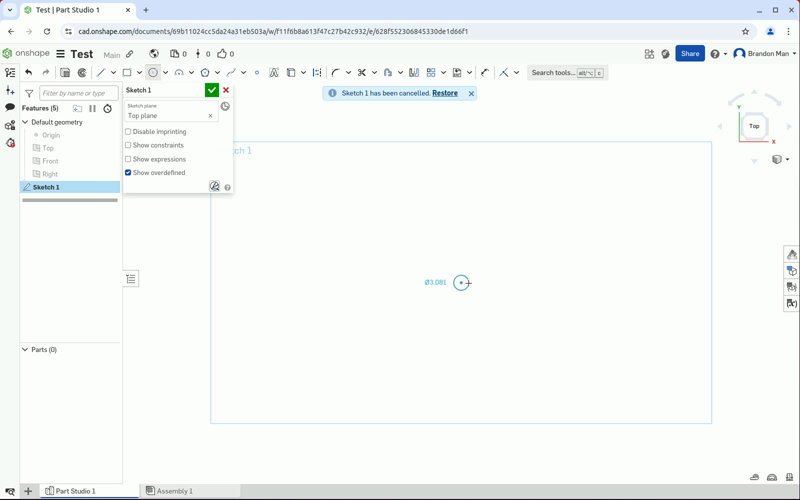
click(468, 282)
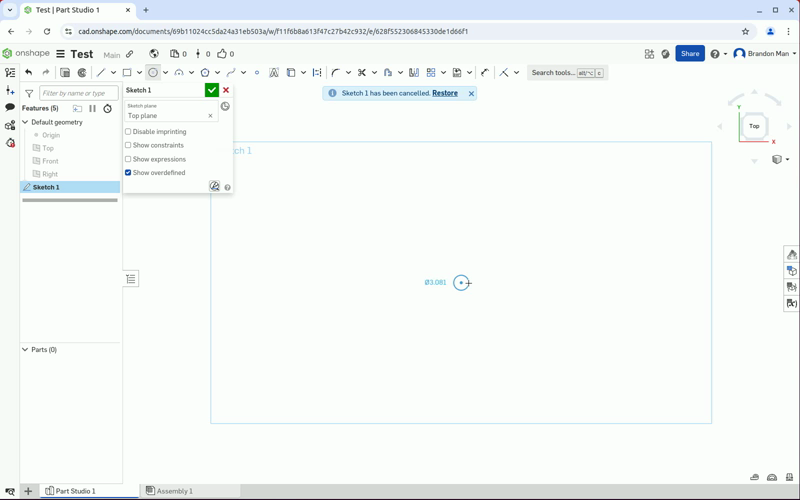
key(esc)
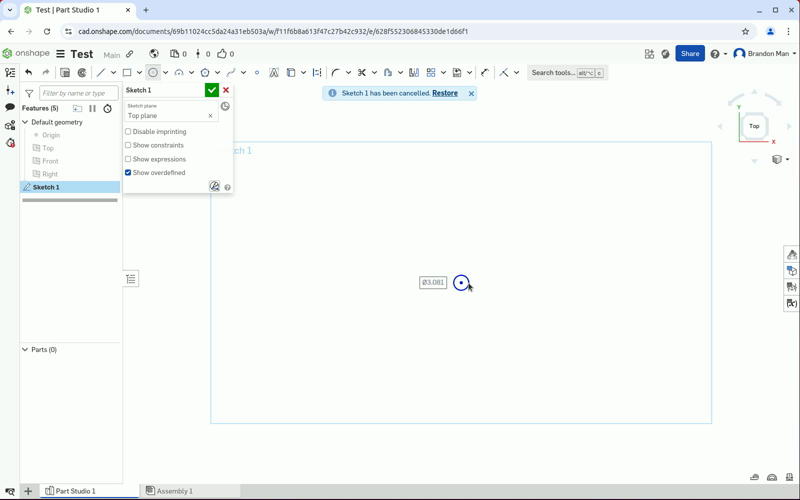
key(c)
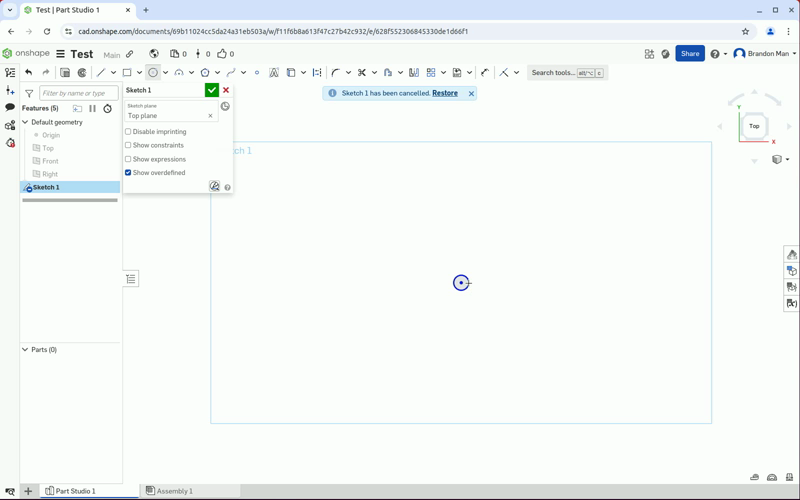
key_down(shift)
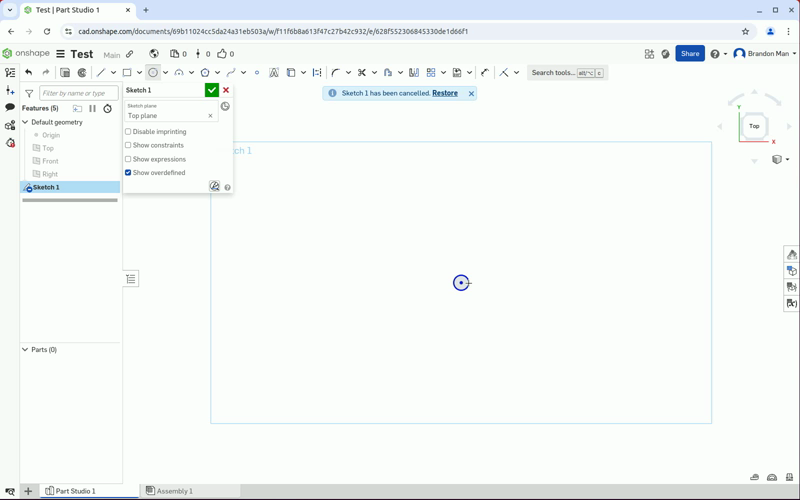
mouse_move(461, 282)
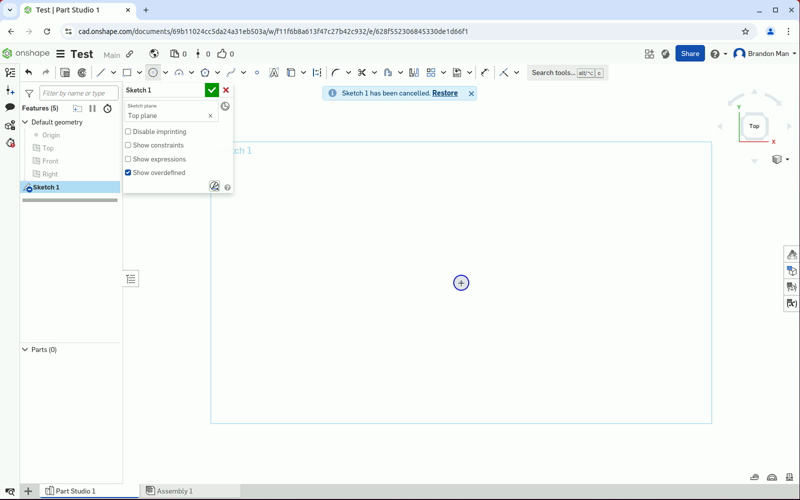
click(461, 282)
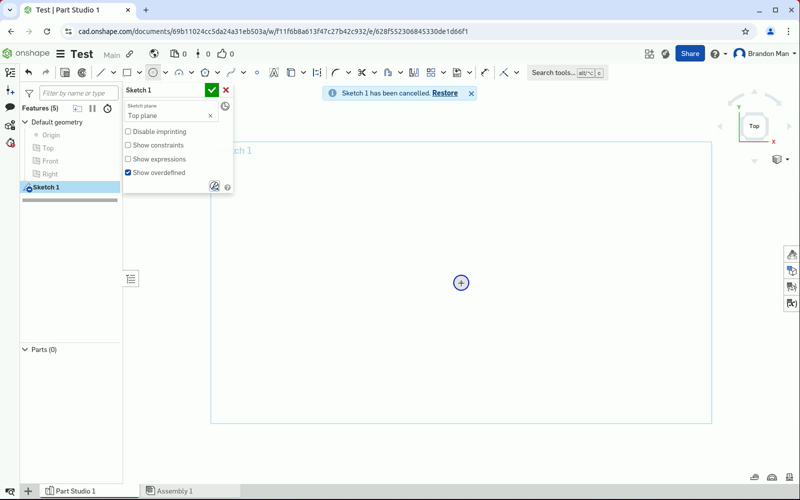
key_up(shift)
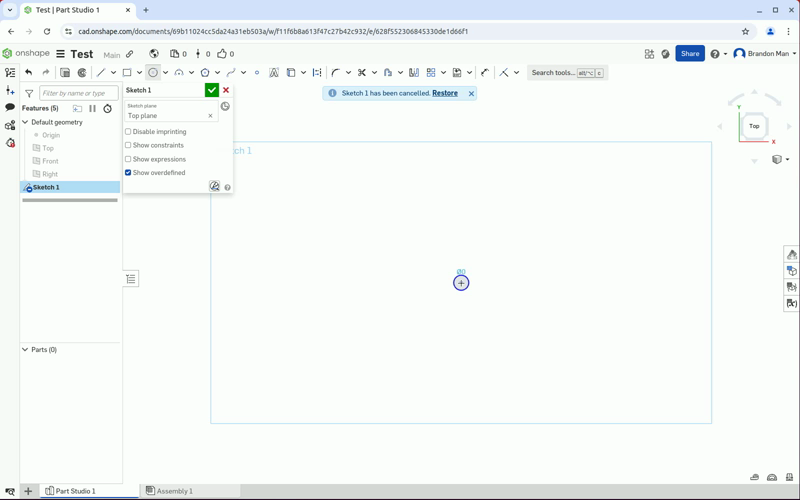
mouse_move(467, 282)
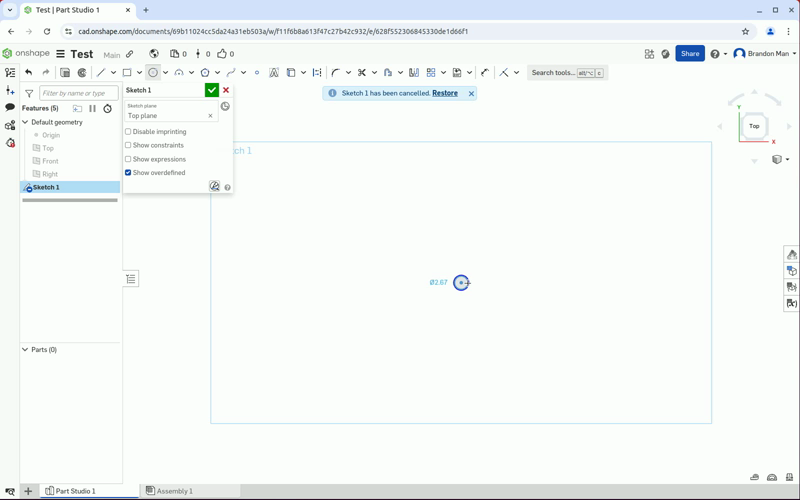
scroll(6)
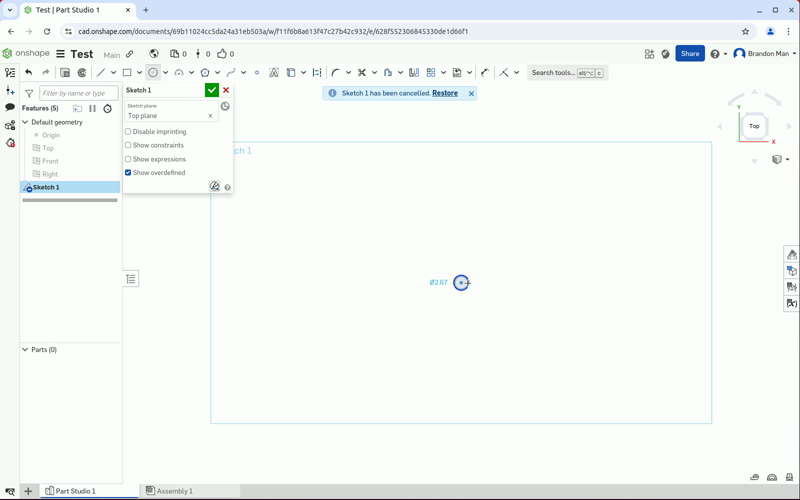
scroll(6)
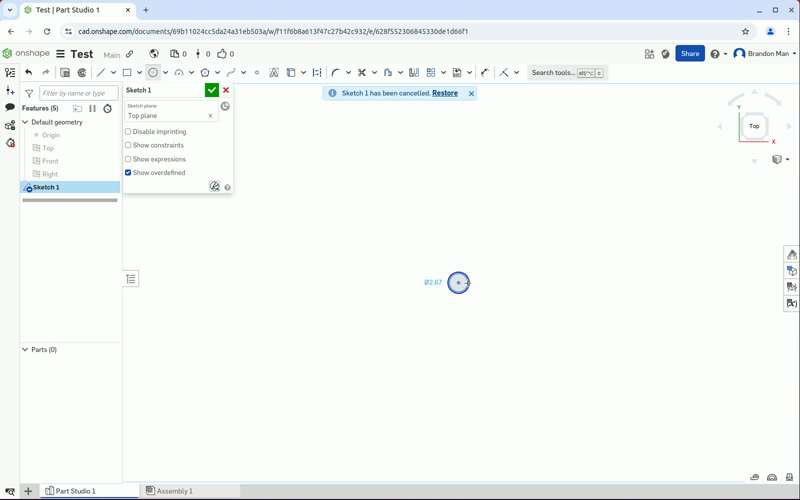
scroll(6)
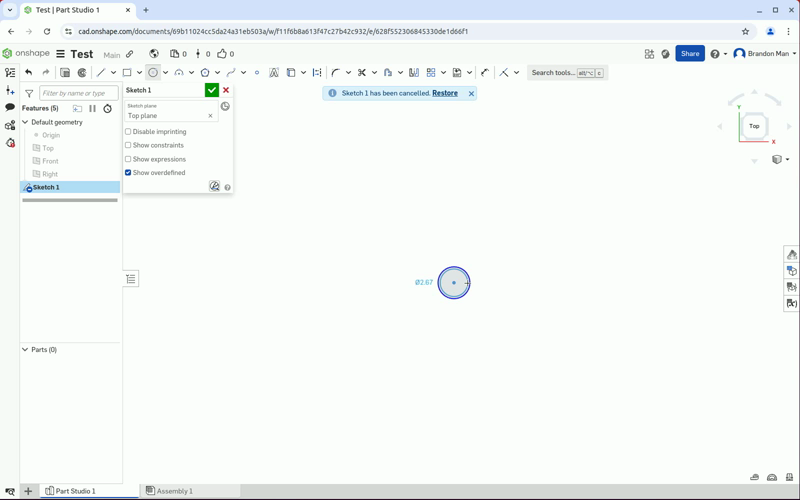
scroll(6)
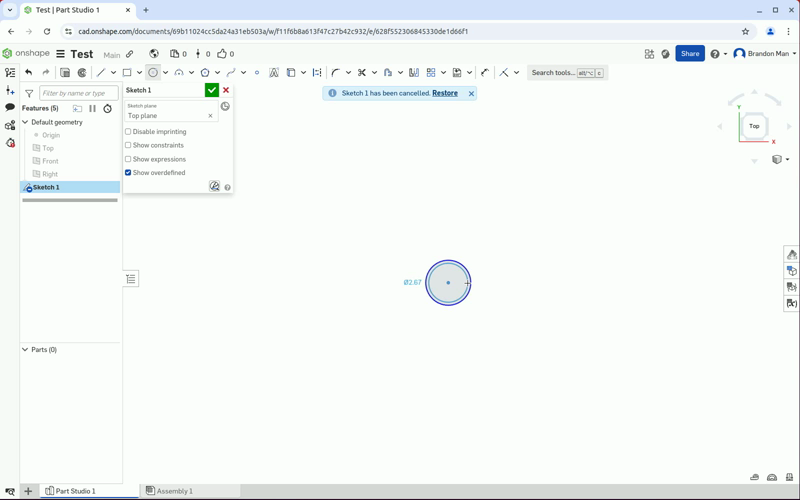
scroll(6)
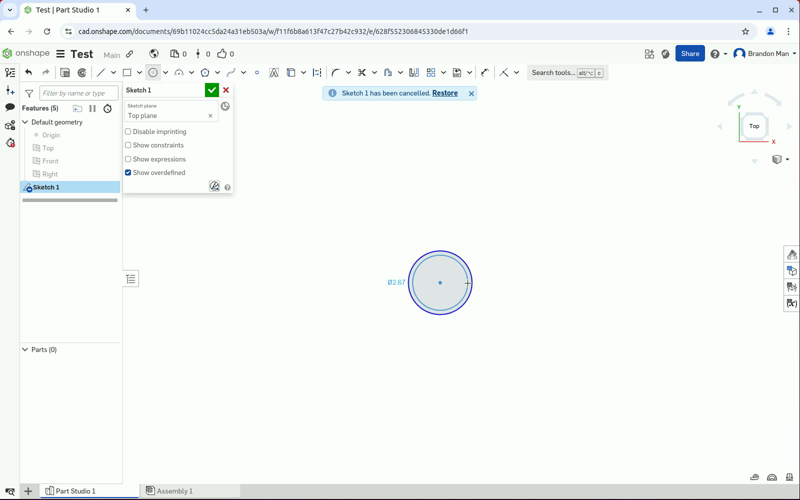
scroll(6)
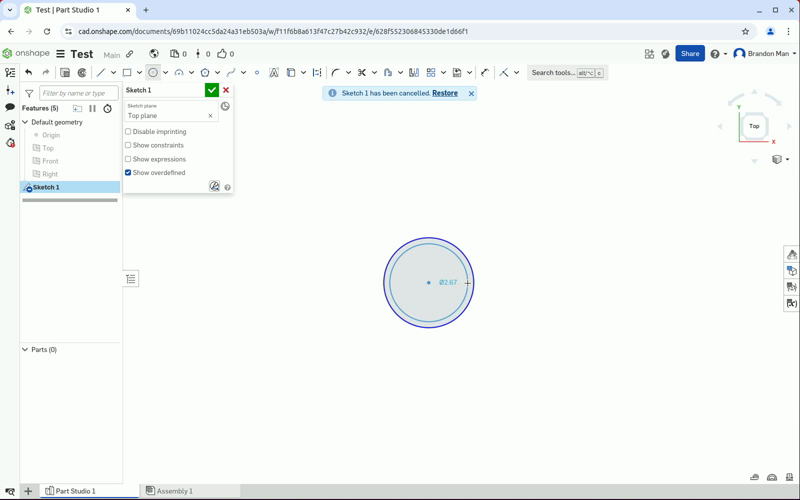
scroll(6)
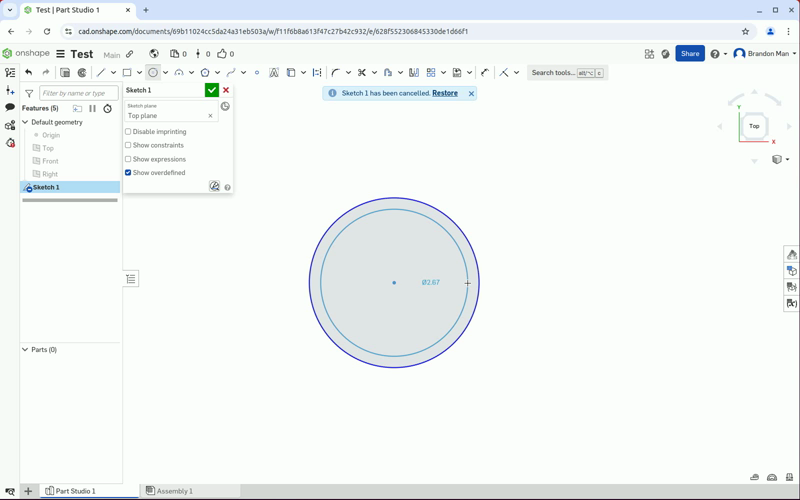
click(467, 282)
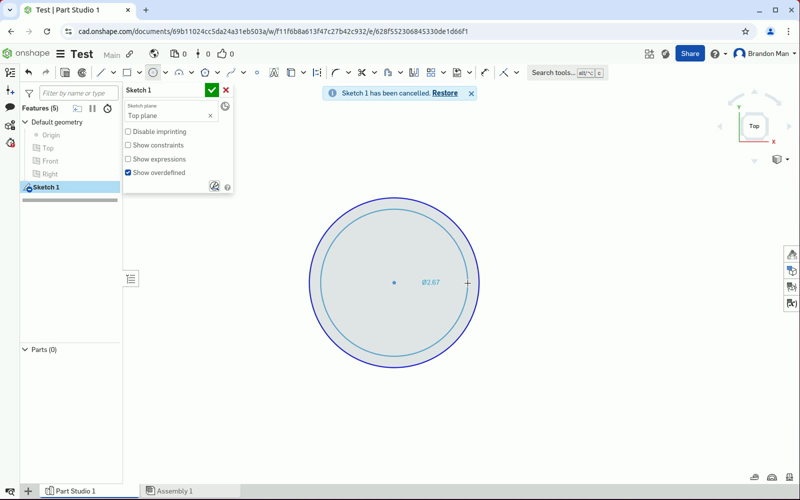
scroll(-6)
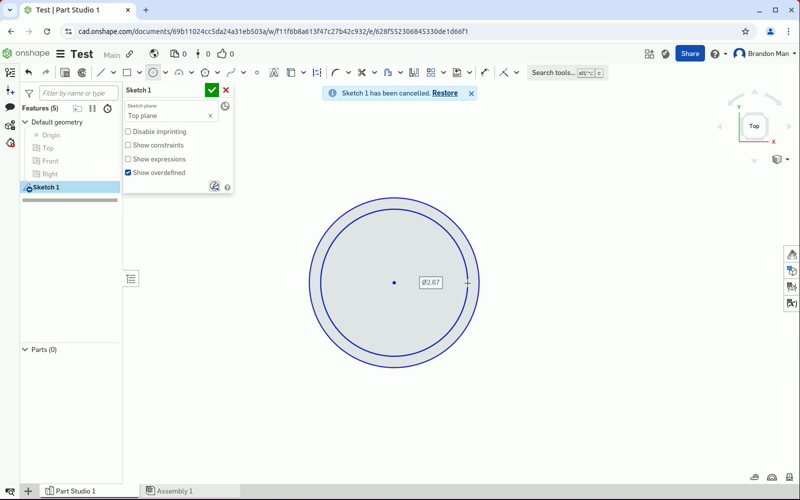
scroll(-6)
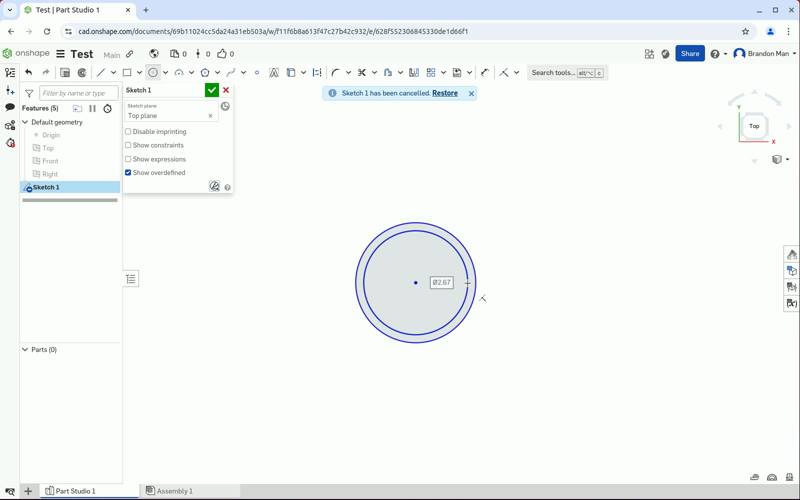
scroll(-6)
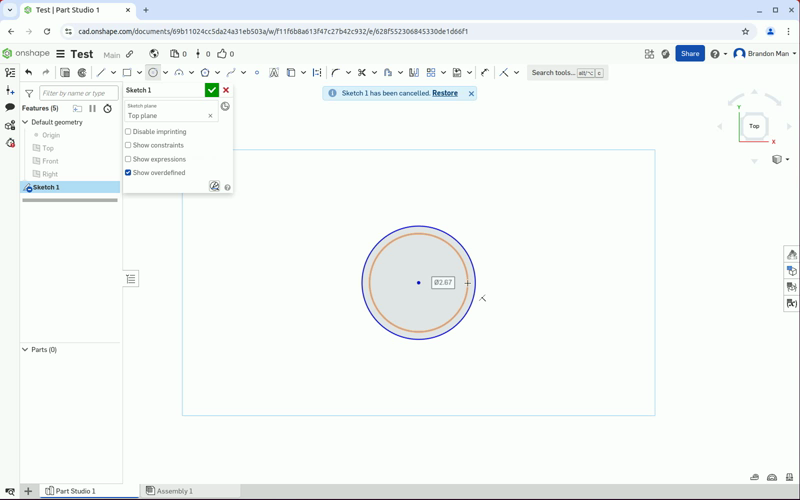
scroll(-6)
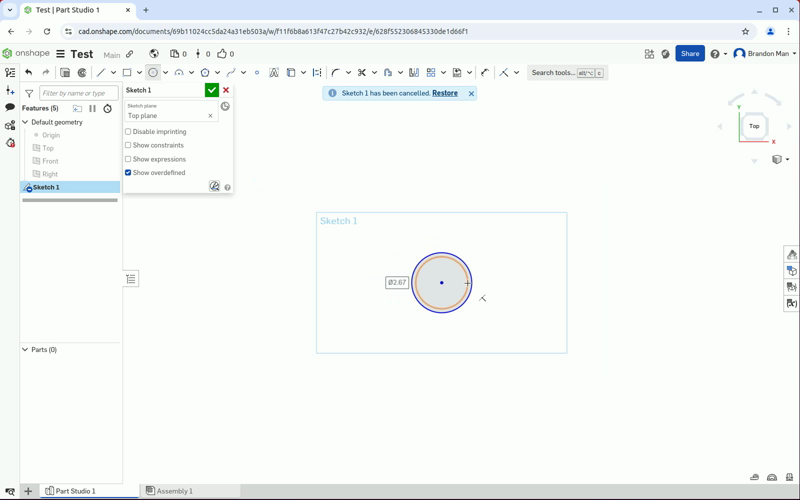
scroll(-6)
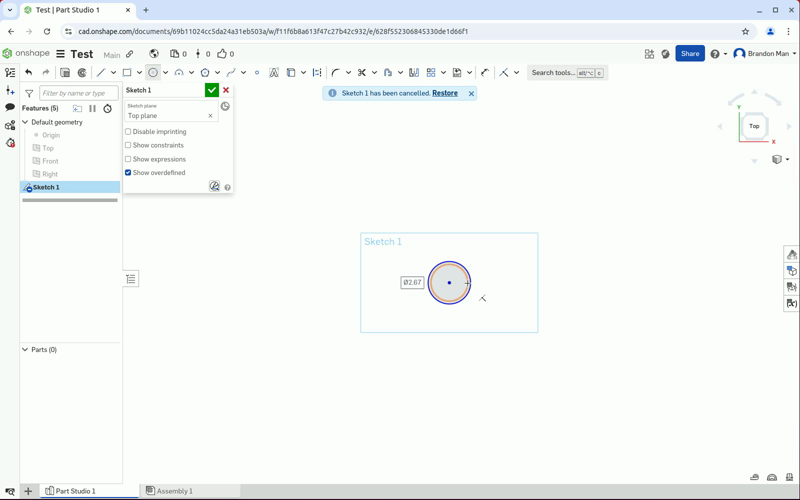
scroll(-6)
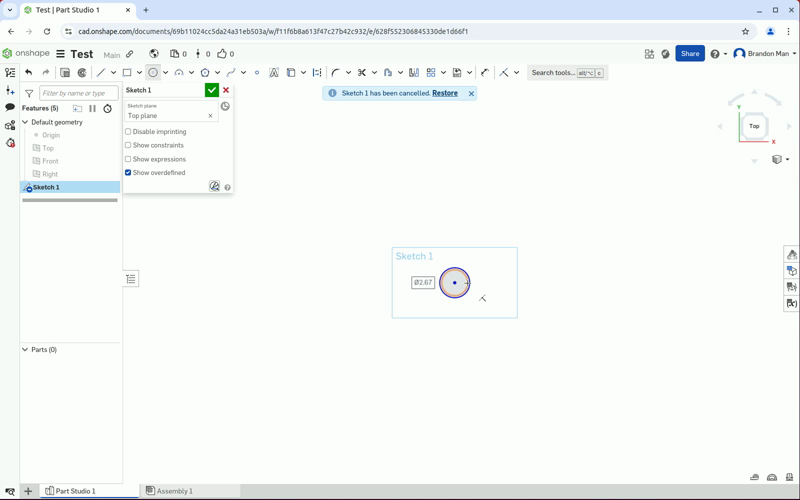
scroll(-6)
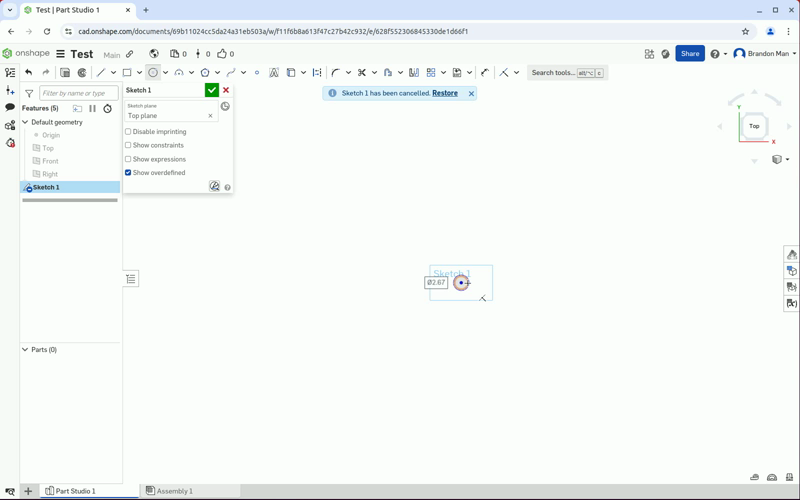
key(esc)
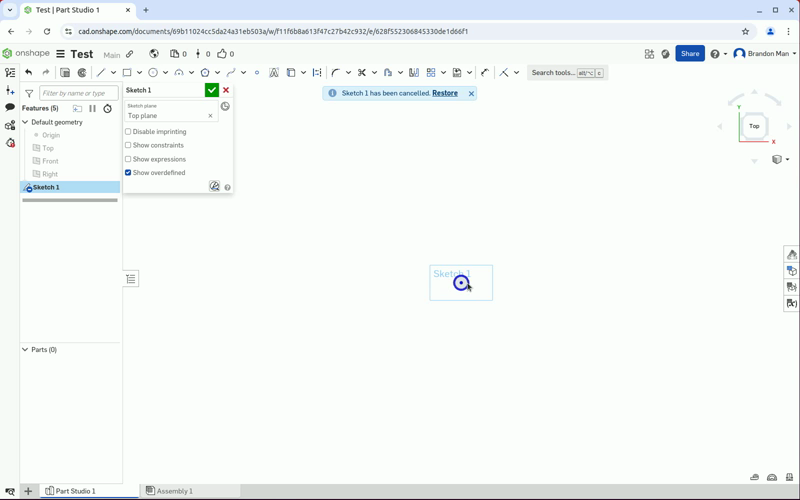
mouse_move(459, 275)
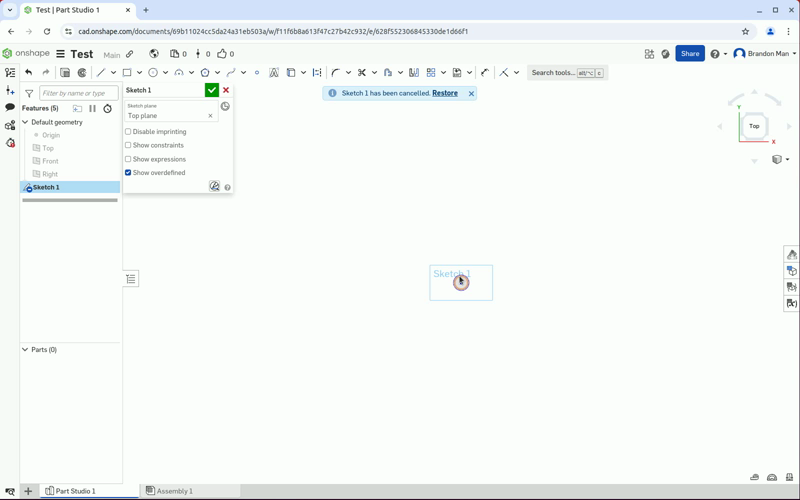
scroll(6)
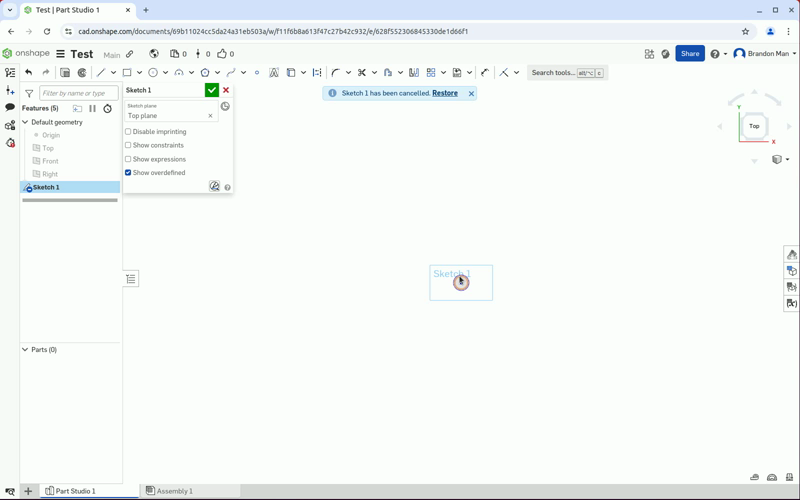
scroll(6)
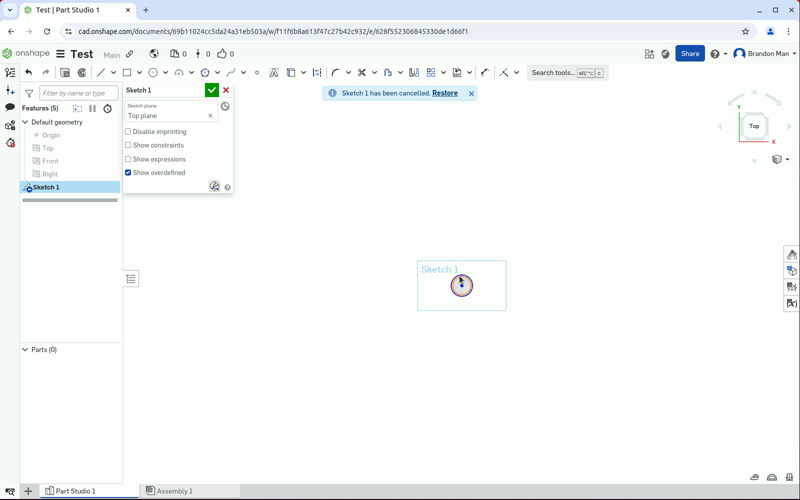
scroll(6)
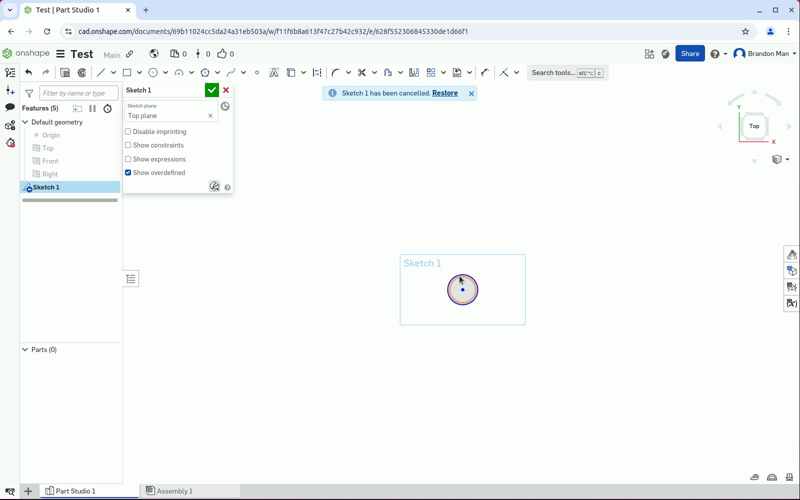
scroll(6)
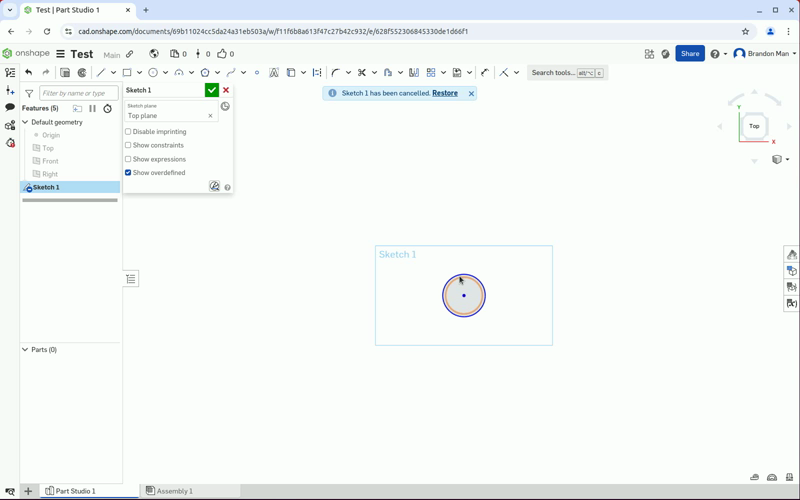
scroll(6)
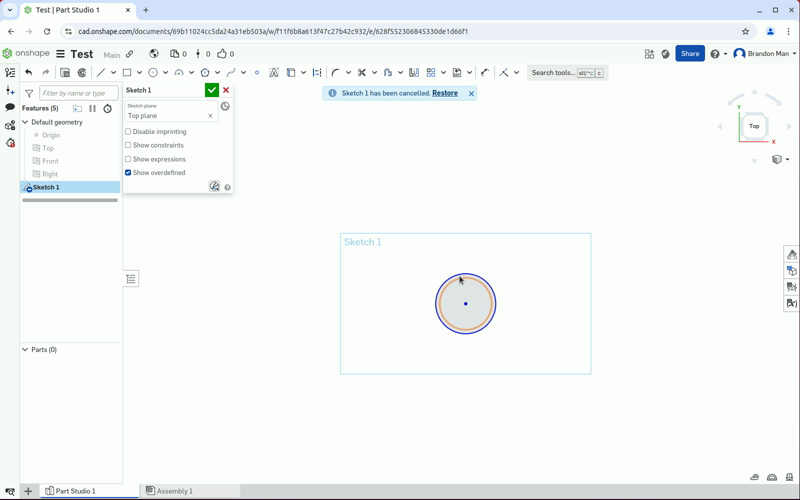
scroll(6)
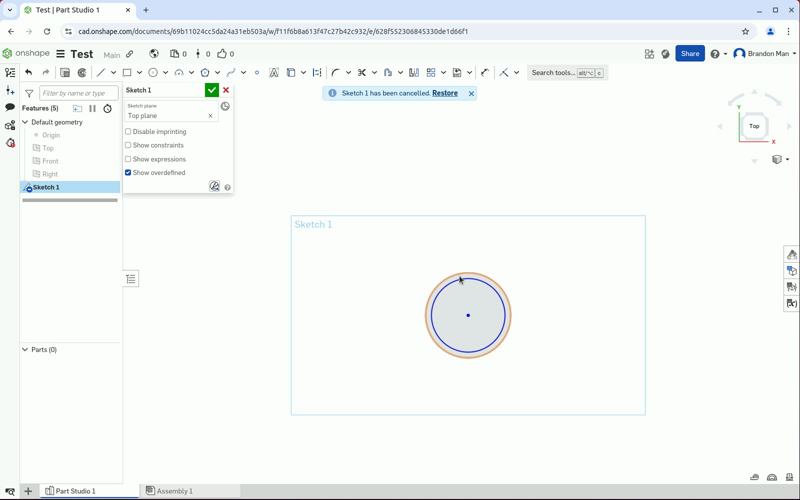
scroll(6)
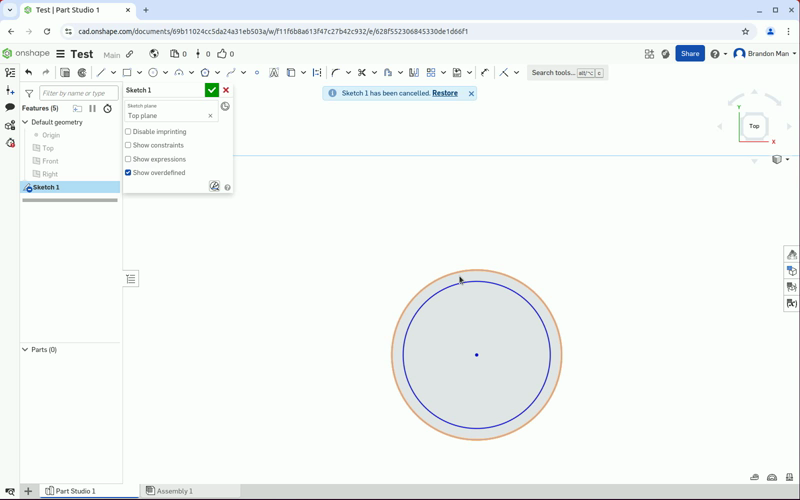
click(459, 275)
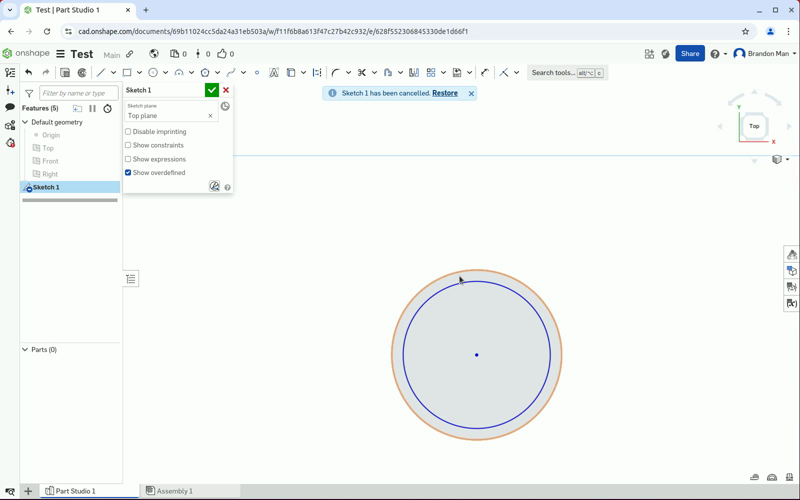
scroll(-6)
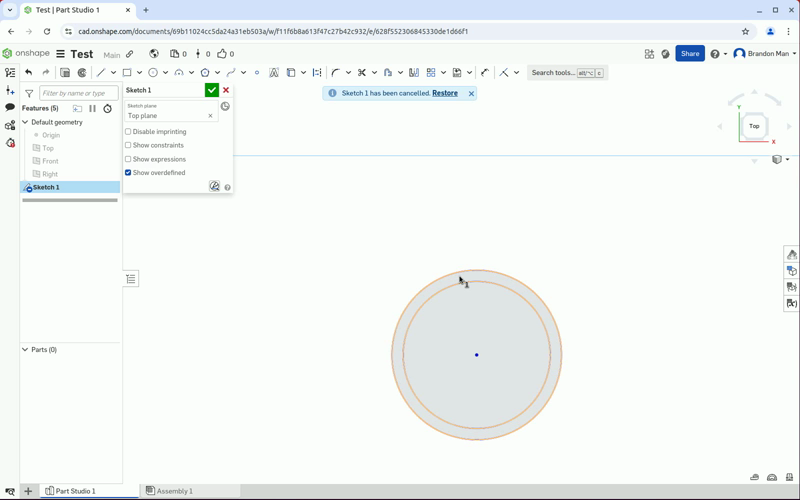
scroll(-6)
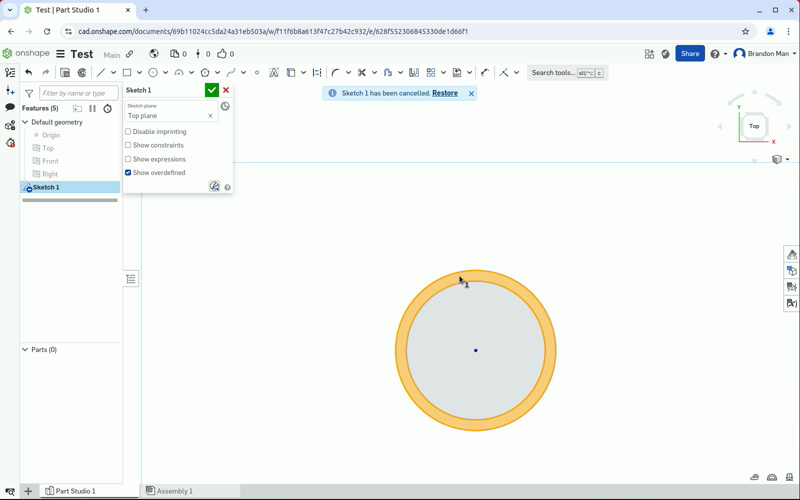
scroll(-6)
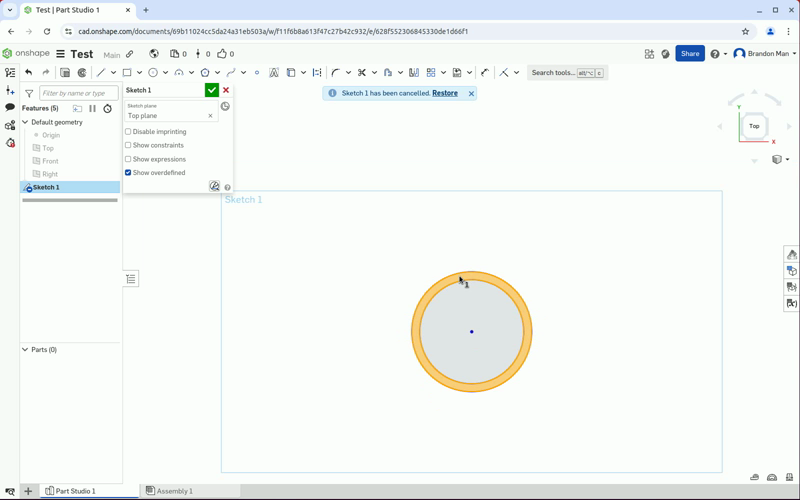
scroll(-6)
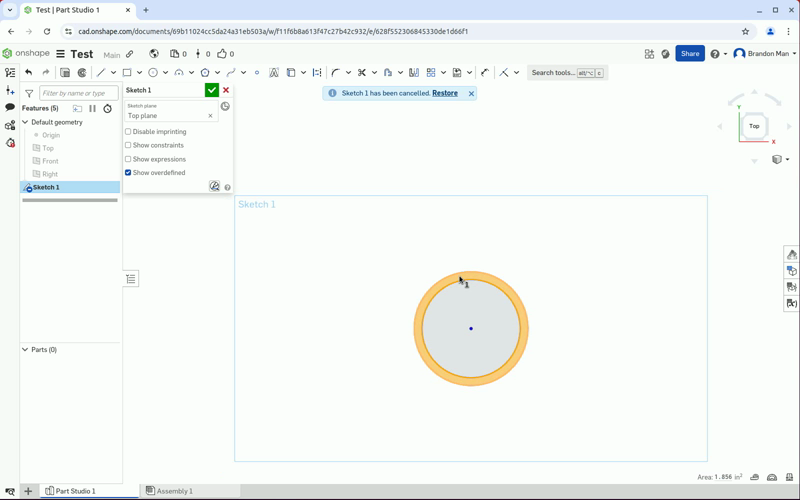
scroll(-6)
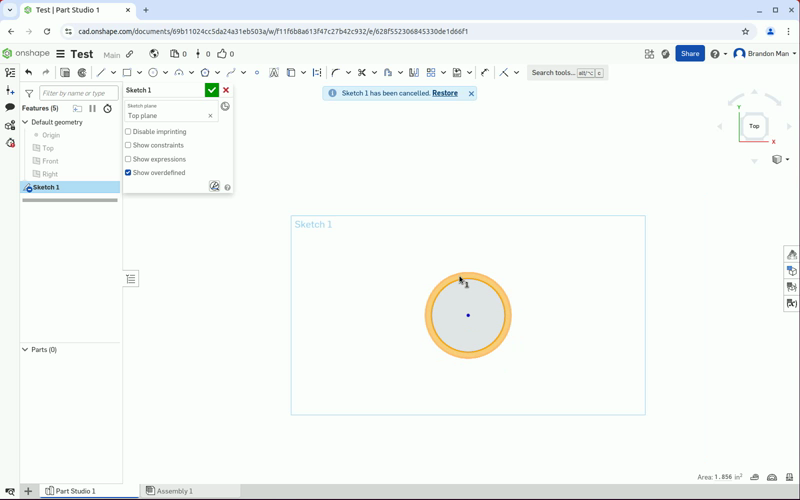
scroll(-6)
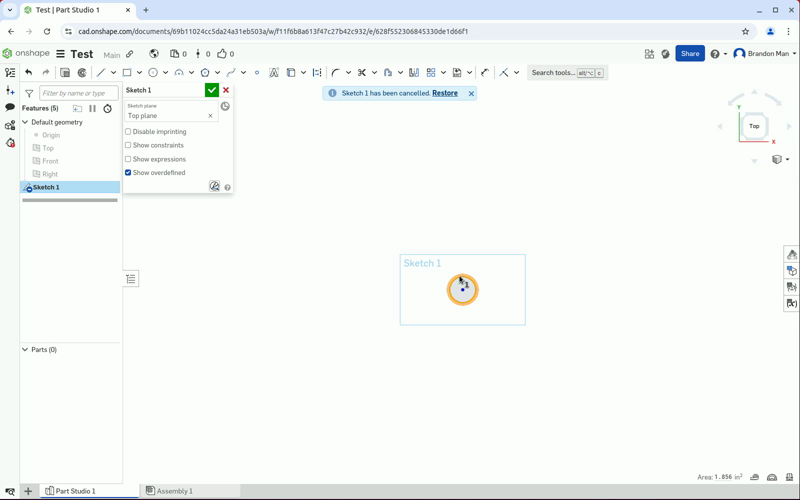
scroll(-6)
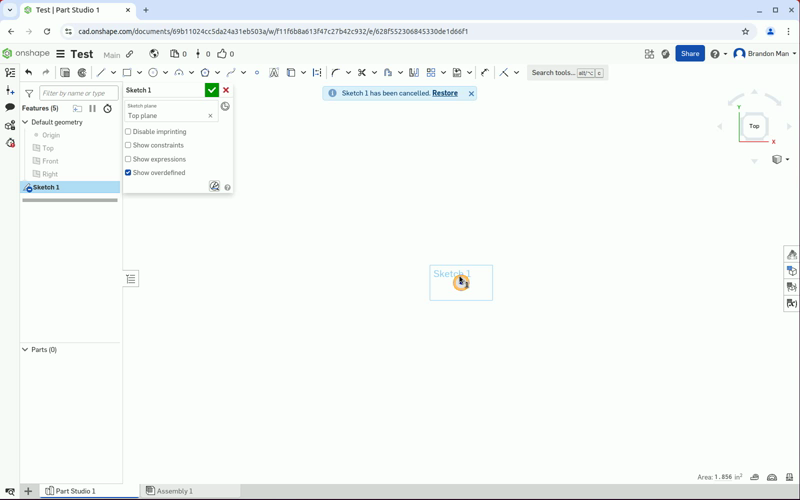
mouse_move(73, 352)
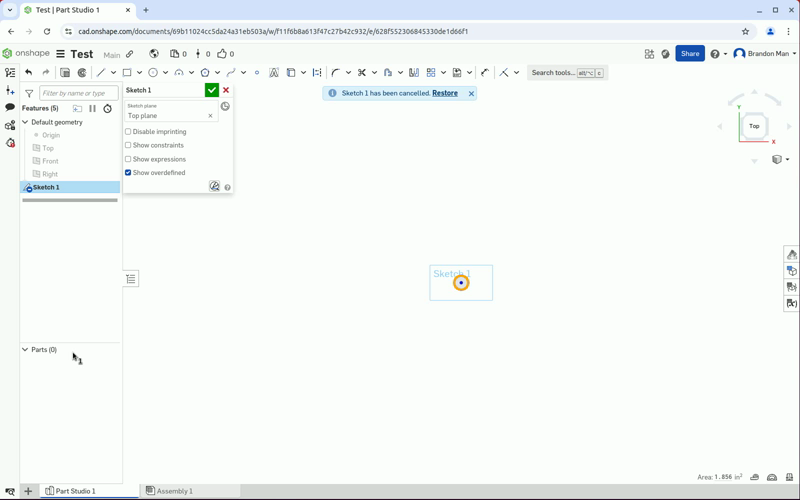
key(shift+y)
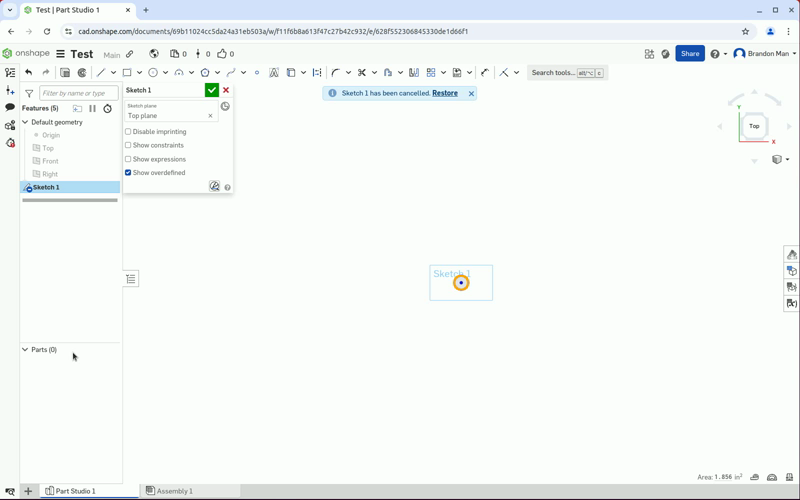
key(shift+e)
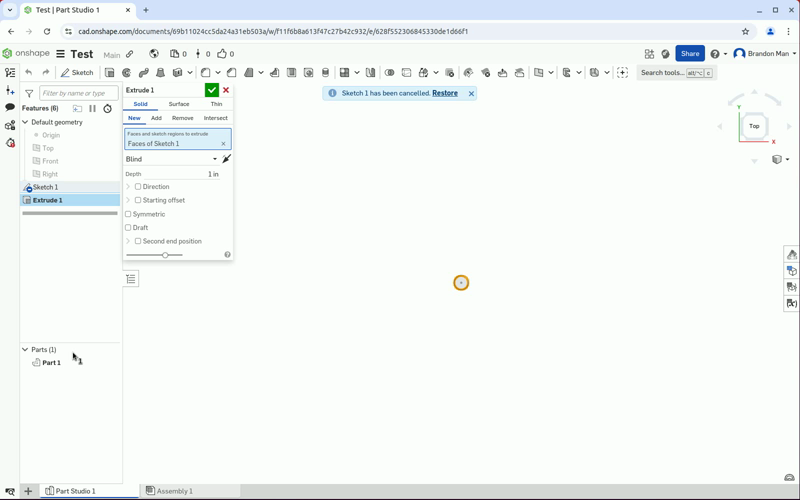
mouse_move(143, 106)
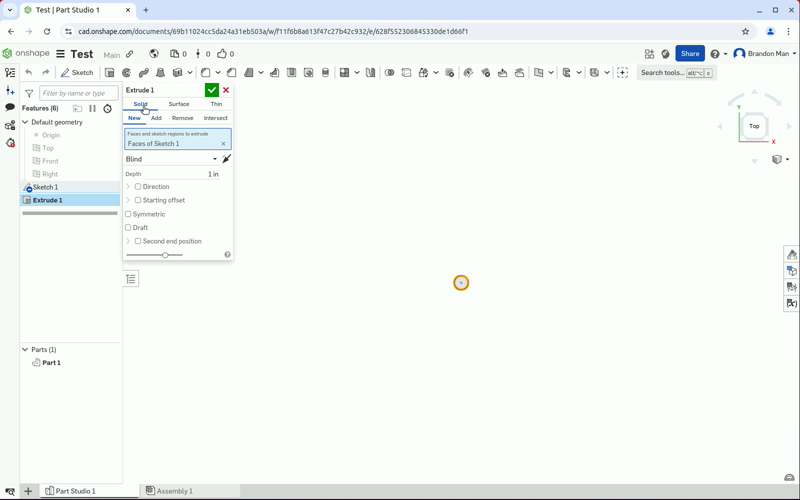
click(143, 106)
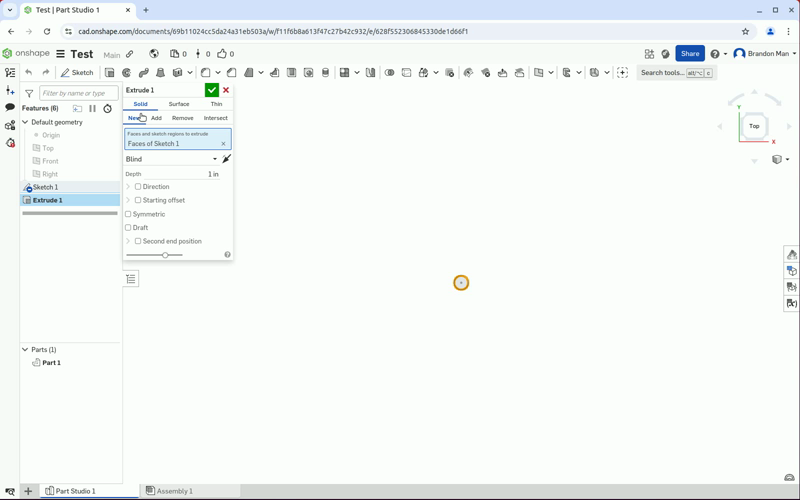
mouse_move(137, 120)
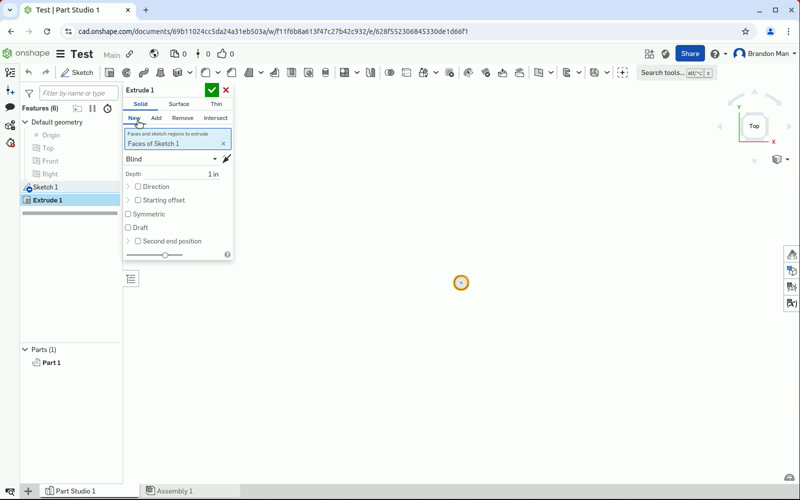
click(137, 120)
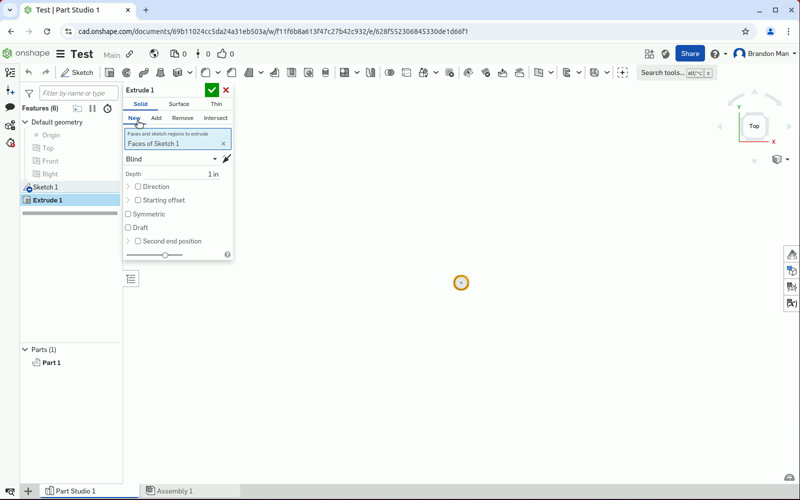
key(tab, 4)
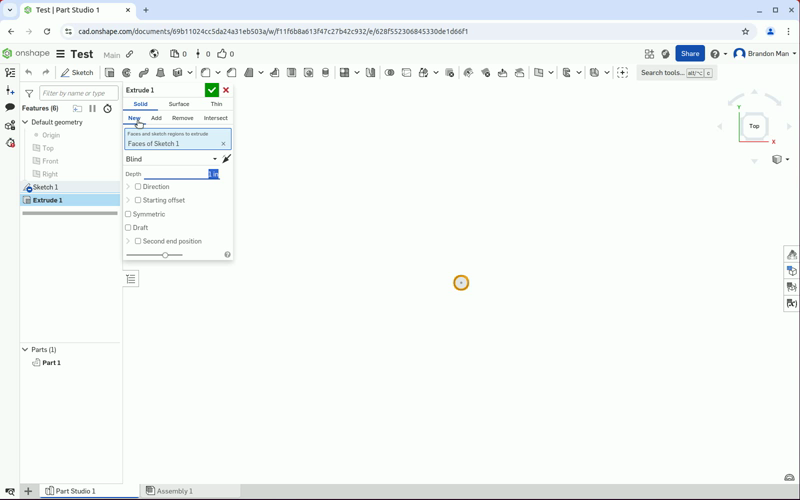
text(19.498)
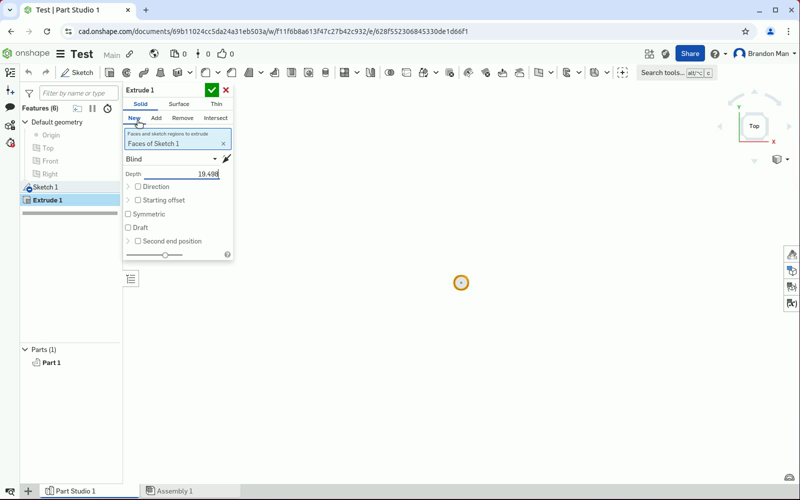
key(enter)
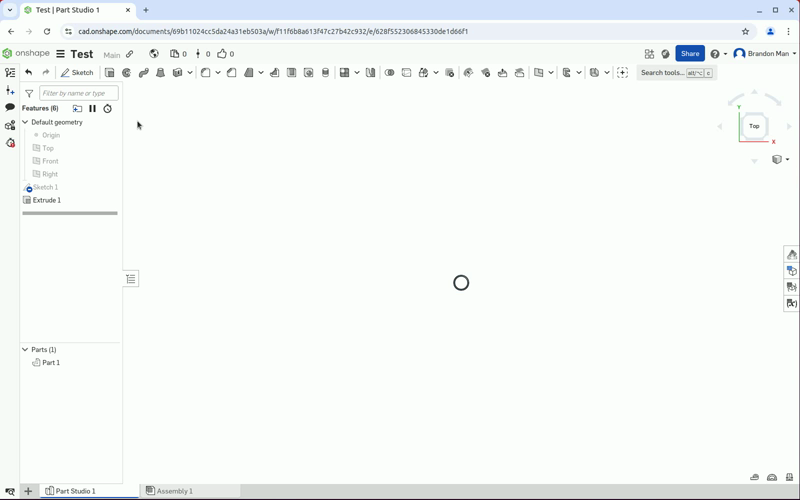
key(shift+h)
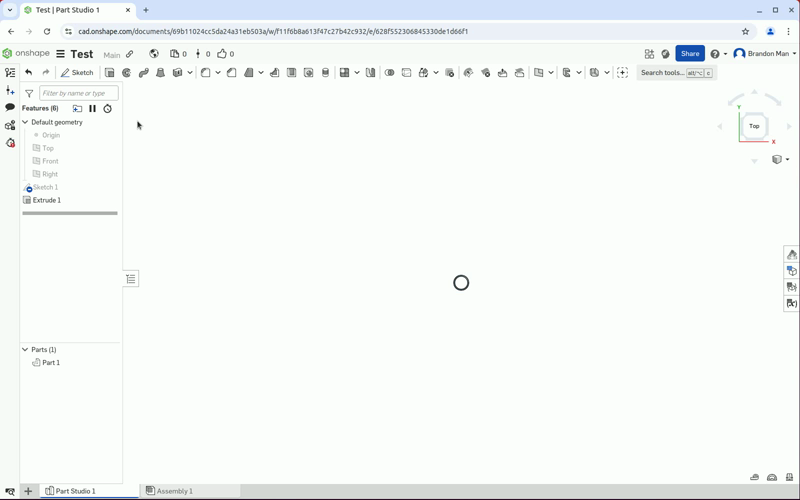
key(shift+h)
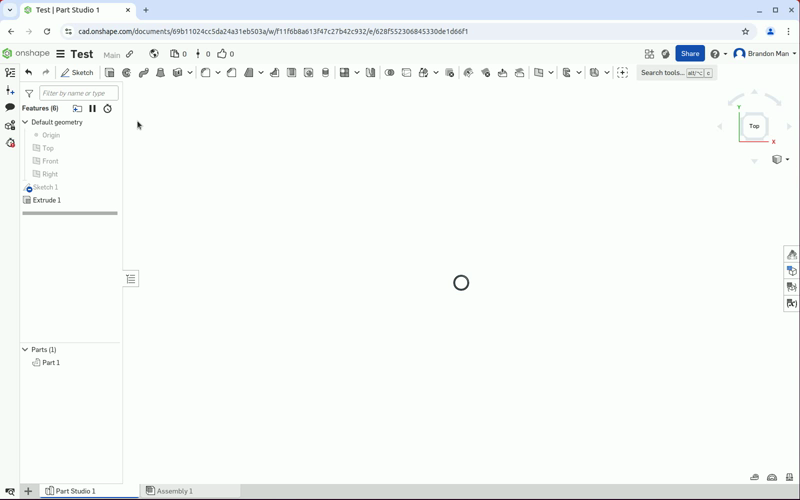
mouse_move(73, 189)
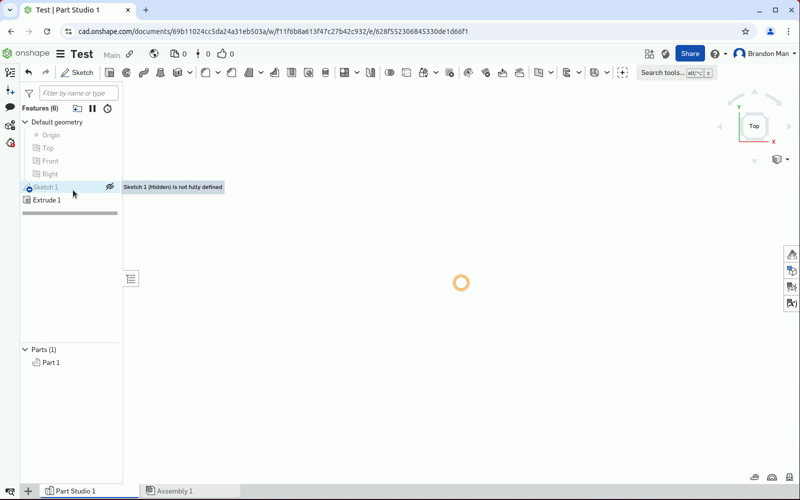
click(73, 189)
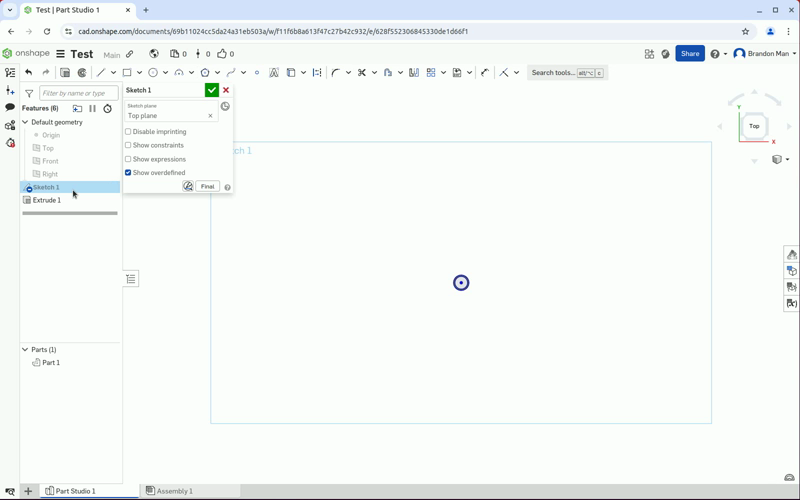
mouse_move(229, 92)
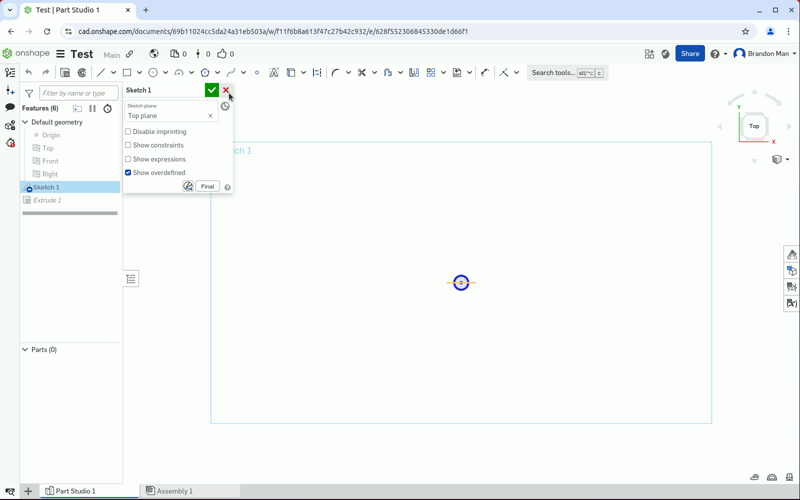
click(229, 92)
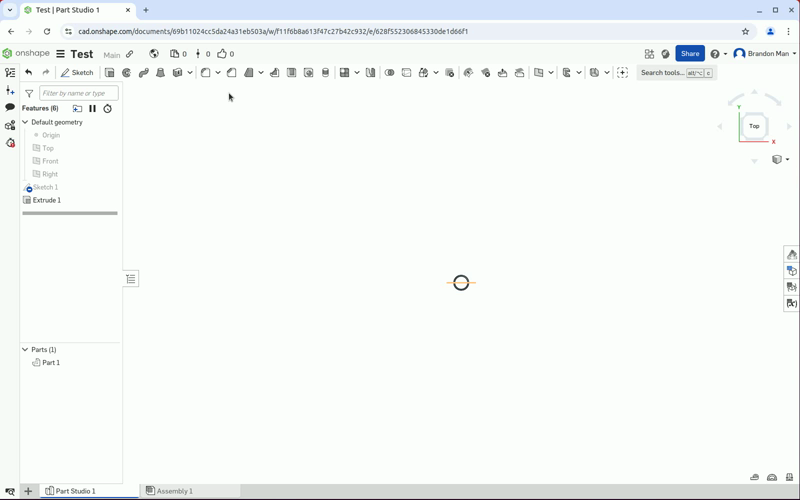
mouse_move(541, 75)
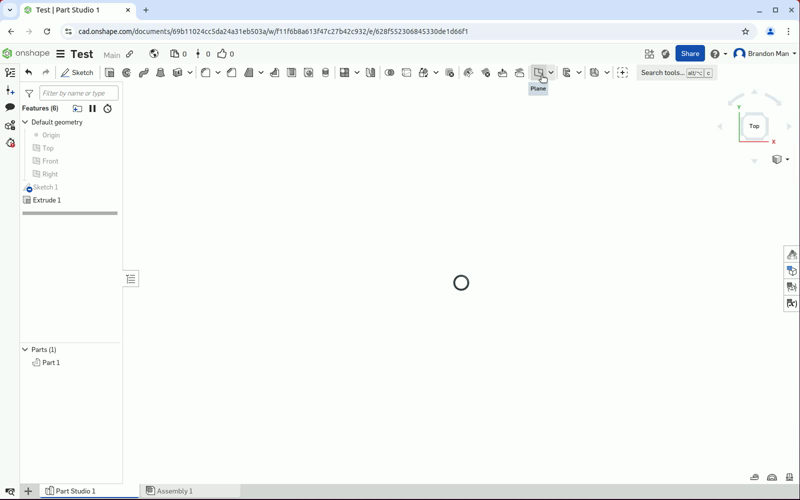
click(541, 75)
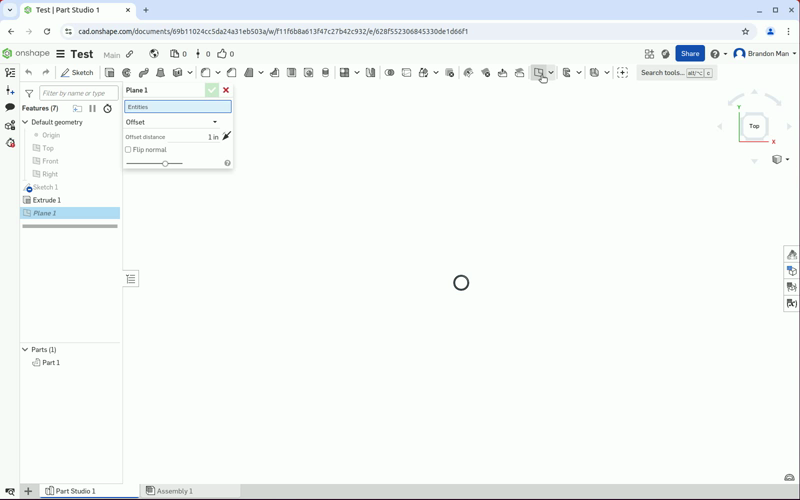
mouse_move(73, 150)
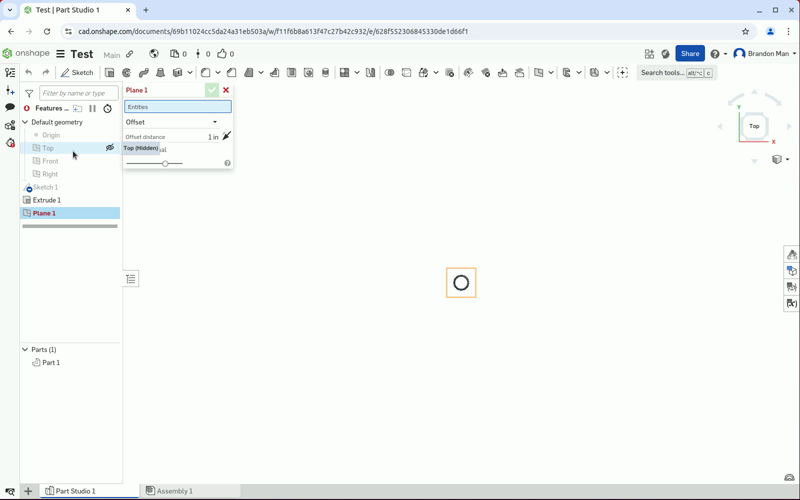
click(73, 150)
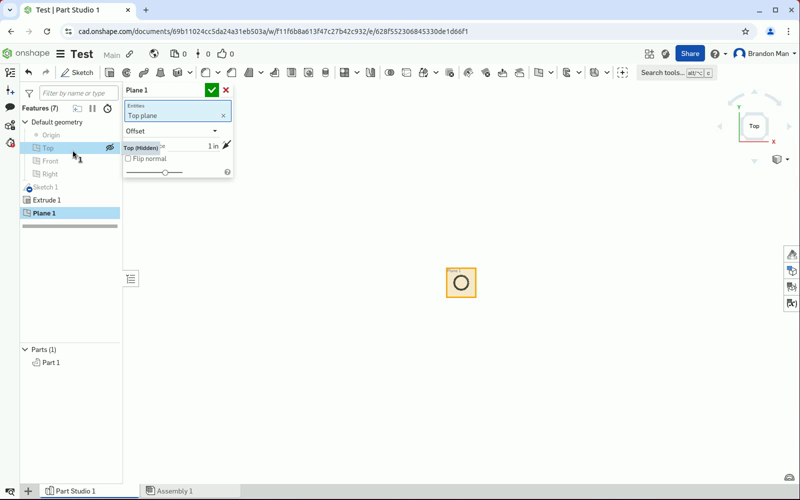
key(tab, 2)
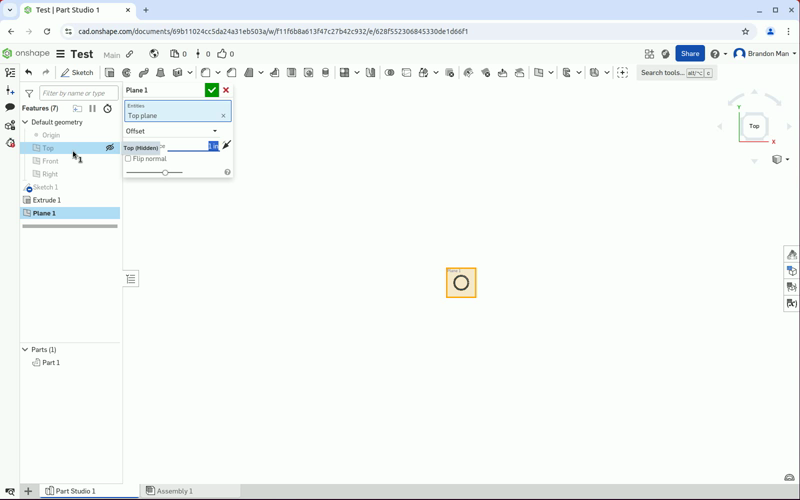
text(19.503)
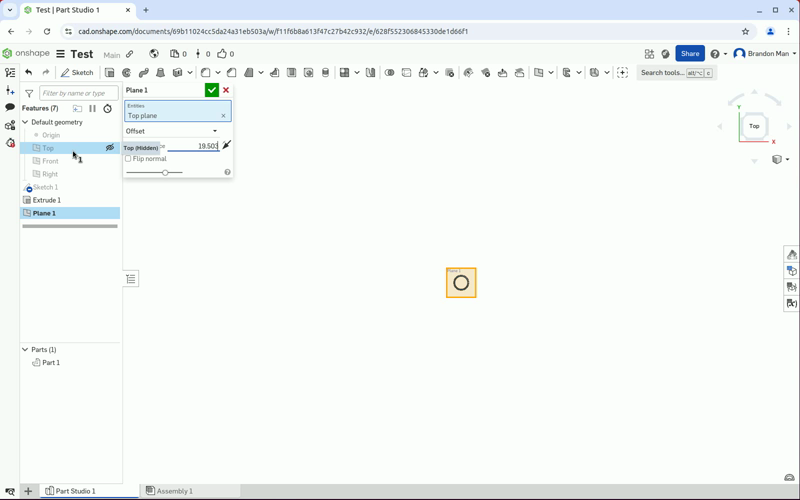
key(enter, 2)
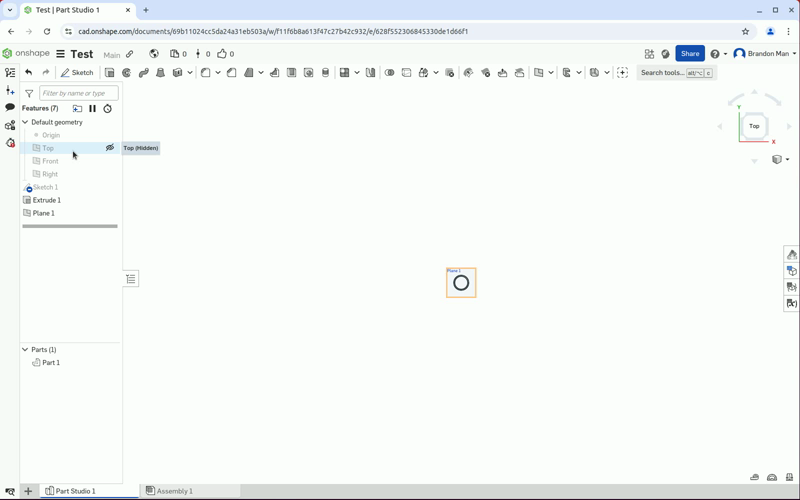
key(shift+s)
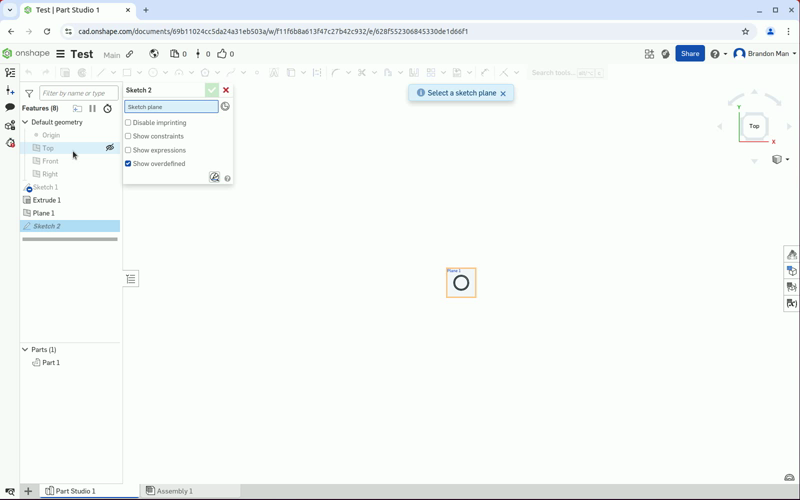
mouse_move(73, 215)
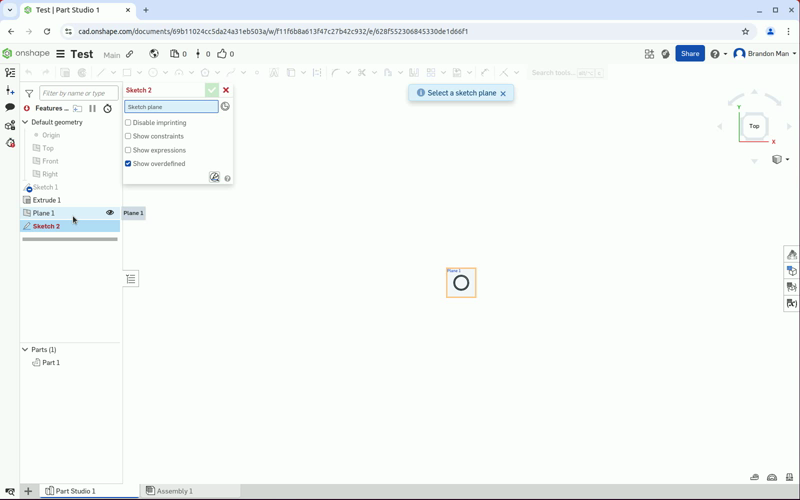
click(73, 215)
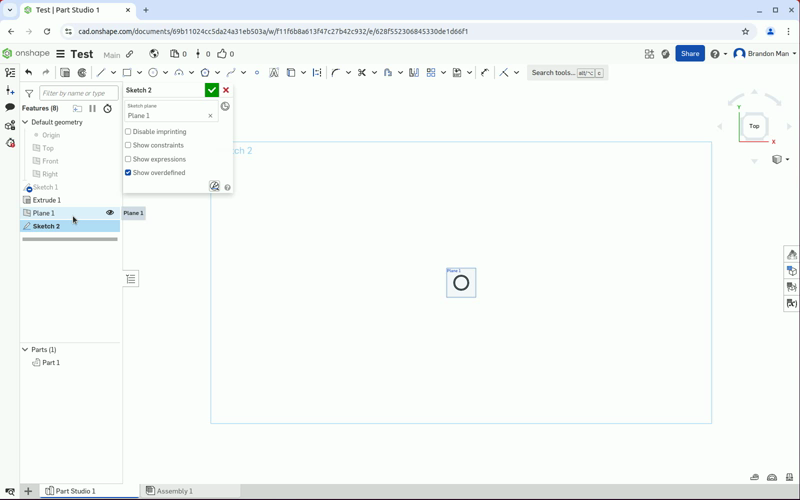
mouse_move(73, 352)
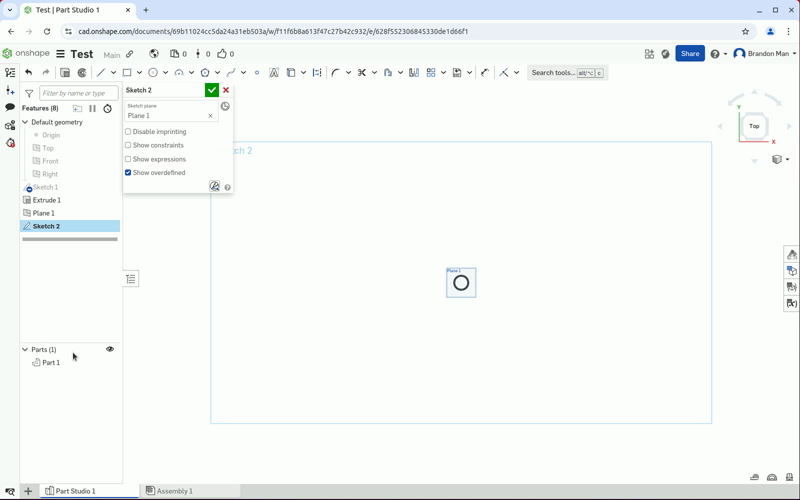
key(y)
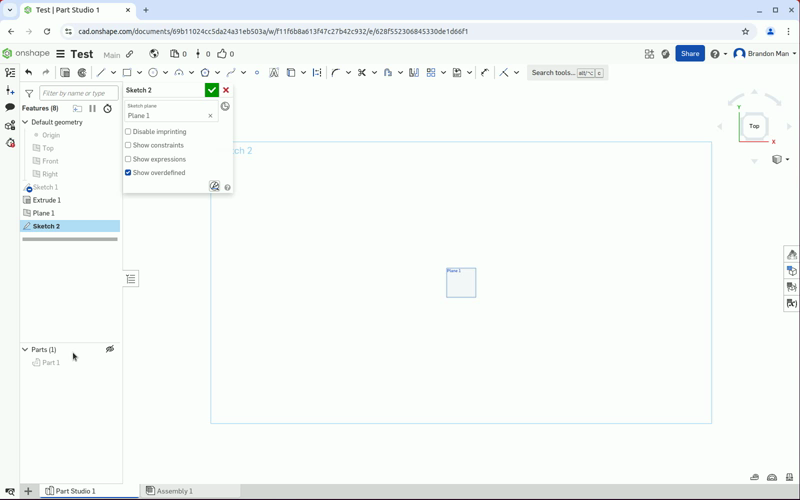
key(c)
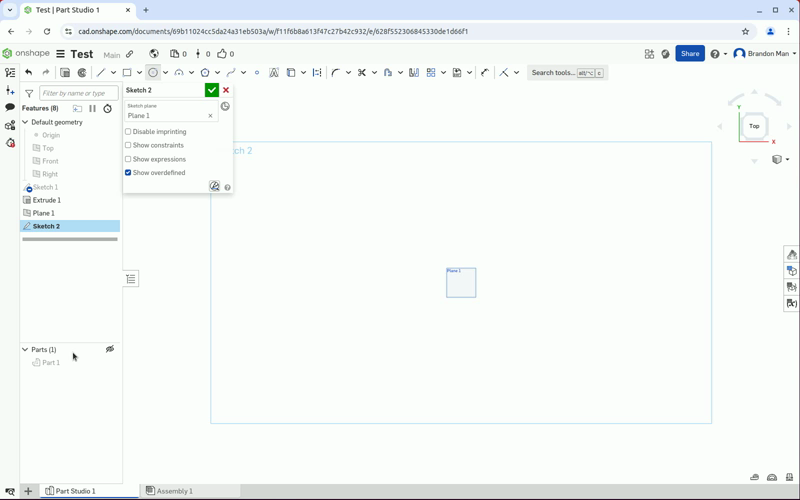
key_down(shift)
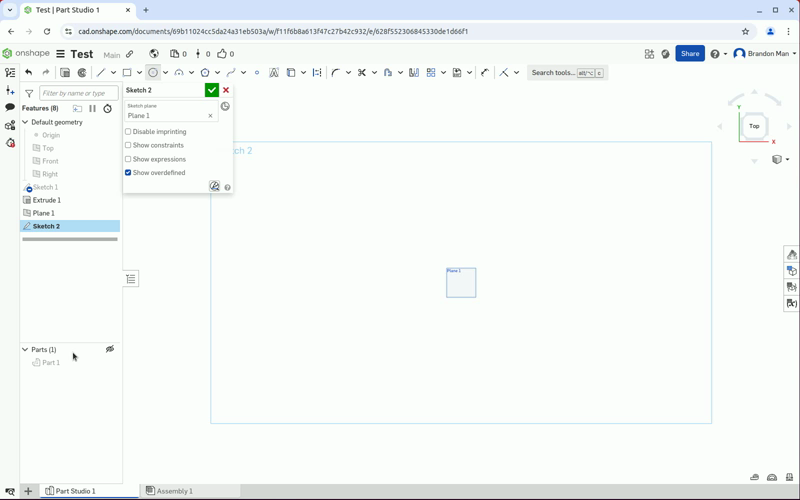
mouse_move(460, 282)
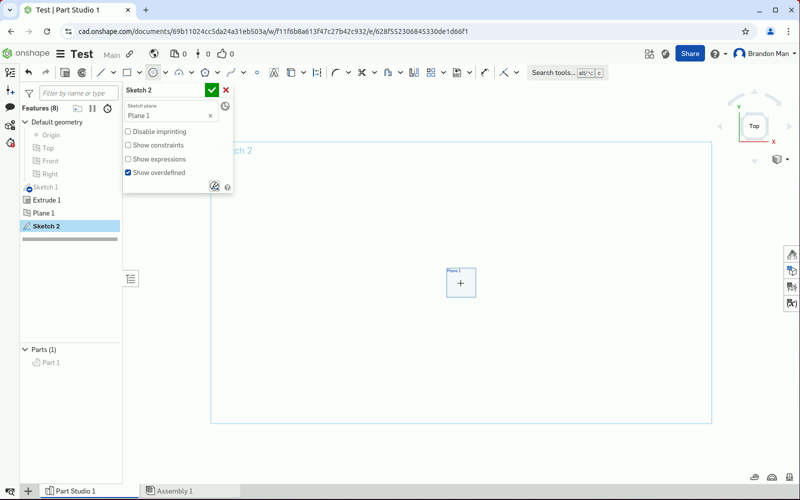
click(460, 282)
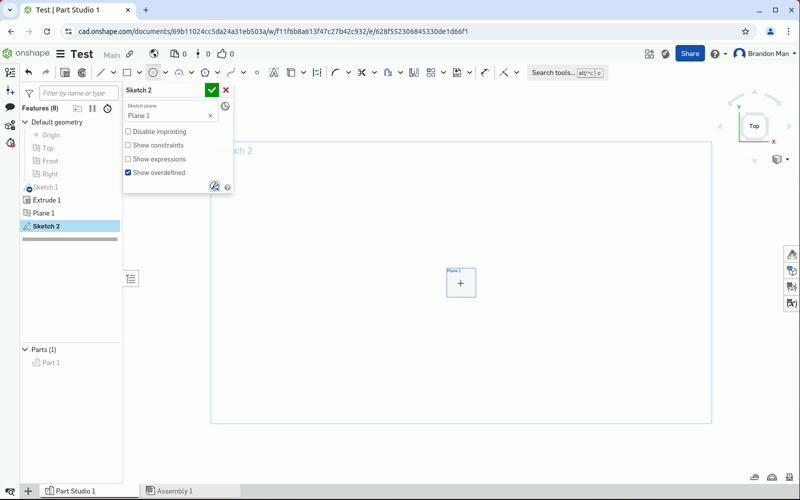
key_up(shift)
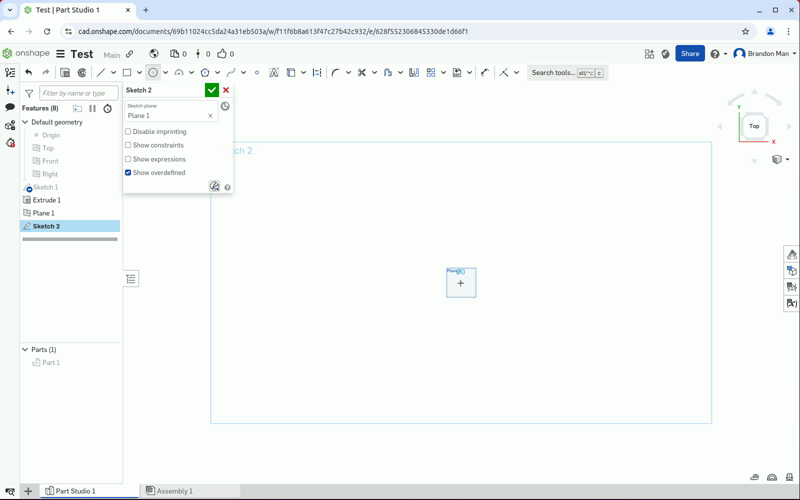
mouse_move(470, 282)
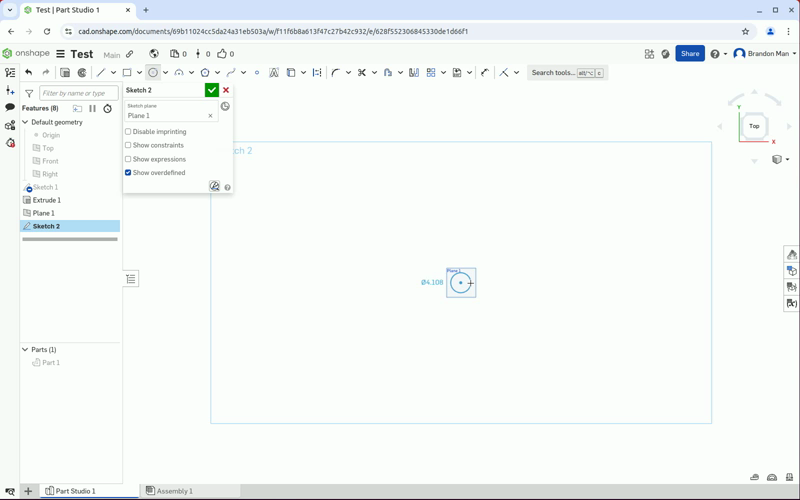
click(470, 282)
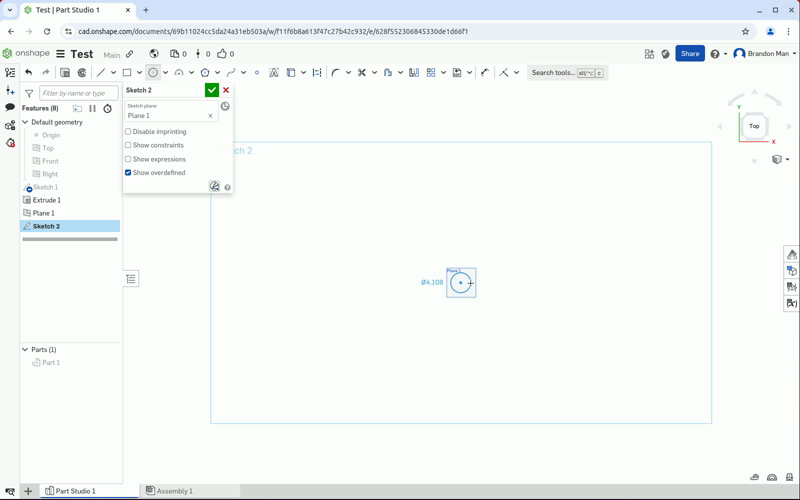
key(esc)
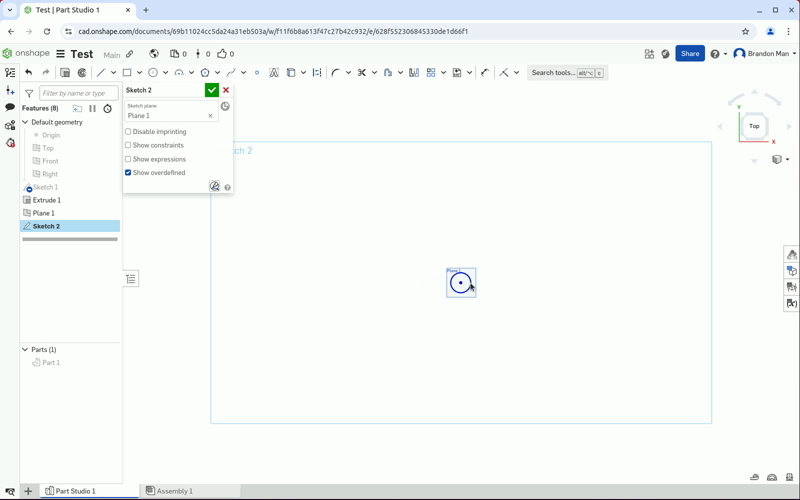
key(c)
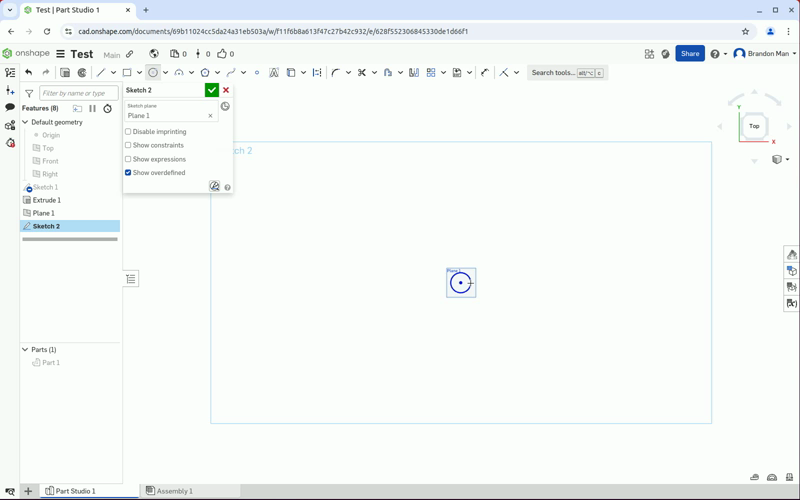
key_down(shift)
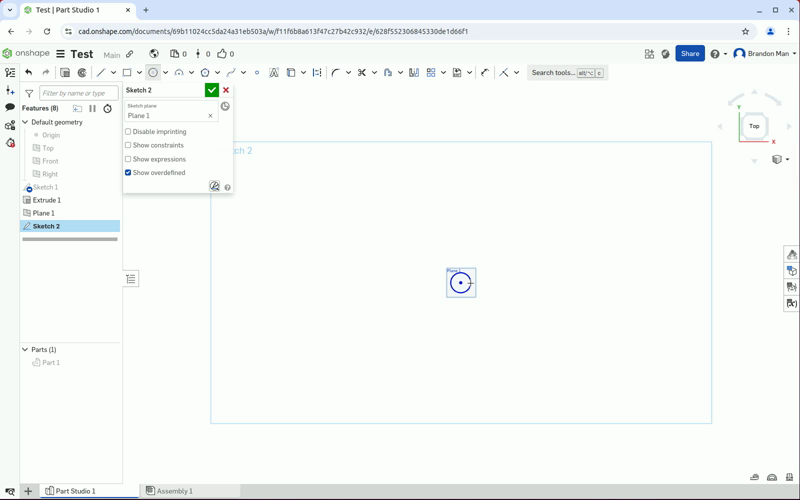
mouse_move(460, 282)
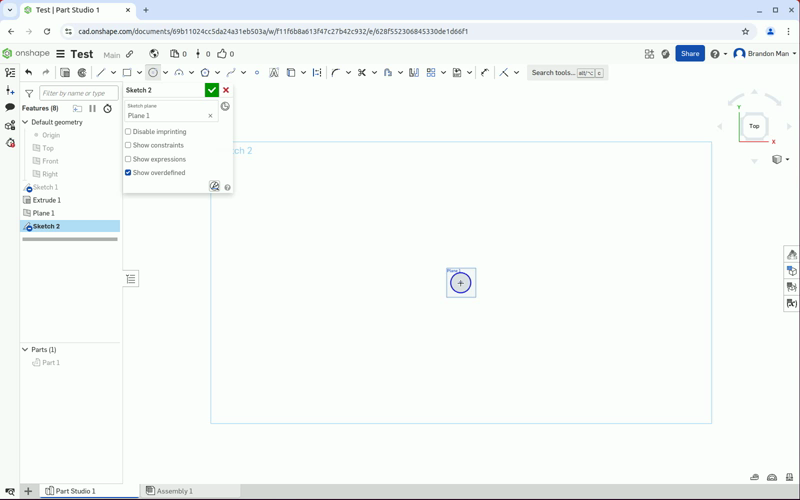
click(460, 282)
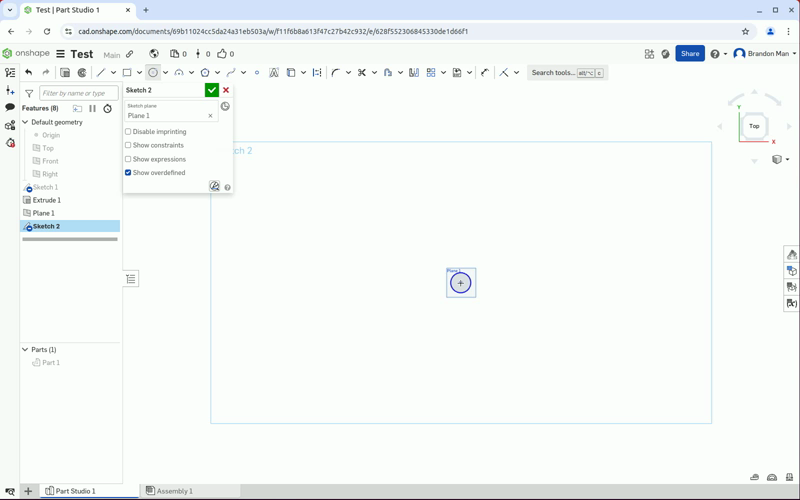
key_up(shift)
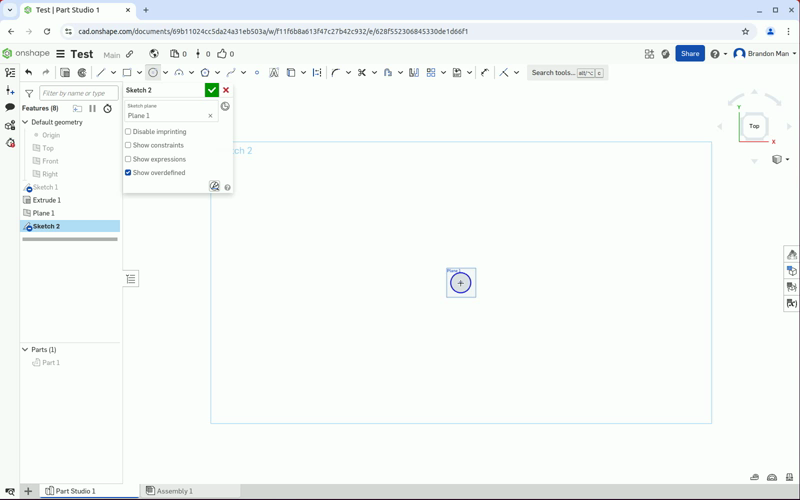
mouse_move(468, 282)
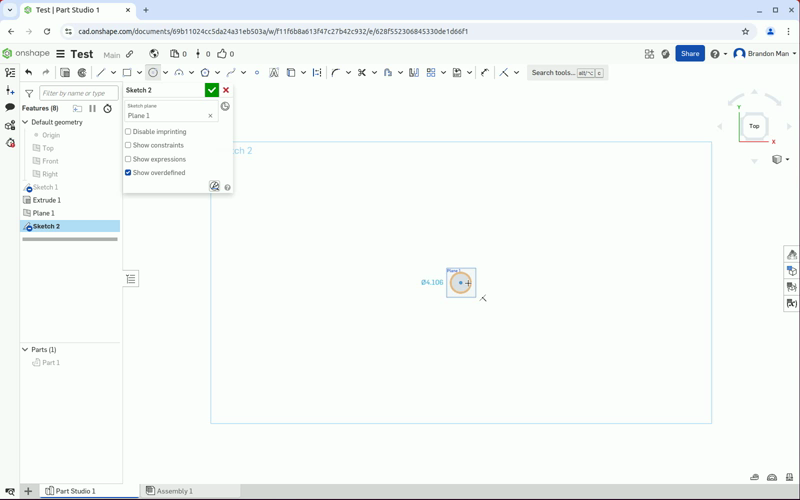
scroll(6)
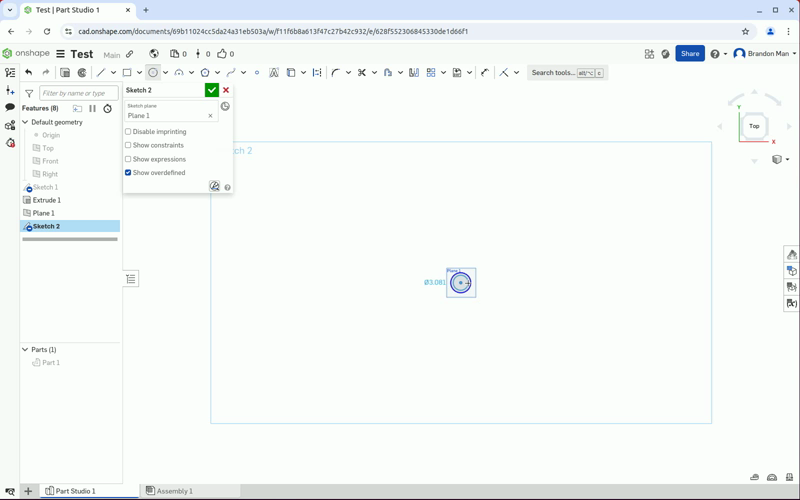
scroll(6)
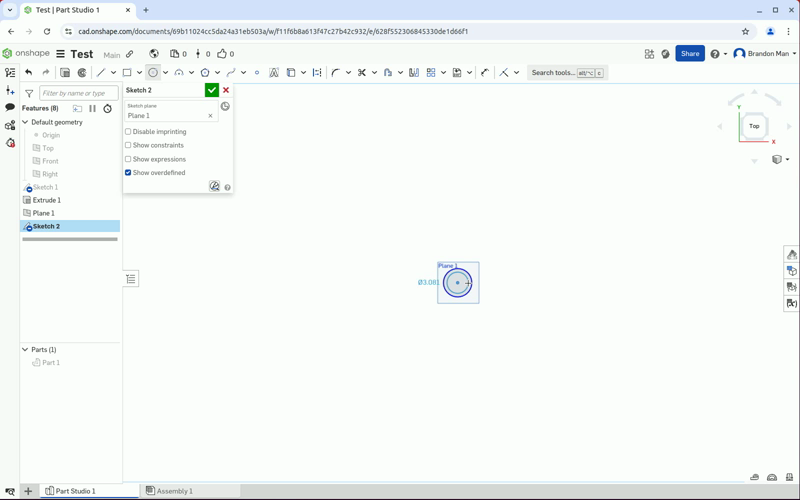
scroll(6)
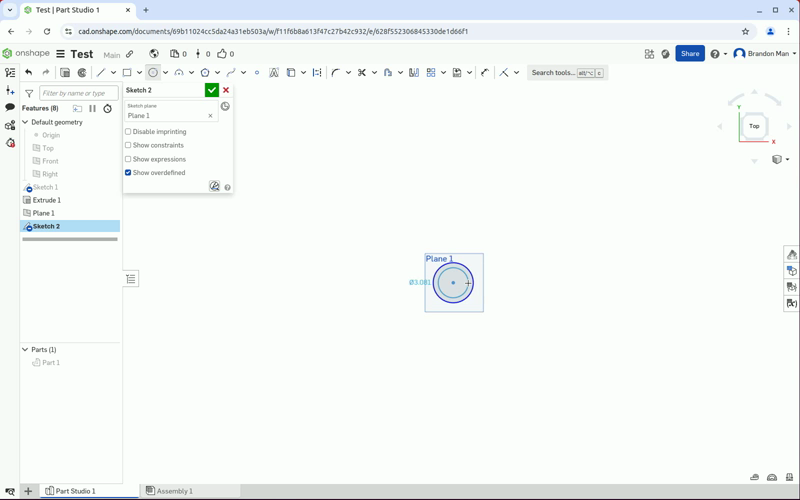
scroll(6)
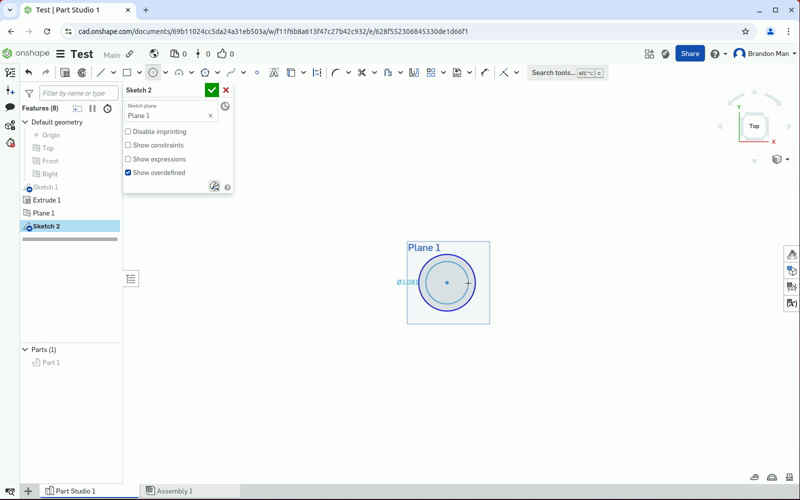
scroll(6)
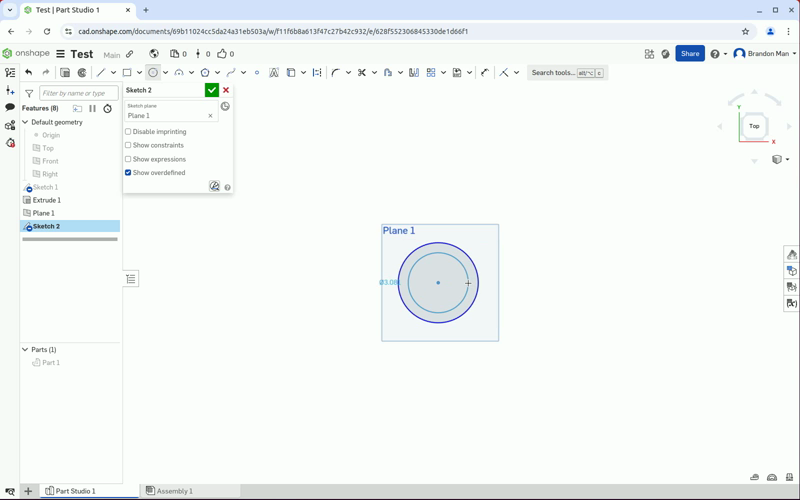
scroll(6)
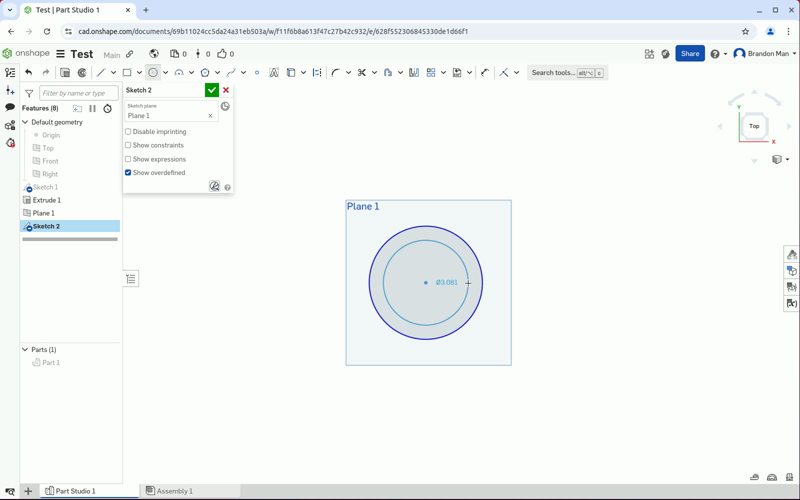
scroll(6)
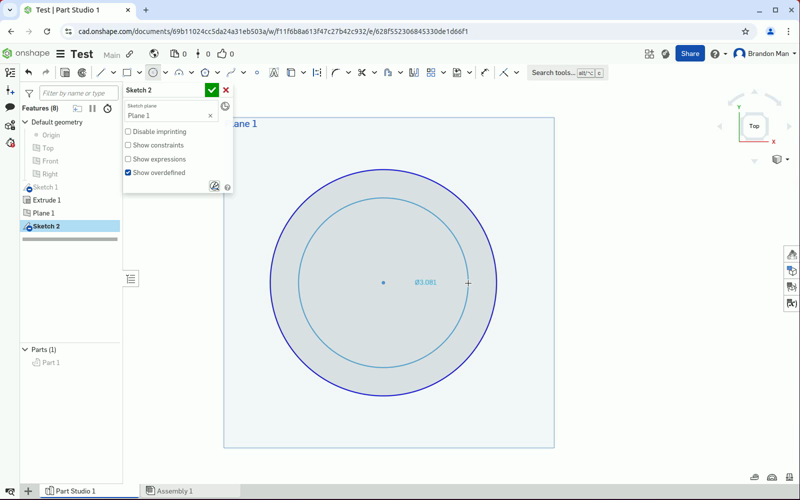
click(468, 282)
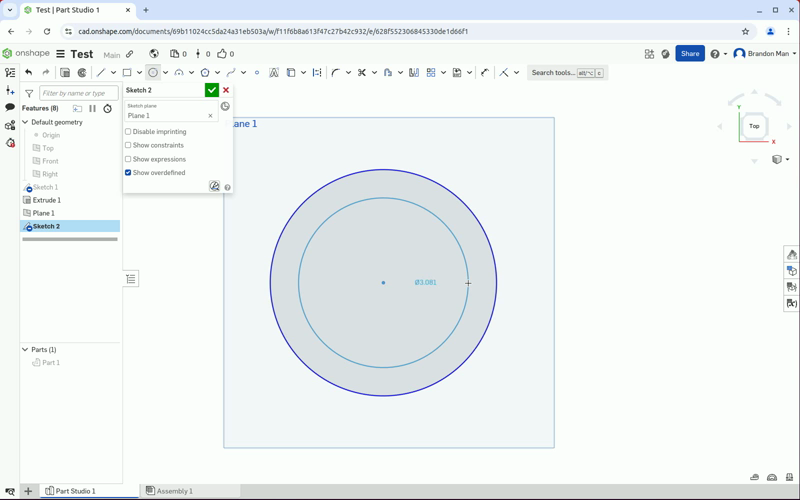
scroll(-6)
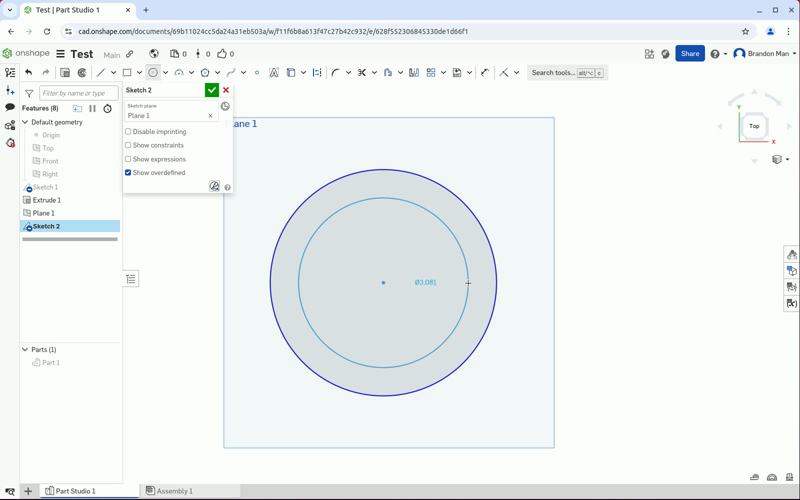
scroll(-6)
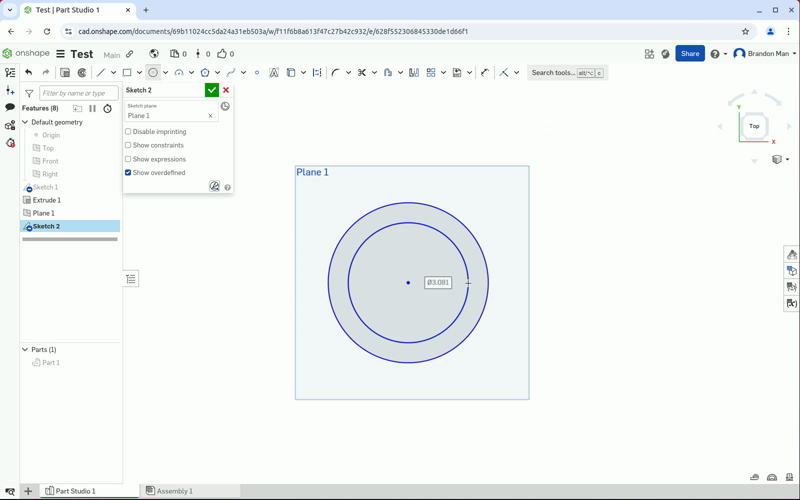
scroll(-6)
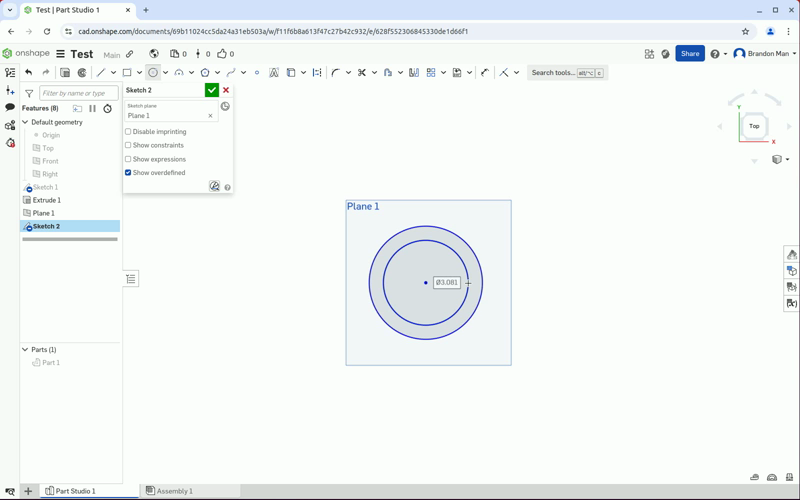
scroll(-6)
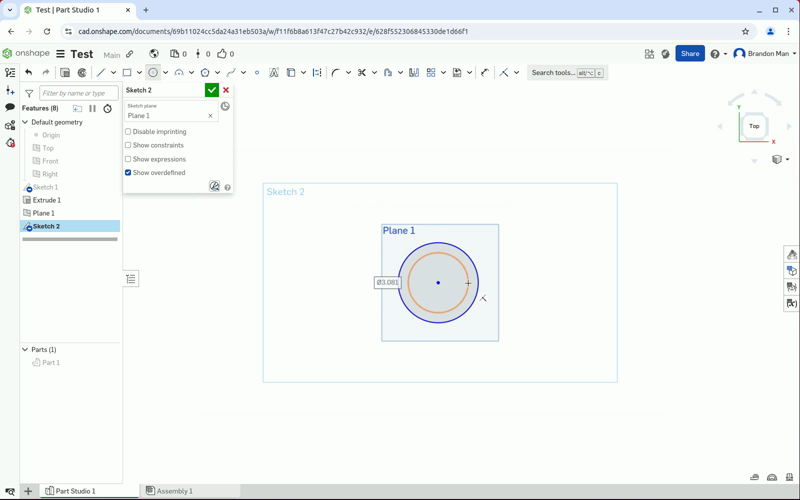
scroll(-6)
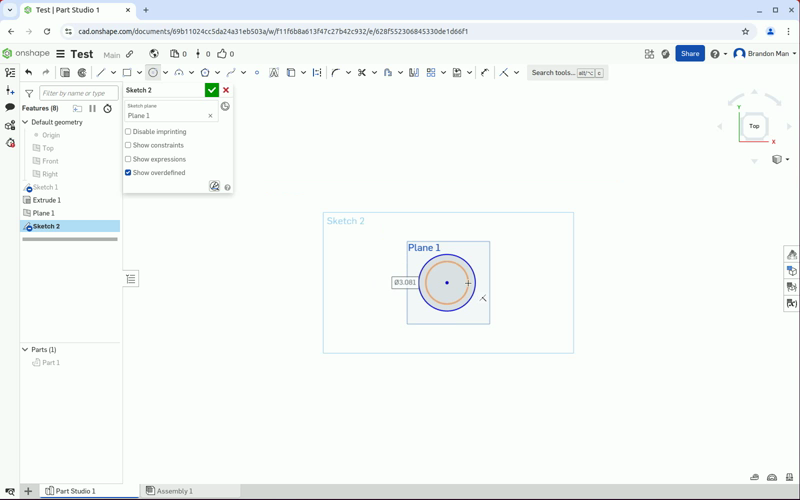
scroll(-6)
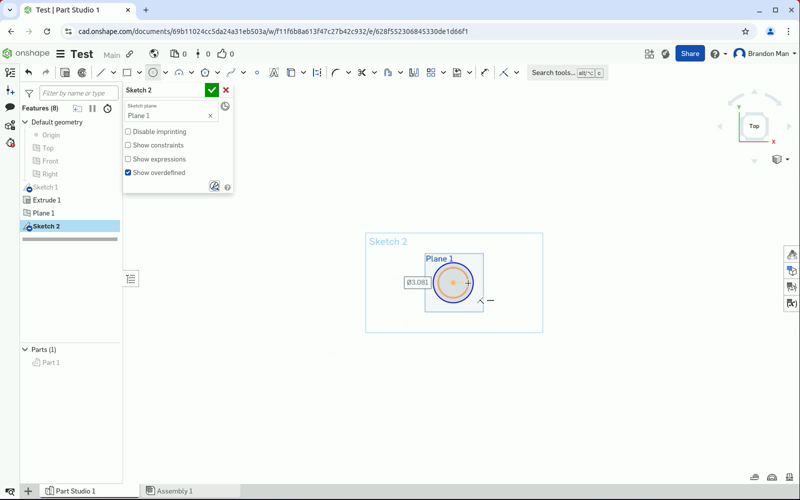
scroll(-6)
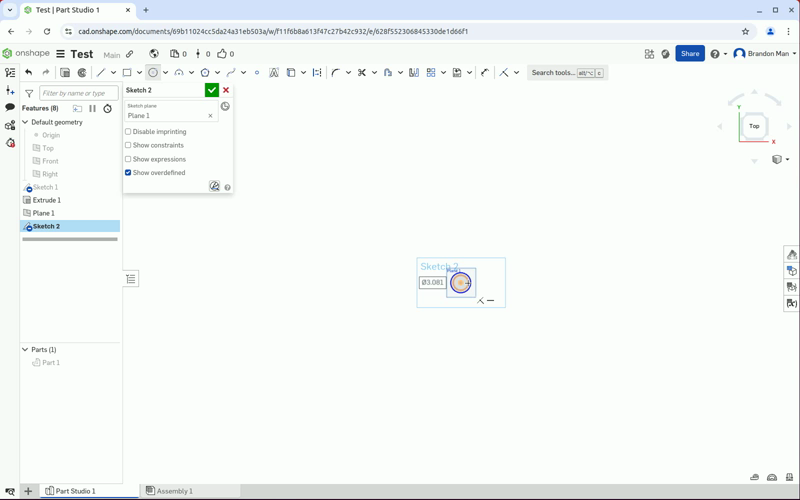
key(esc)
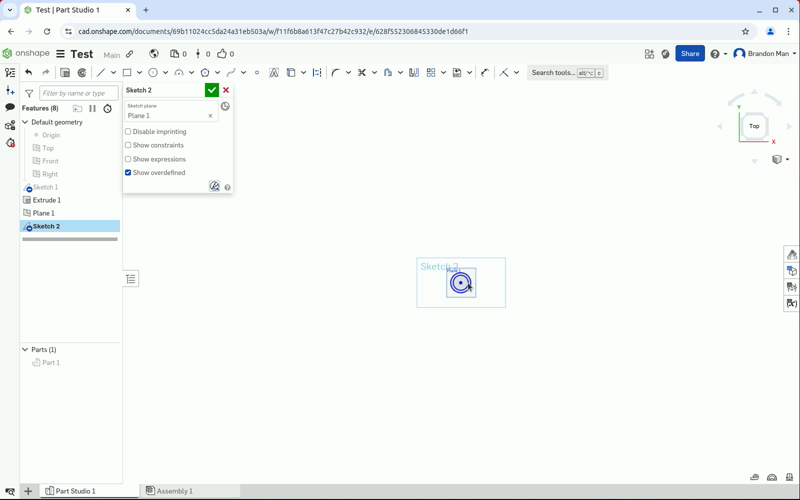
mouse_move(458, 291)
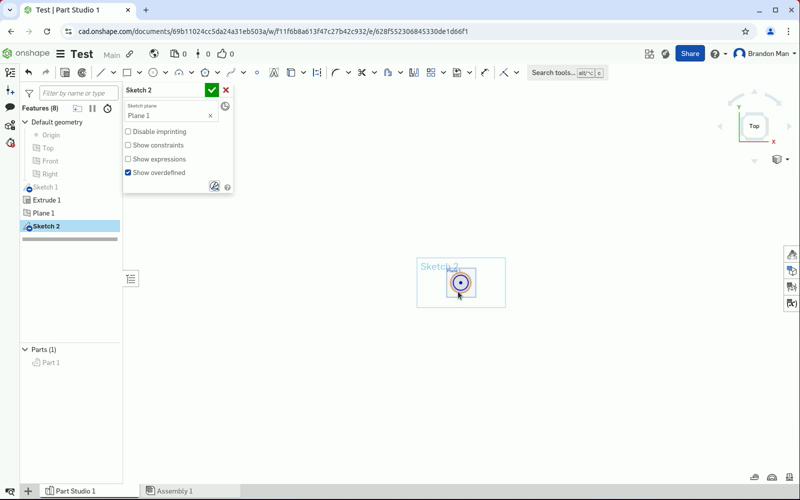
scroll(6)
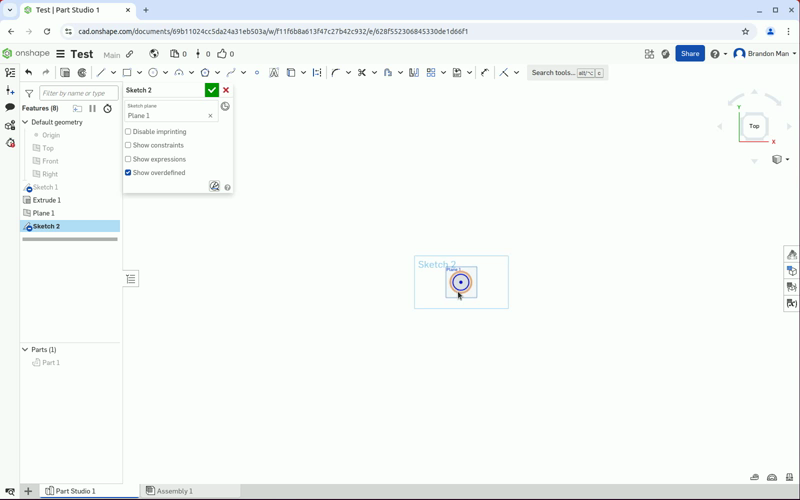
scroll(6)
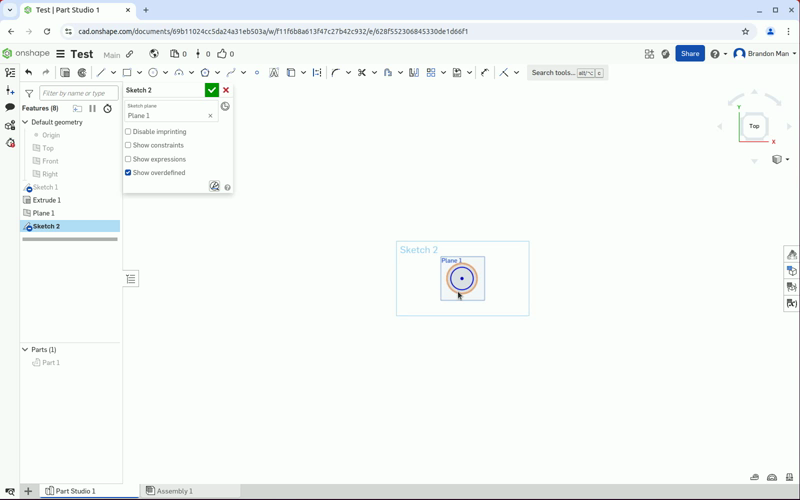
scroll(6)
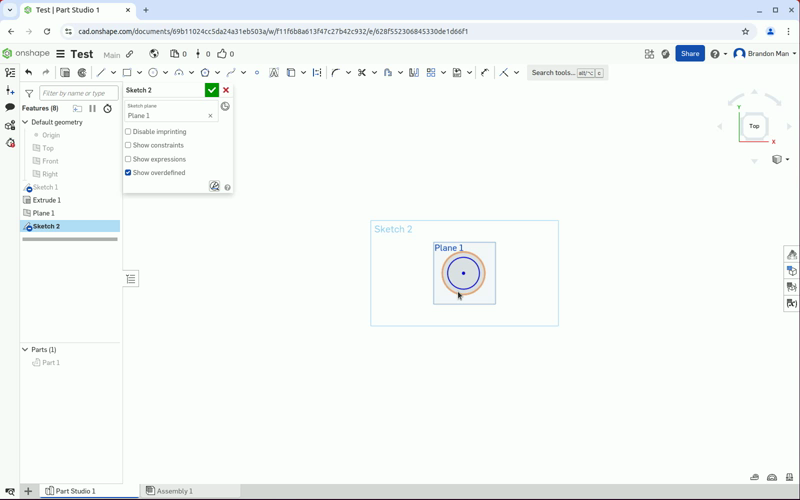
scroll(6)
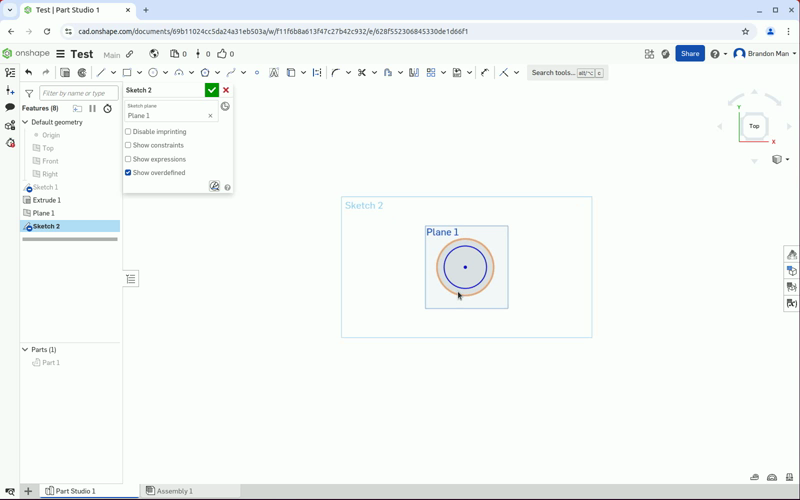
scroll(6)
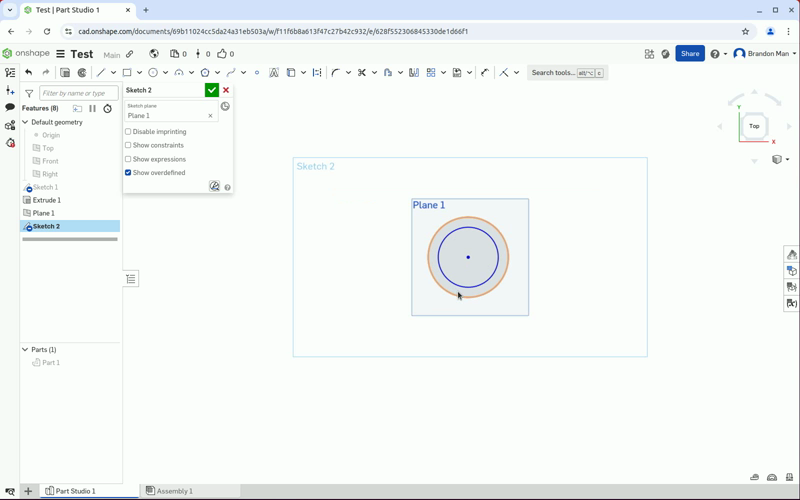
scroll(6)
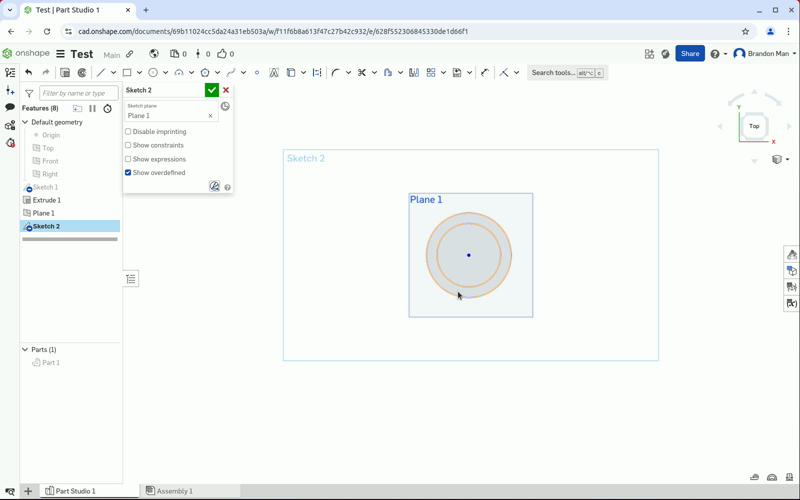
scroll(6)
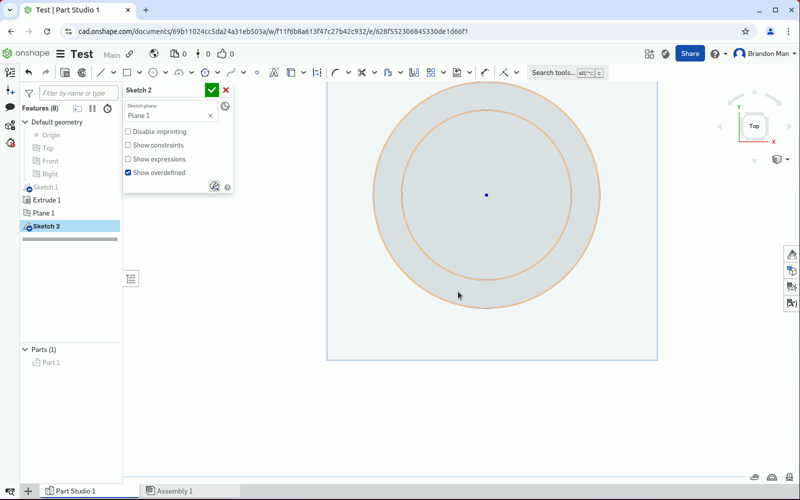
click(458, 291)
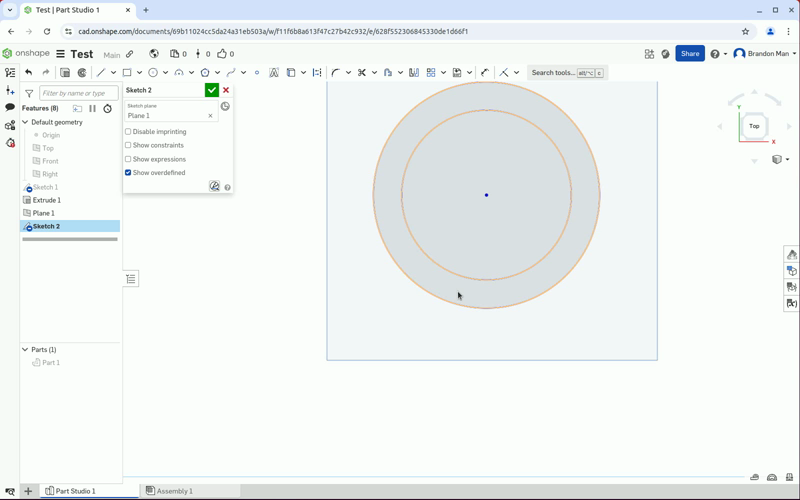
scroll(-6)
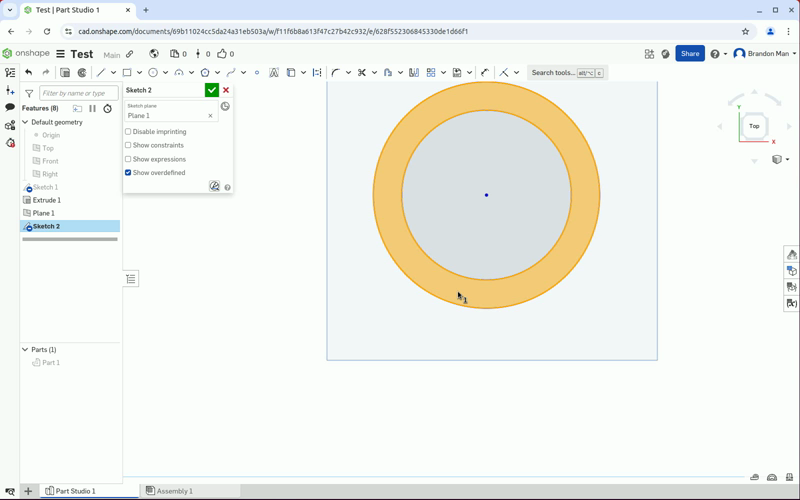
scroll(-6)
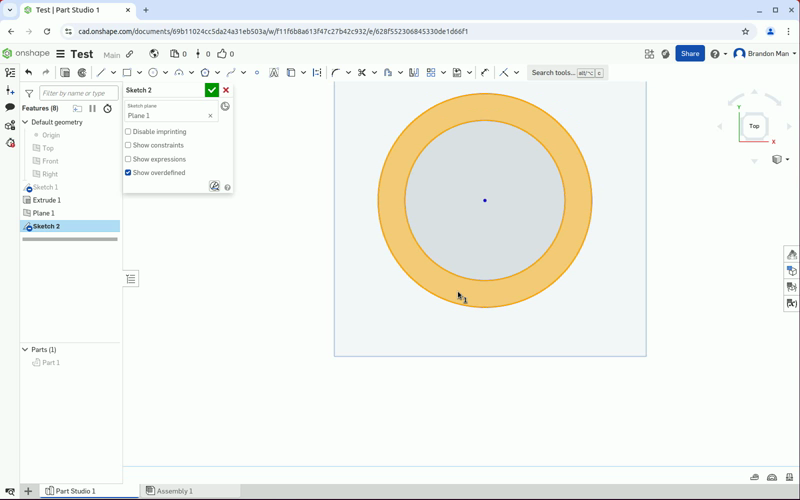
scroll(-6)
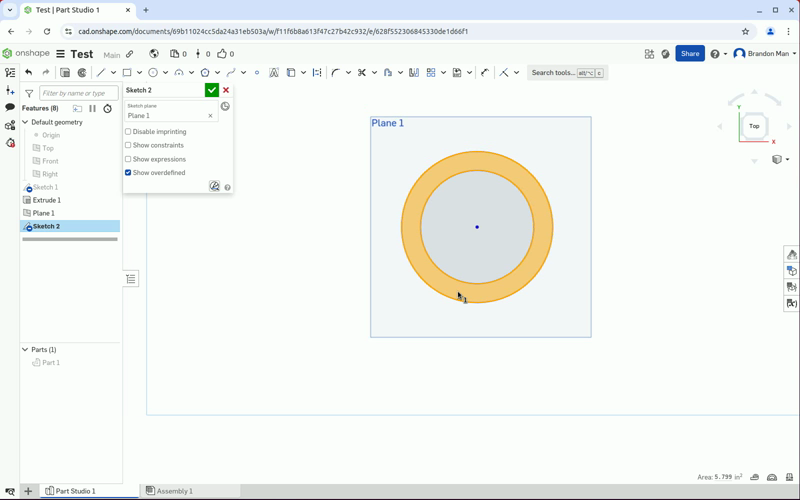
scroll(-6)
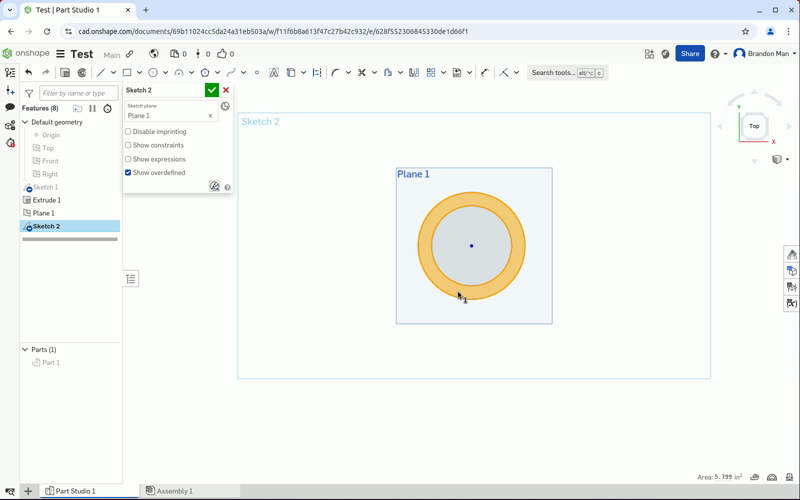
scroll(-6)
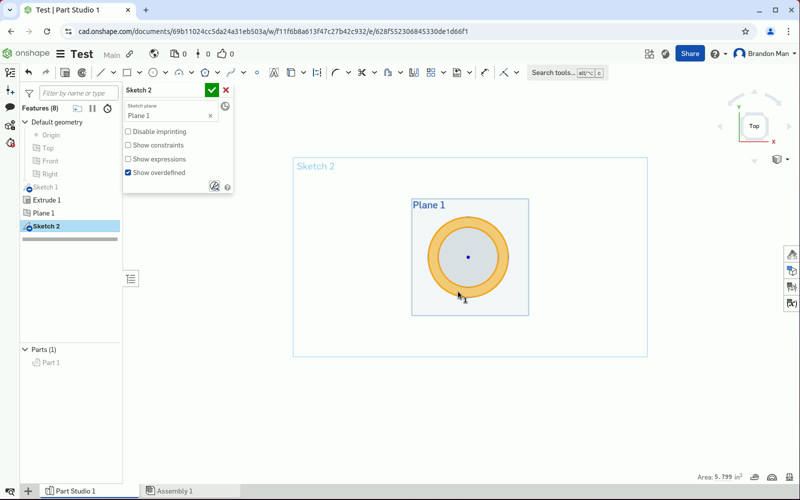
scroll(-6)
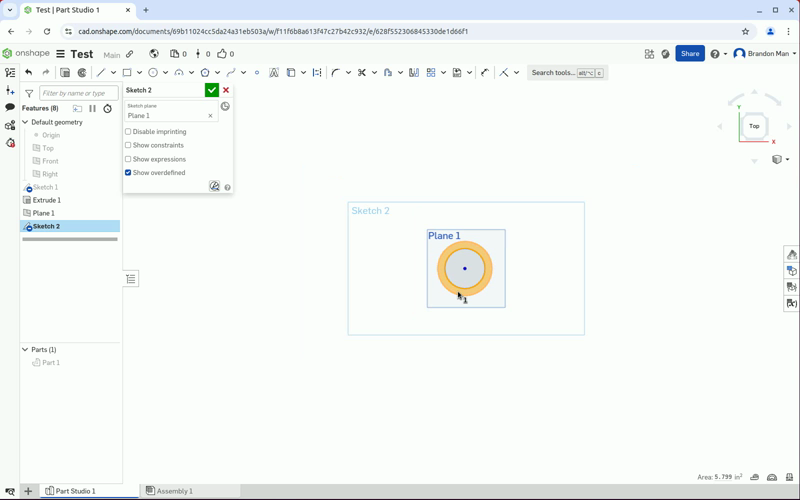
scroll(-6)
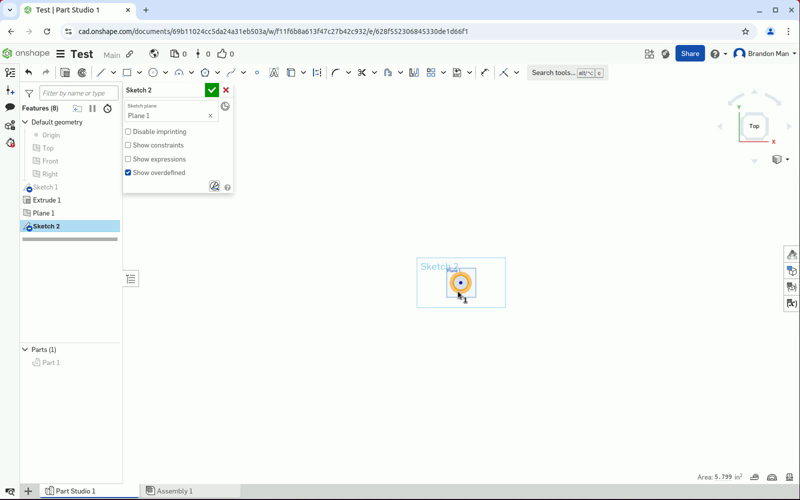
mouse_move(73, 352)
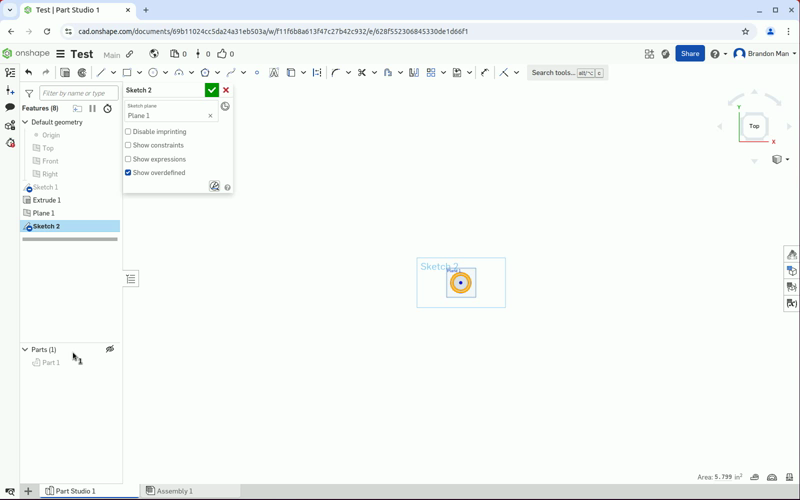
key(shift+y)
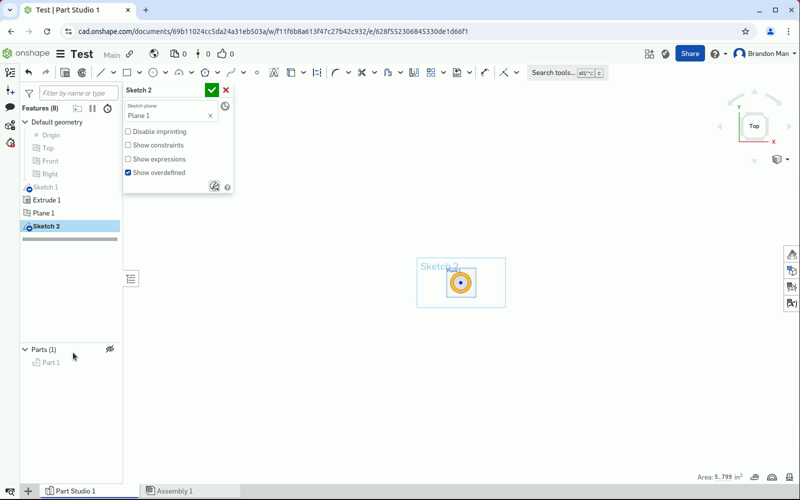
key(shift+e)
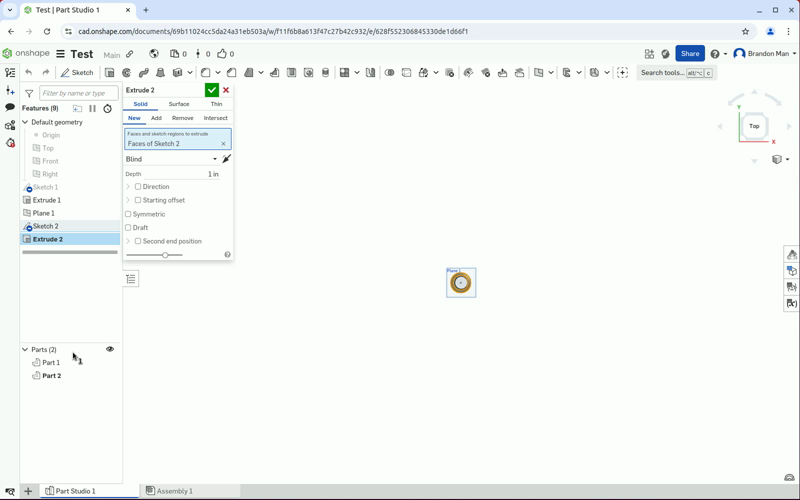
mouse_move(143, 106)
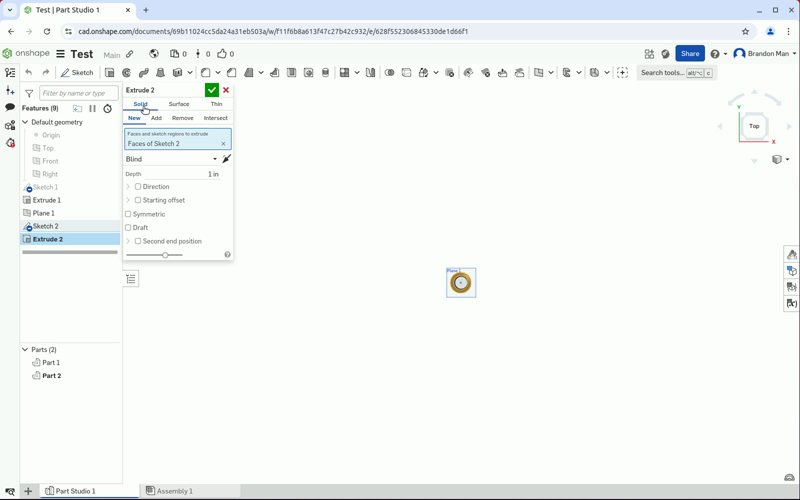
click(143, 106)
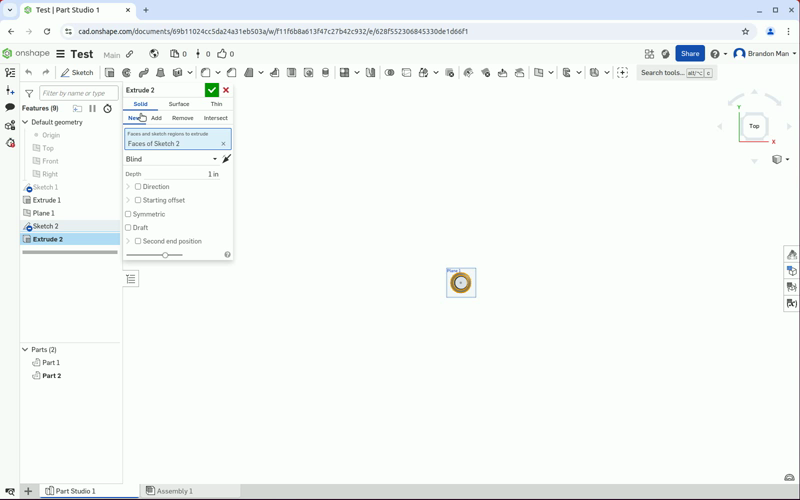
mouse_move(137, 120)
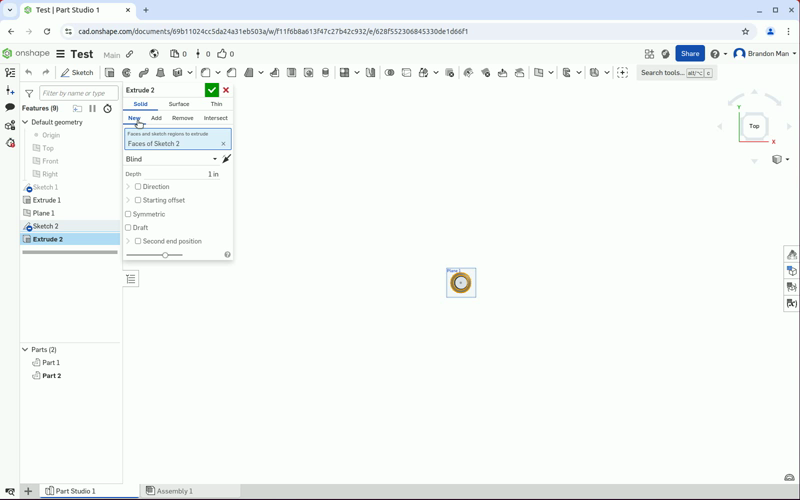
click(137, 120)
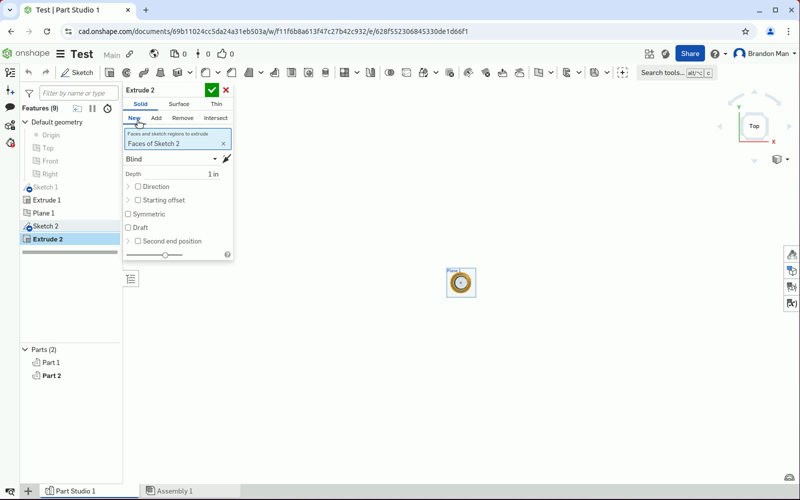
key(tab, 4)
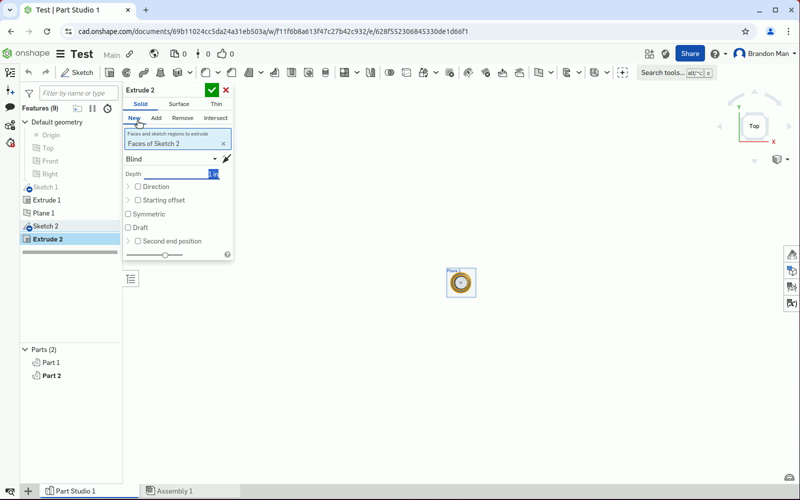
text(2.889)
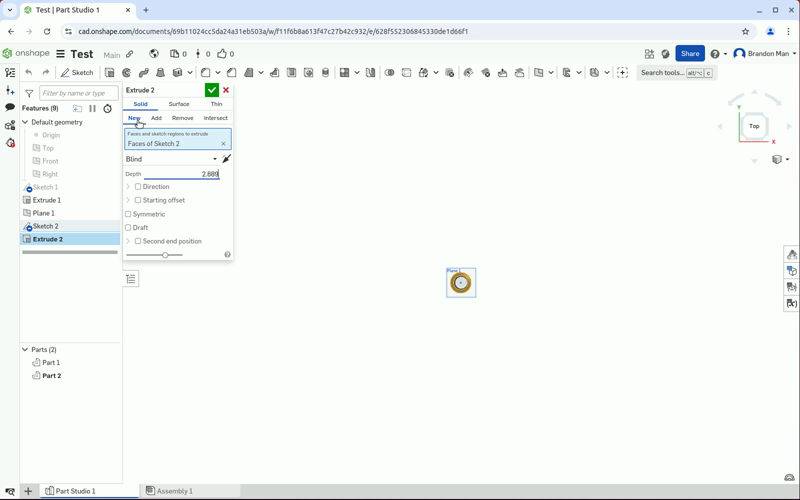
key(enter)
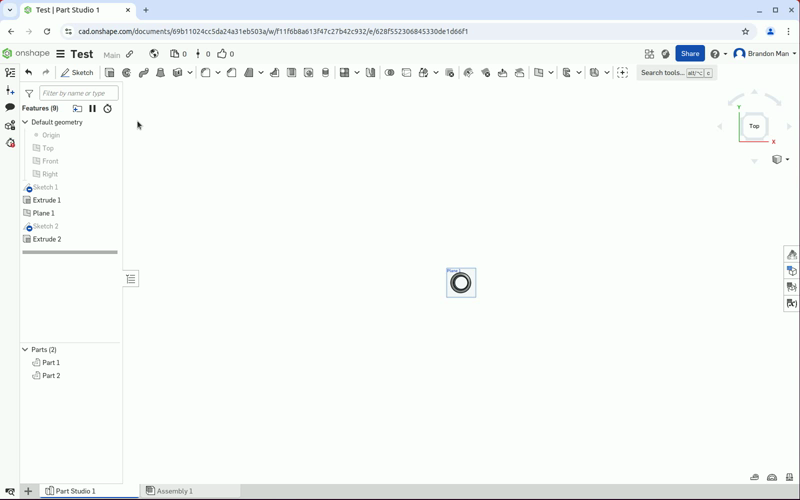
key(shift+h)
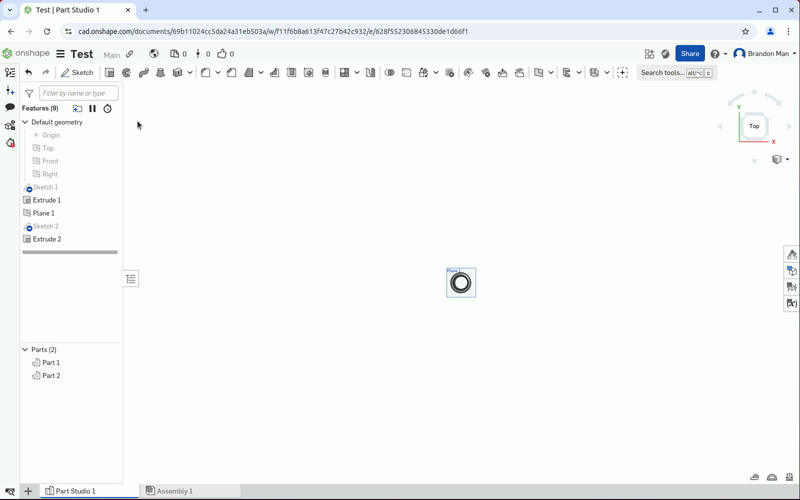
key(shift+h)
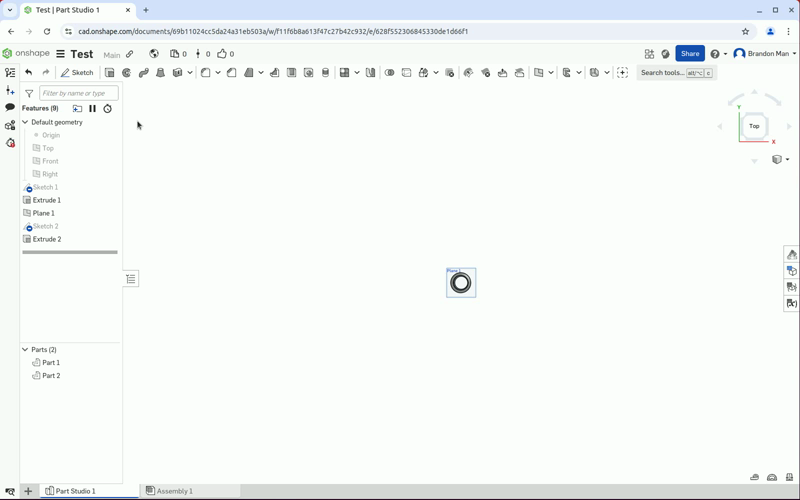
mouse_move(73, 189)
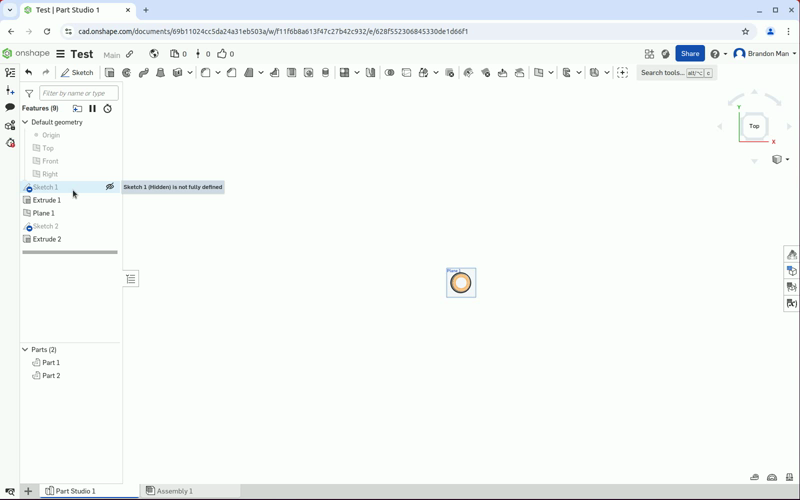
click(73, 189)
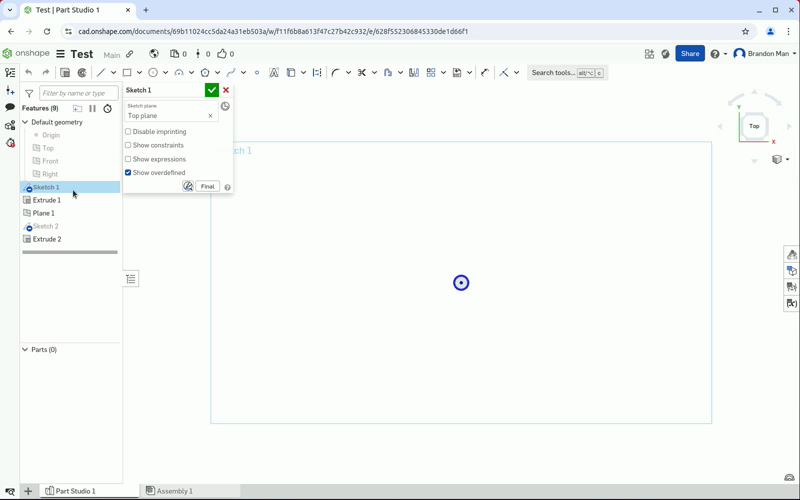
mouse_move(229, 92)
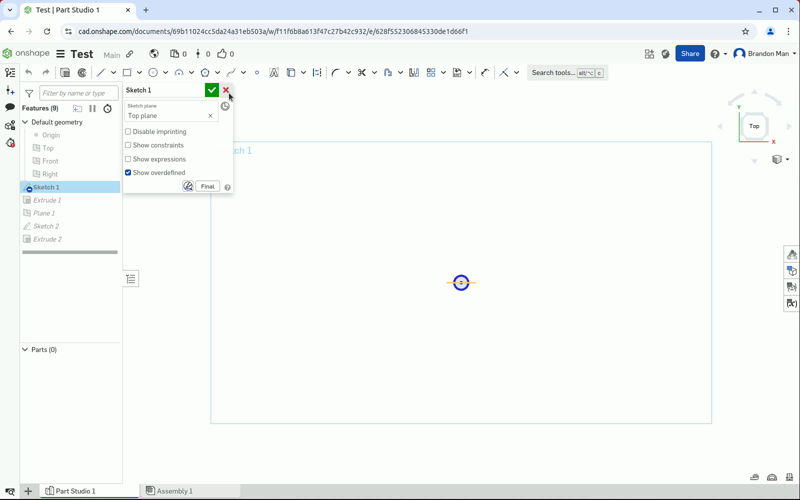
click(229, 92)
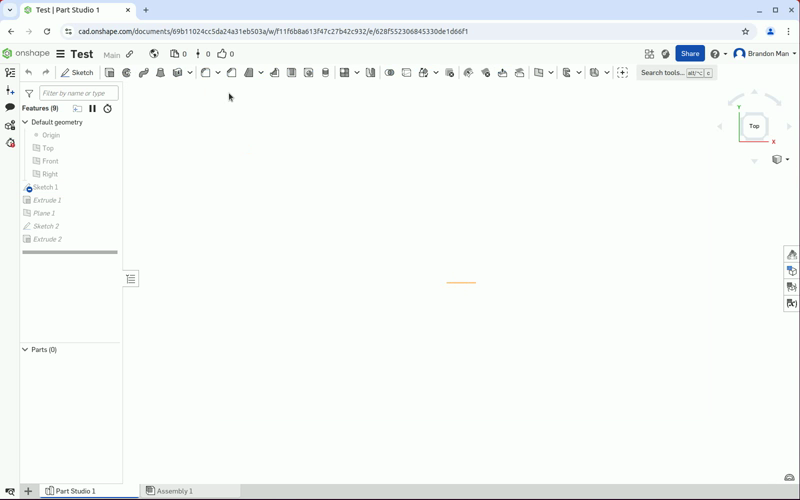
key(shift+s)
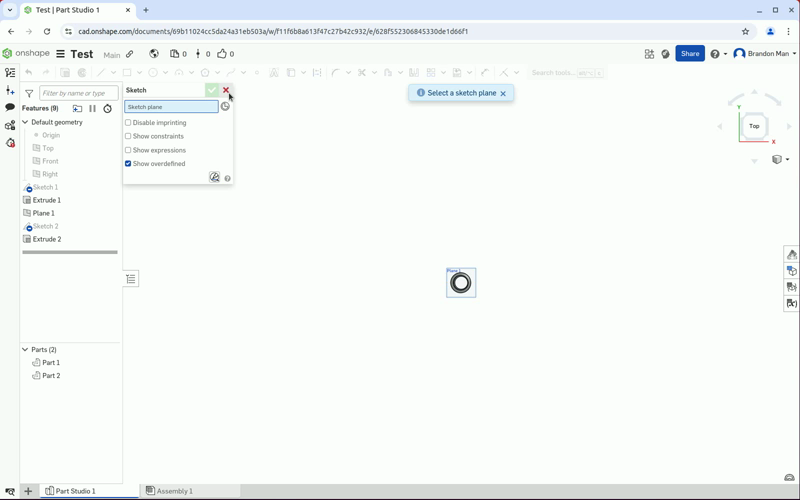
mouse_move(73, 215)
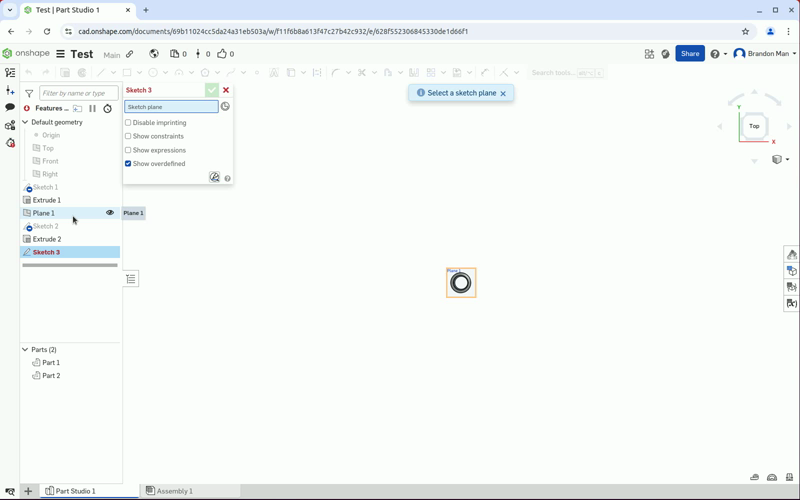
click(73, 215)
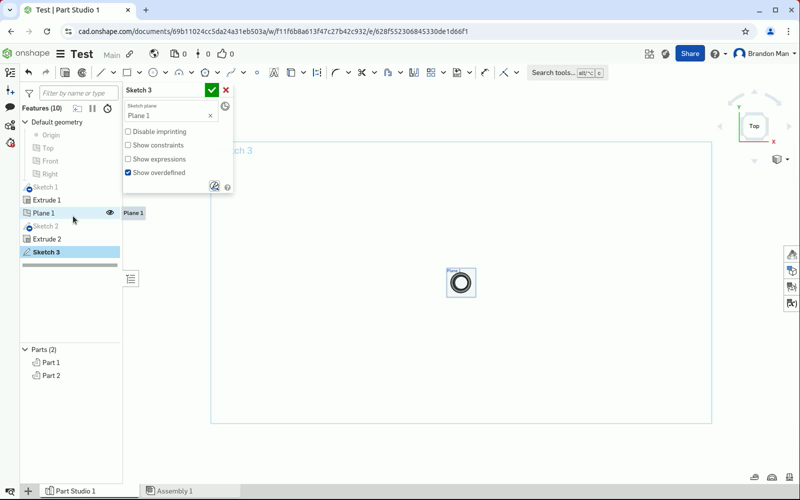
mouse_move(73, 352)
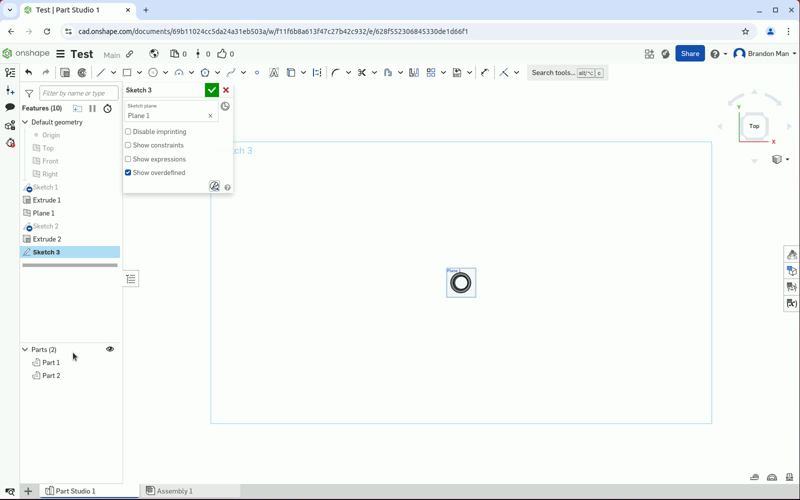
key(y)
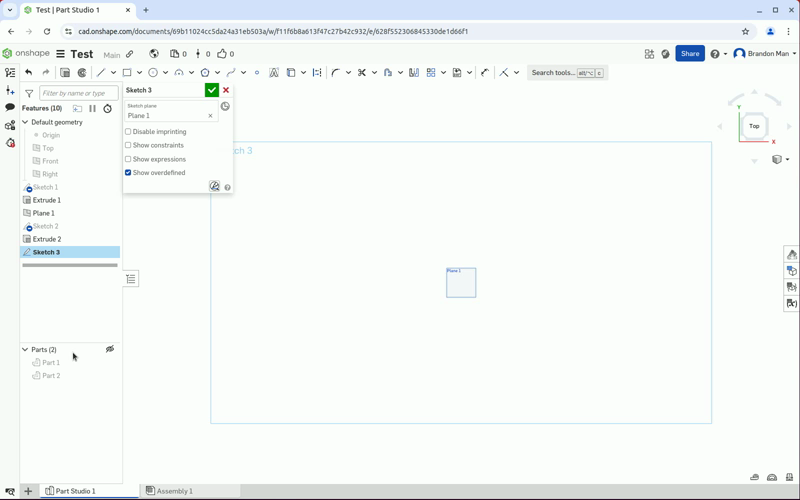
key(c)
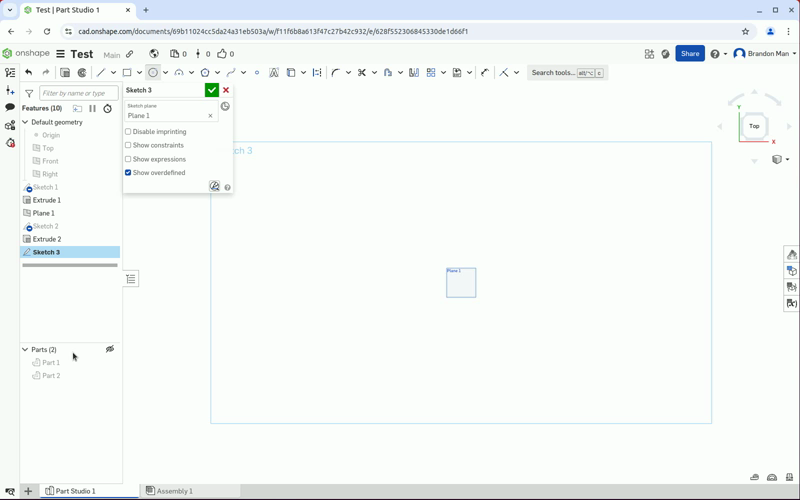
key_down(shift)
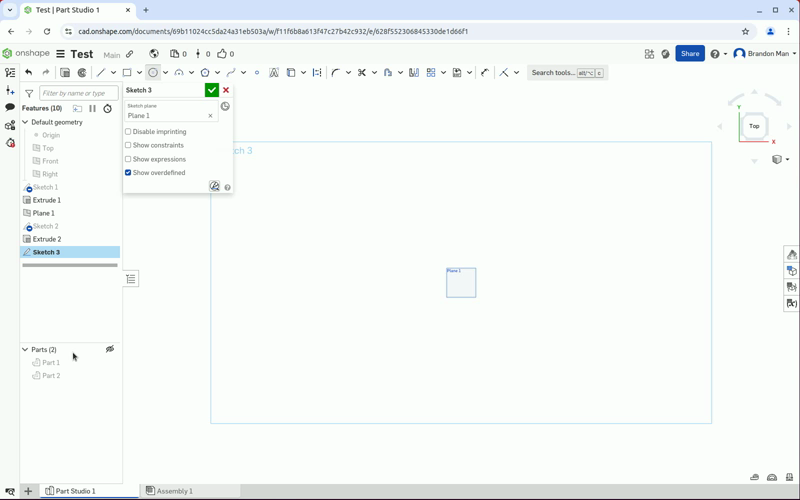
mouse_move(461, 282)
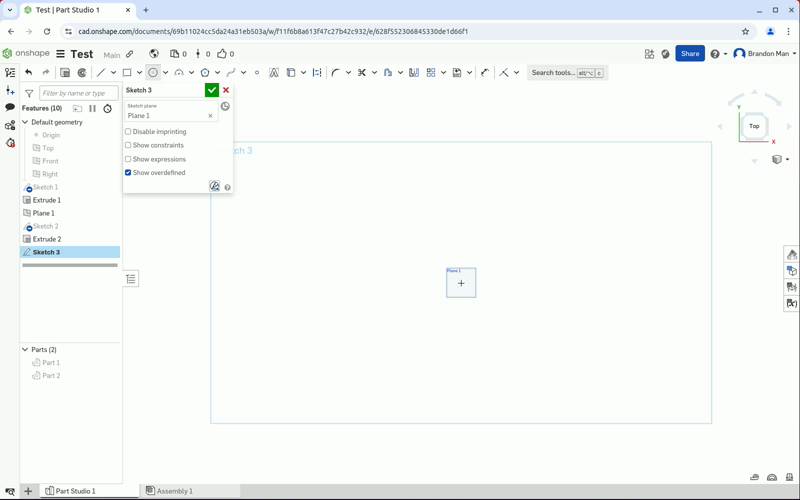
click(461, 282)
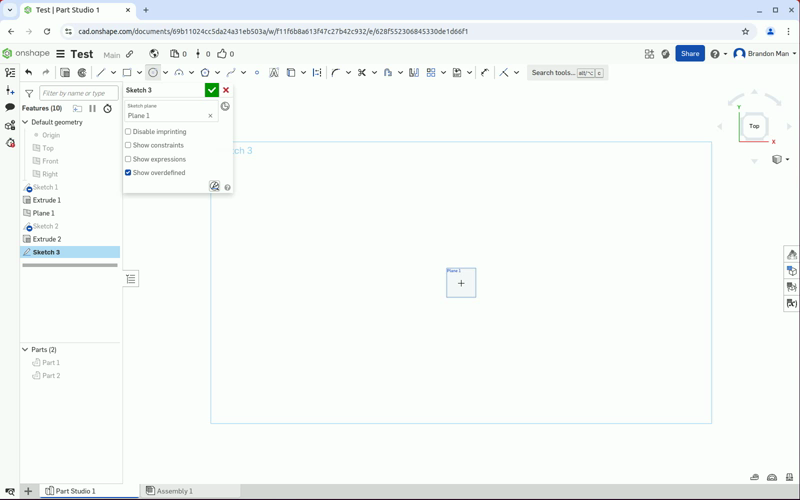
key_up(shift)
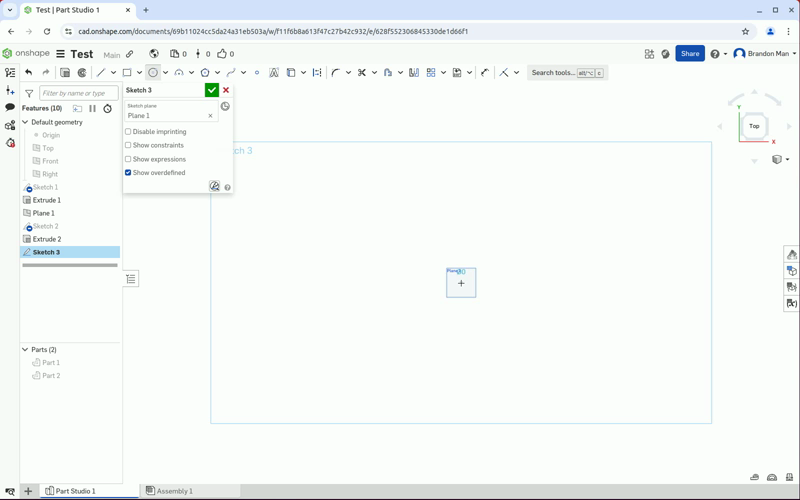
mouse_move(468, 282)
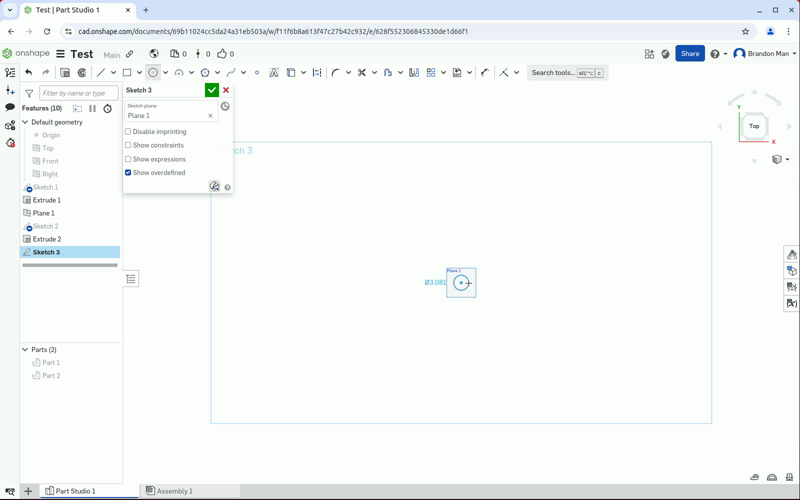
click(468, 282)
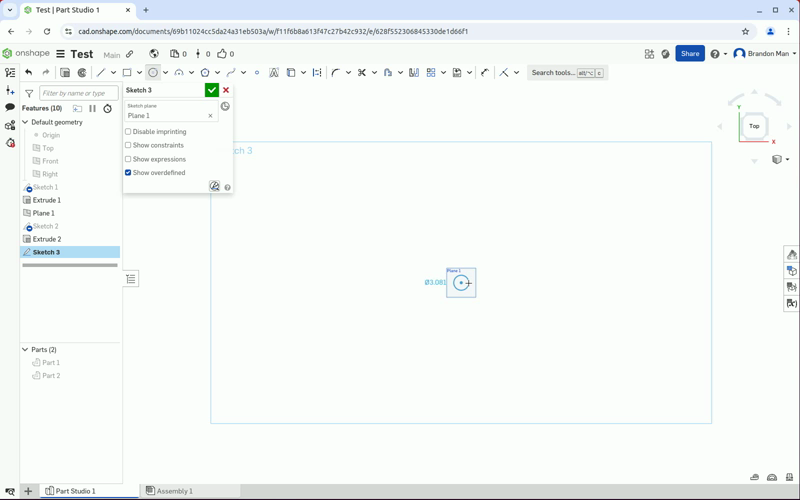
key(esc)
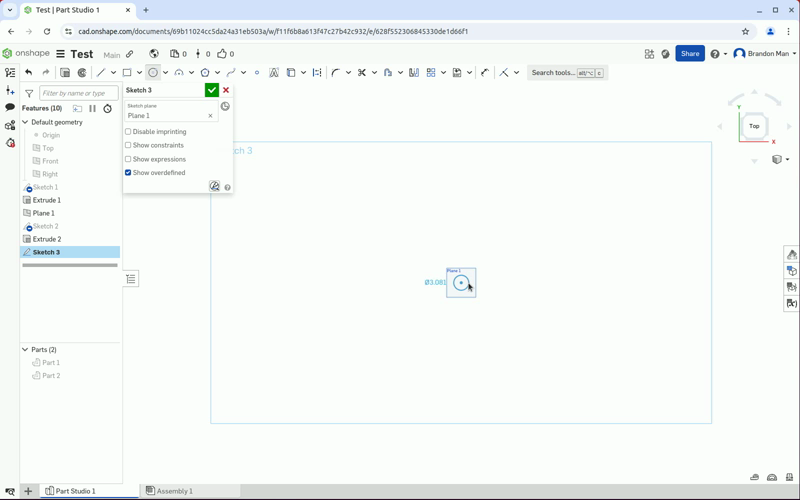
key(c)
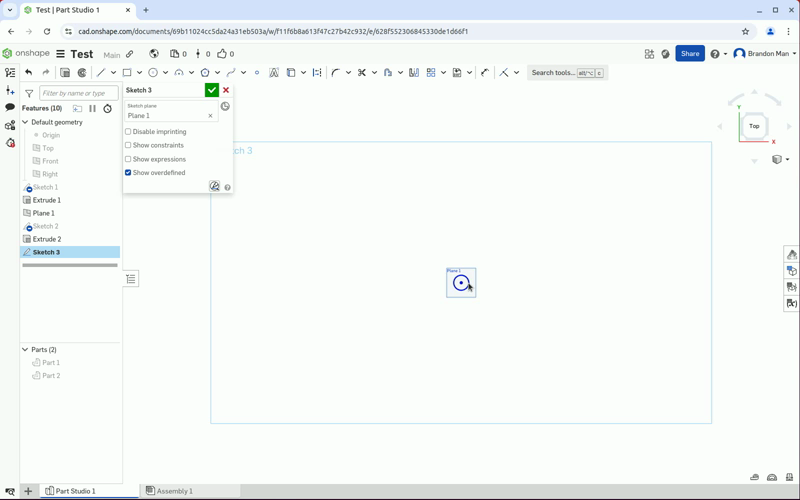
key_down(shift)
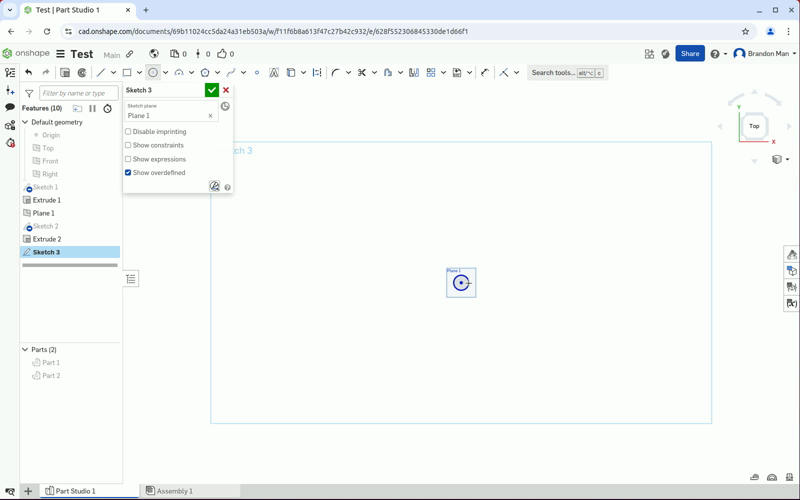
mouse_move(461, 282)
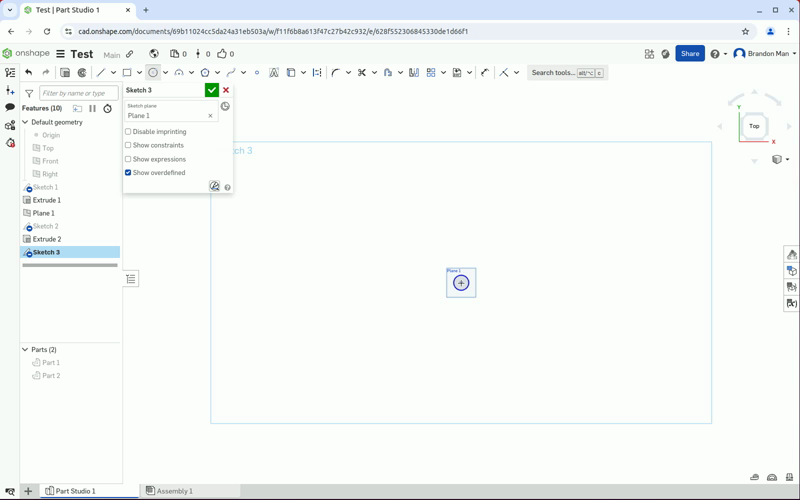
click(461, 282)
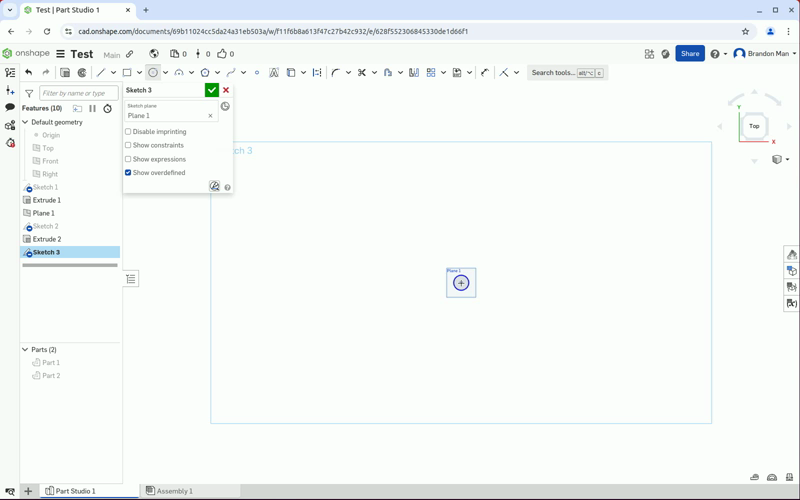
key_up(shift)
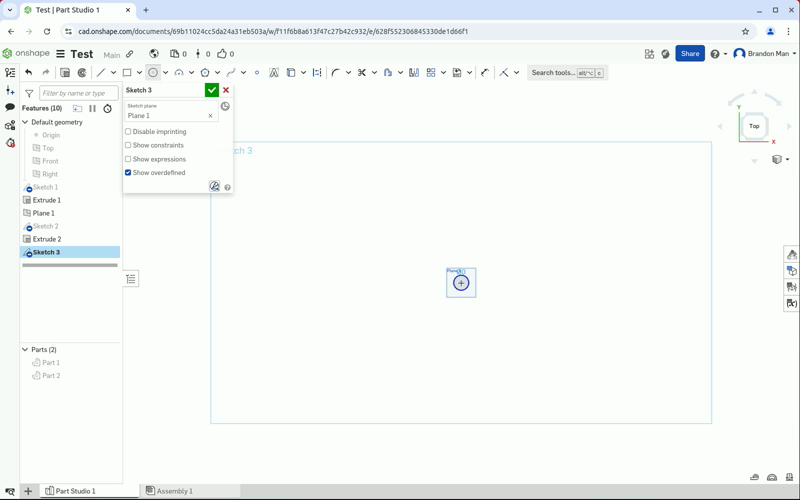
mouse_move(467, 282)
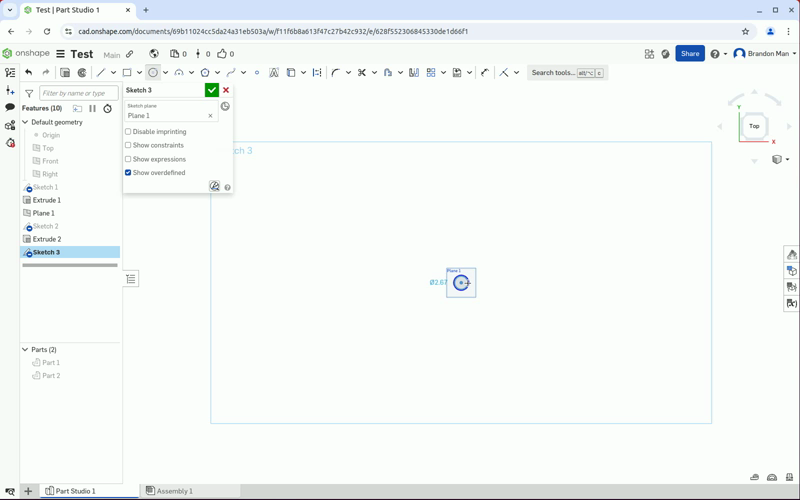
scroll(6)
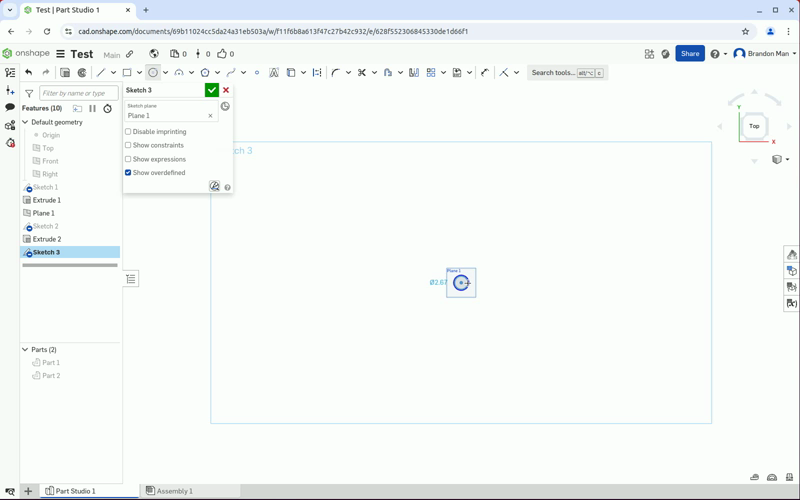
scroll(6)
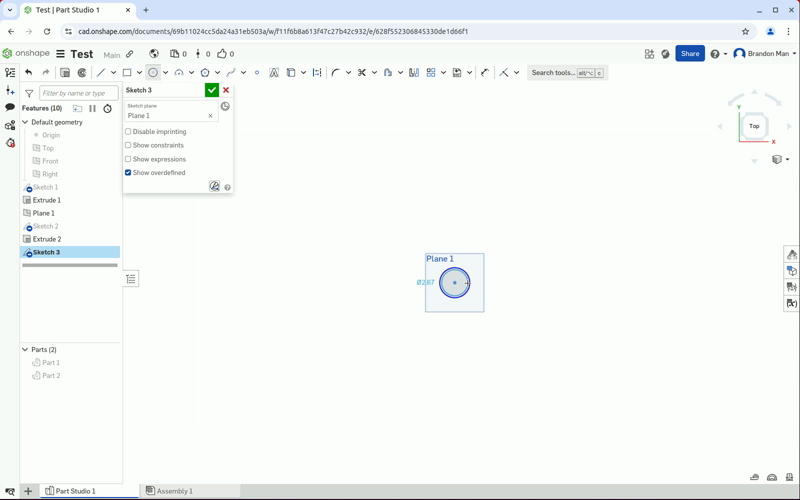
scroll(6)
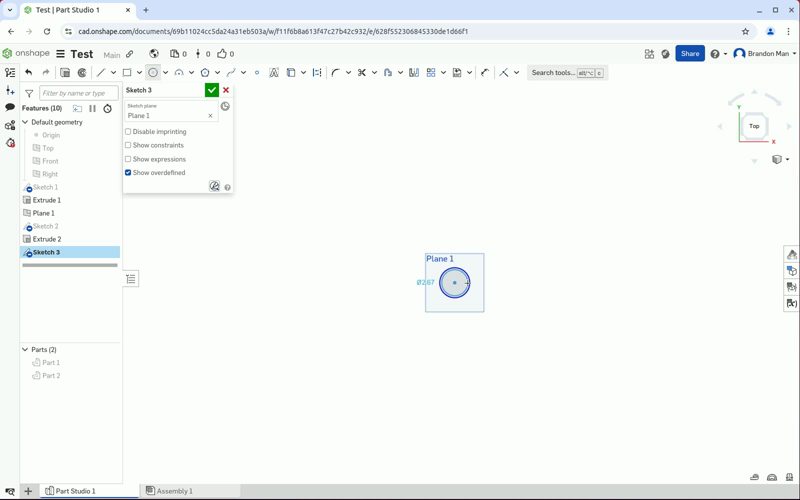
scroll(6)
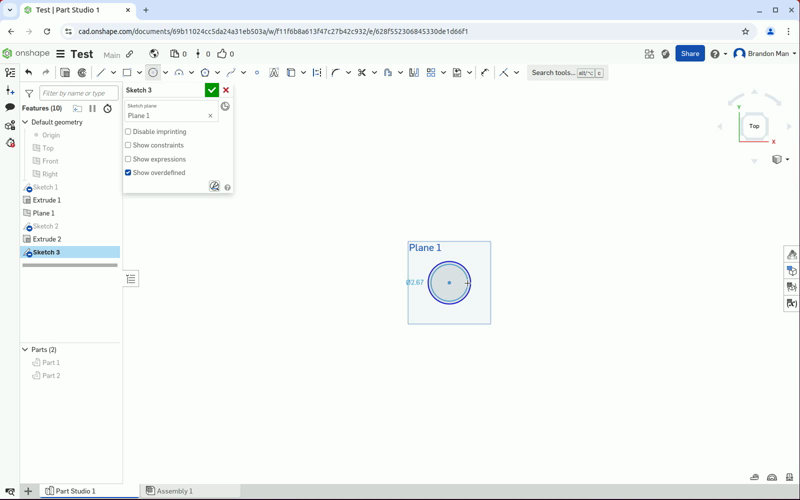
scroll(6)
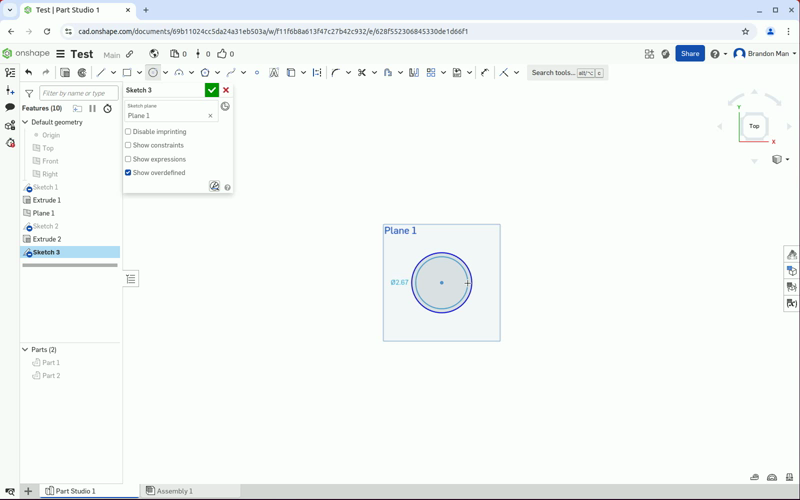
scroll(6)
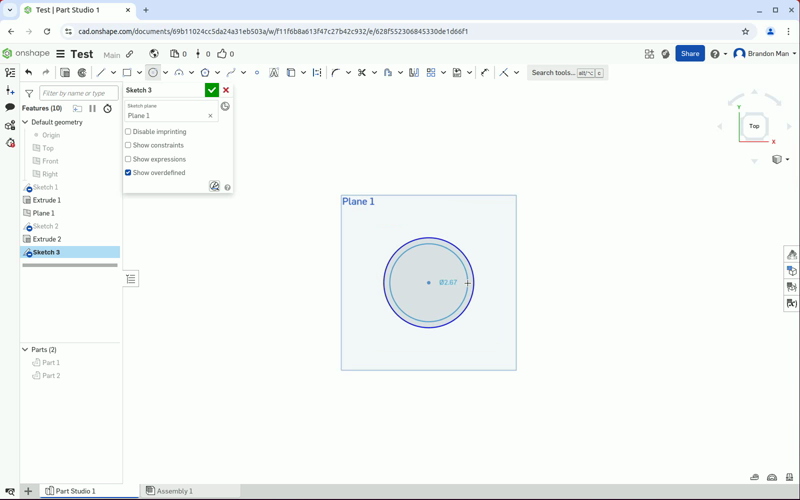
scroll(6)
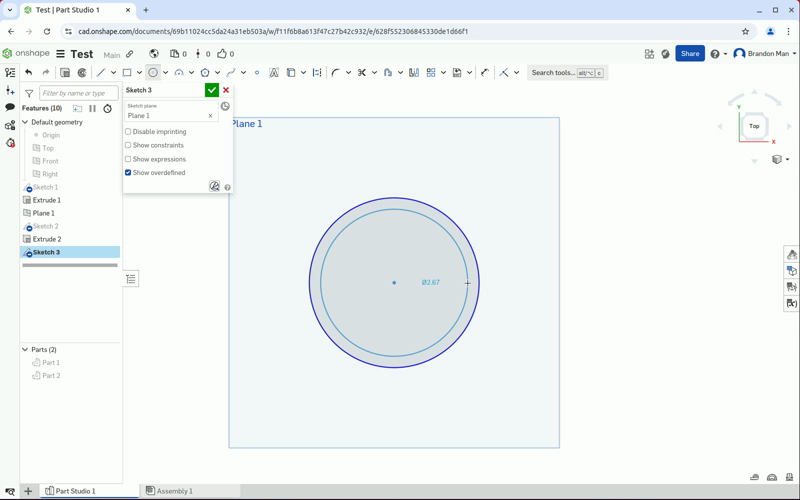
click(467, 282)
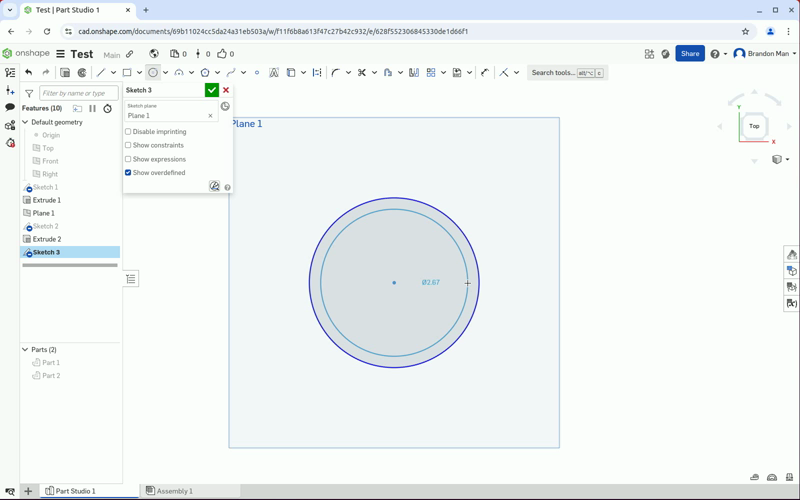
scroll(-6)
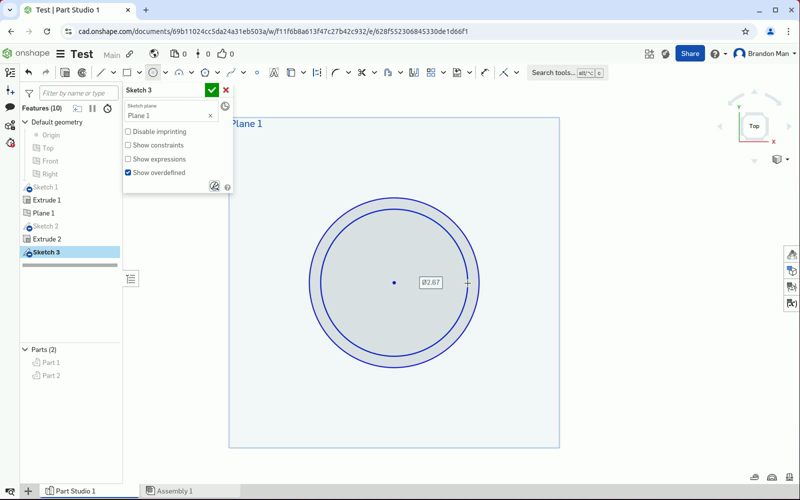
scroll(-6)
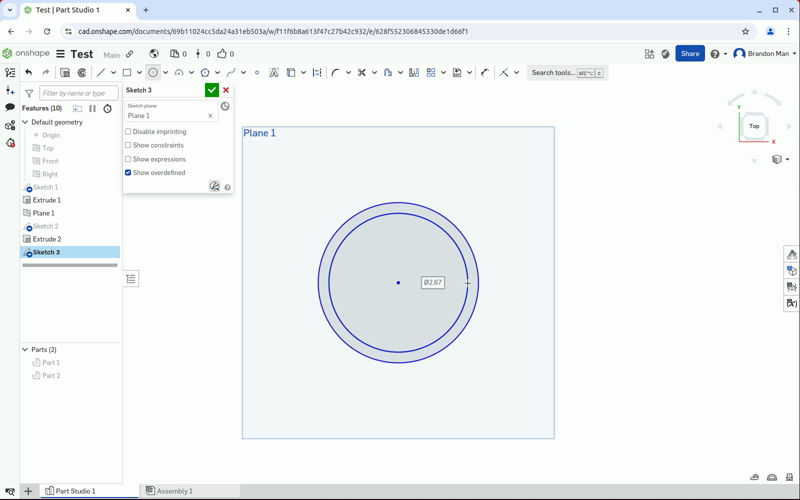
scroll(-6)
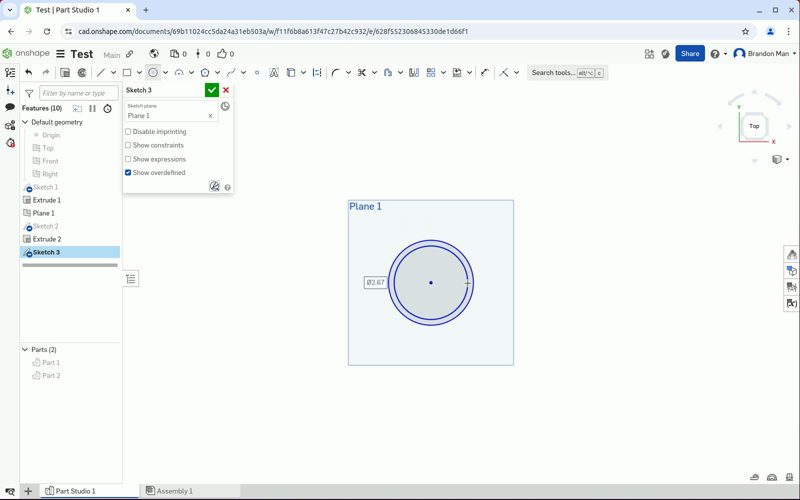
scroll(-6)
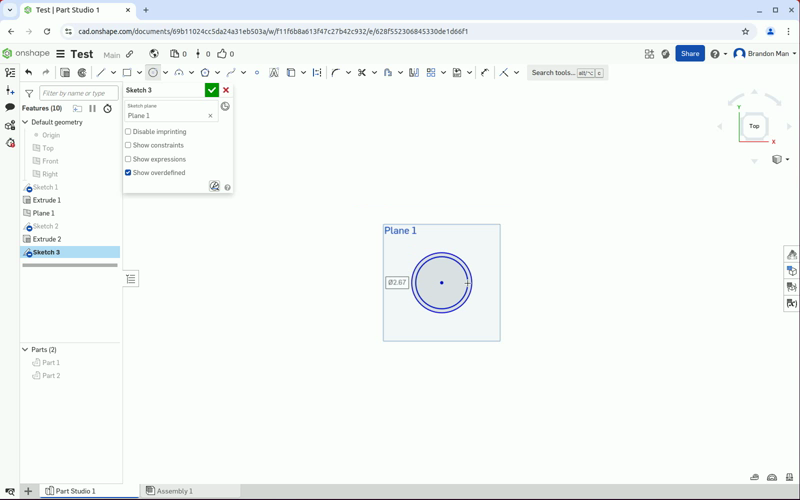
scroll(-6)
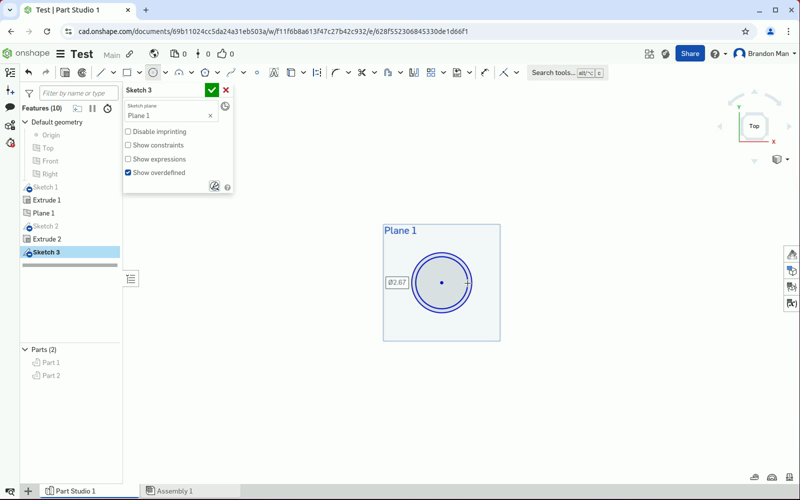
scroll(-6)
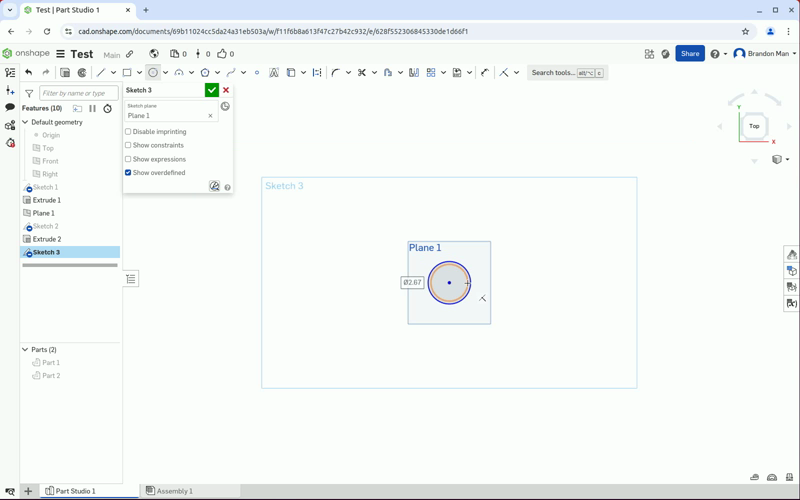
scroll(-6)
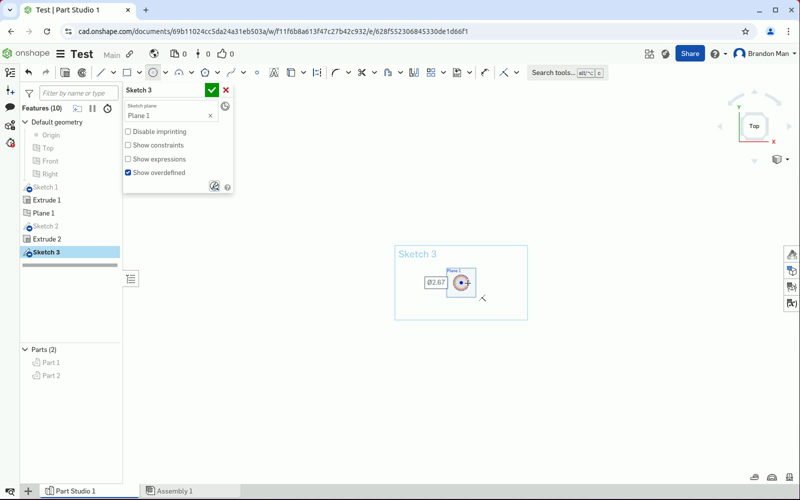
key(esc)
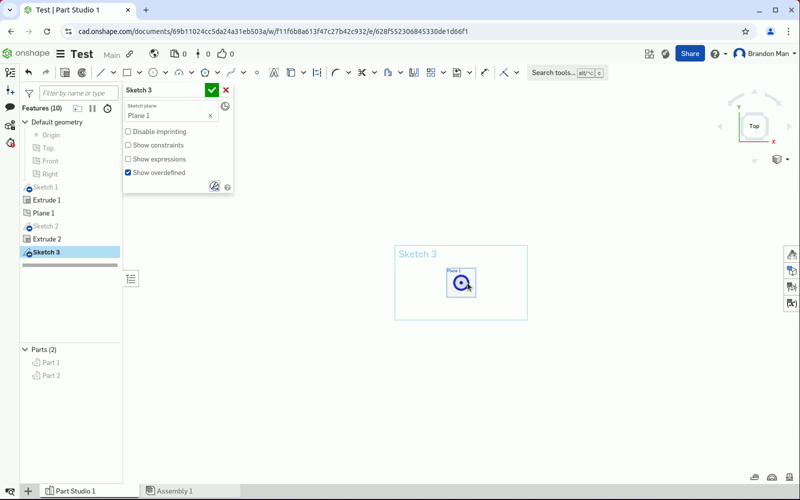
mouse_move(454, 283)
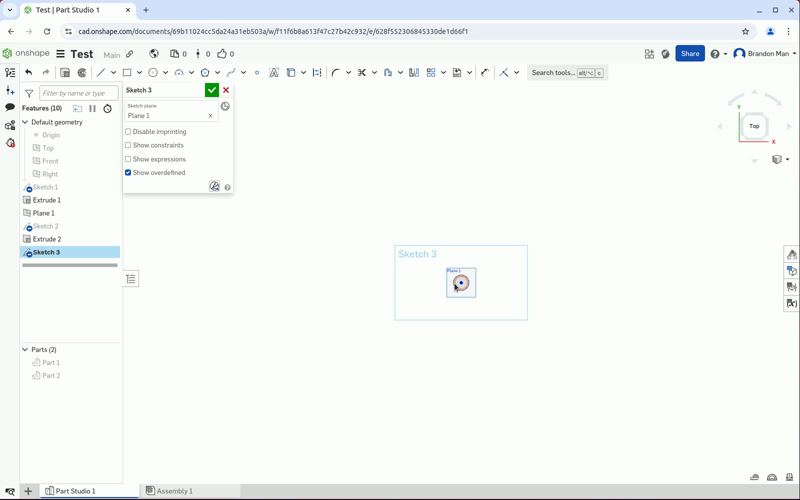
scroll(6)
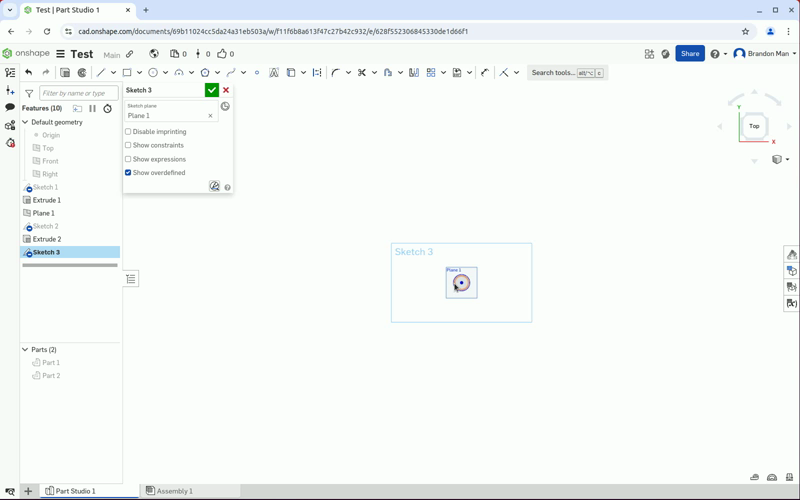
scroll(6)
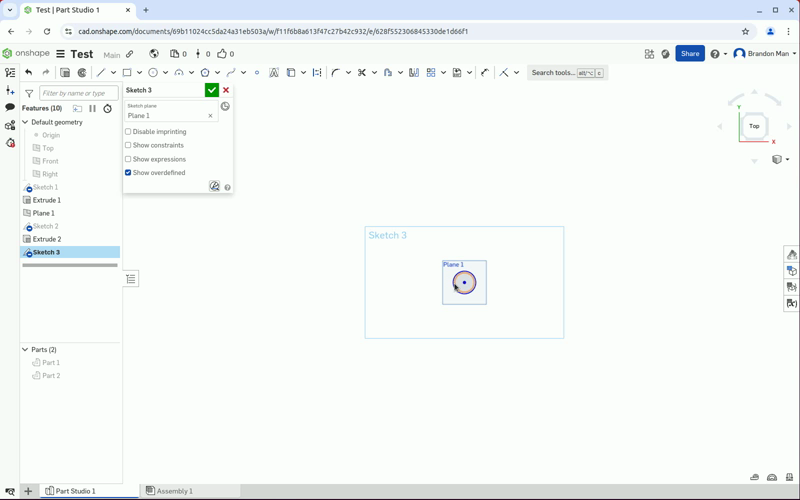
scroll(6)
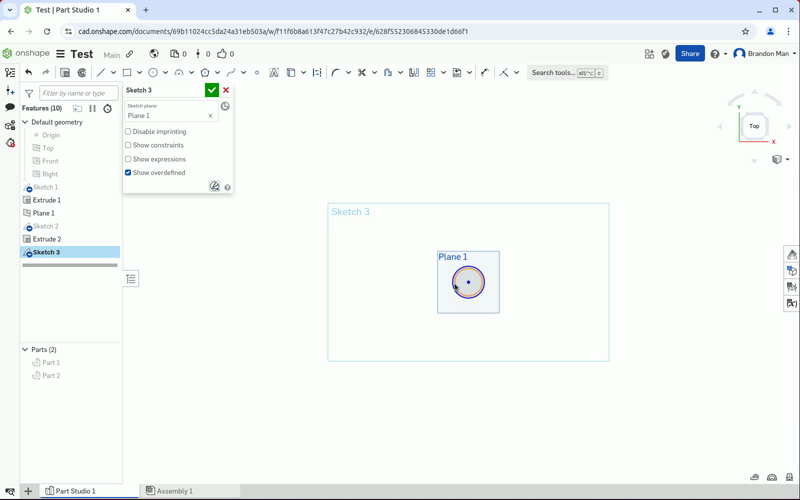
scroll(6)
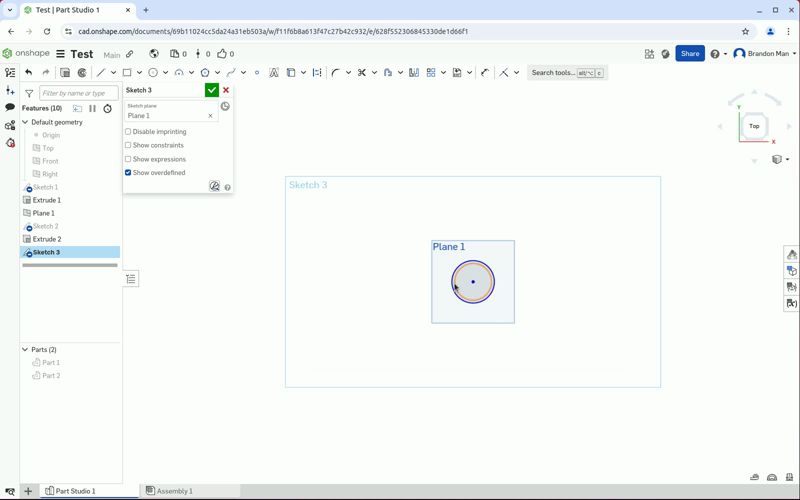
scroll(6)
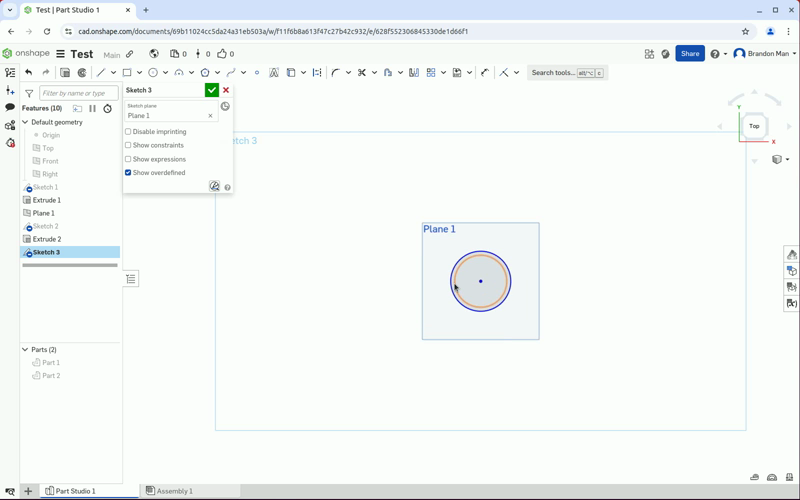
scroll(6)
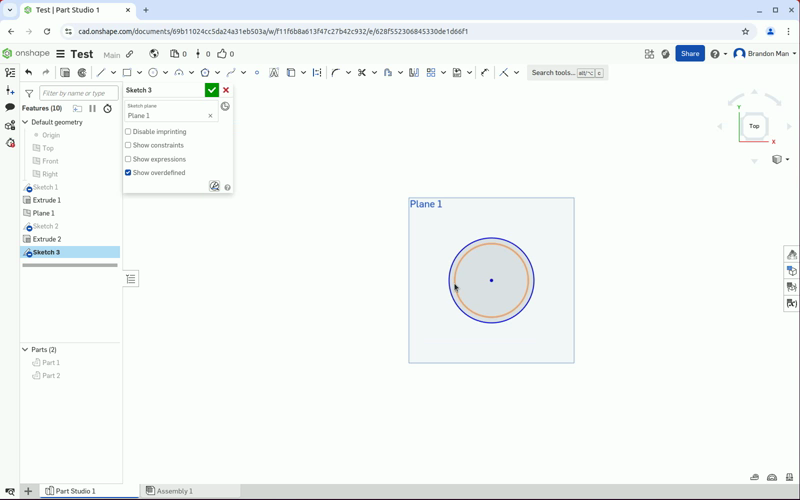
scroll(6)
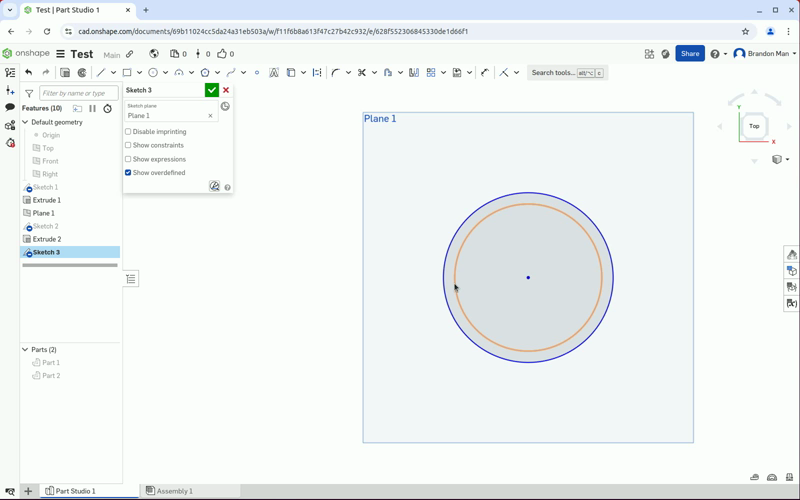
click(454, 283)
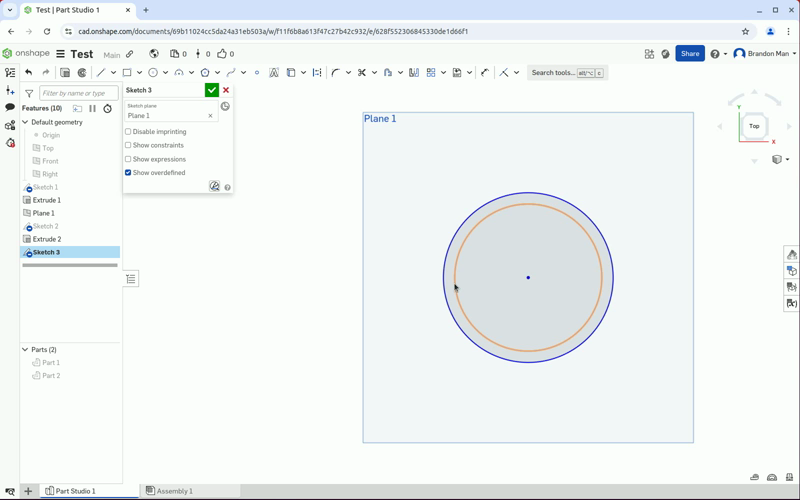
scroll(-6)
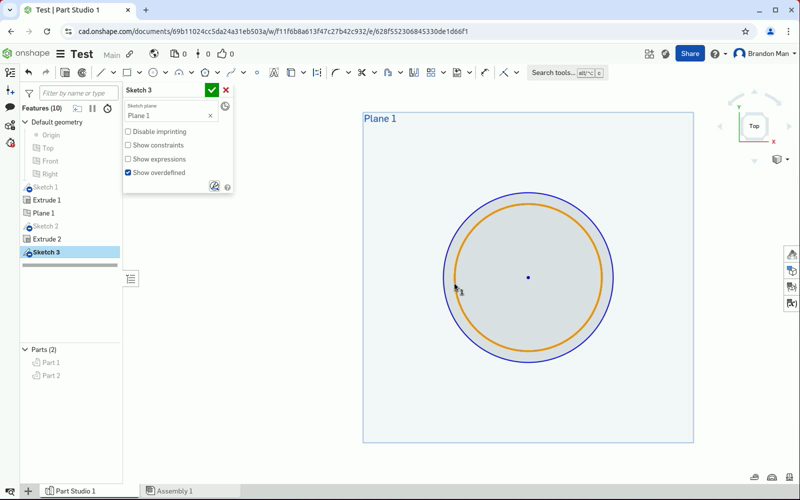
scroll(-6)
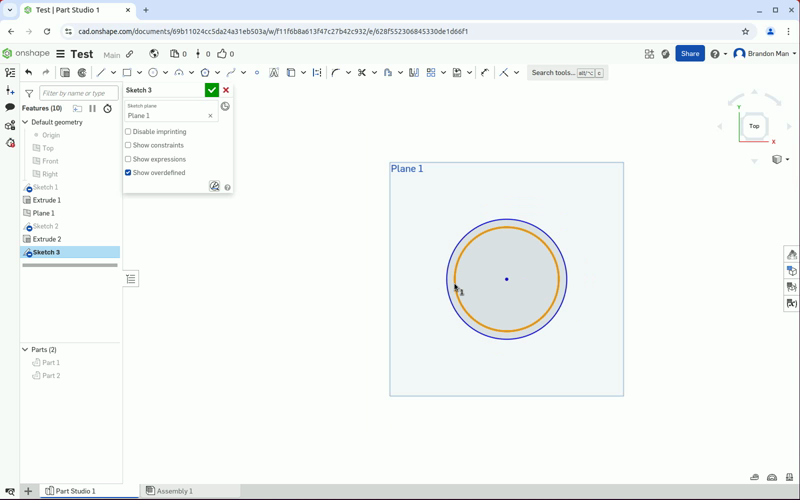
scroll(-6)
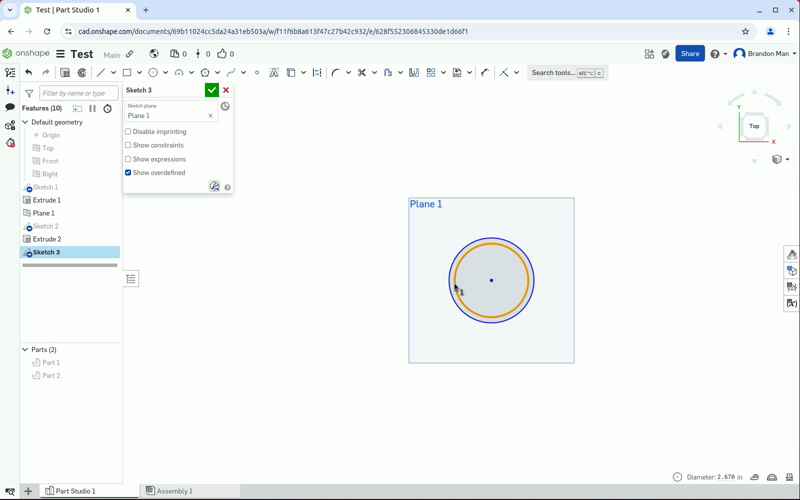
scroll(-6)
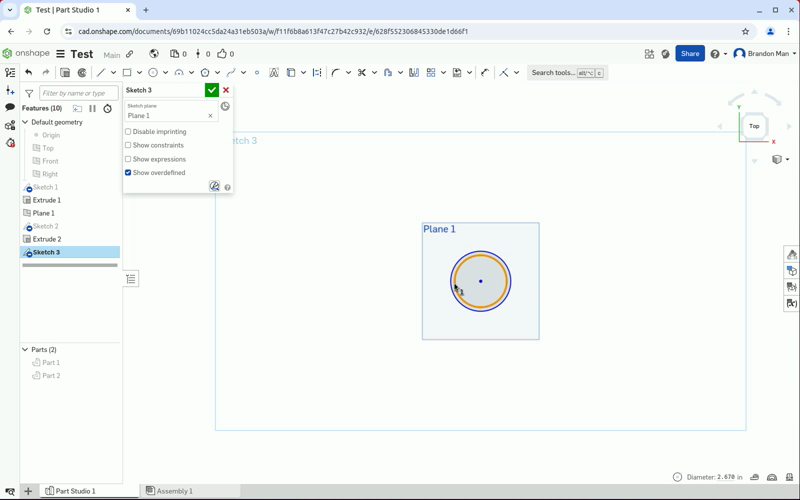
scroll(-6)
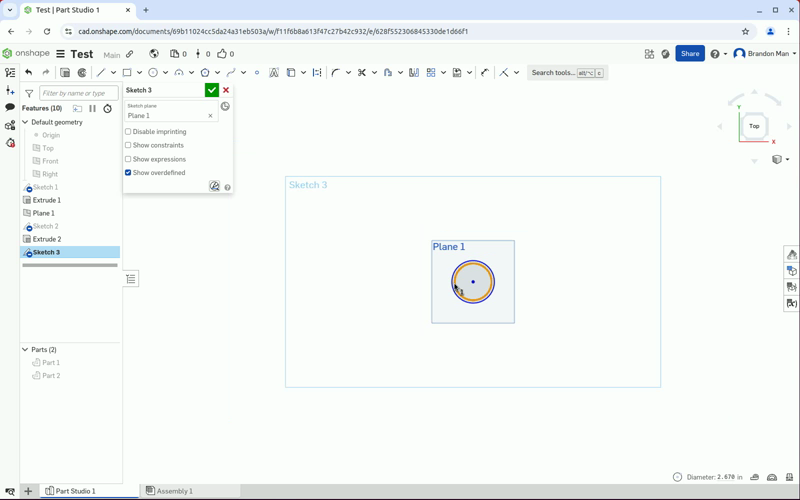
scroll(-6)
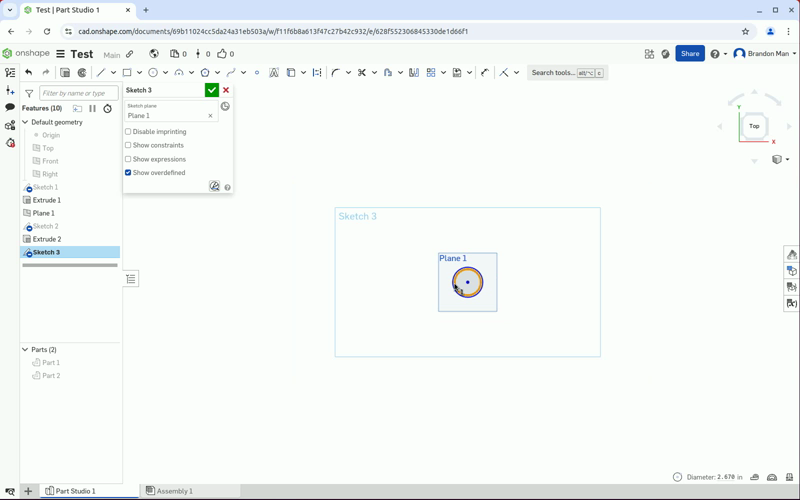
scroll(-6)
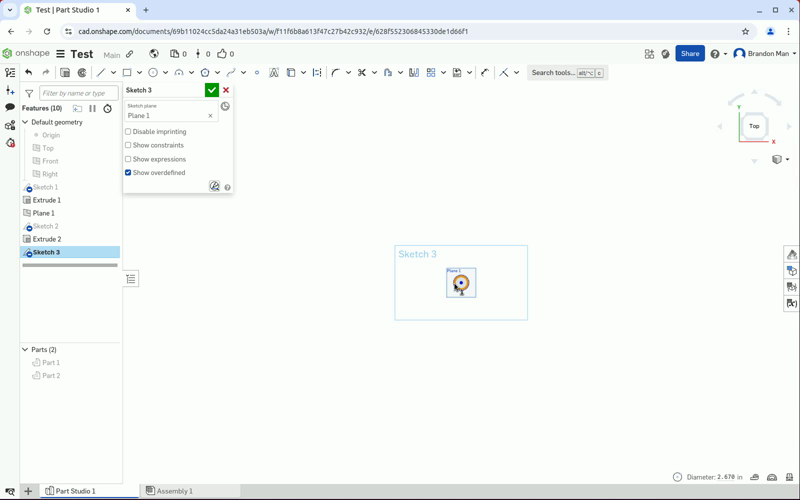
mouse_move(73, 352)
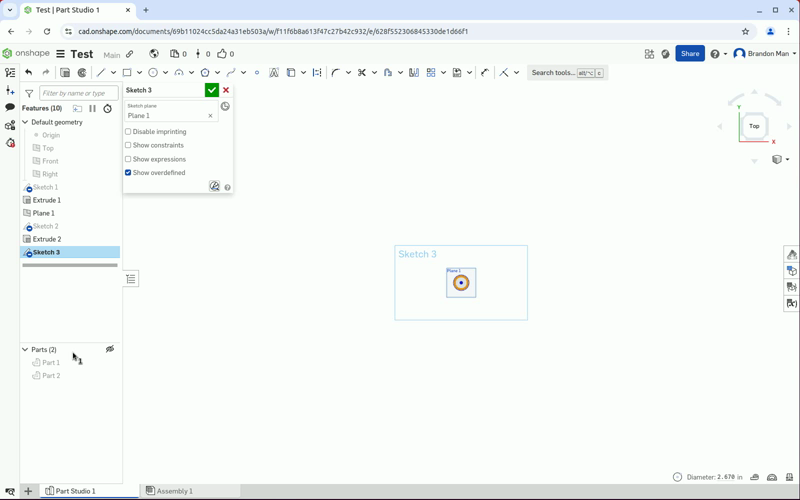
key(shift+y)
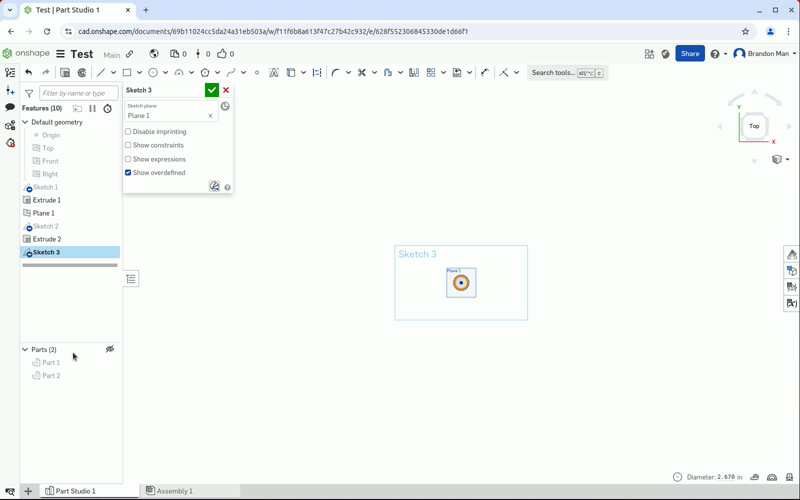
key(shift+e)
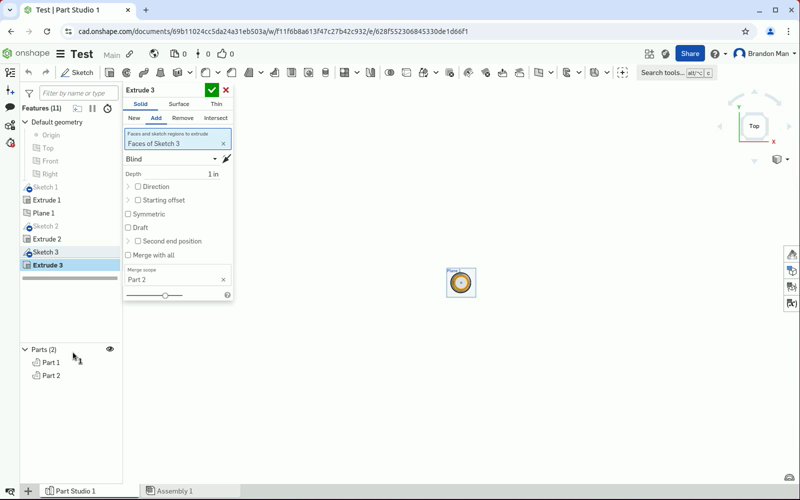
mouse_move(143, 106)
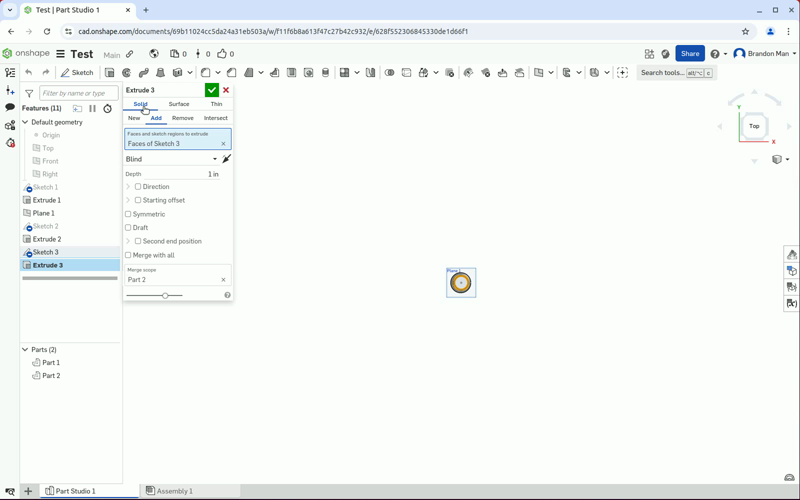
click(143, 106)
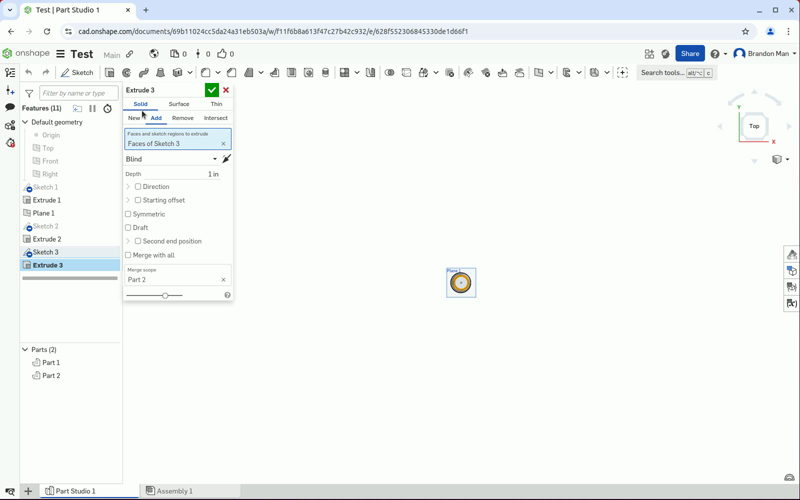
mouse_move(137, 120)
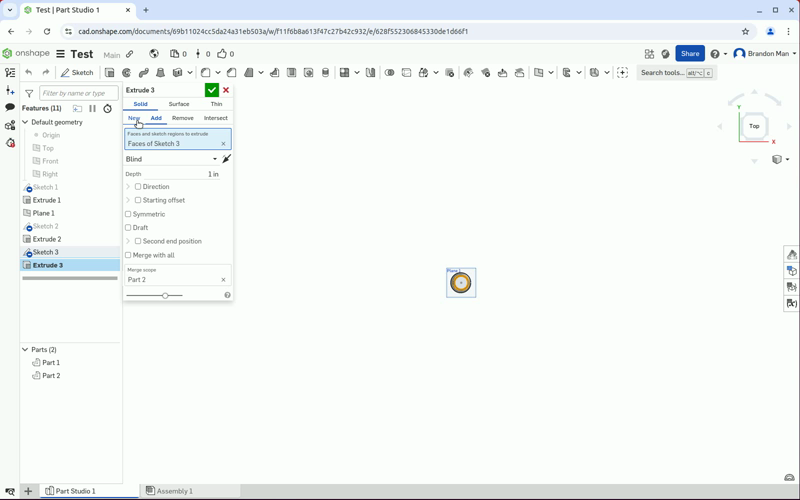
click(137, 120)
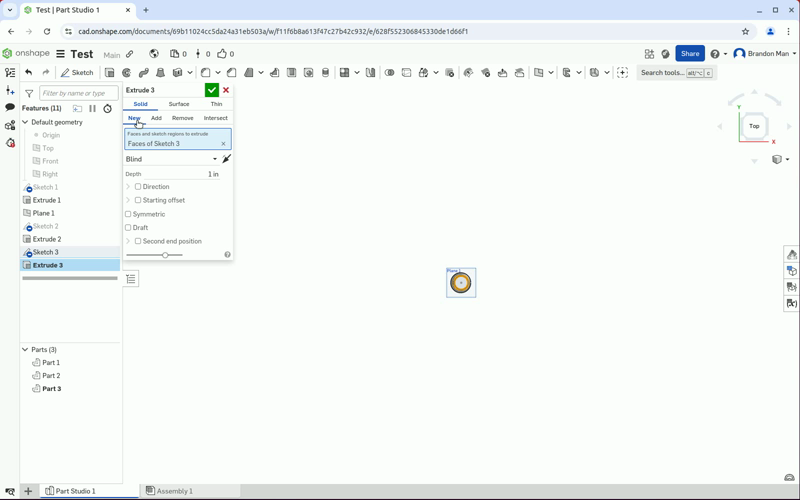
key(tab, 4)
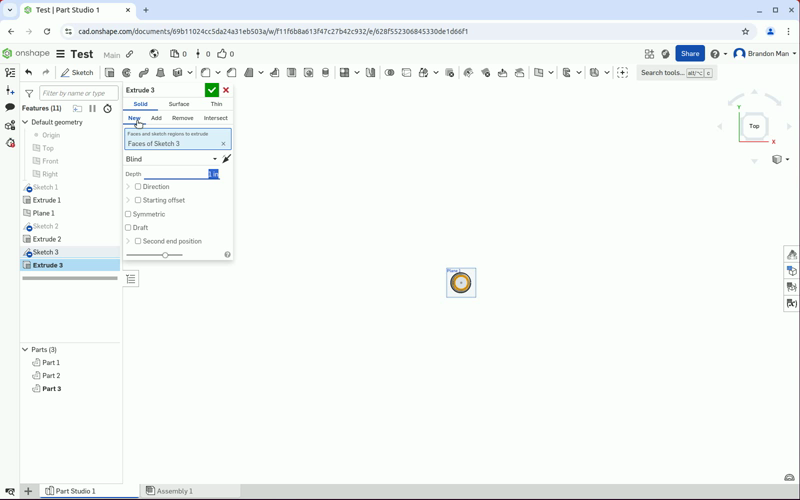
text(2.889)
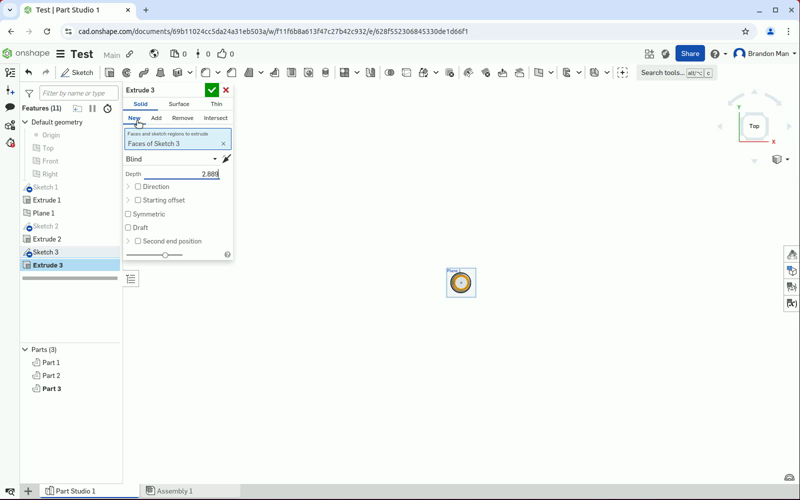
key(enter)
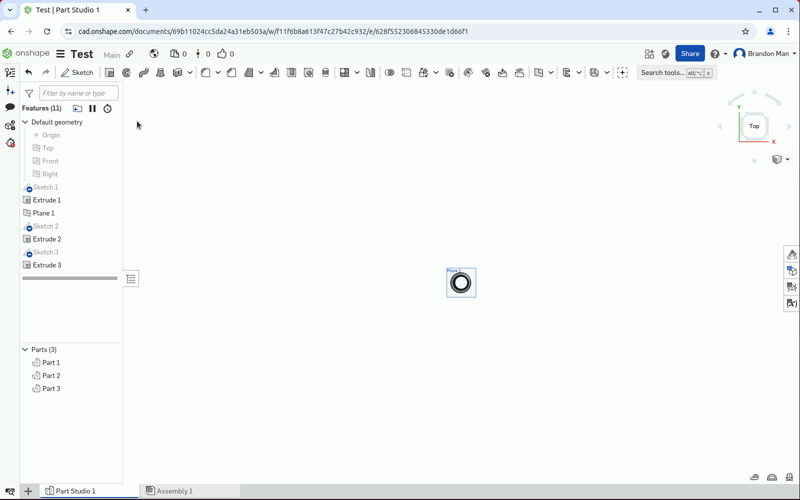
key(shift+h)
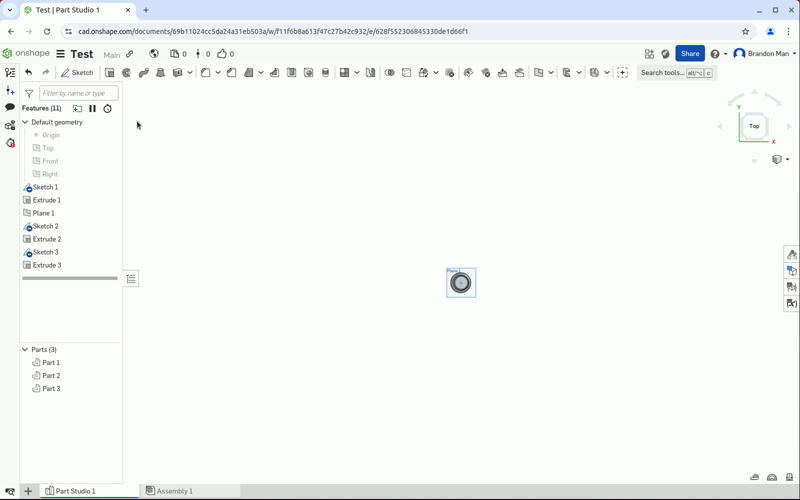
key(shift+h)
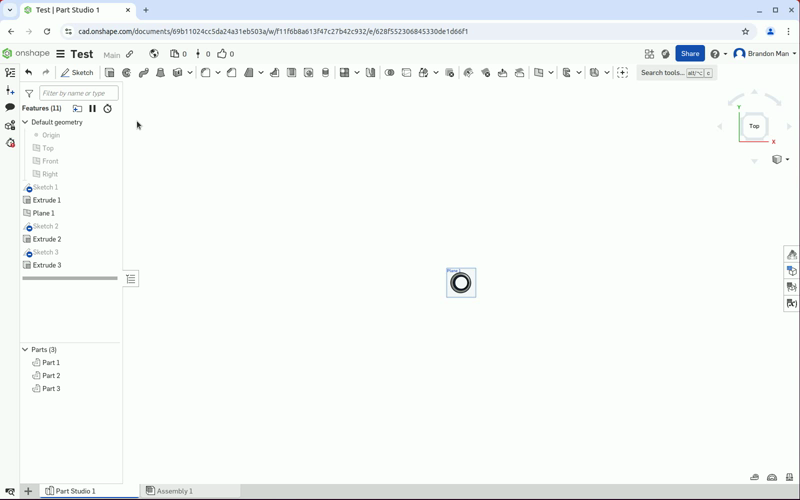
mouse_move(73, 189)
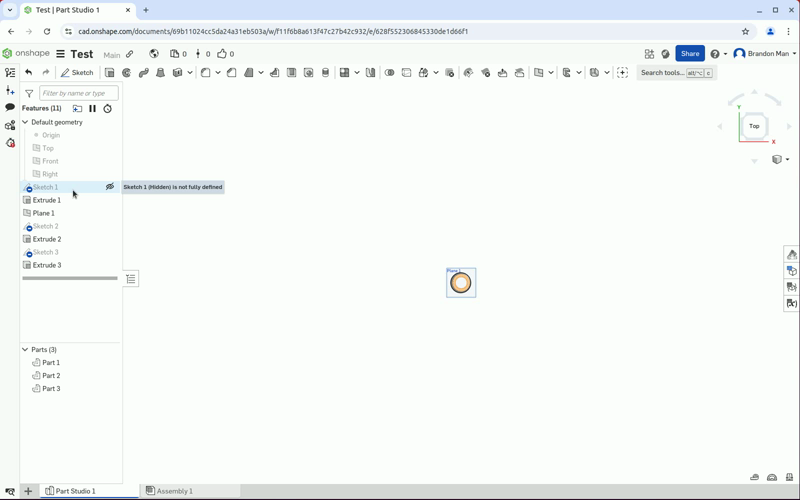
click(73, 189)
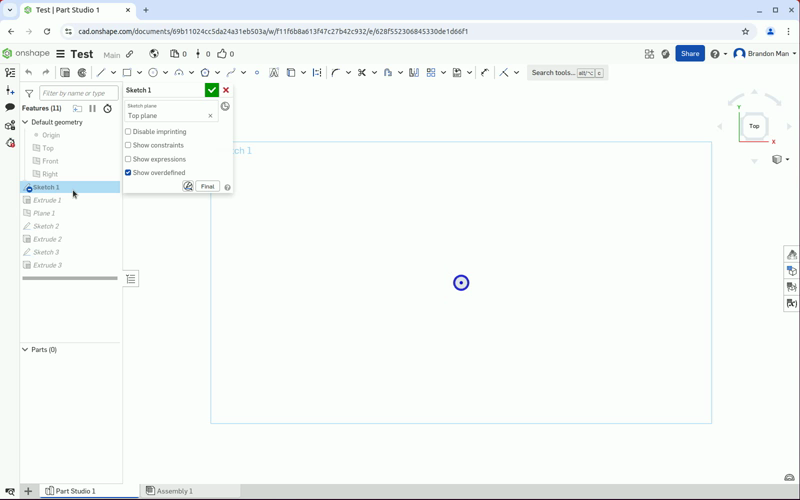
mouse_move(229, 92)
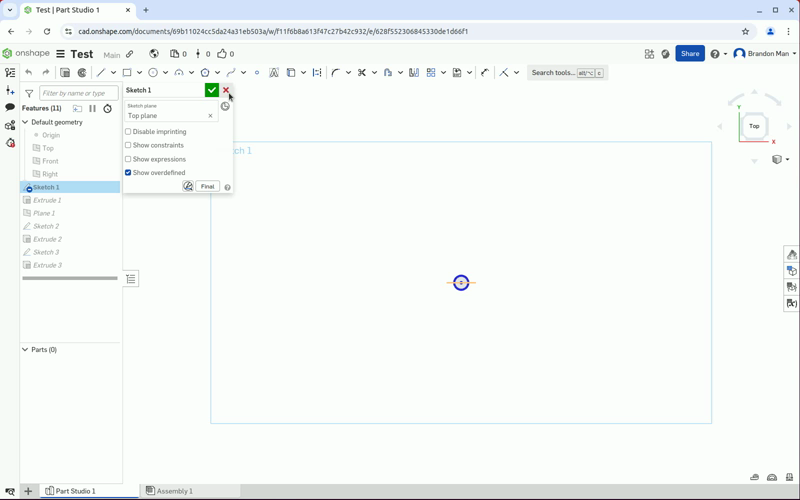
click(229, 92)
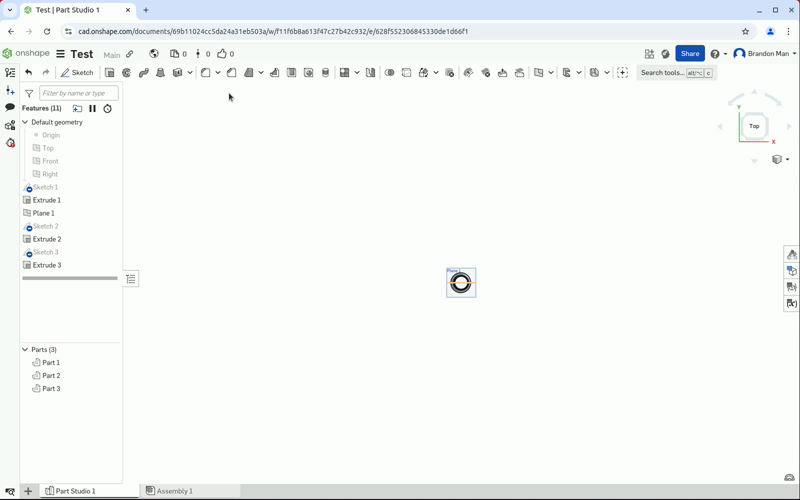
mouse_move(541, 75)
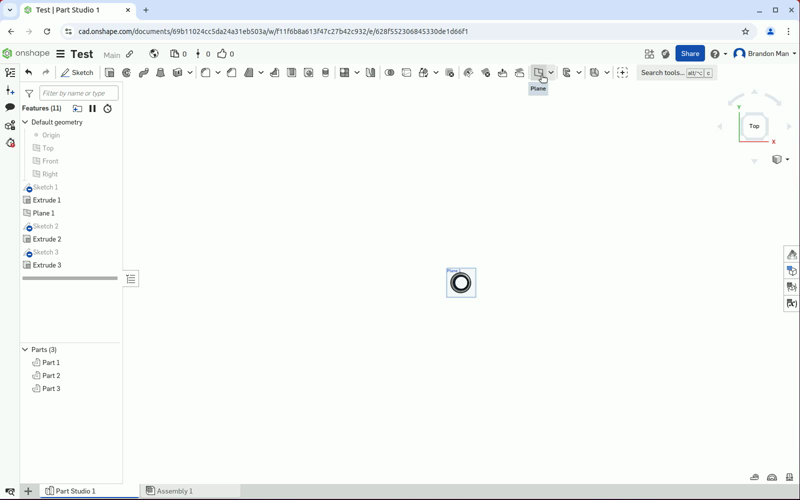
click(541, 75)
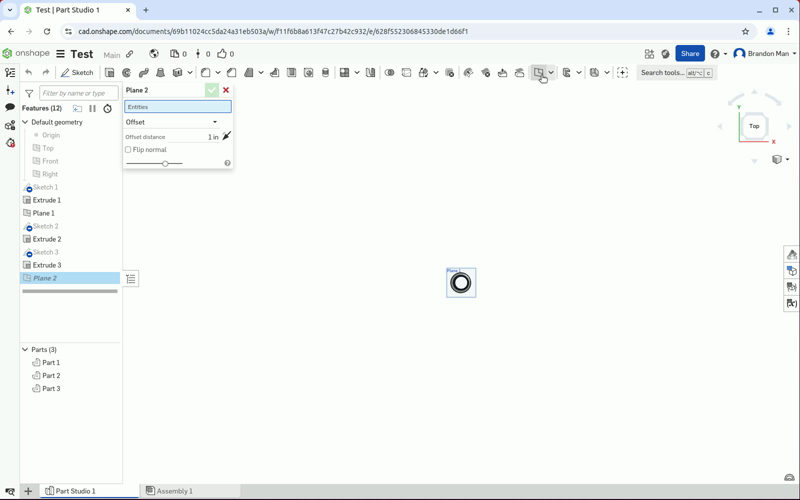
mouse_move(73, 150)
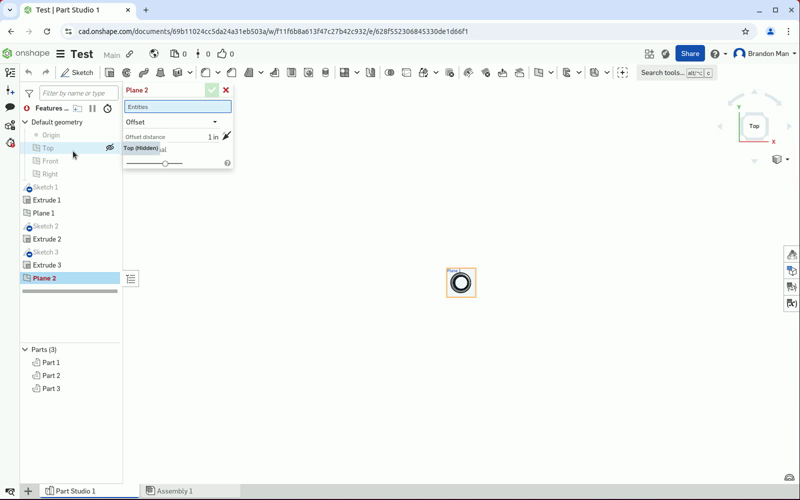
click(73, 150)
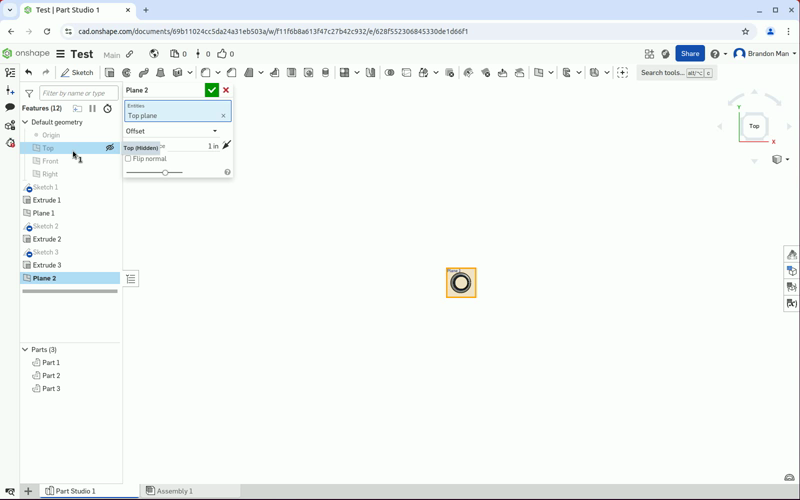
key(tab, 2)
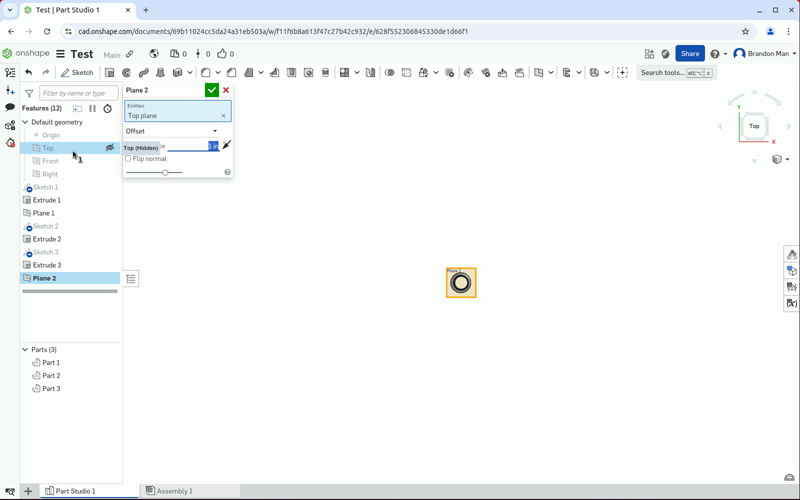
text(22.4)
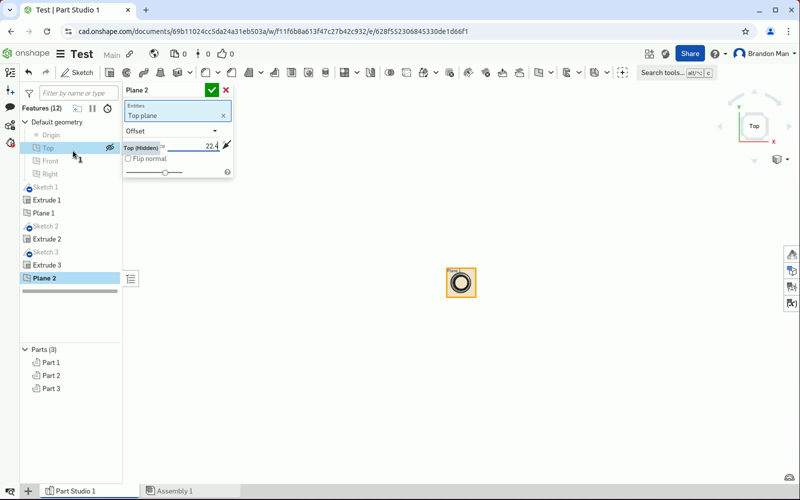
key(enter, 2)
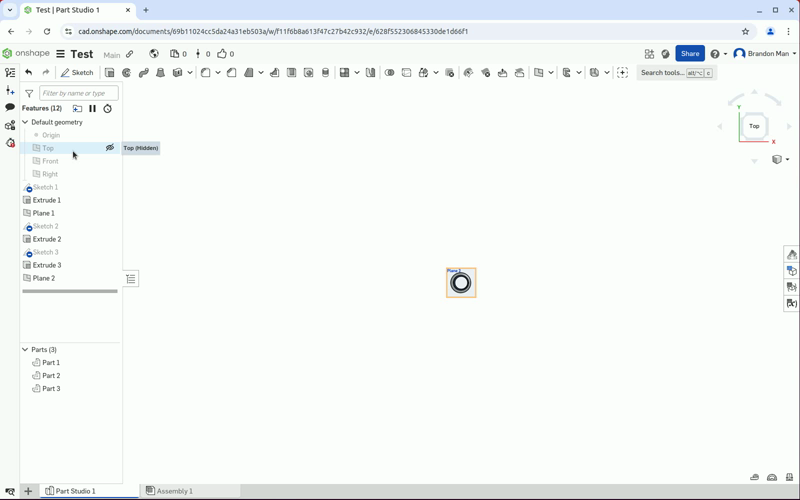
key(shift+s)
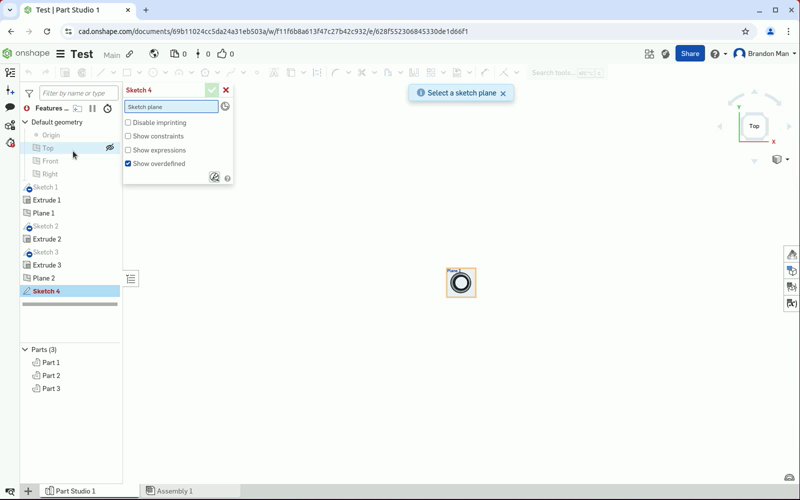
mouse_move(73, 280)
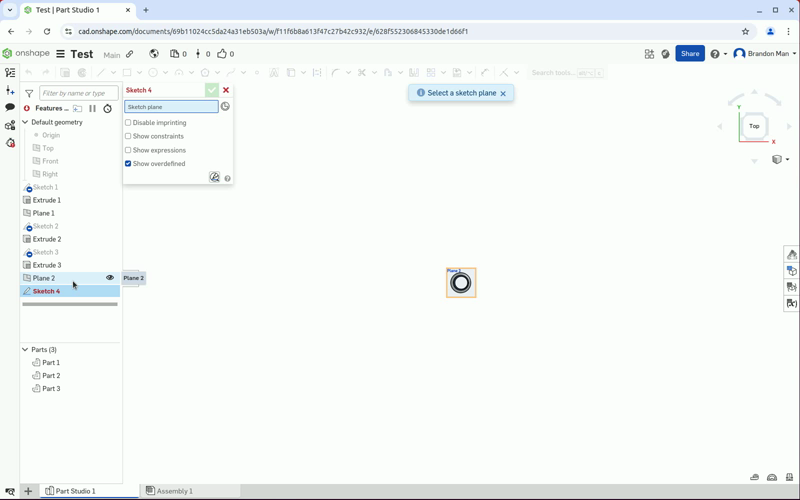
click(73, 280)
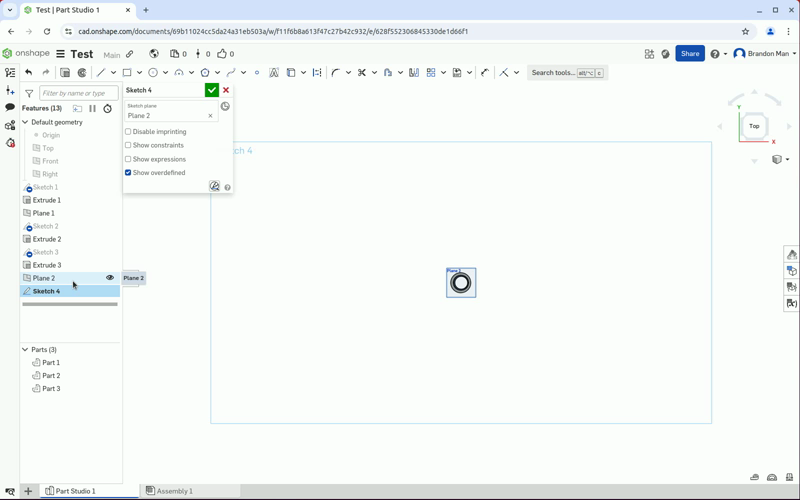
mouse_move(73, 352)
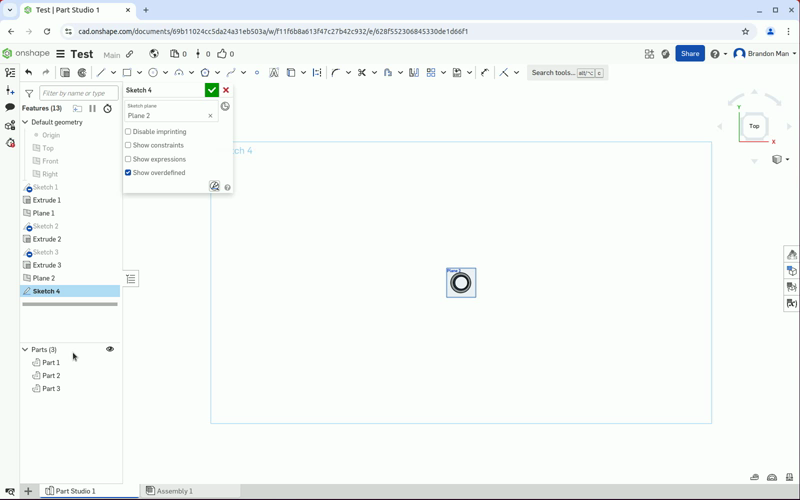
key(y)
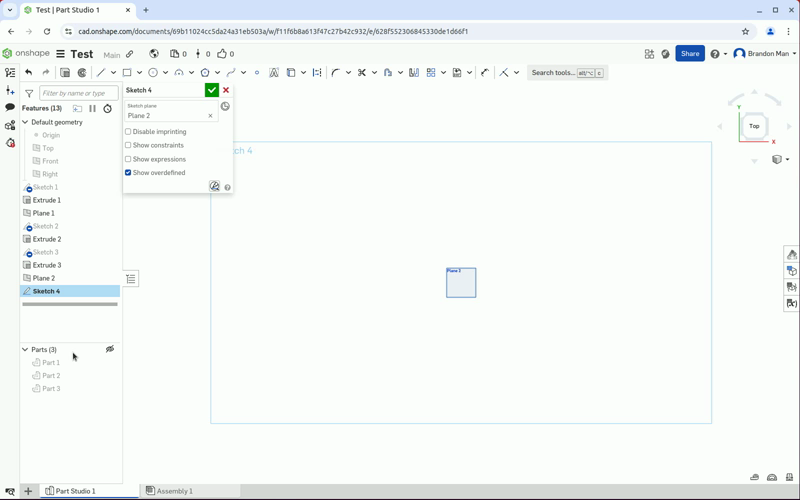
key(l)
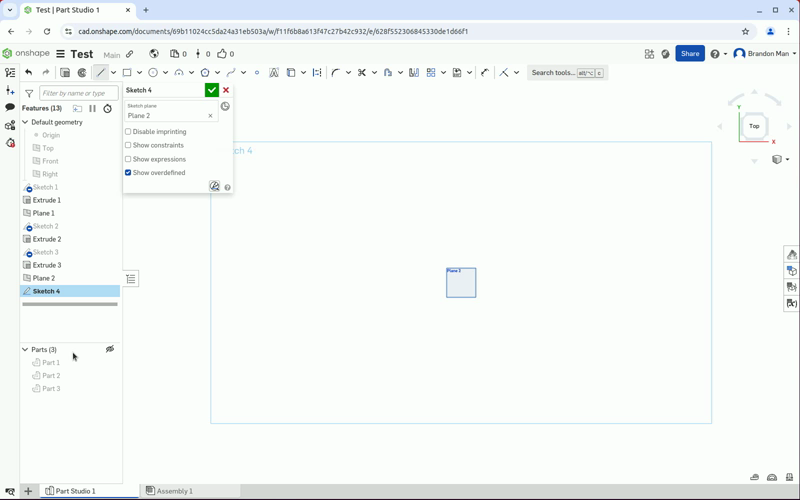
key_down(shift)
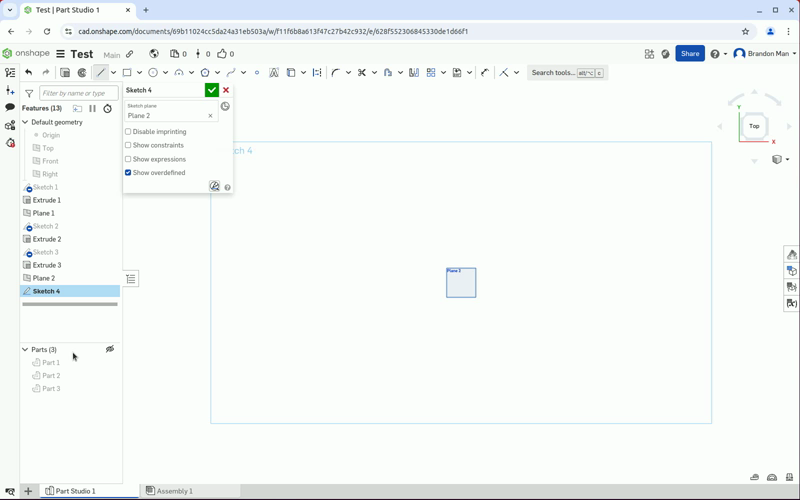
mouse_move(450, 284)
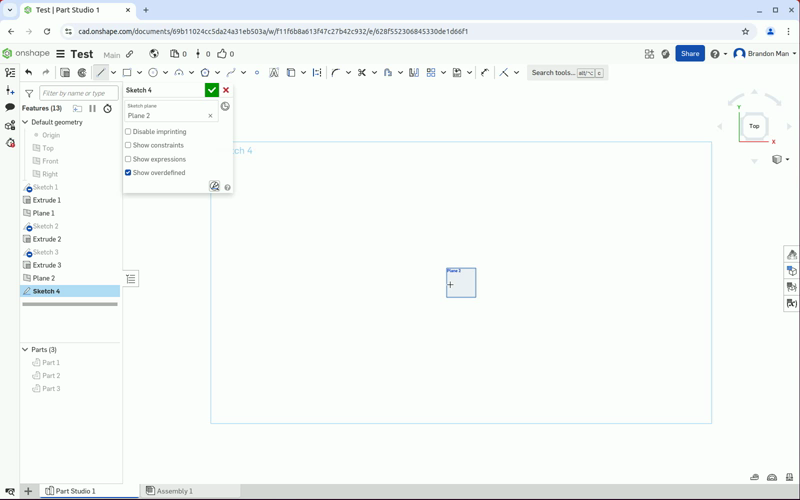
click(450, 284)
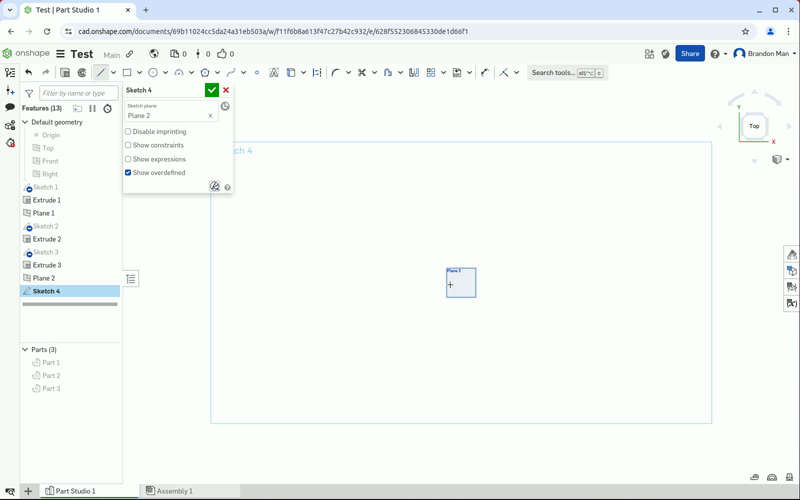
key_up(shift)
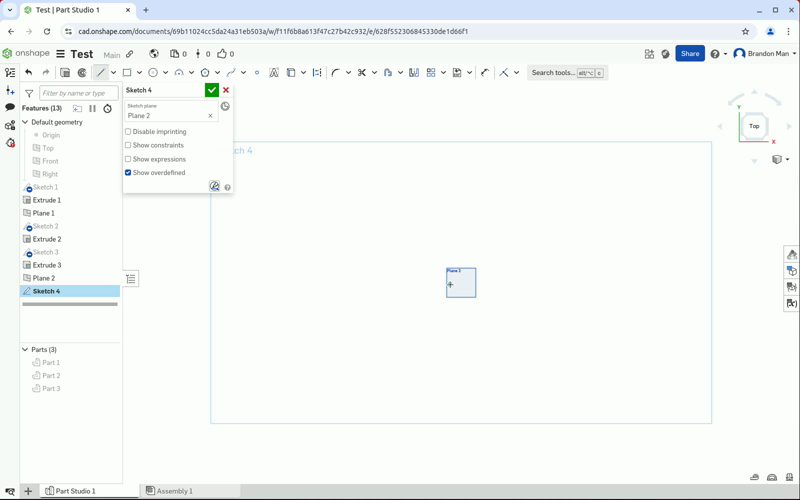
key_down(shift)
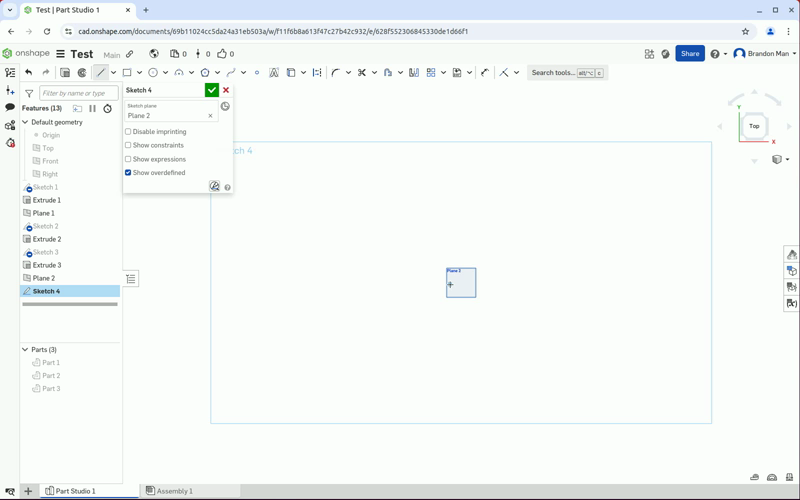
mouse_move(480, 284)
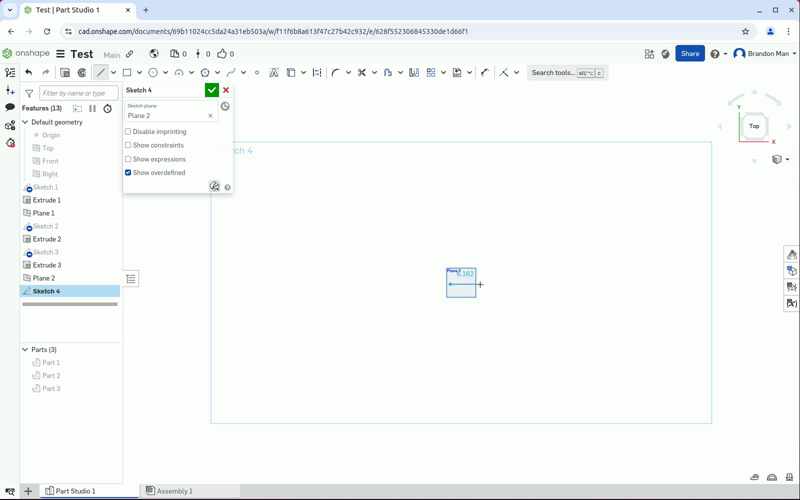
mouse_move(453, 284)
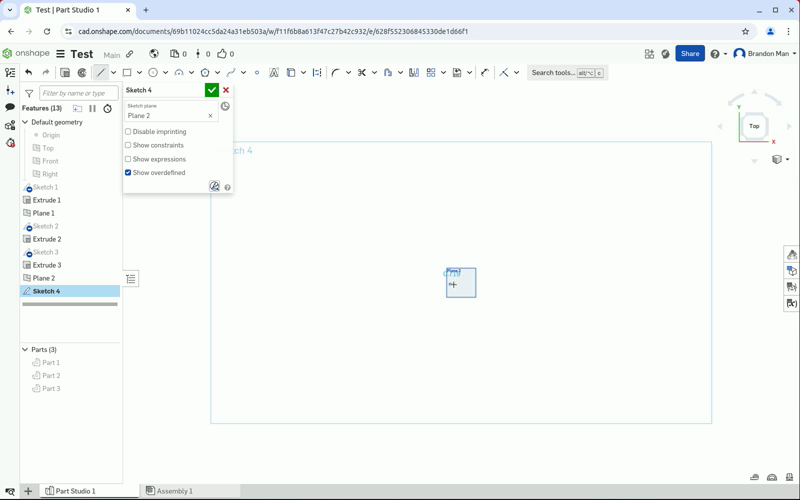
scroll(6)
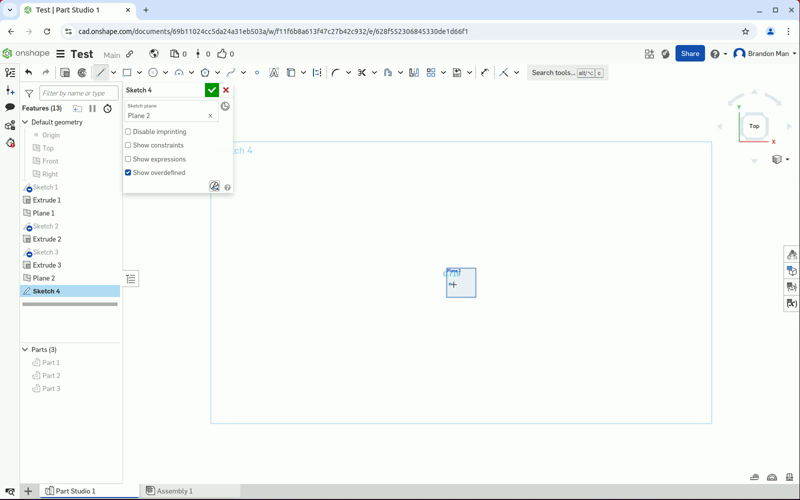
scroll(6)
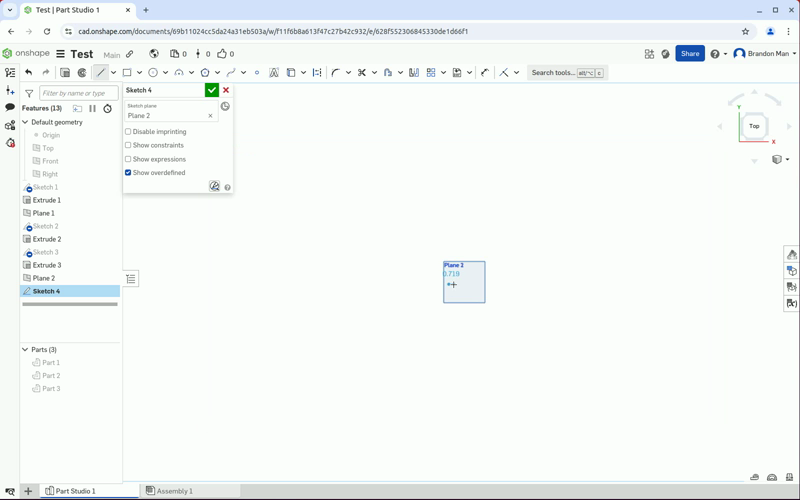
scroll(6)
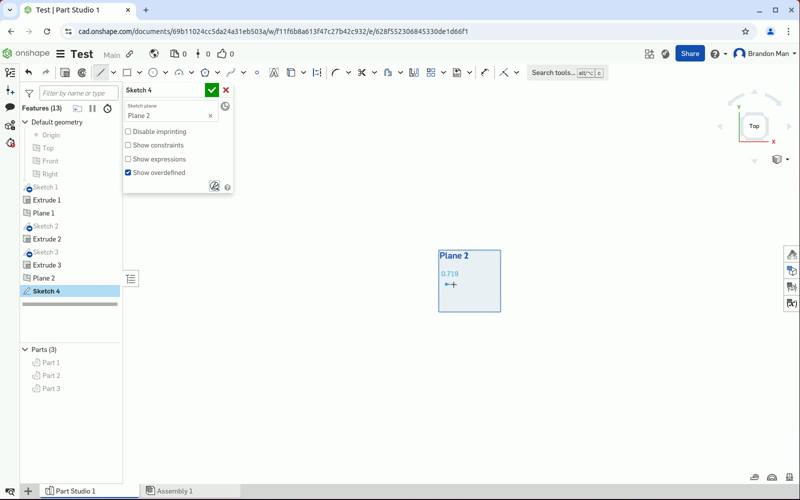
scroll(6)
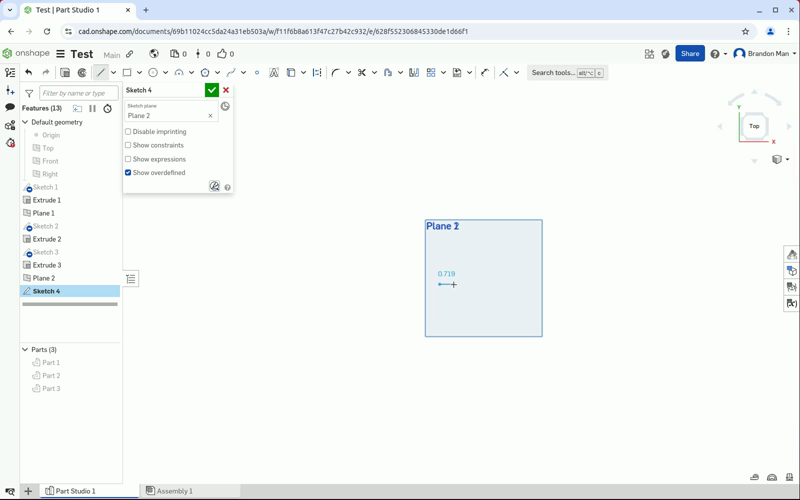
scroll(6)
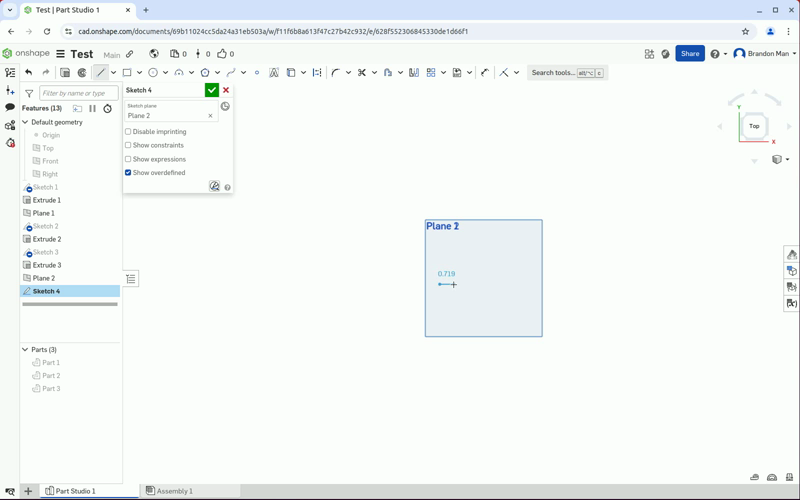
scroll(6)
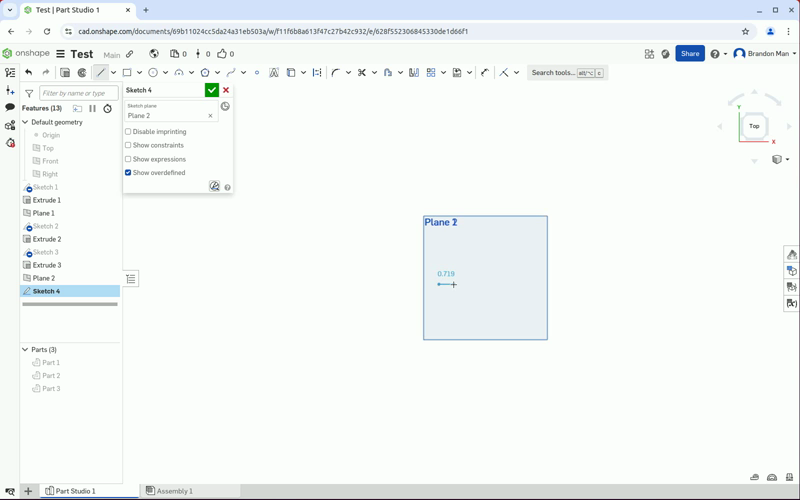
scroll(6)
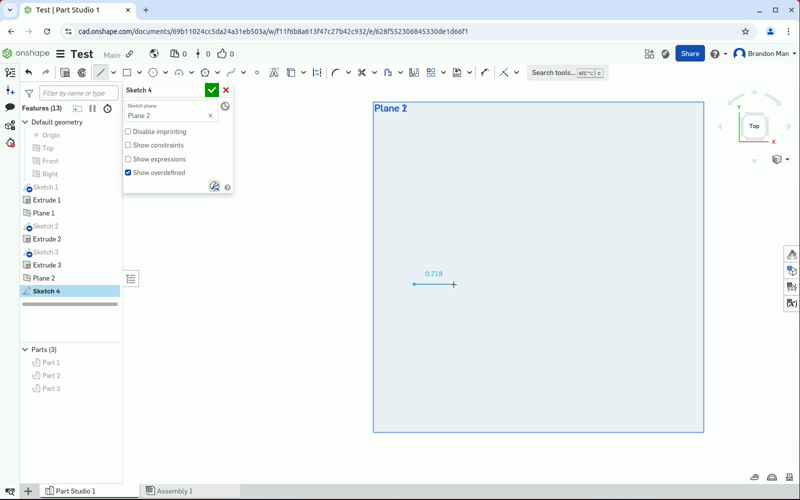
click(453, 284)
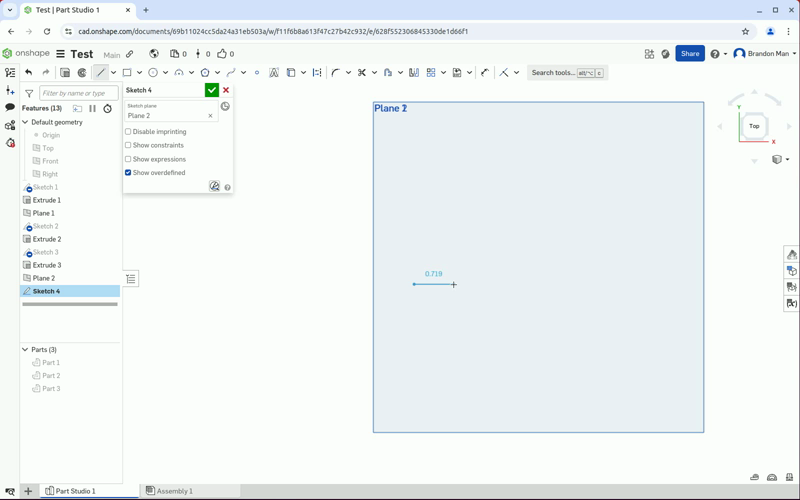
scroll(-6)
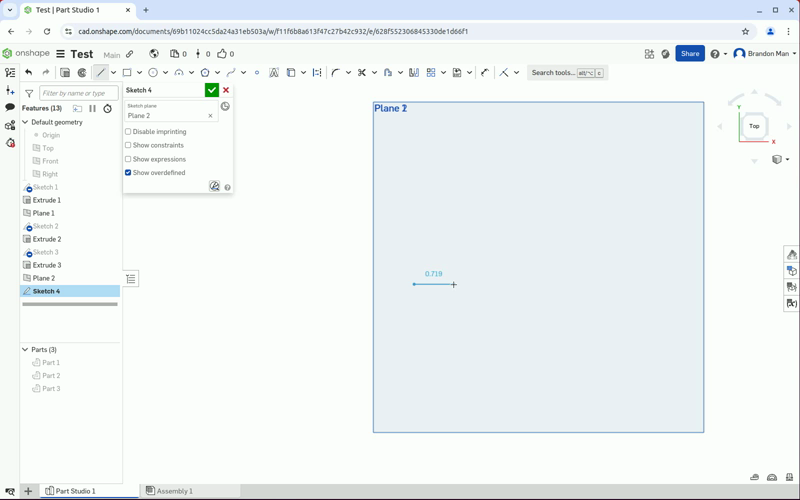
scroll(-6)
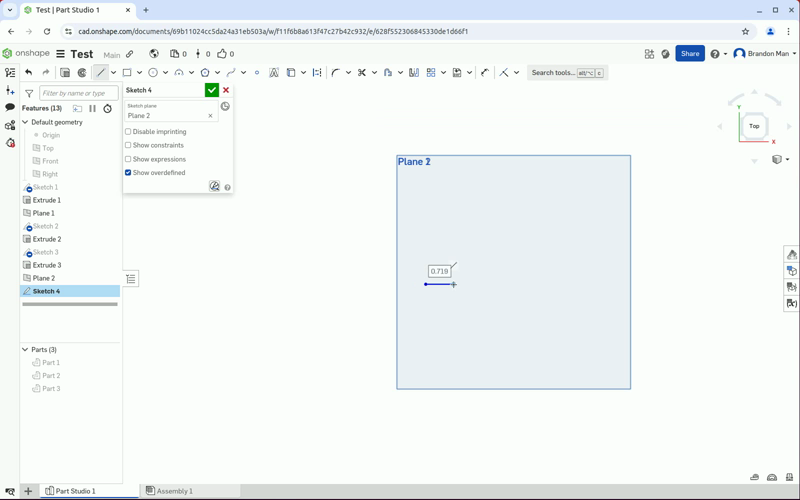
scroll(-6)
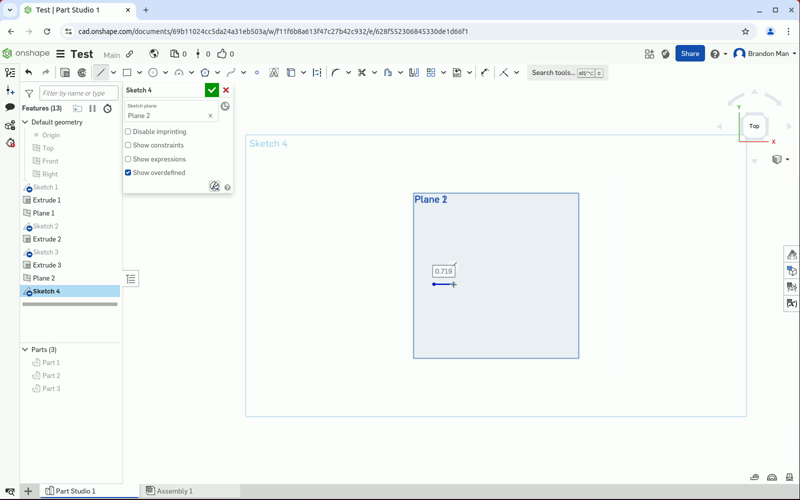
scroll(-6)
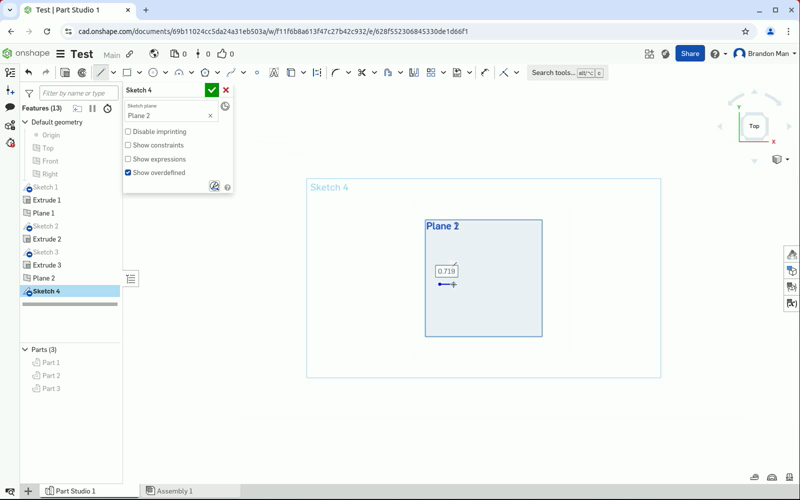
scroll(-6)
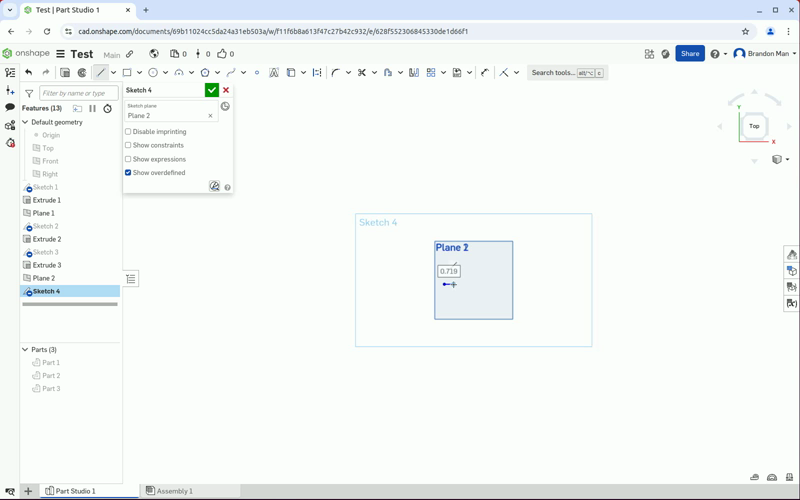
scroll(-6)
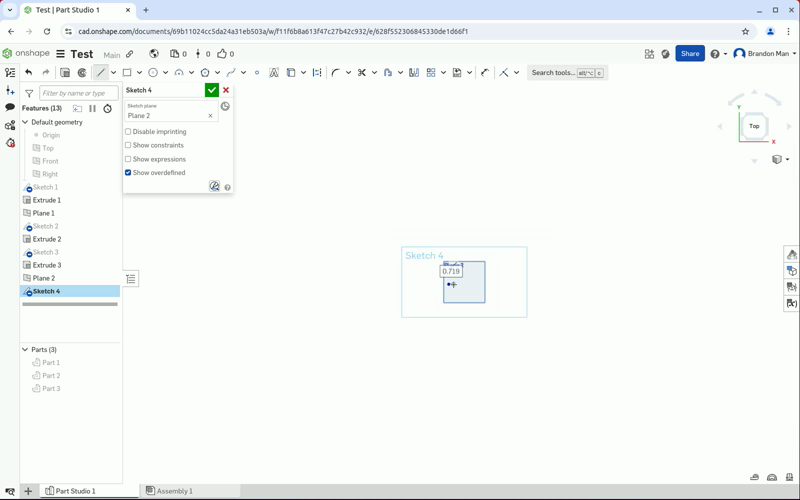
scroll(-6)
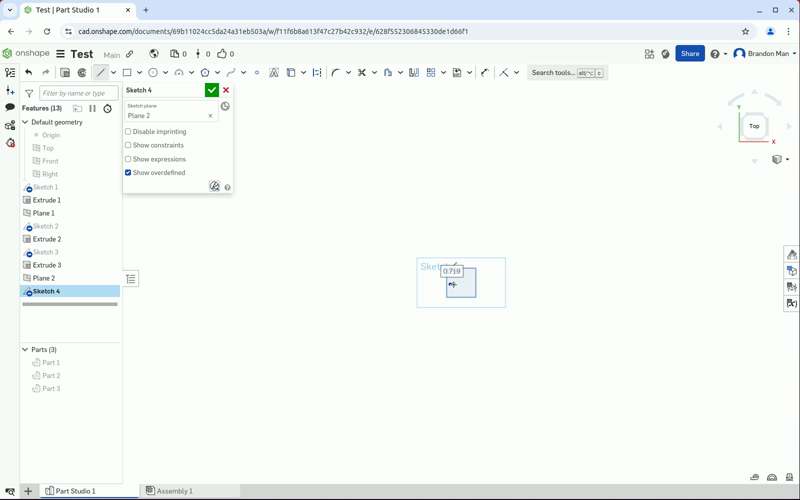
key_up(shift)
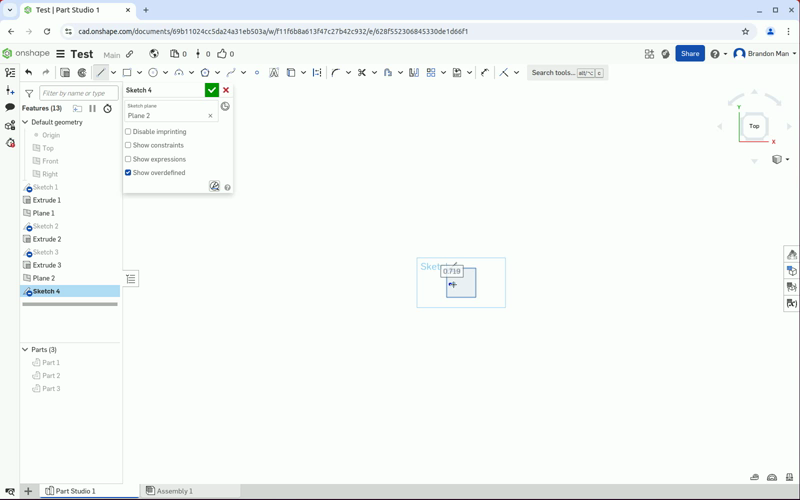
key_down(shift)
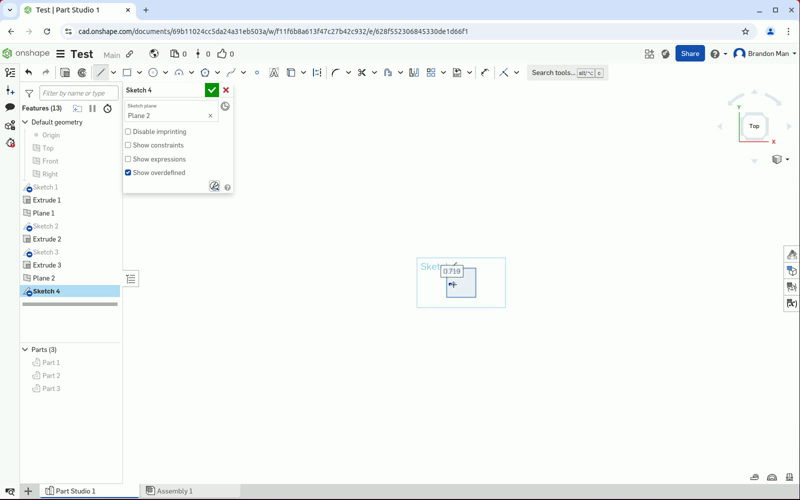
mouse_move(483, 284)
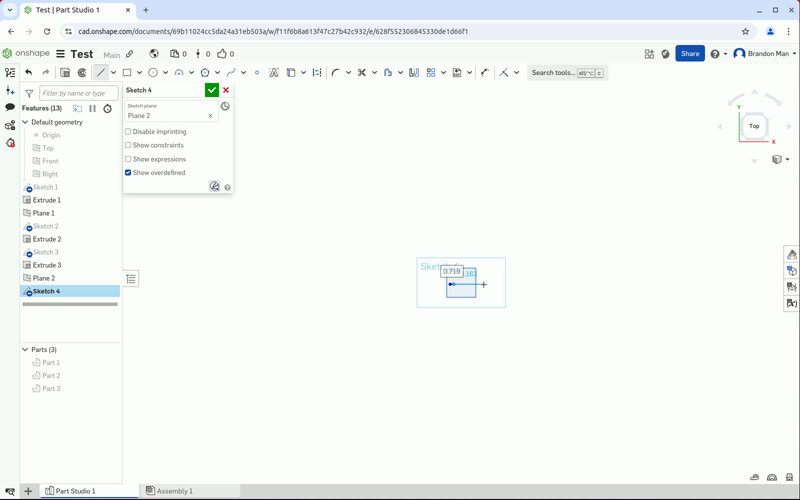
mouse_move(453, 280)
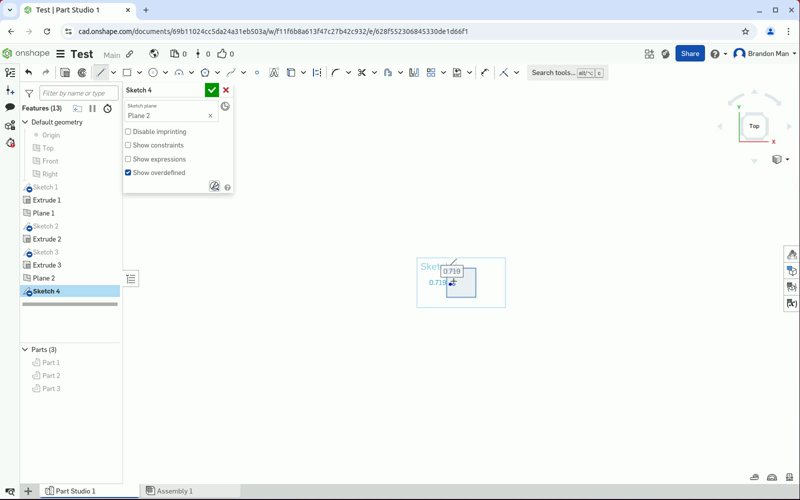
scroll(6)
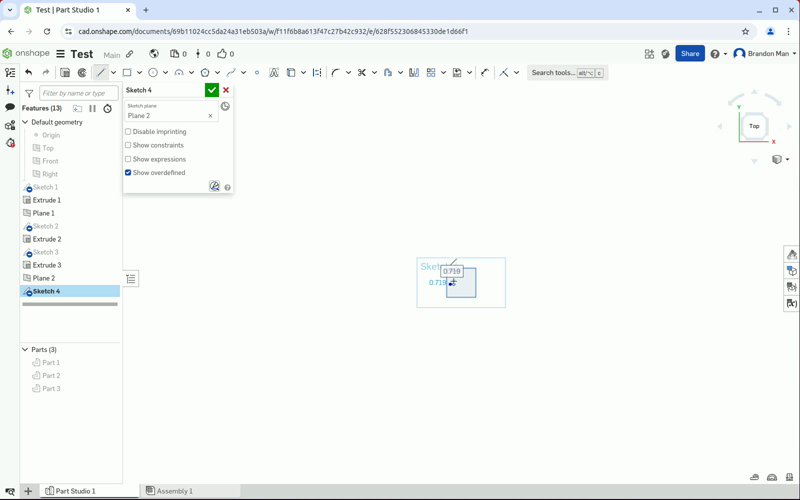
scroll(6)
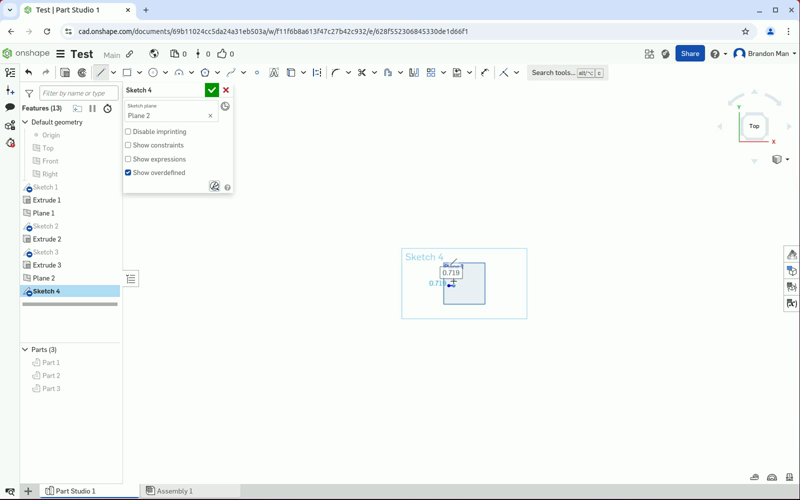
scroll(6)
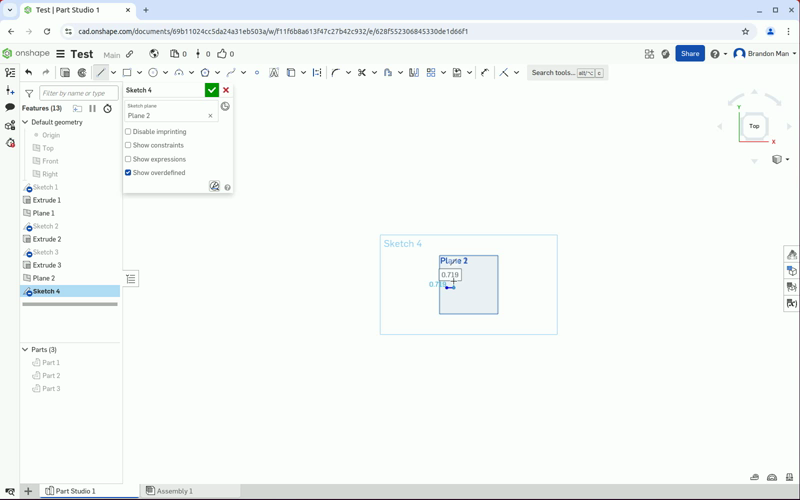
scroll(6)
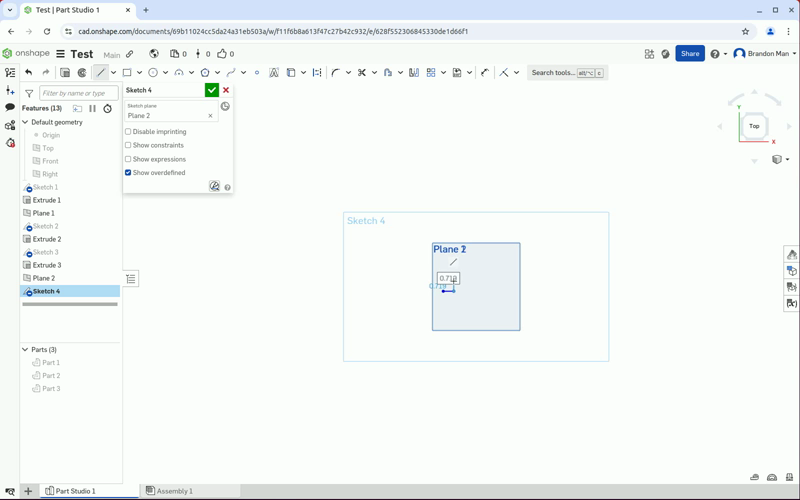
scroll(6)
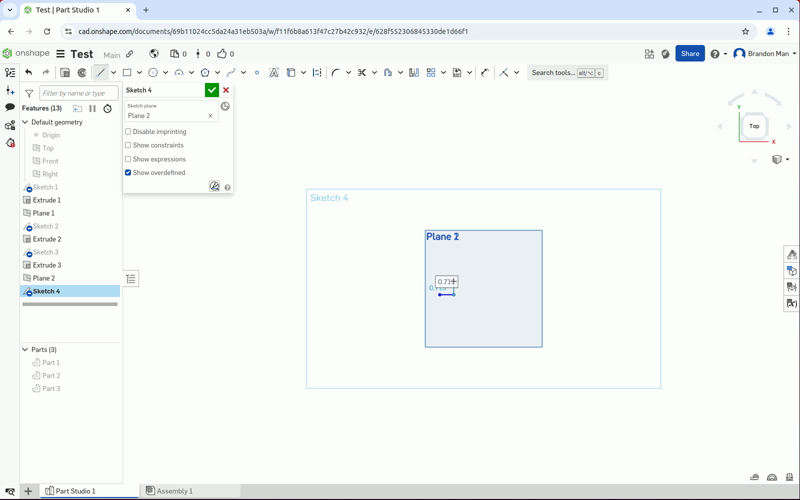
scroll(6)
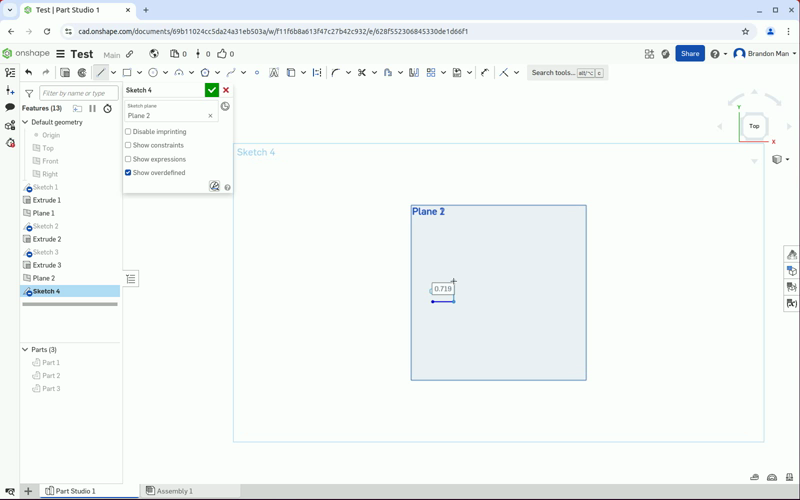
scroll(6)
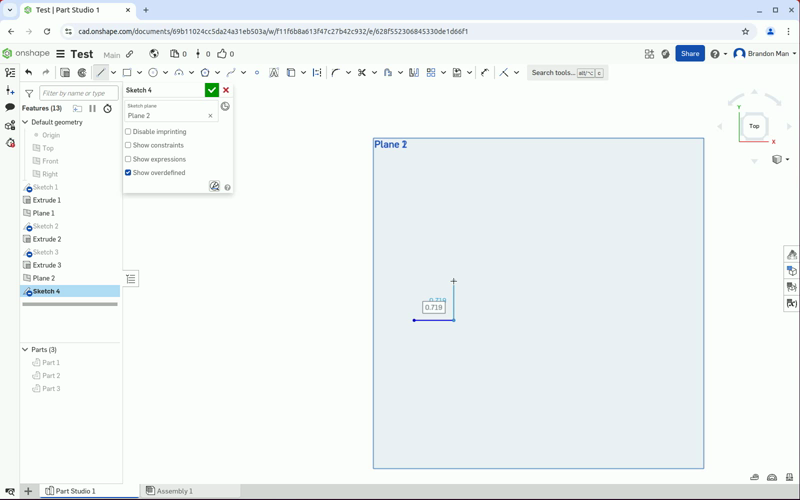
click(453, 280)
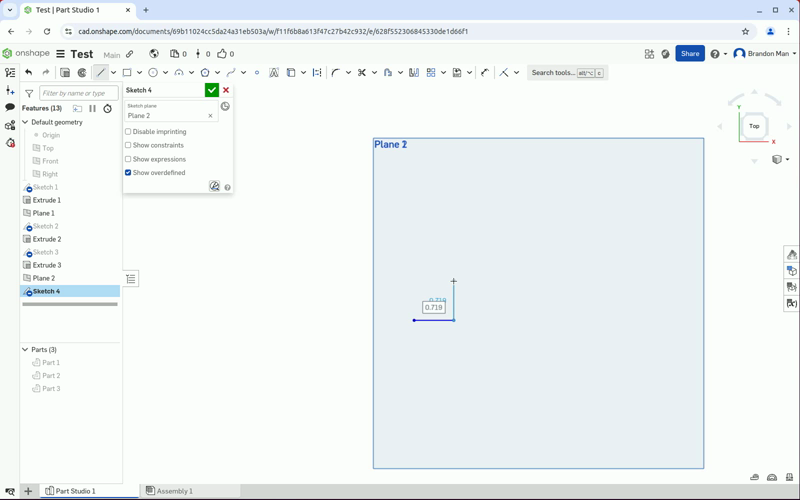
scroll(-6)
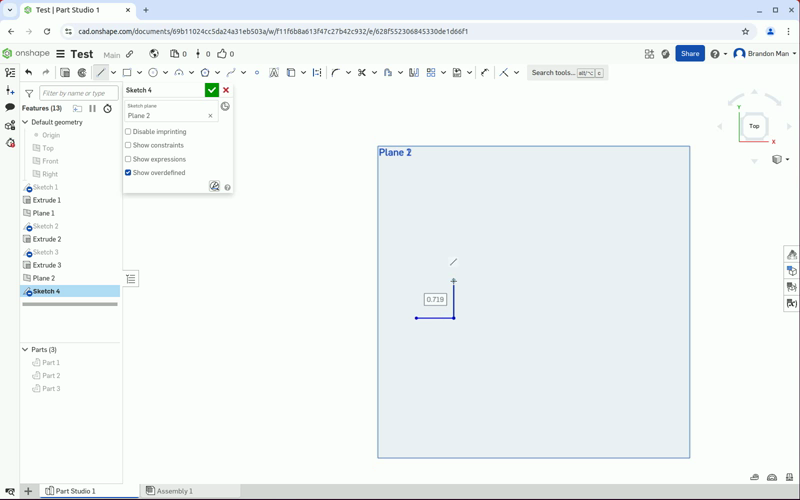
scroll(-6)
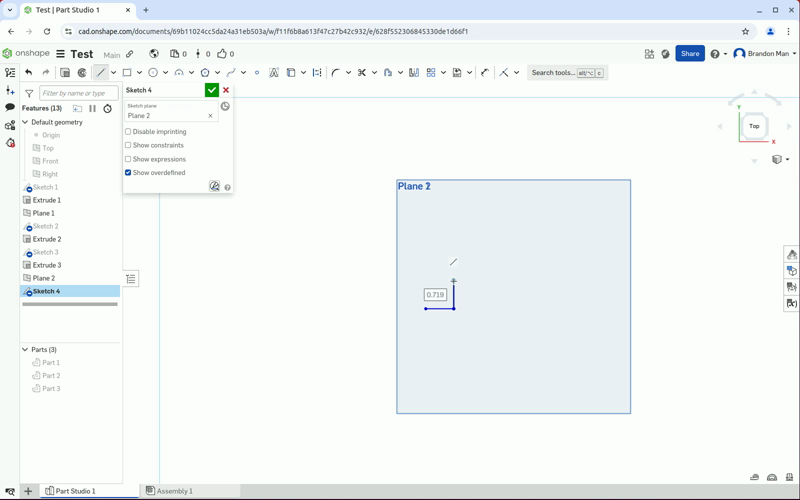
scroll(-6)
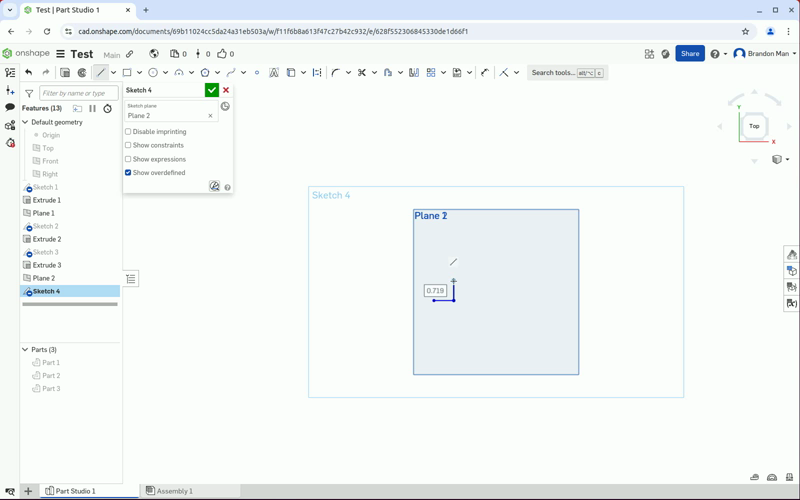
scroll(-6)
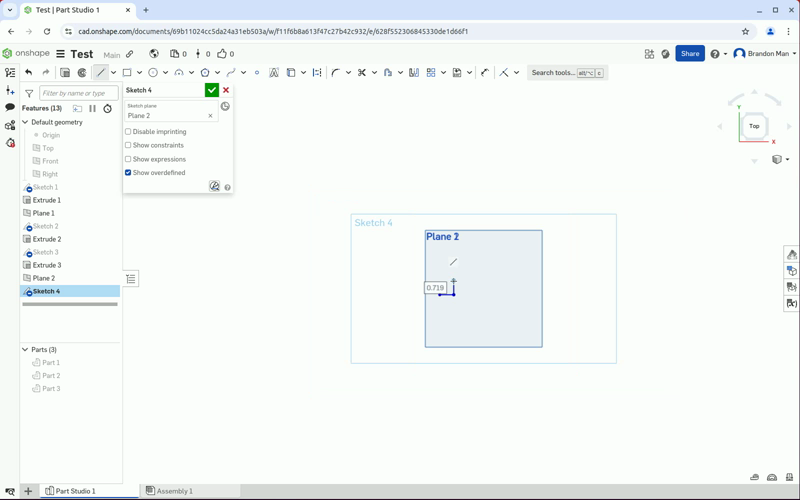
scroll(-6)
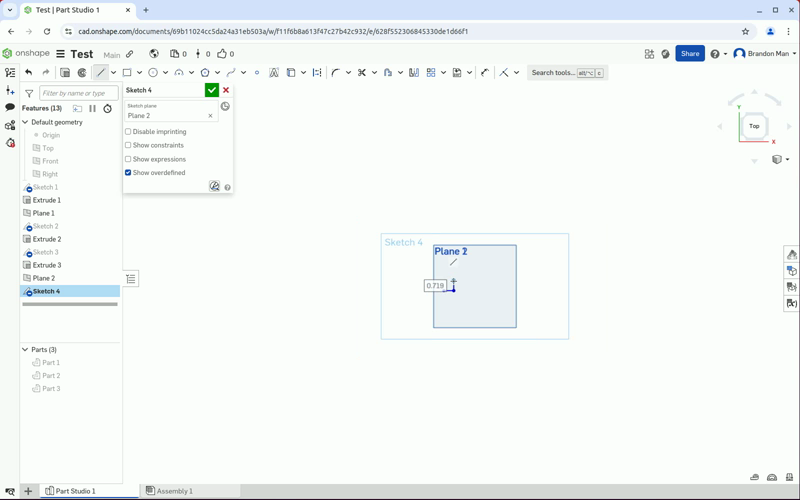
scroll(-6)
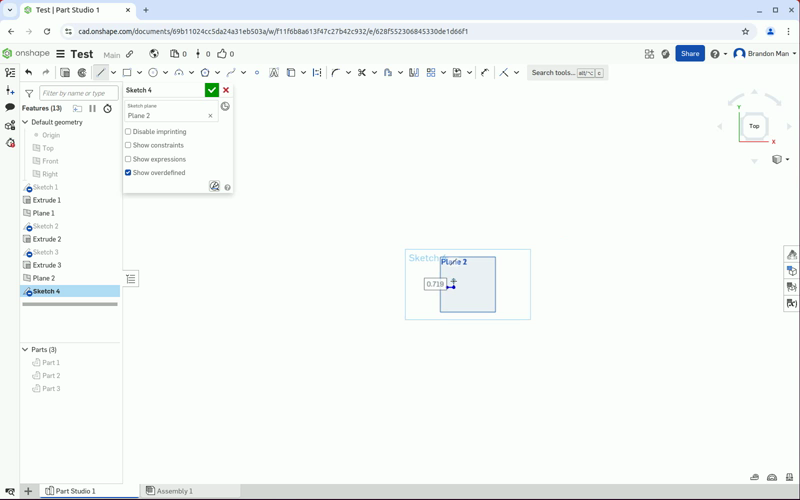
scroll(-6)
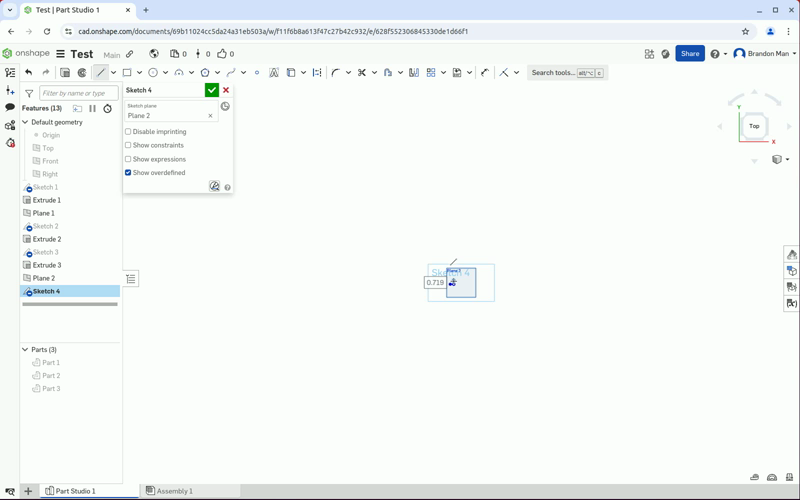
key_up(shift)
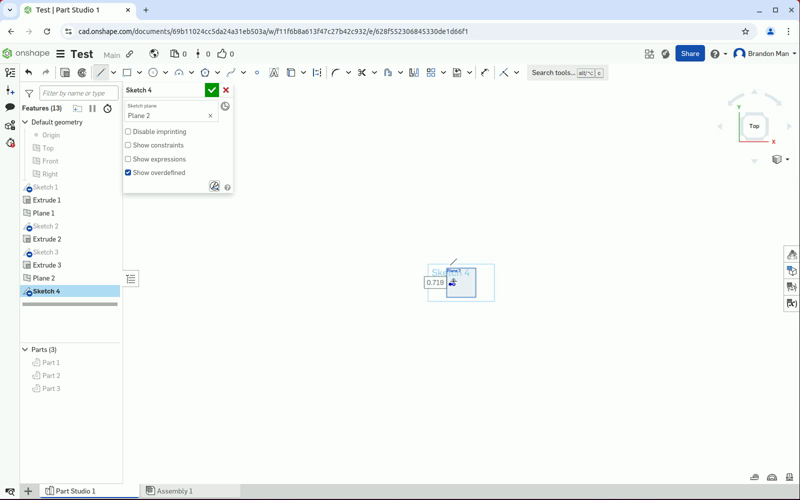
key_down(shift)
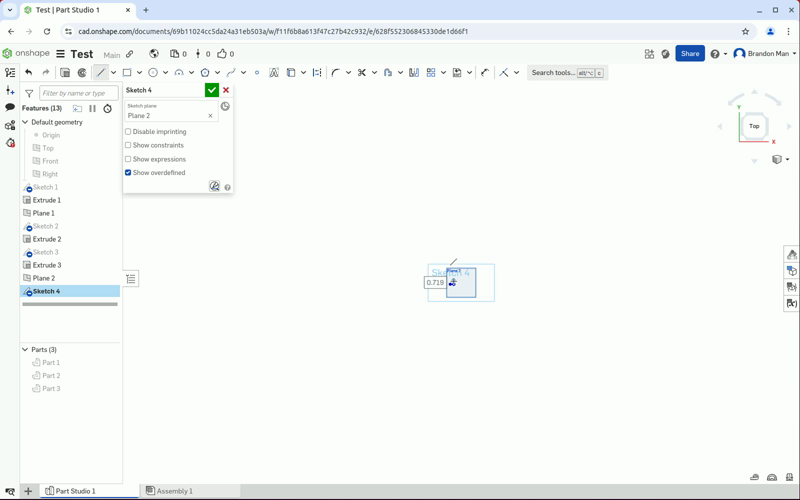
mouse_move(483, 280)
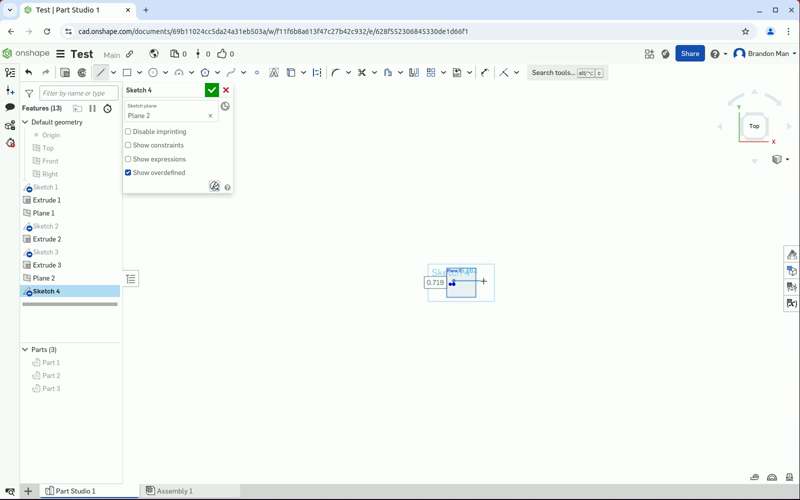
mouse_move(450, 280)
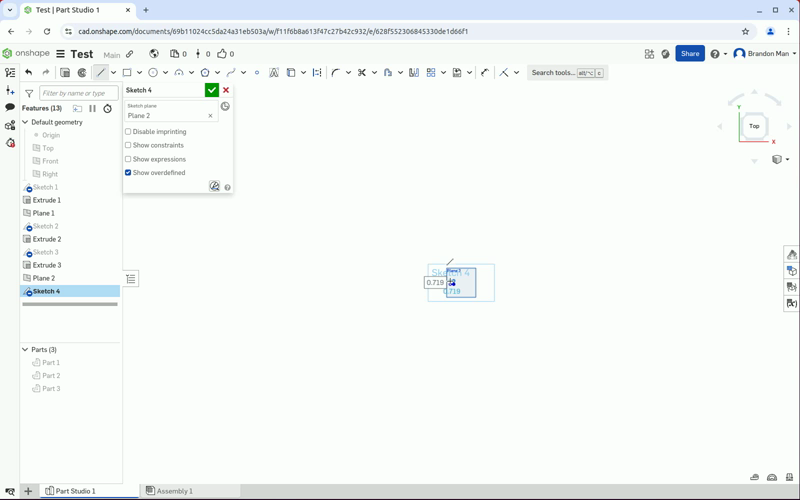
scroll(6)
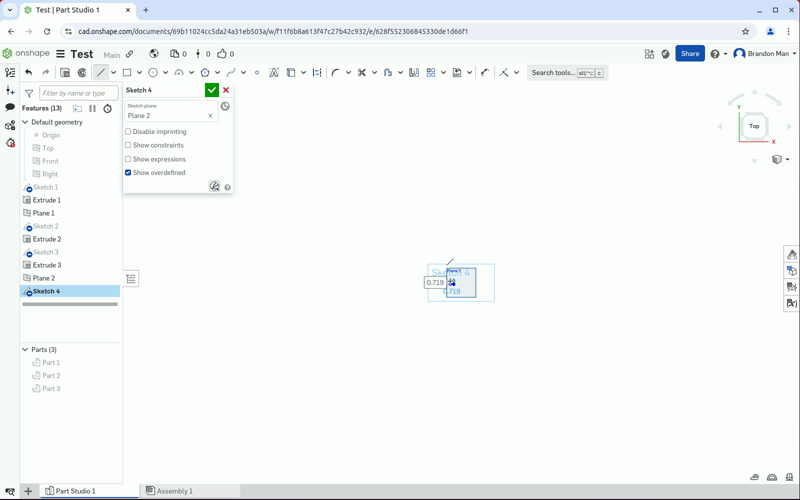
scroll(6)
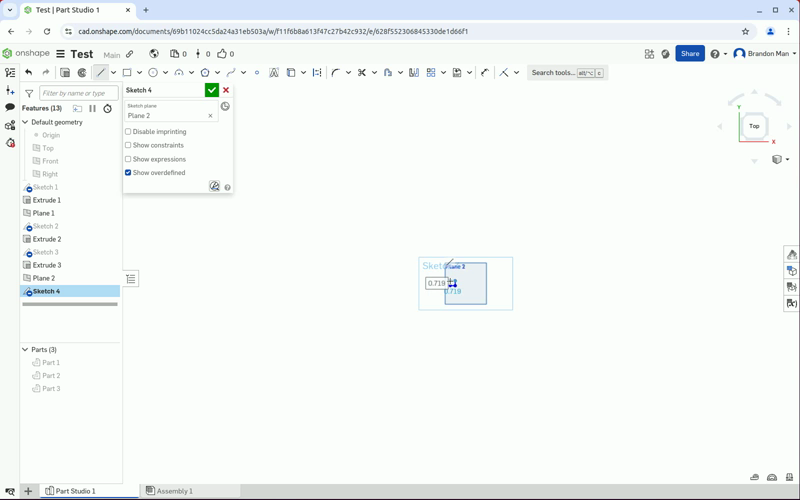
scroll(6)
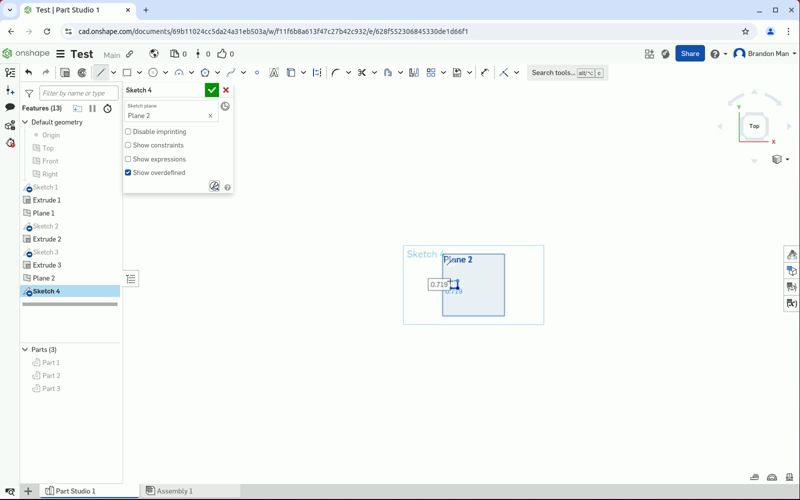
scroll(6)
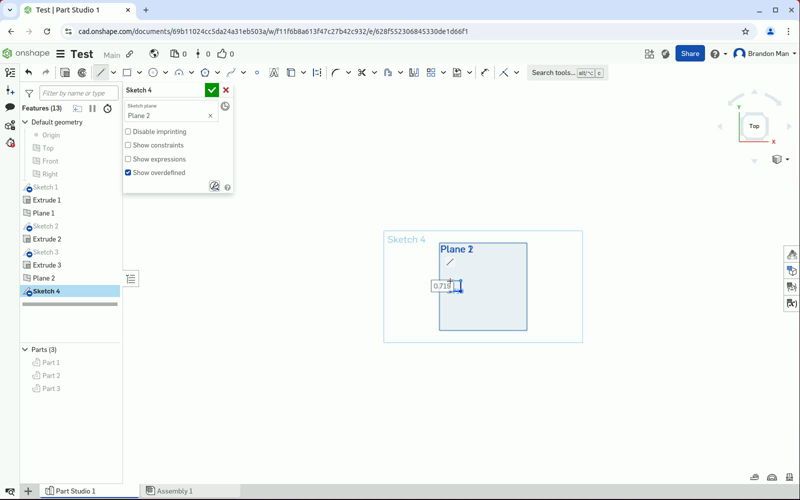
scroll(6)
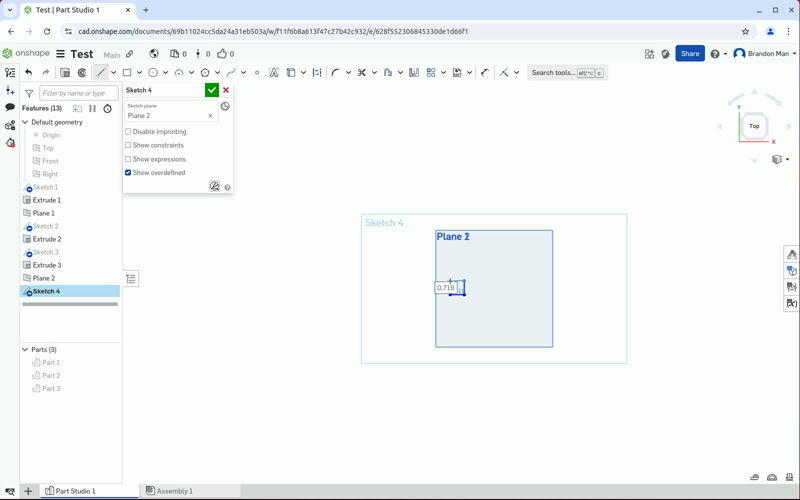
scroll(6)
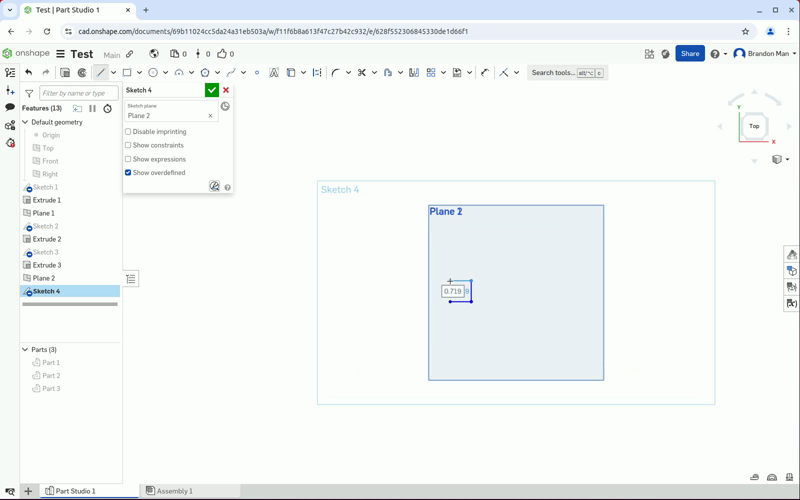
scroll(6)
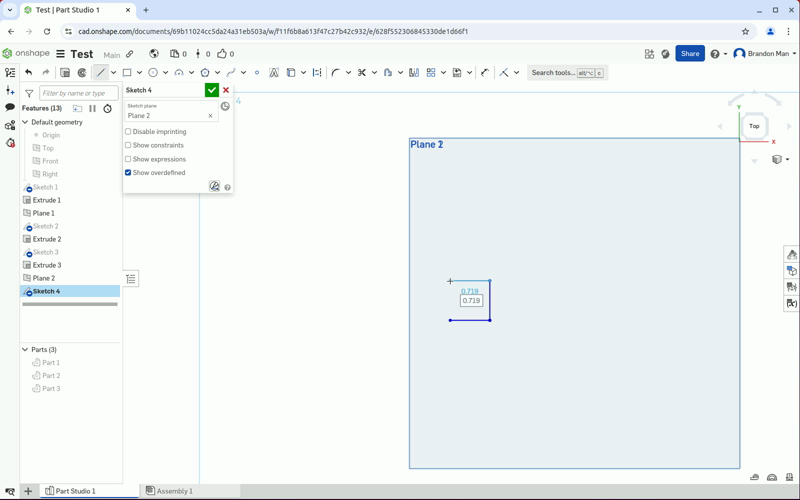
click(450, 280)
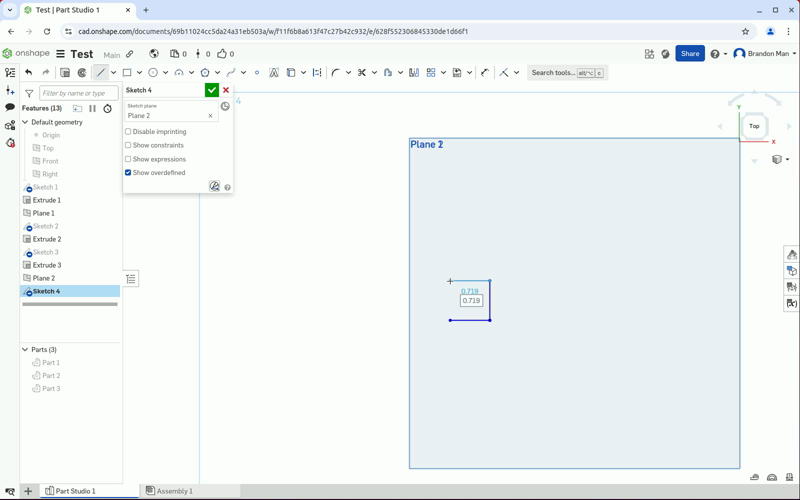
scroll(-6)
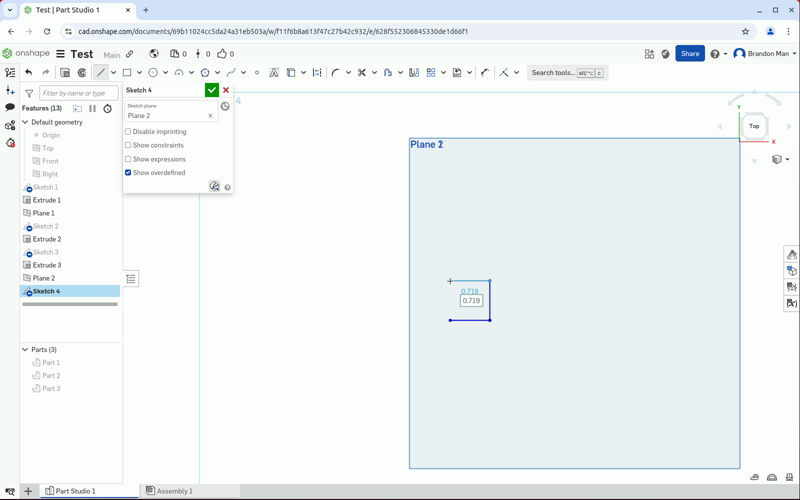
scroll(-6)
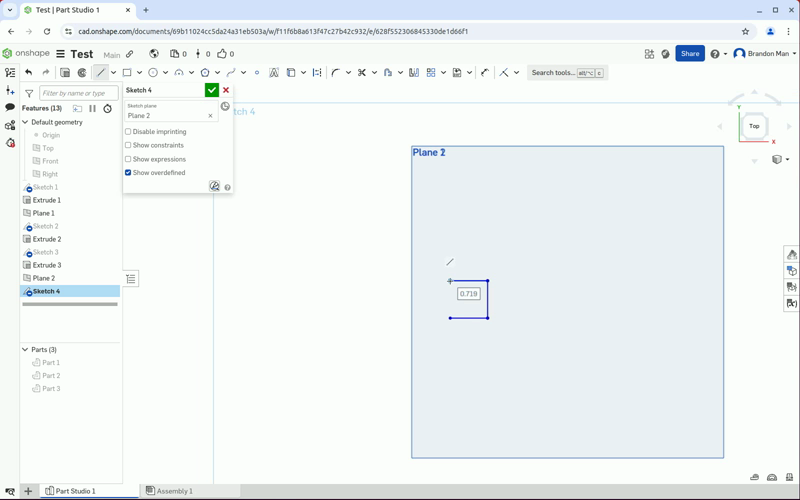
scroll(-6)
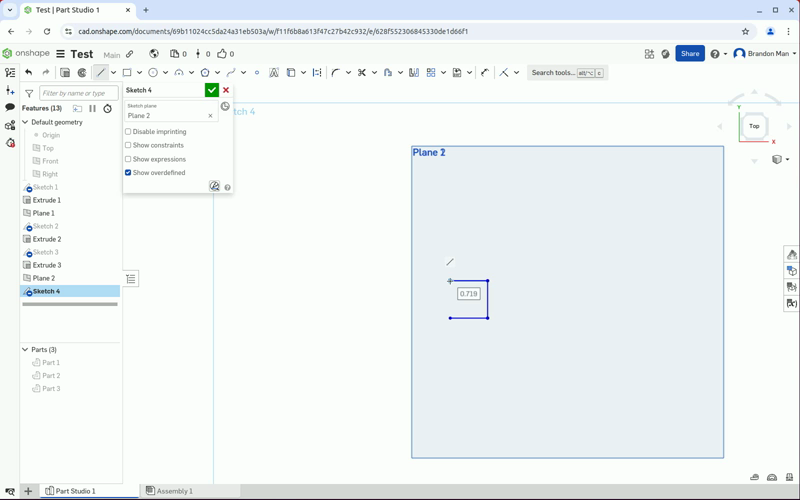
scroll(-6)
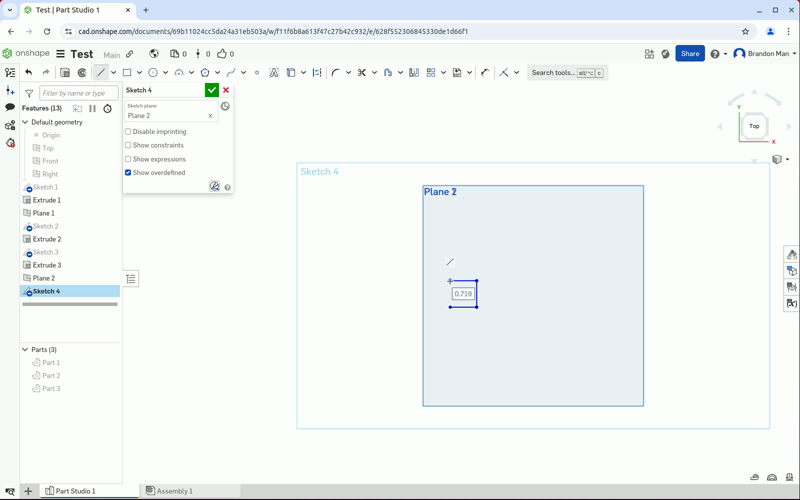
scroll(-6)
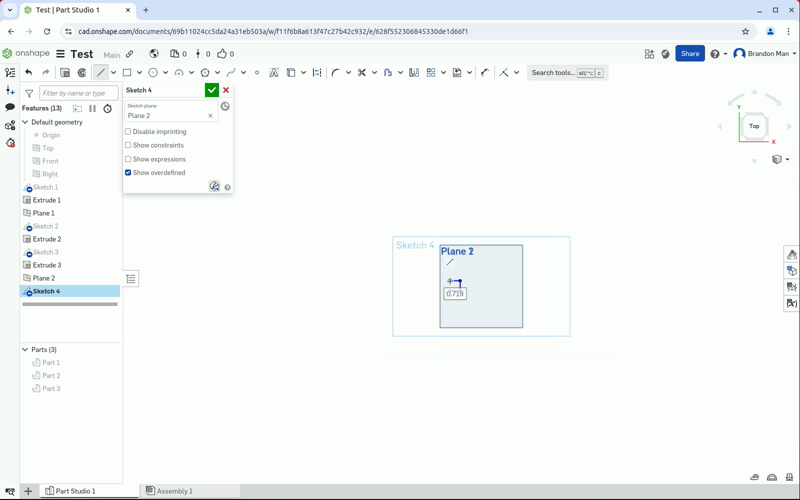
scroll(-6)
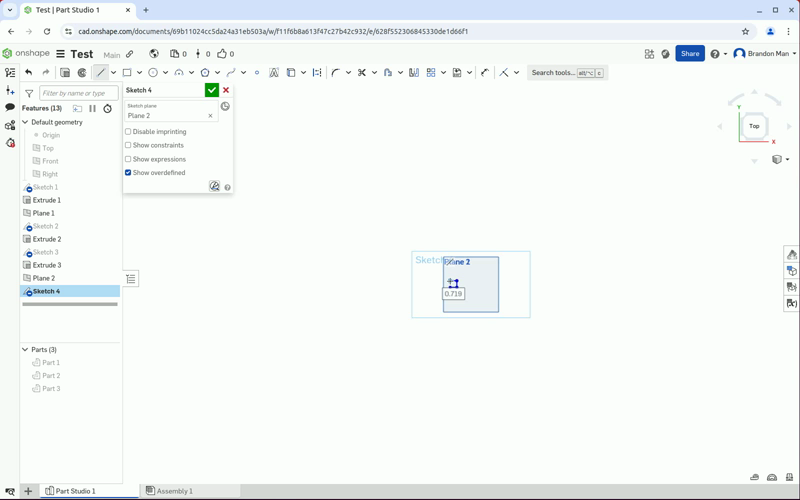
scroll(-6)
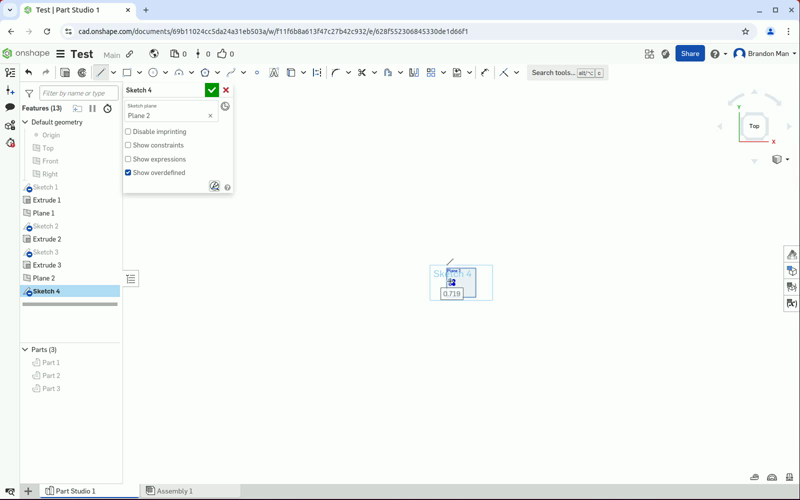
key_up(shift)
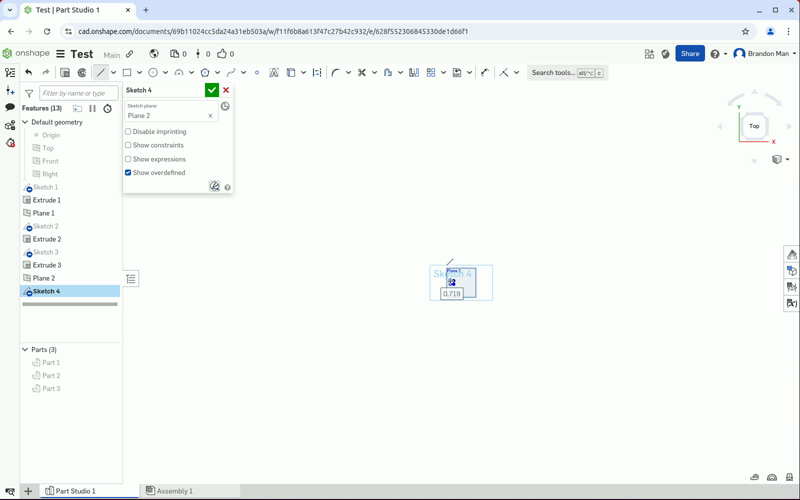
key(esc)
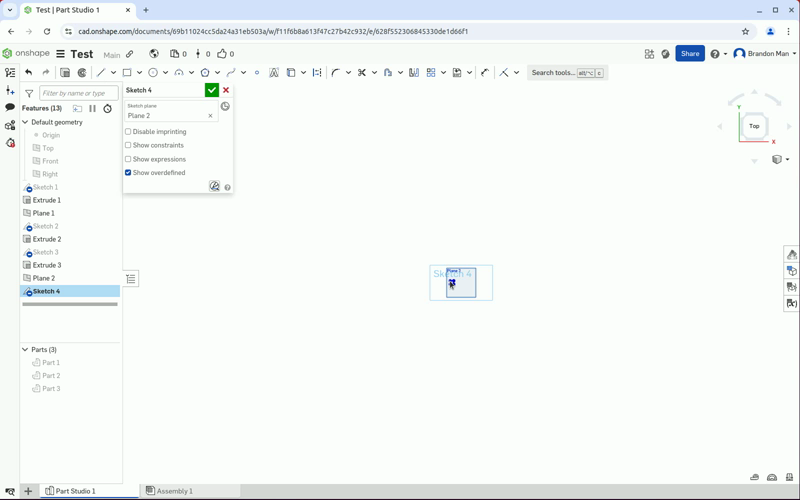
key(a)
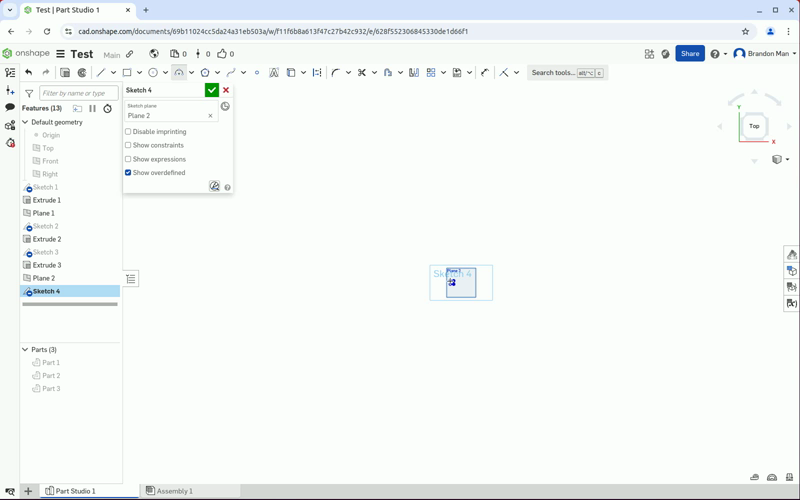
mouse_move(450, 280)
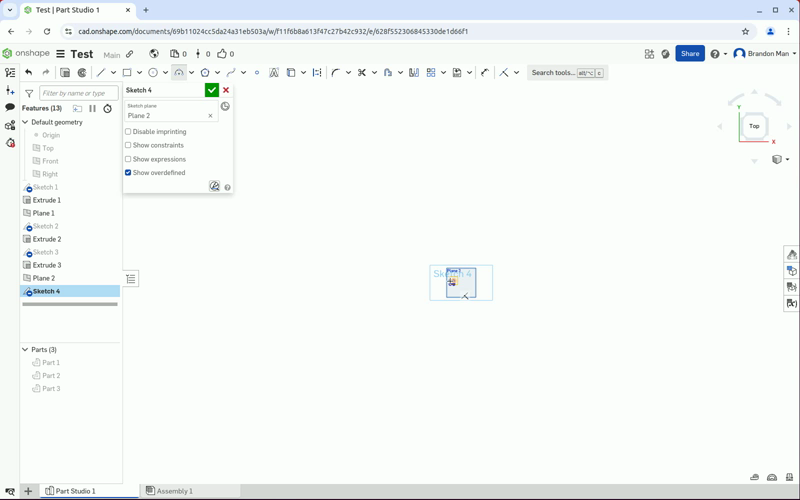
scroll(6)
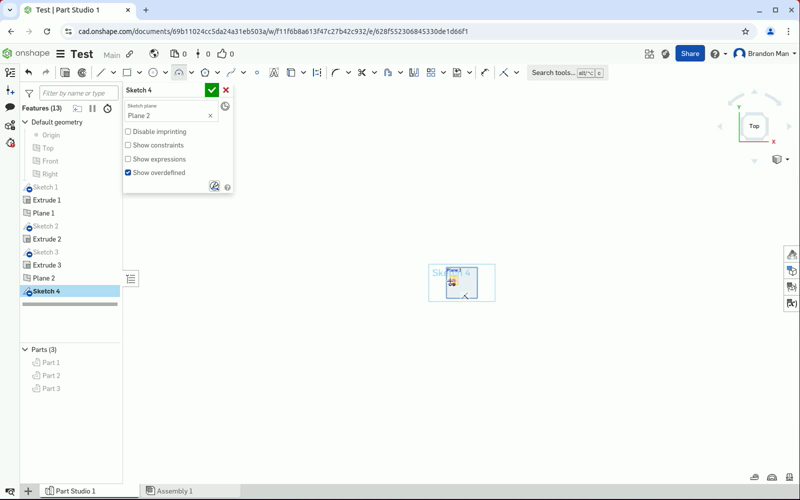
scroll(6)
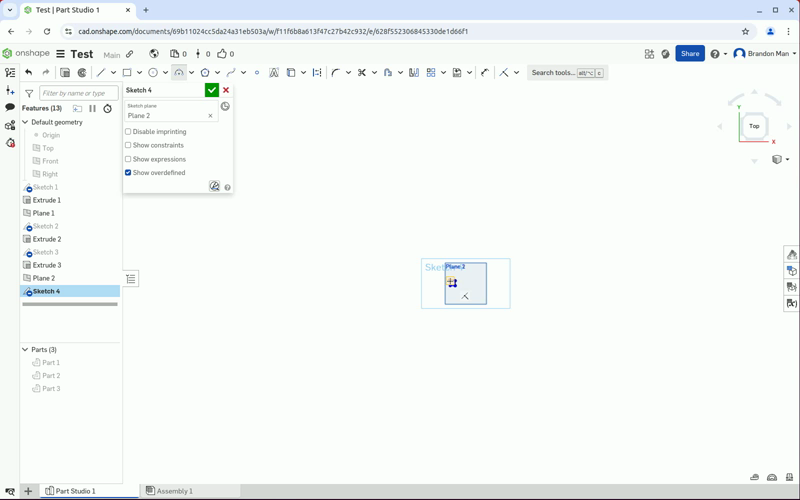
scroll(6)
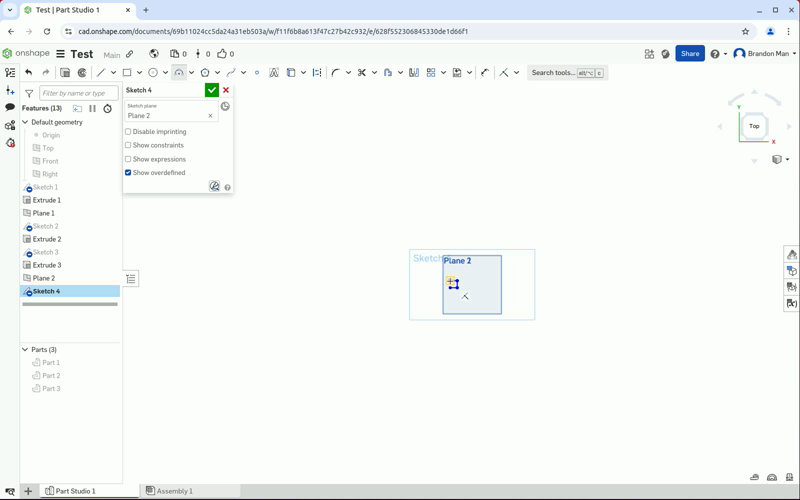
scroll(6)
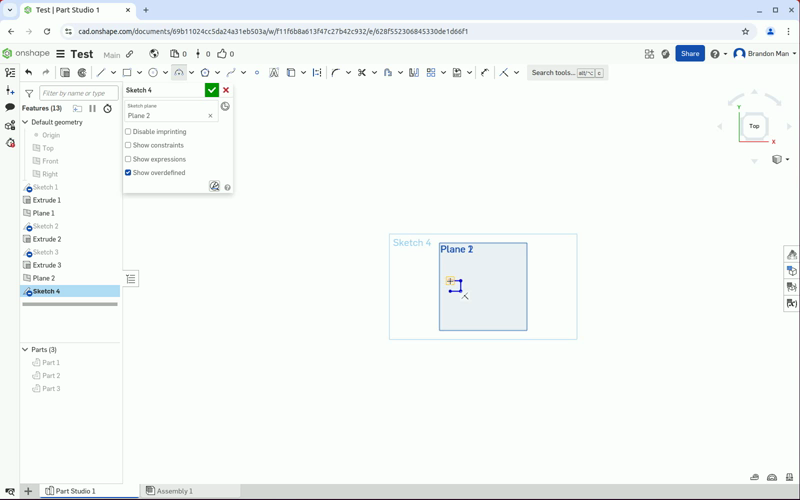
scroll(6)
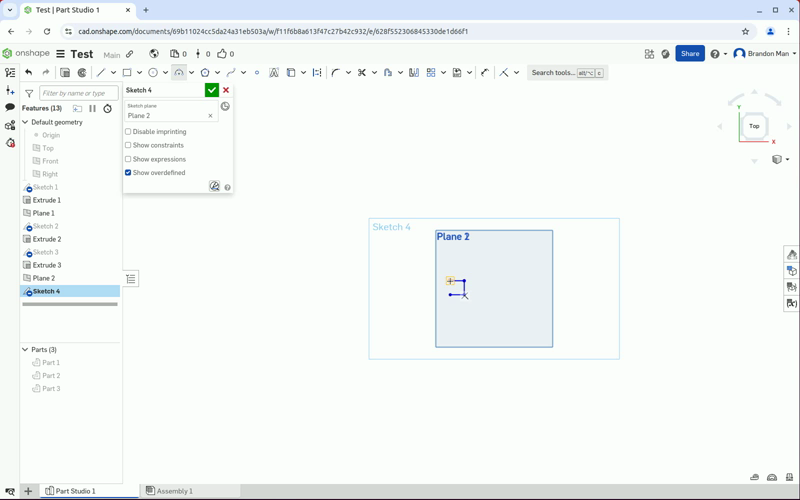
scroll(6)
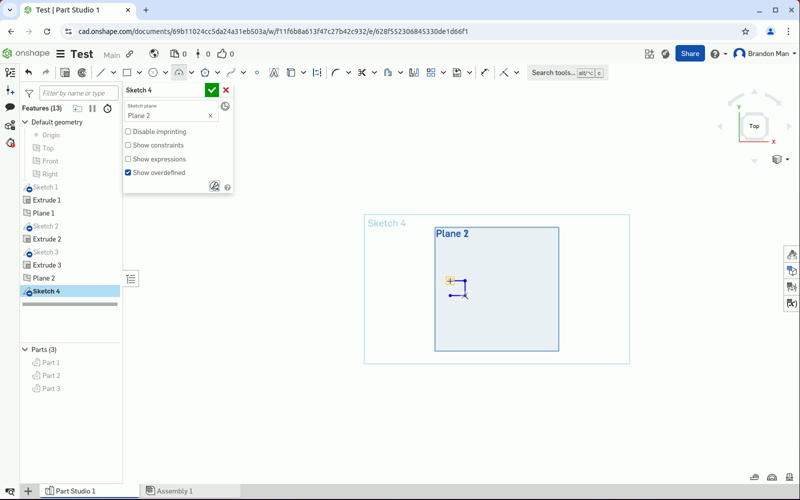
scroll(6)
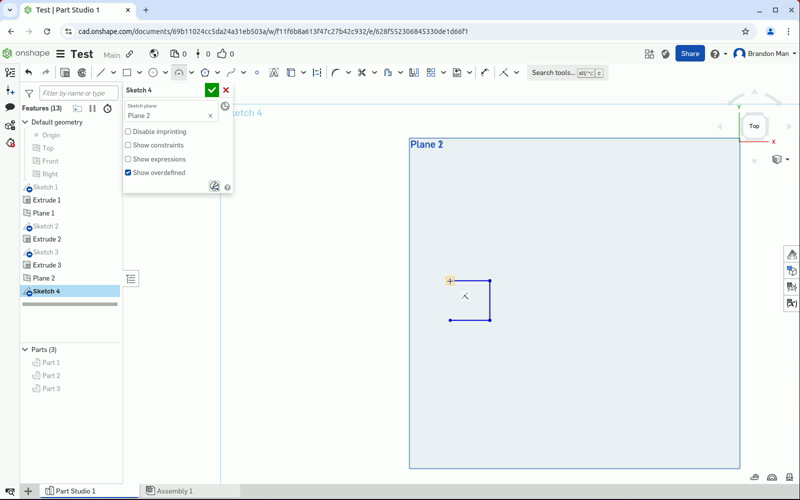
click(450, 280)
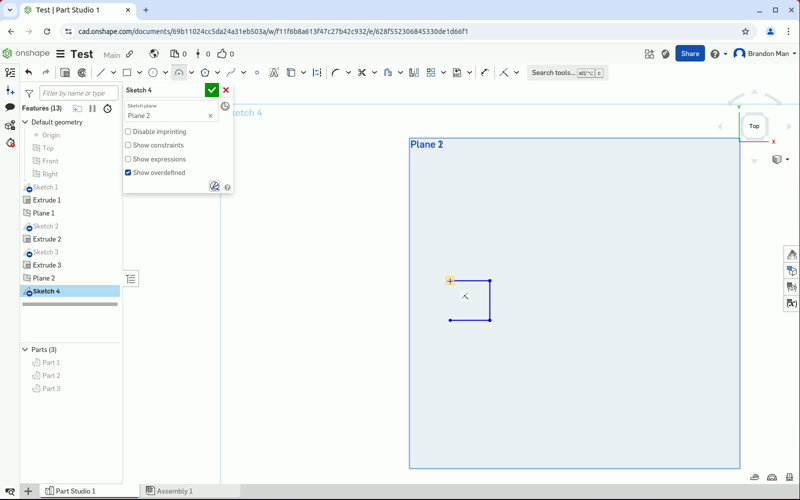
scroll(-6)
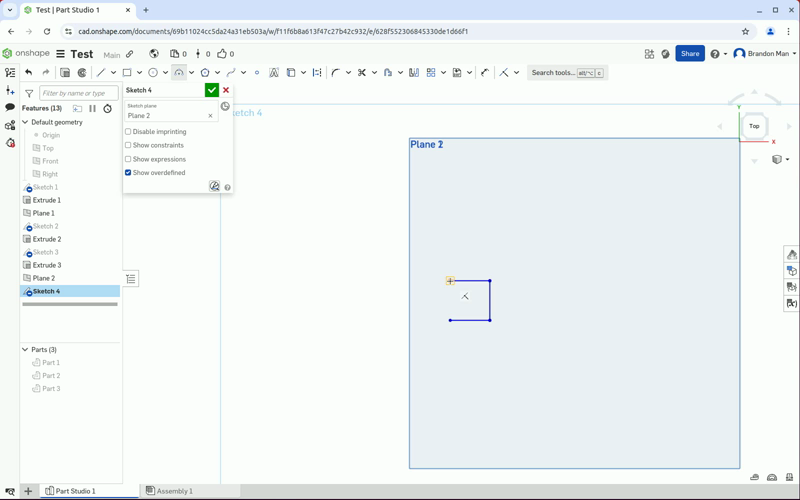
scroll(-6)
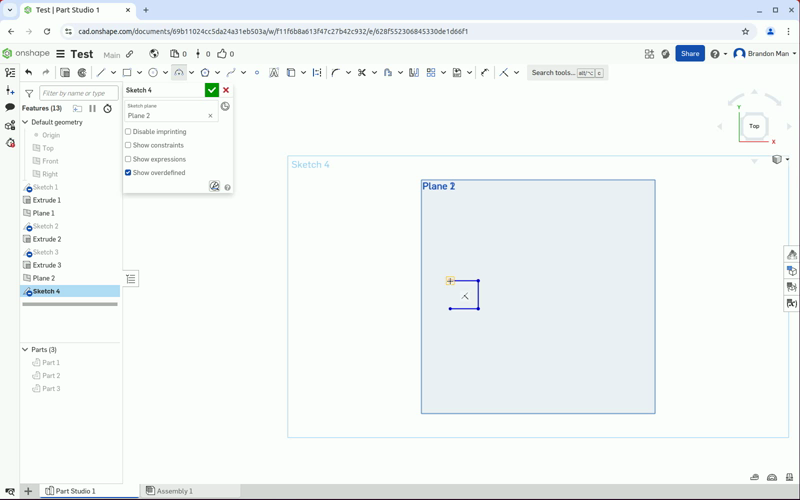
scroll(-6)
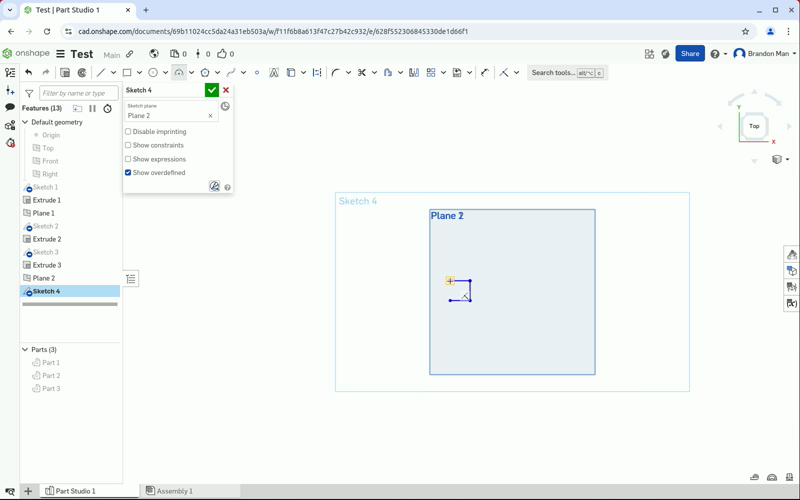
scroll(-6)
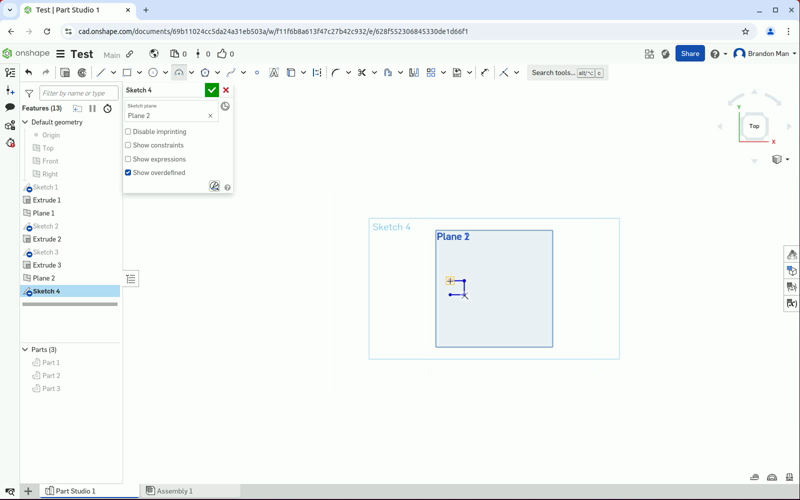
scroll(-6)
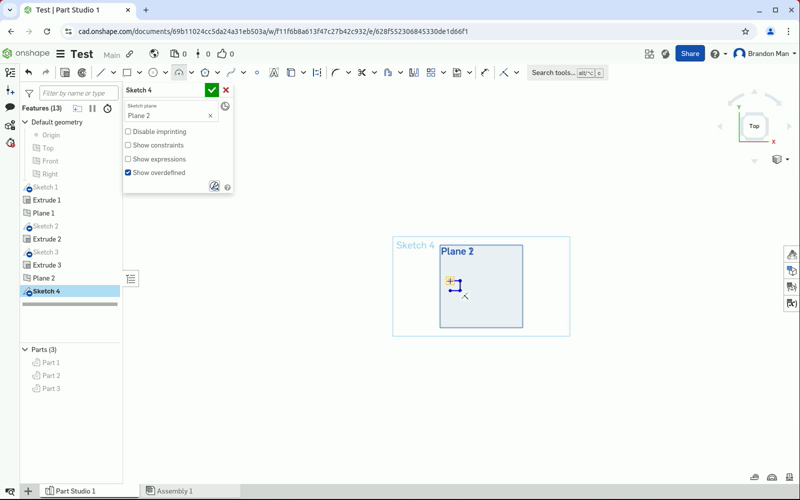
scroll(-6)
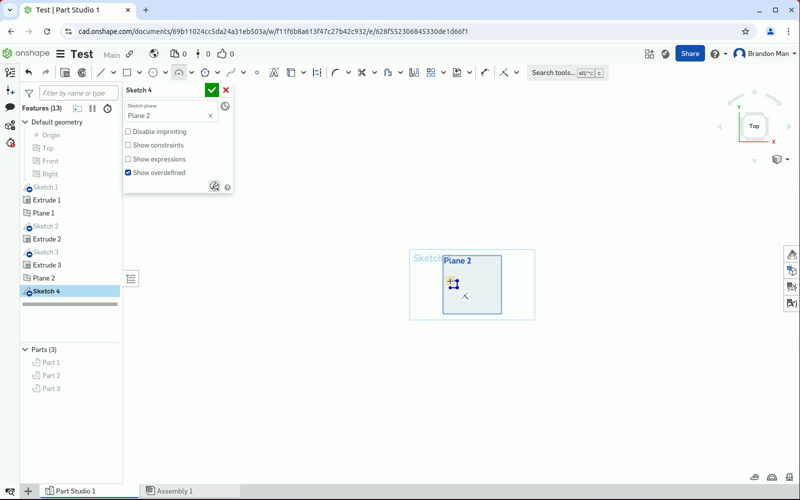
scroll(-6)
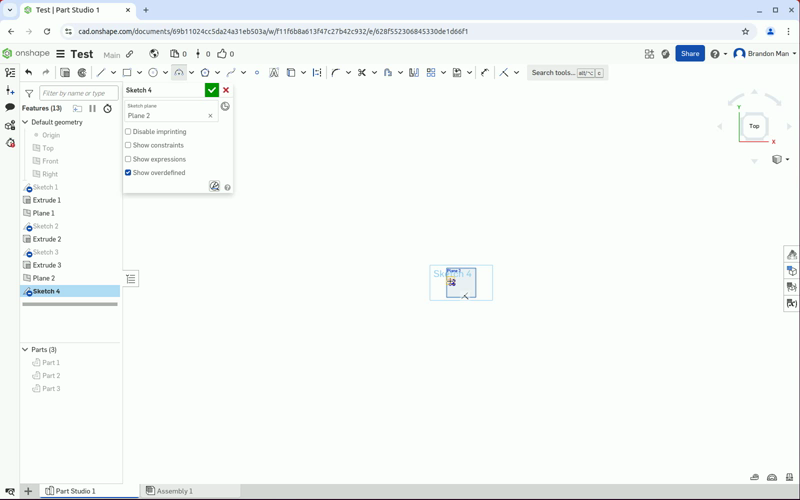
mouse_move(450, 284)
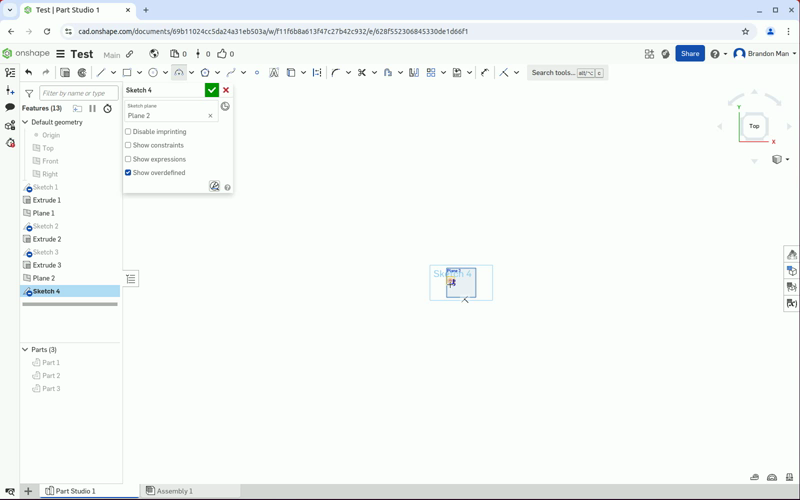
scroll(6)
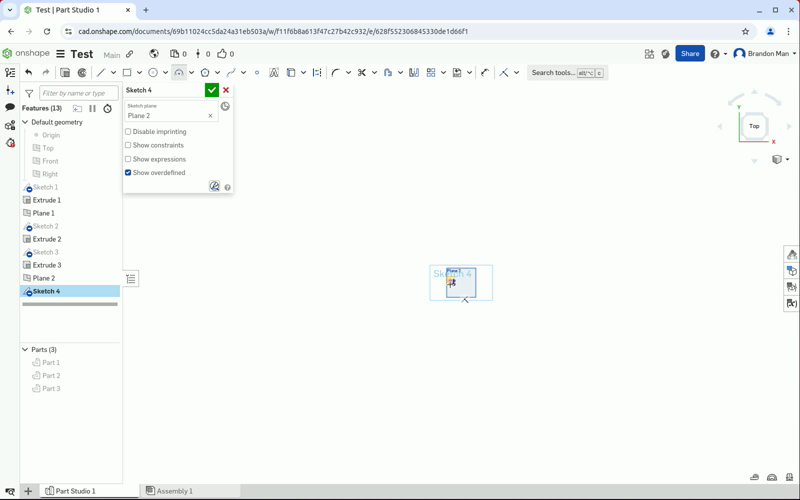
scroll(6)
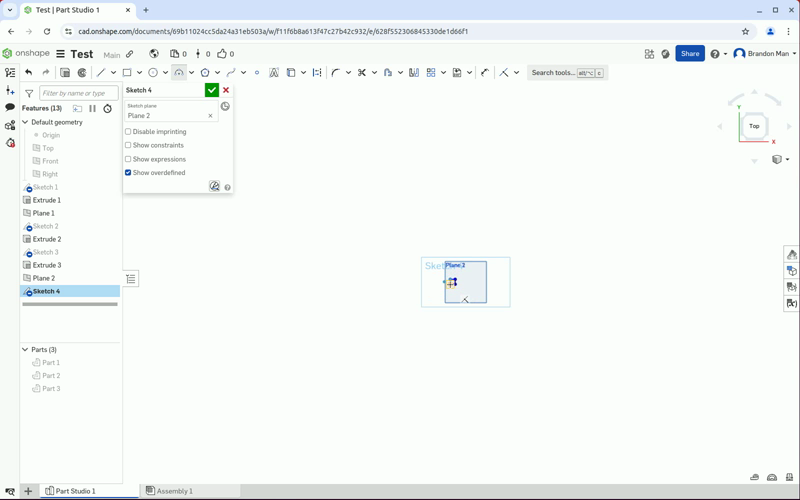
scroll(6)
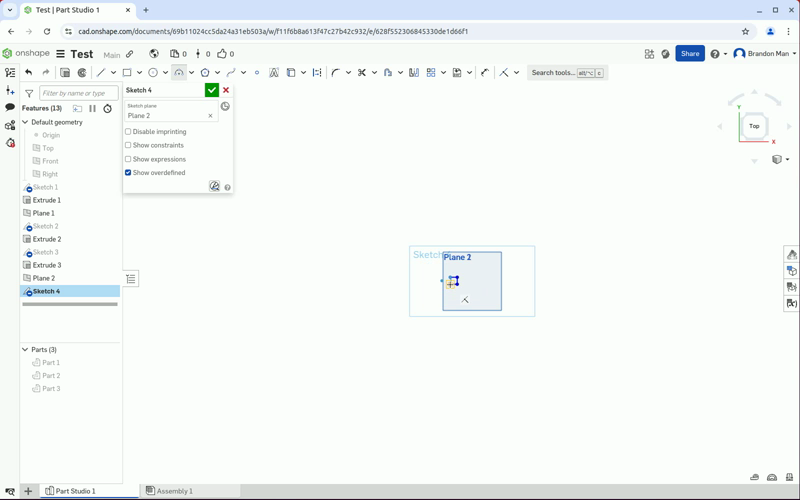
scroll(6)
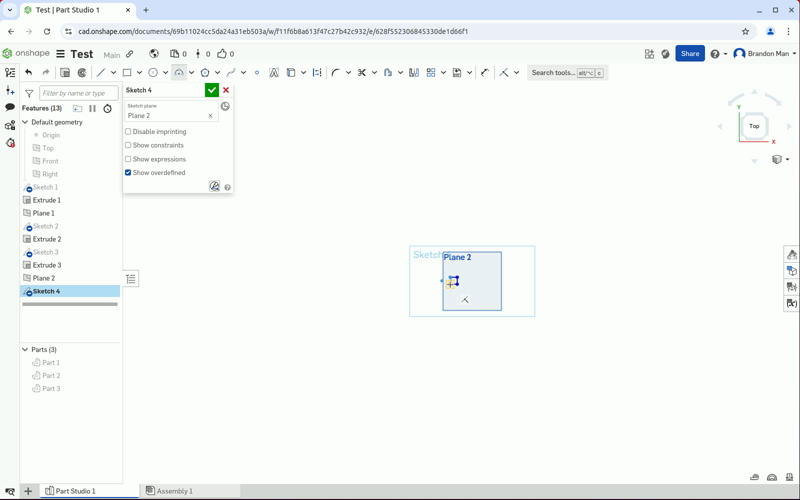
scroll(6)
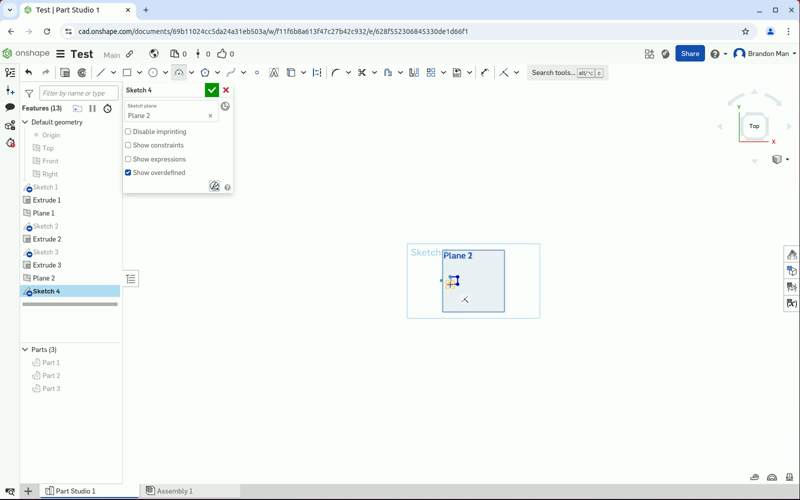
scroll(6)
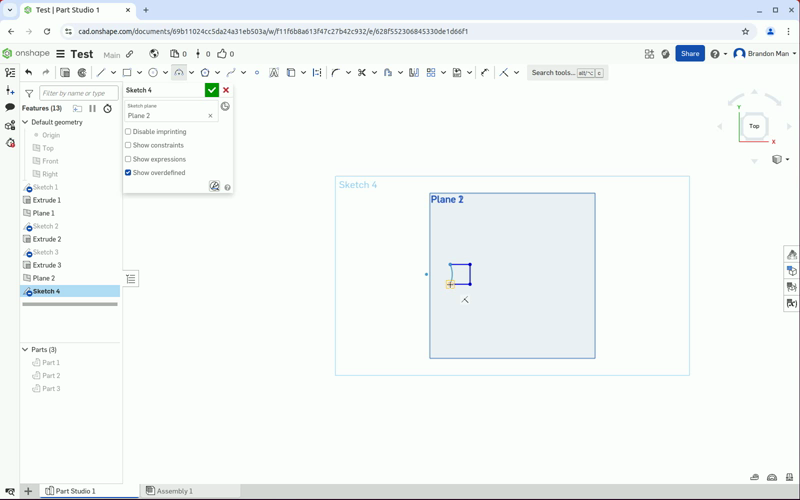
scroll(6)
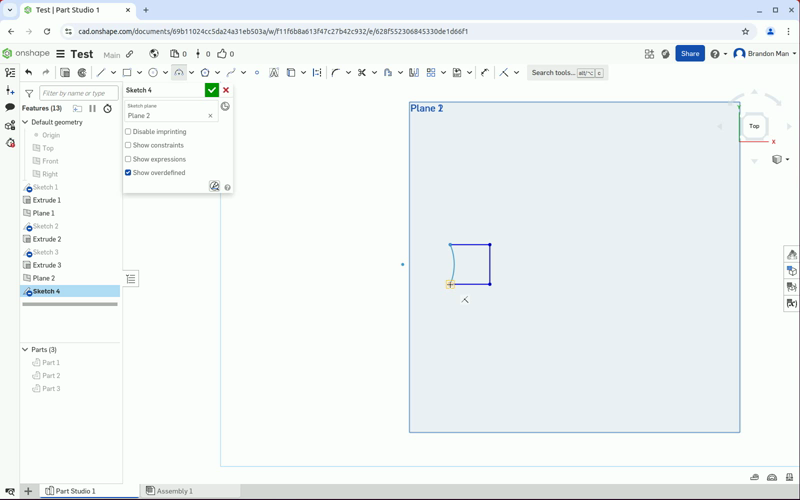
click(450, 284)
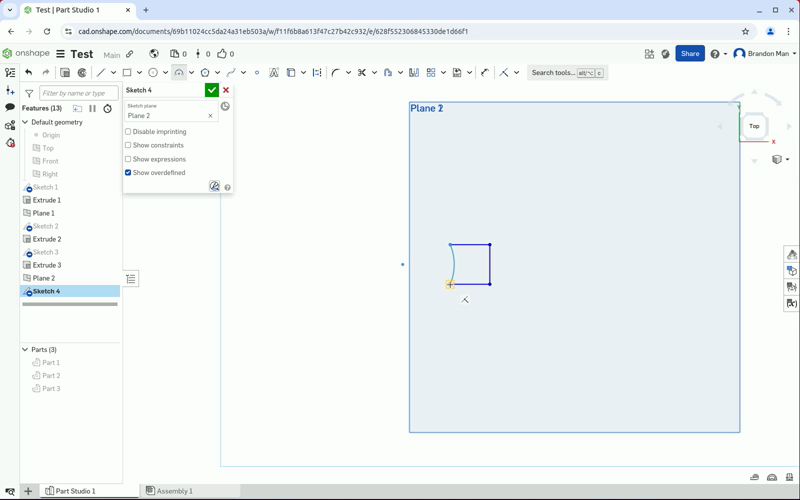
scroll(-6)
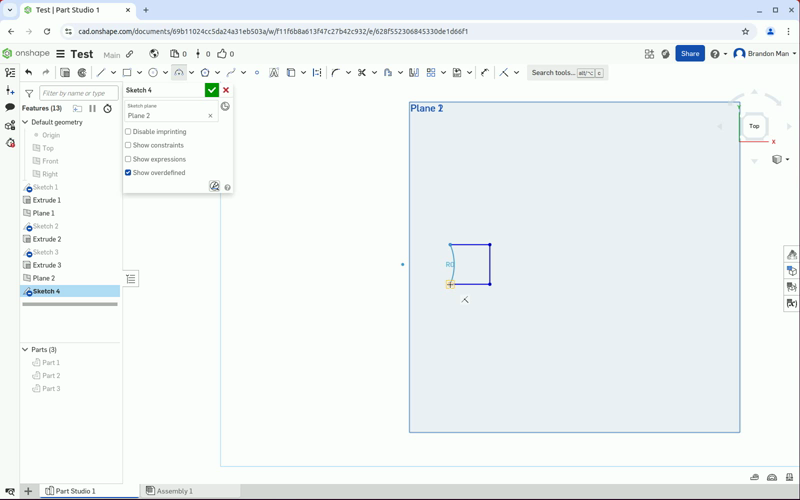
scroll(-6)
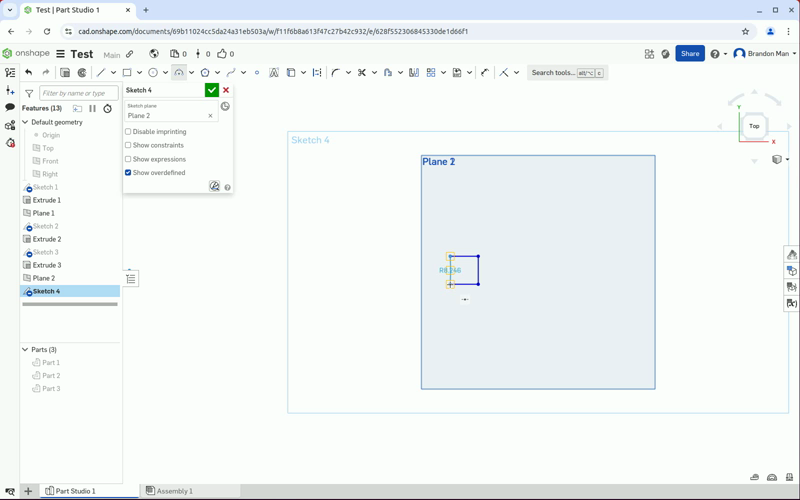
scroll(-6)
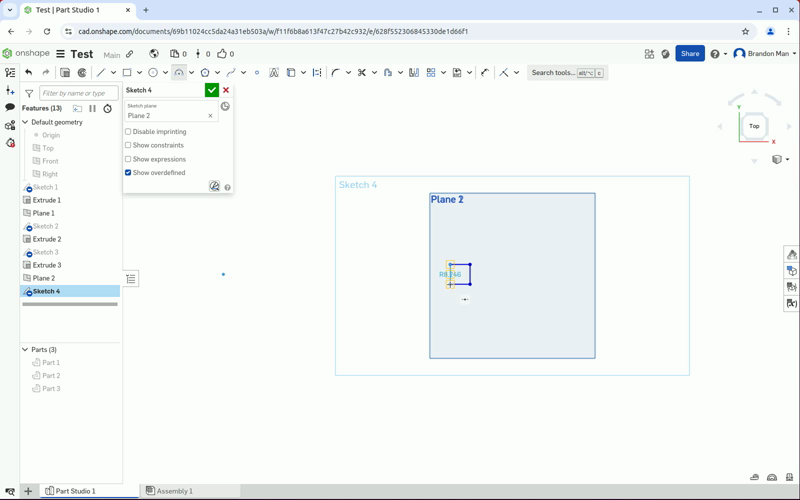
scroll(-6)
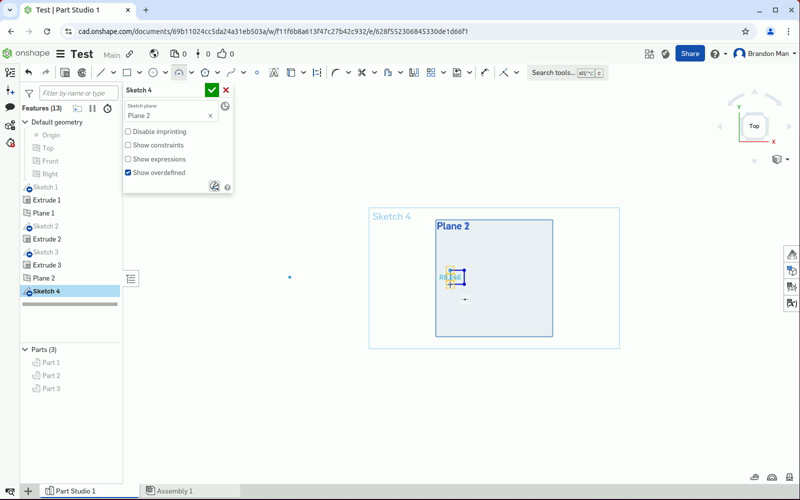
scroll(-6)
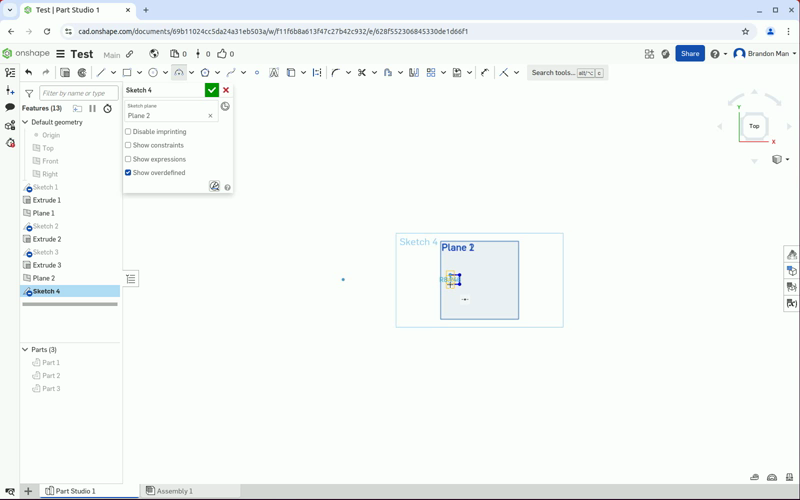
scroll(-6)
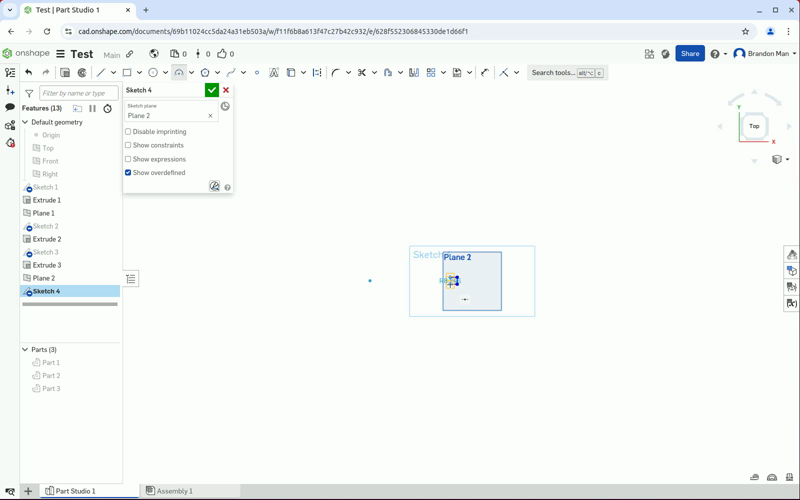
scroll(-6)
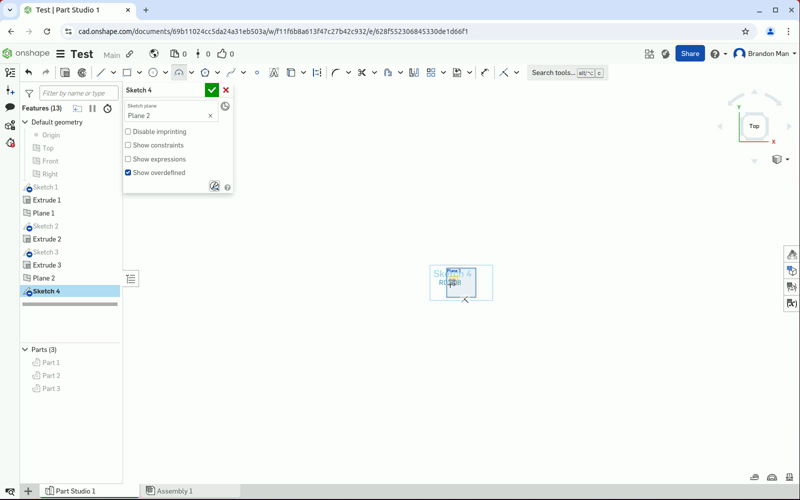
key_down(shift)
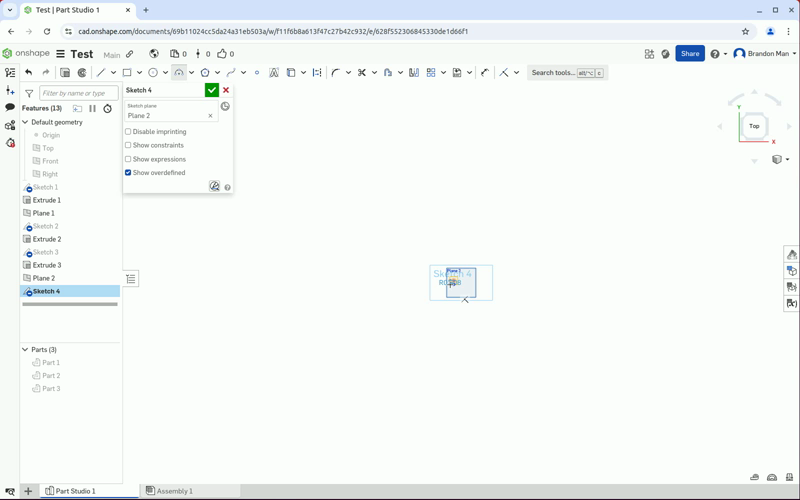
mouse_move(449, 282)
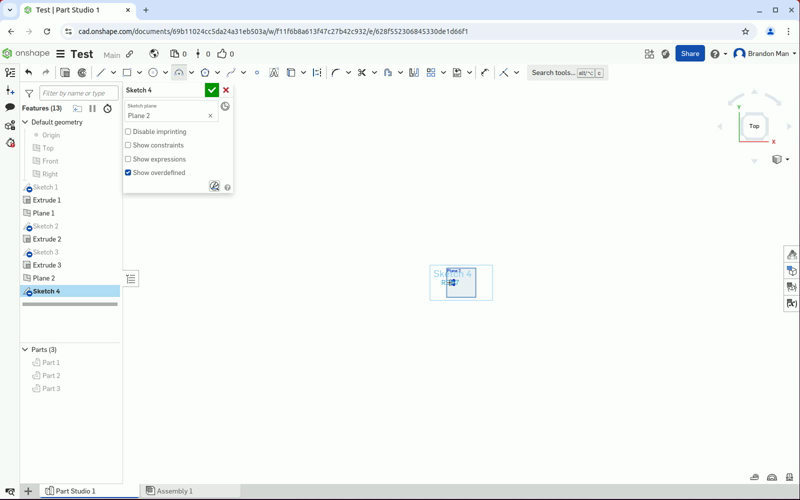
scroll(6)
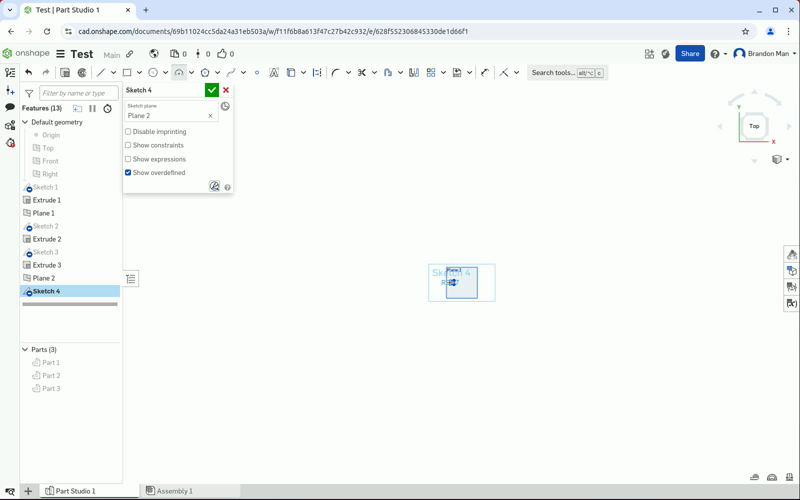
scroll(6)
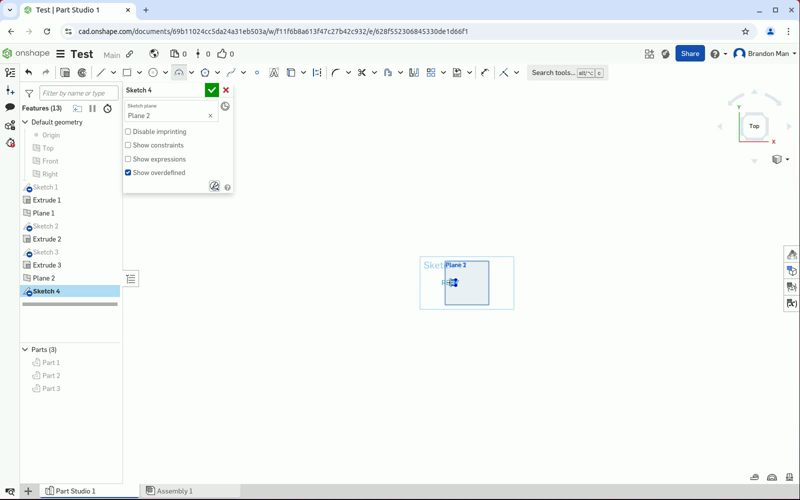
scroll(6)
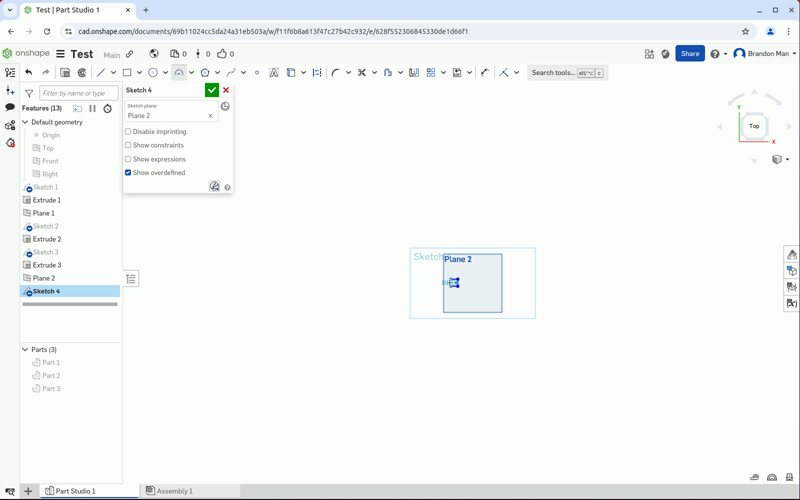
scroll(6)
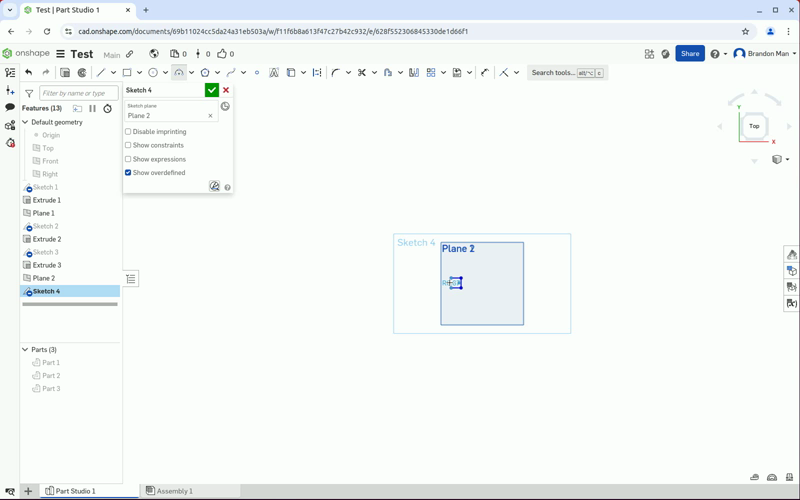
scroll(6)
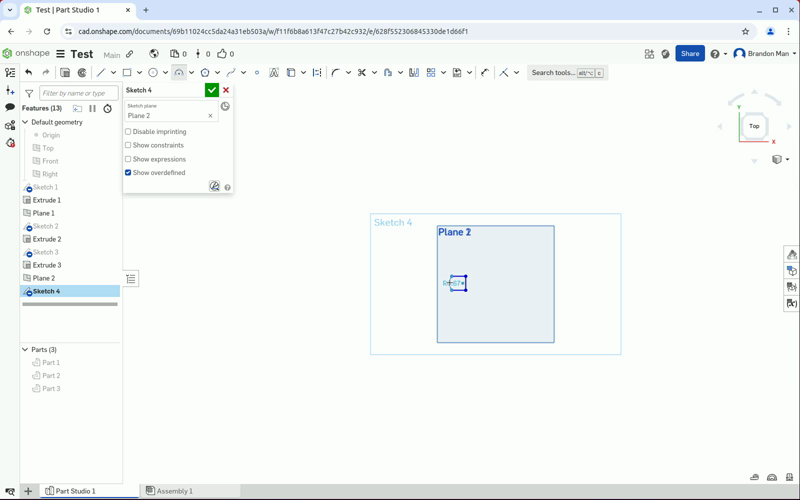
scroll(6)
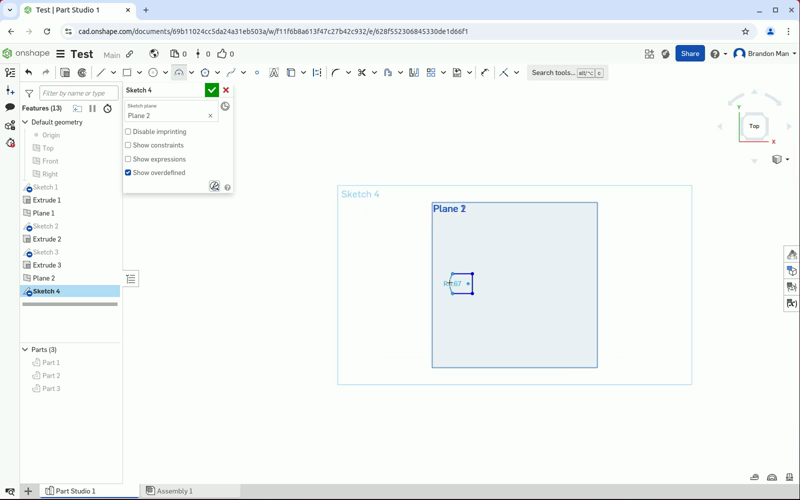
scroll(6)
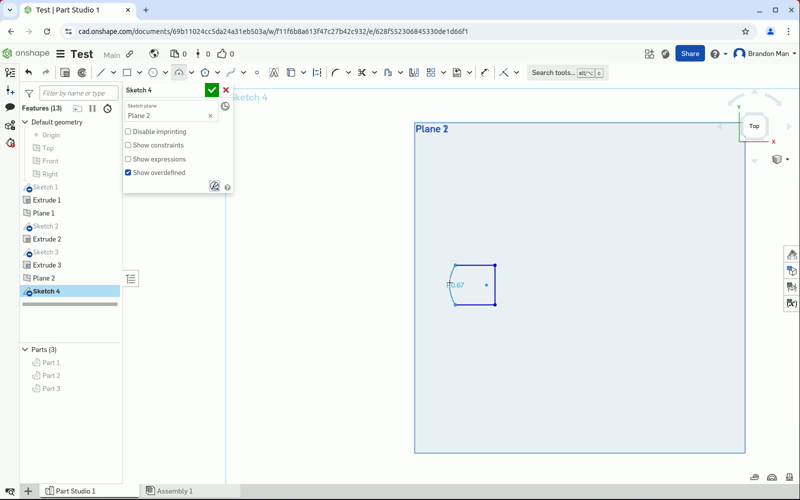
click(449, 282)
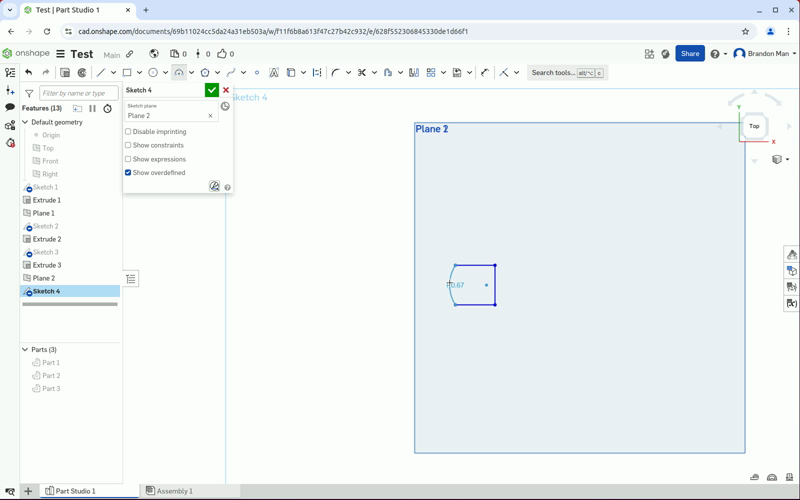
scroll(-6)
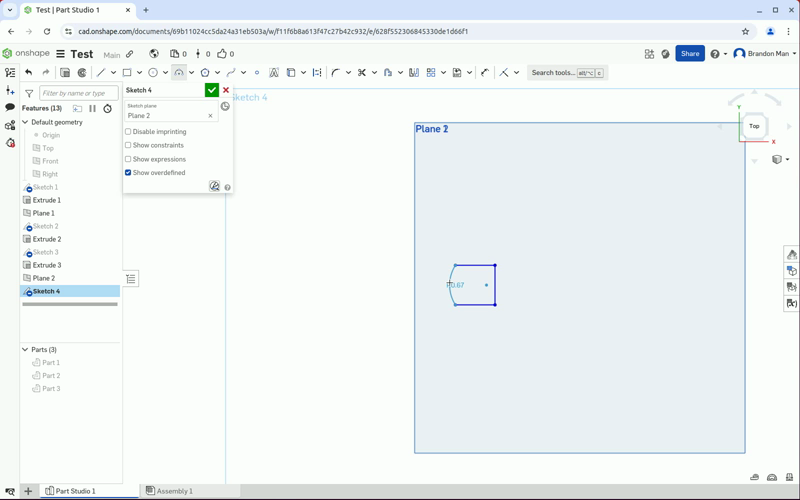
scroll(-6)
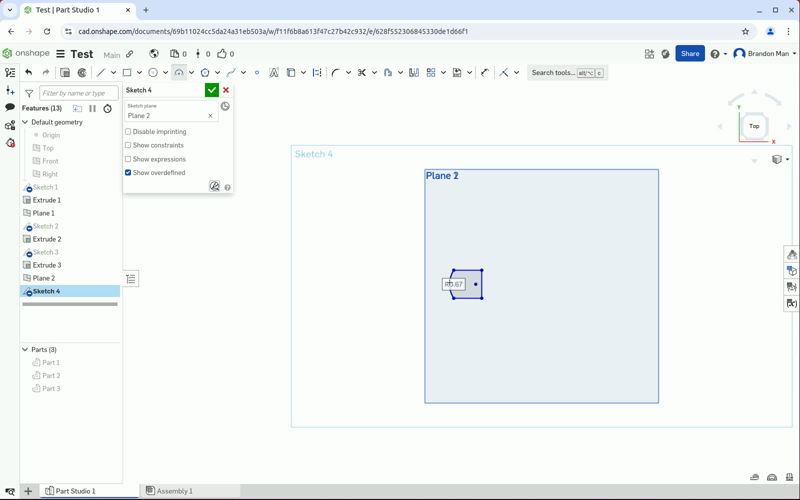
scroll(-6)
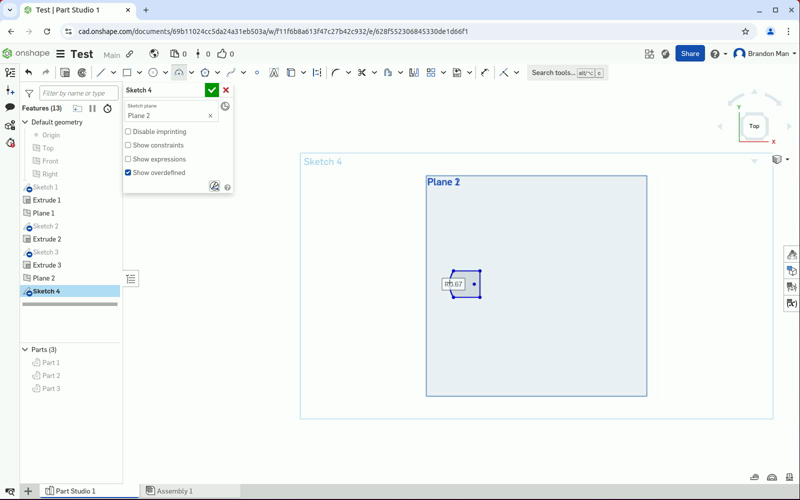
scroll(-6)
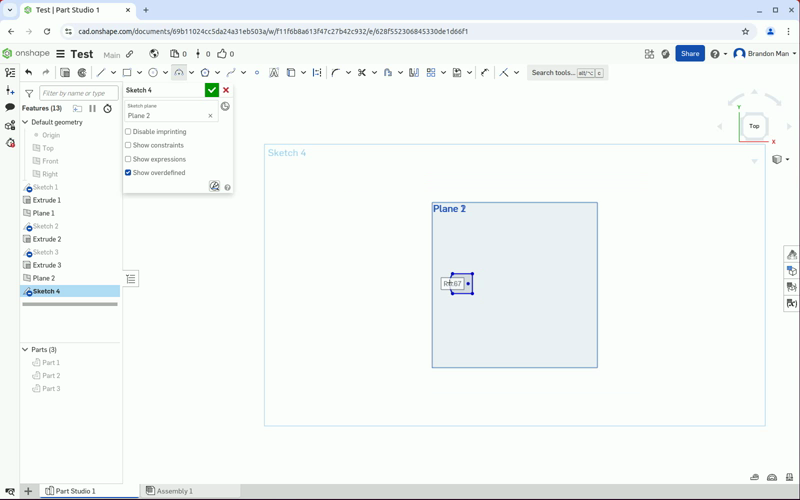
scroll(-6)
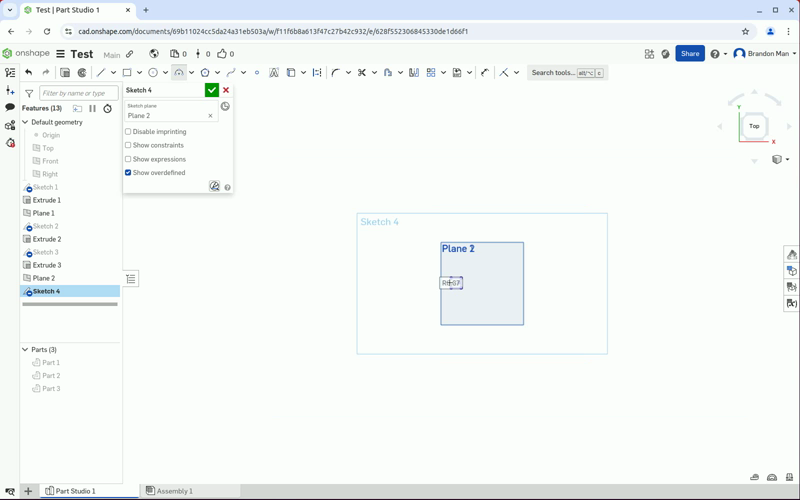
scroll(-6)
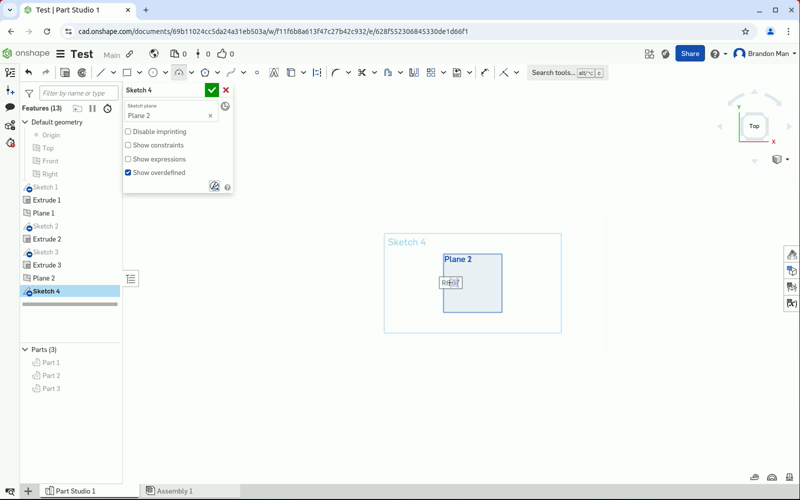
scroll(-6)
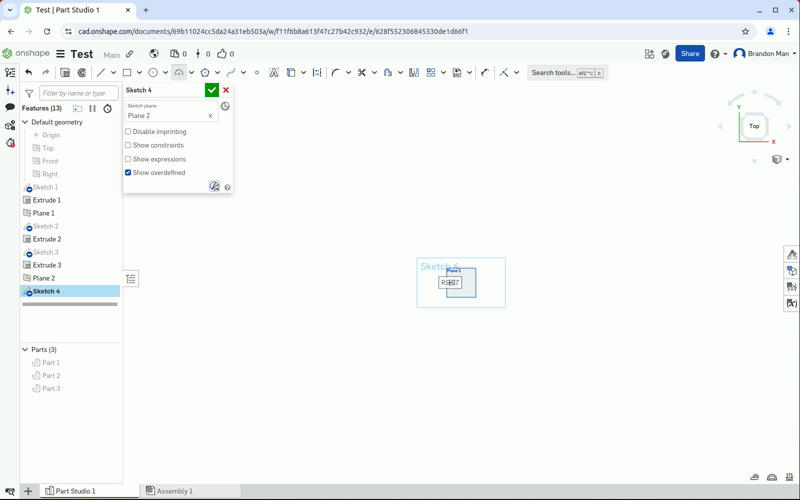
key_up(shift)
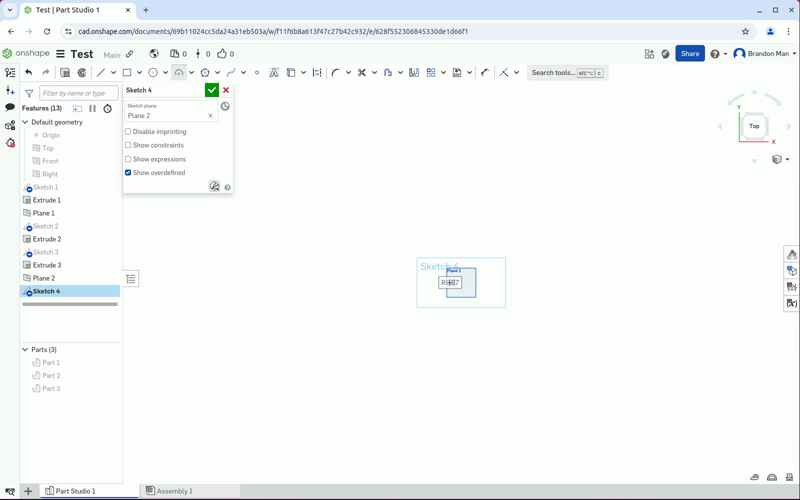
key(esc)
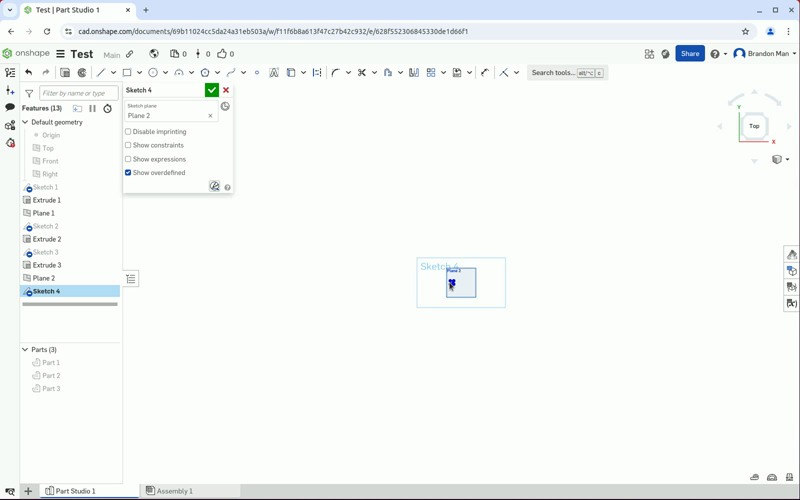
mouse_move(451, 280)
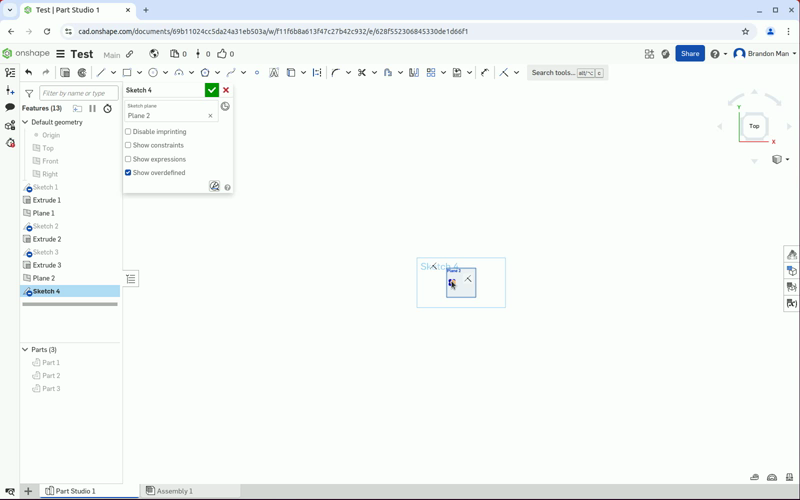
scroll(6)
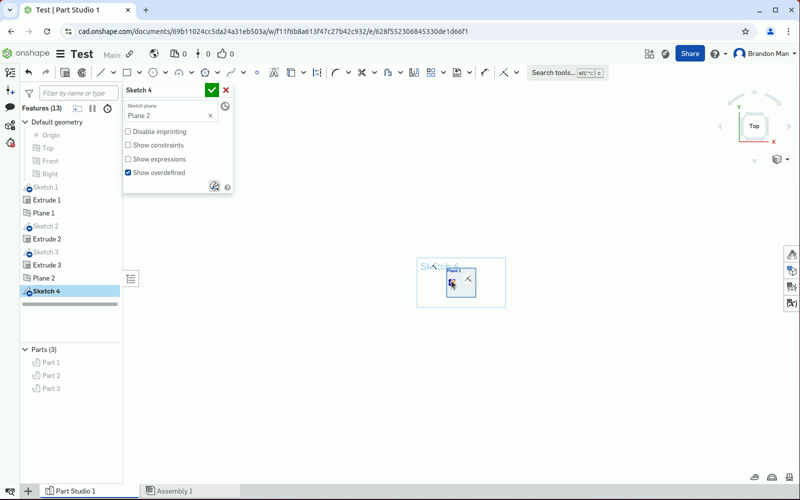
scroll(6)
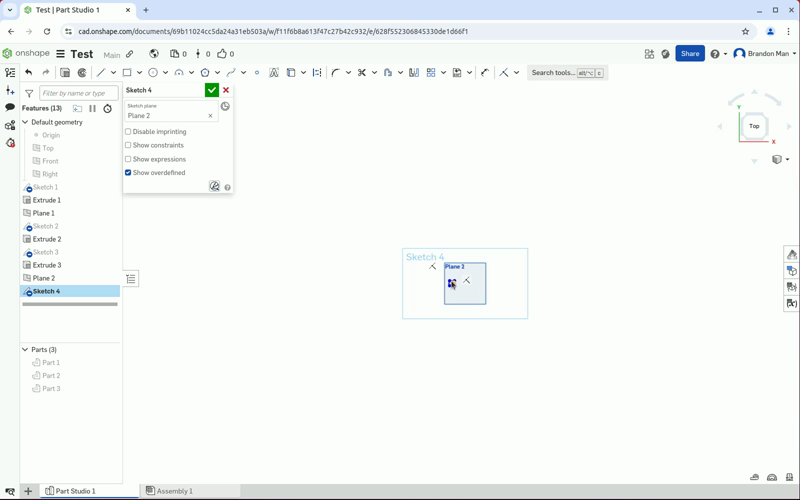
scroll(6)
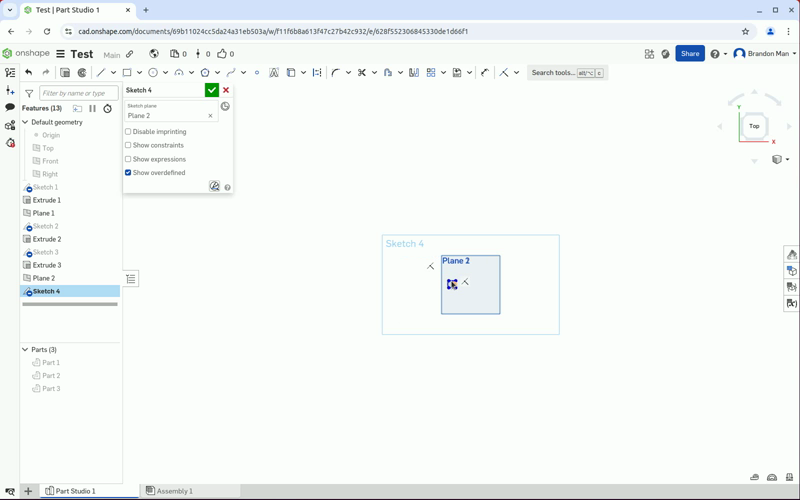
scroll(6)
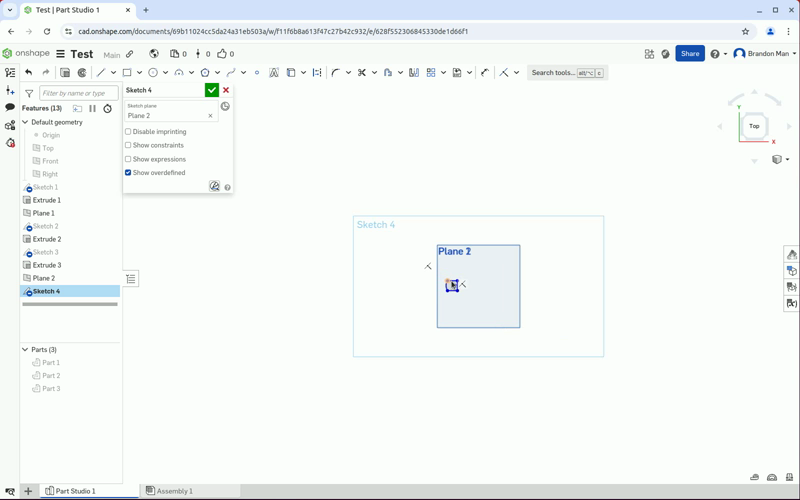
scroll(6)
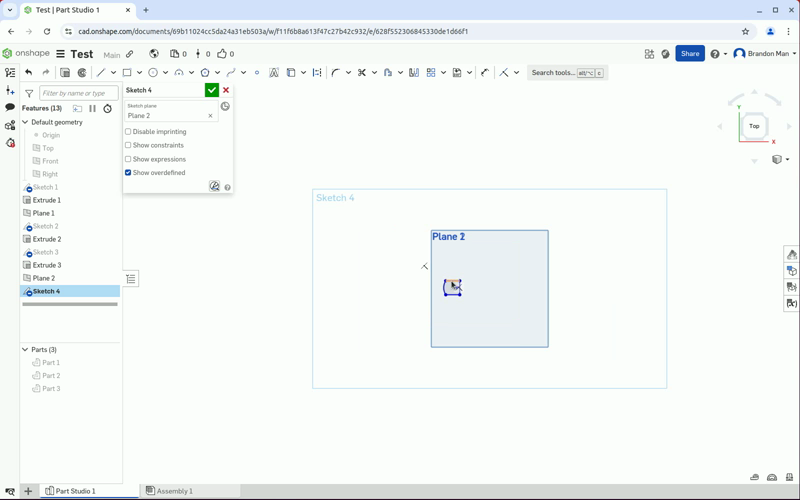
scroll(6)
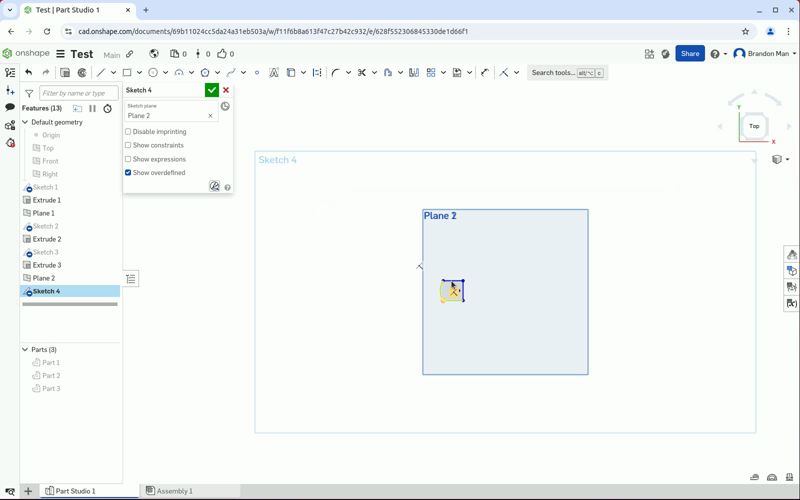
scroll(6)
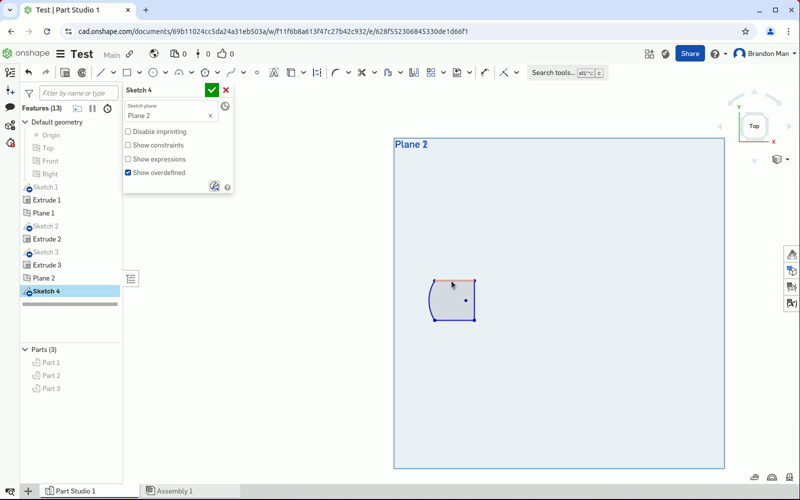
click(451, 280)
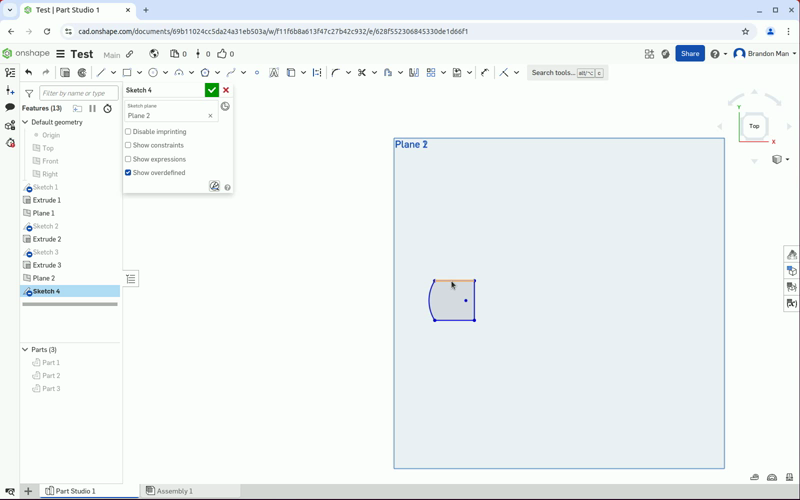
scroll(-6)
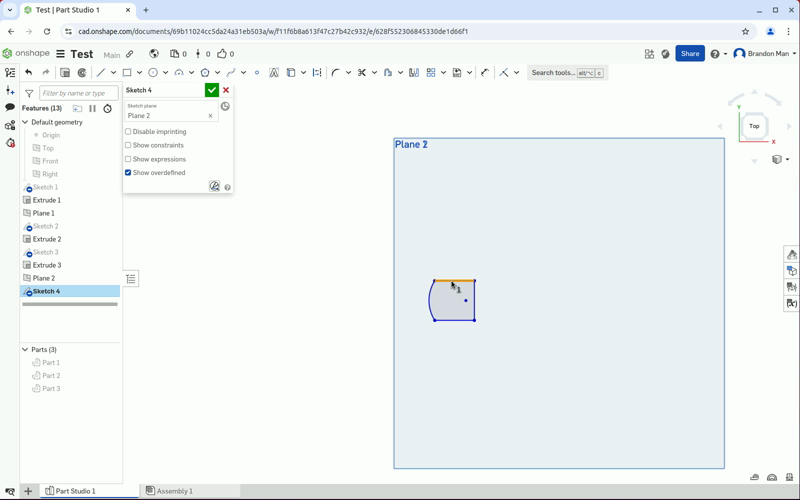
scroll(-6)
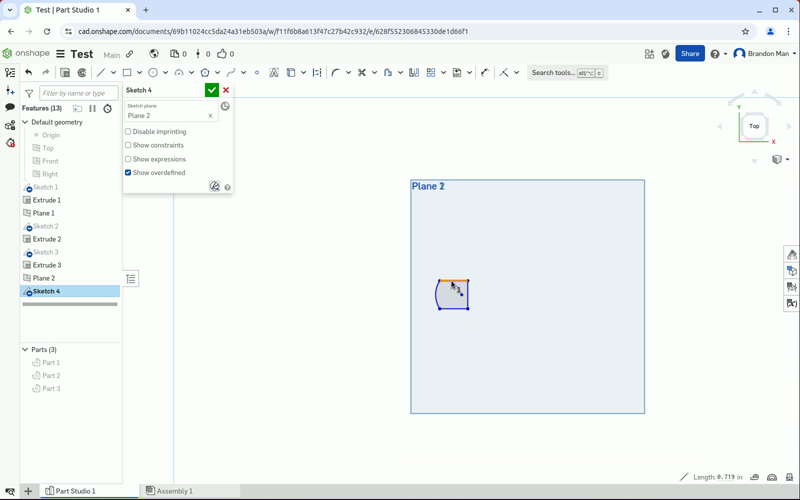
scroll(-6)
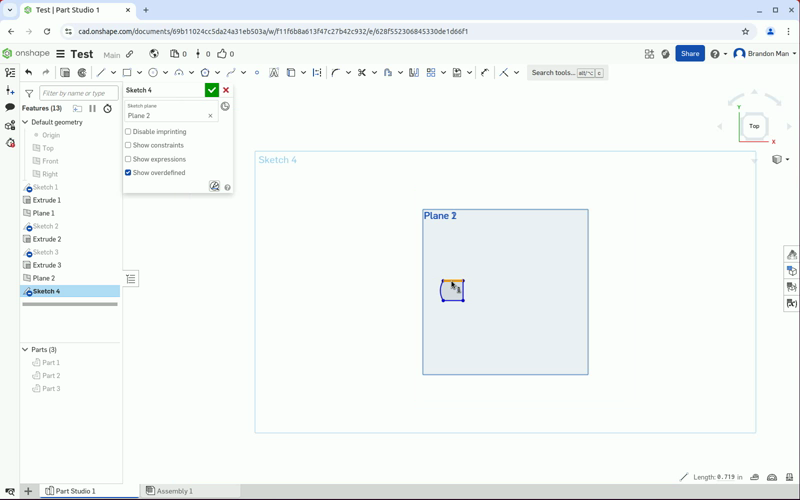
scroll(-6)
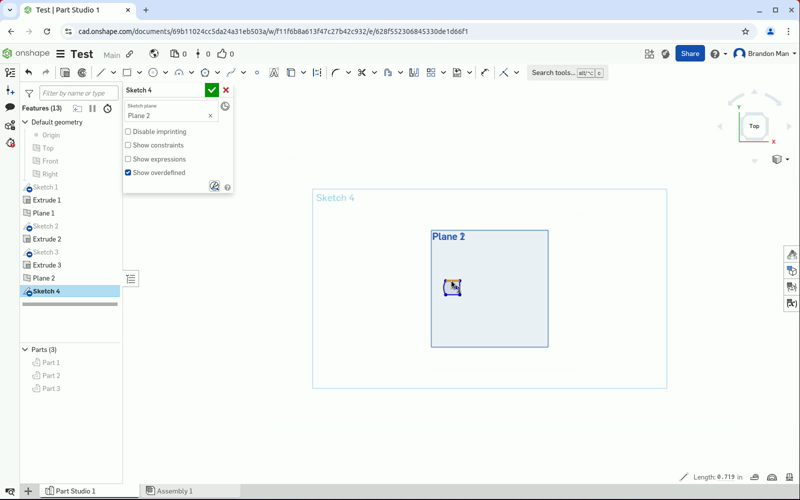
scroll(-6)
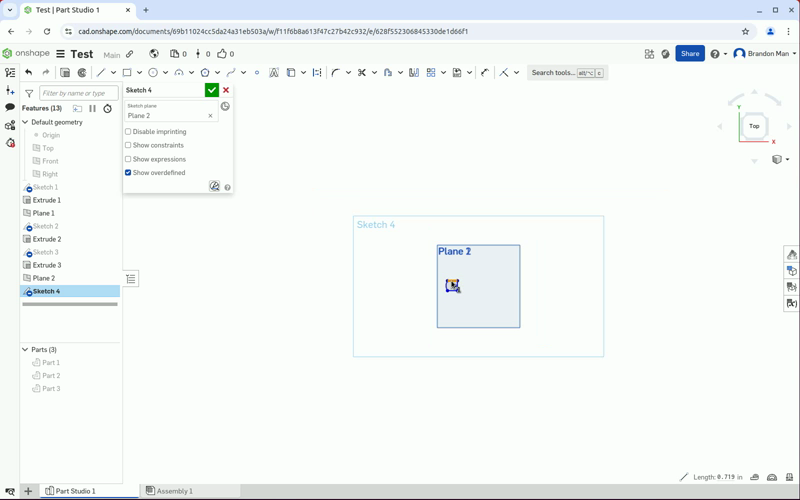
scroll(-6)
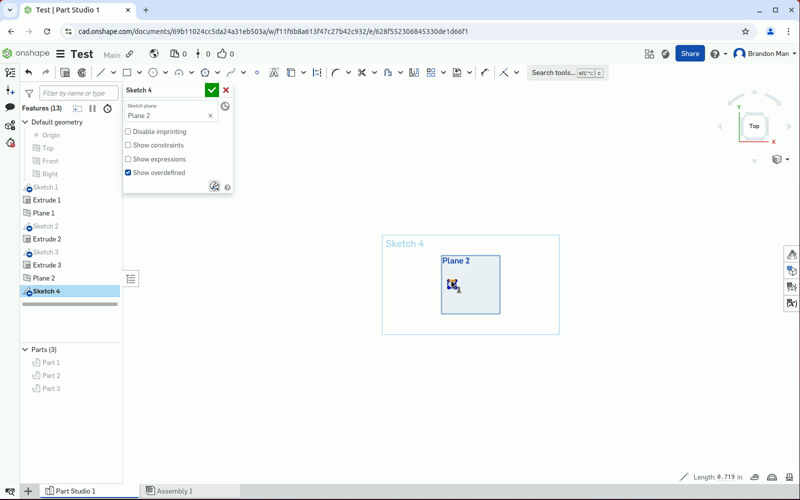
scroll(-6)
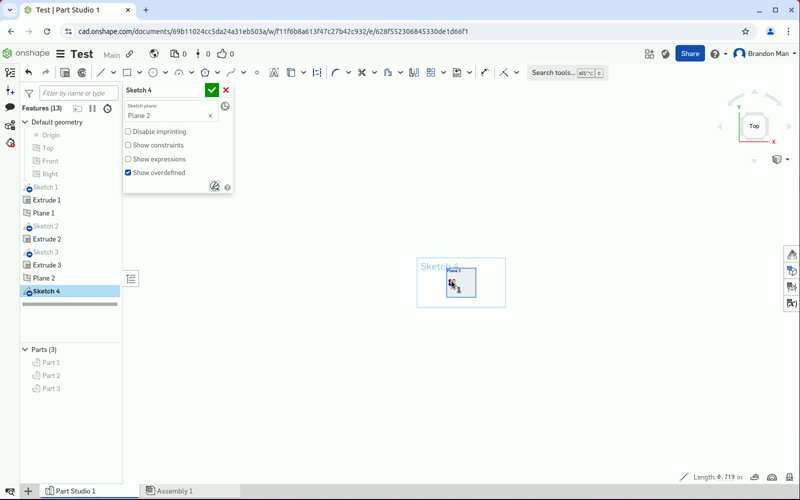
mouse_move(73, 352)
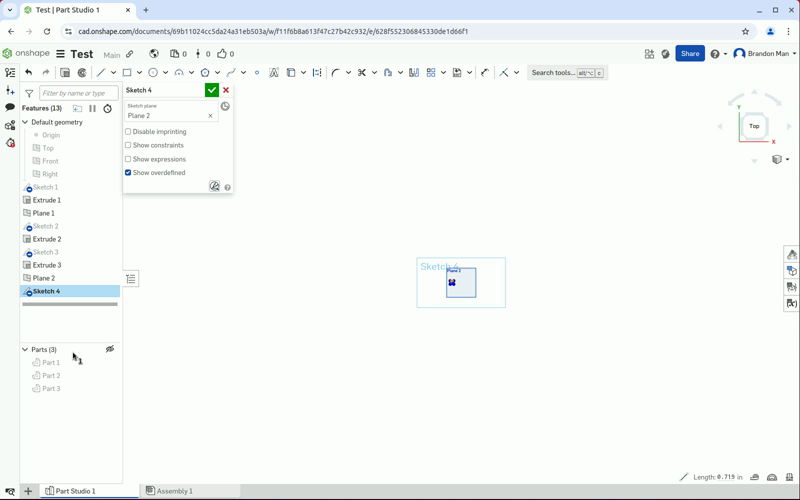
key(shift+y)
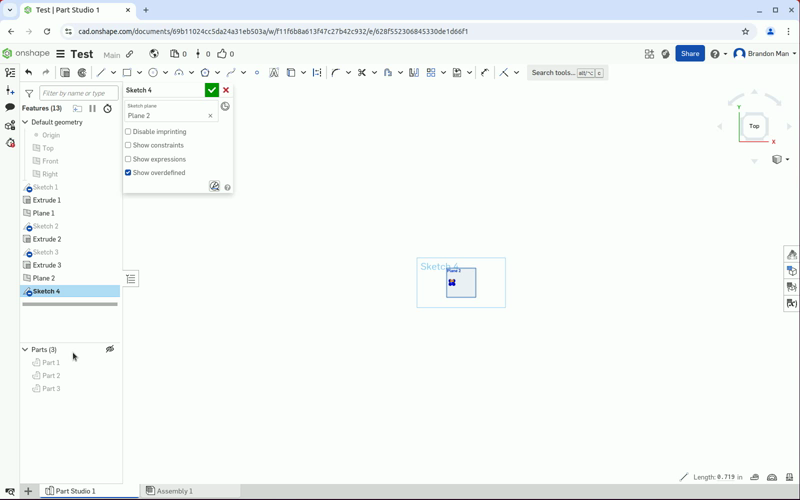
key(shift+e)
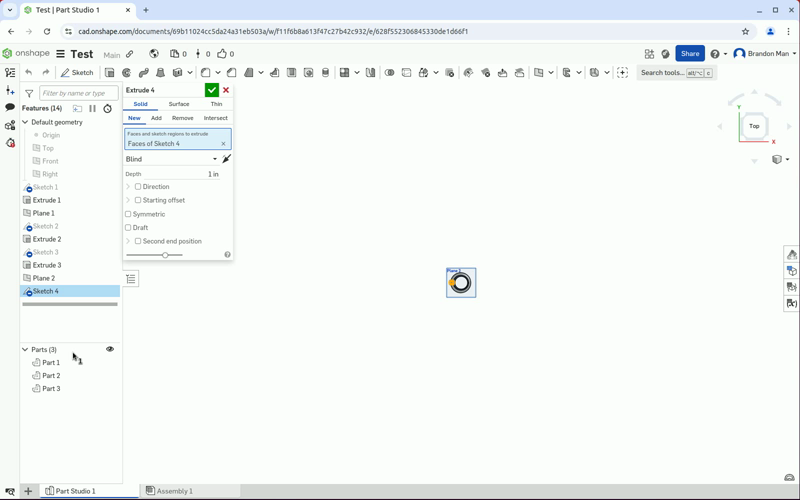
mouse_move(143, 106)
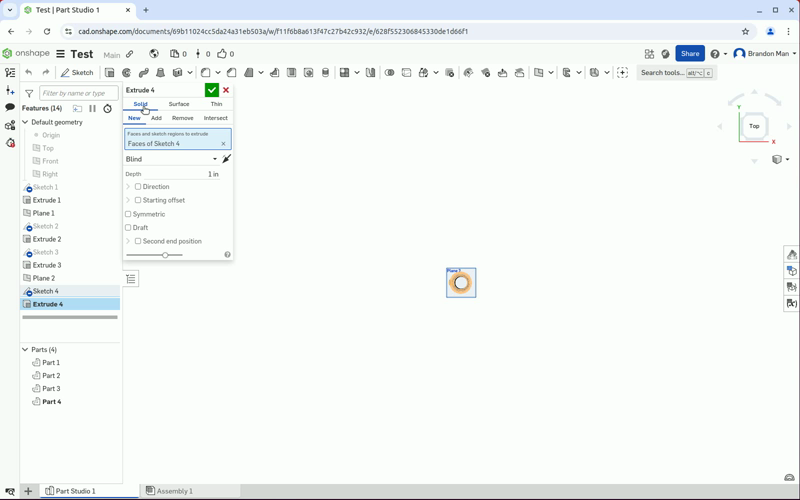
click(143, 106)
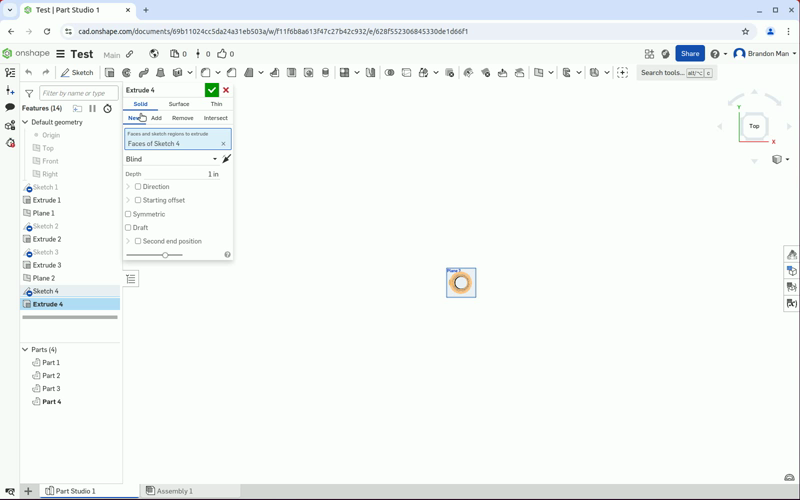
mouse_move(137, 120)
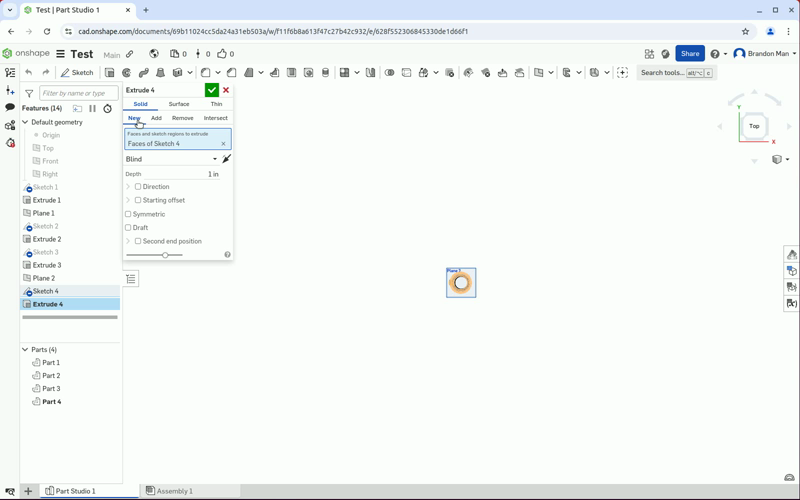
click(137, 120)
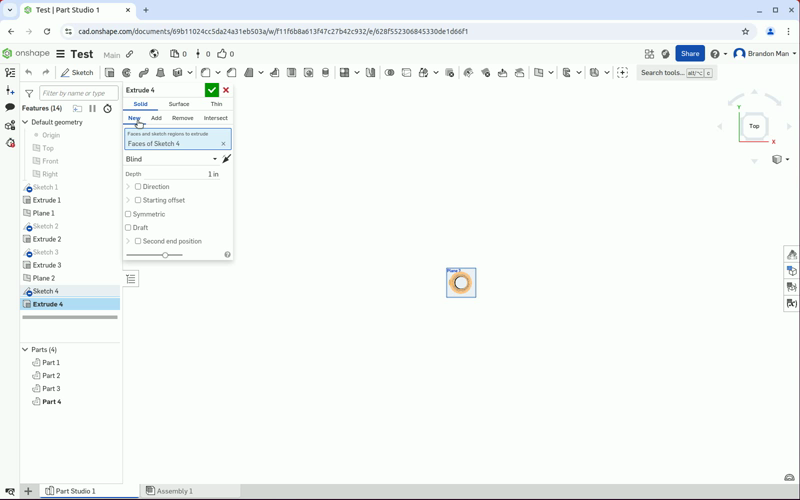
key(tab, 4)
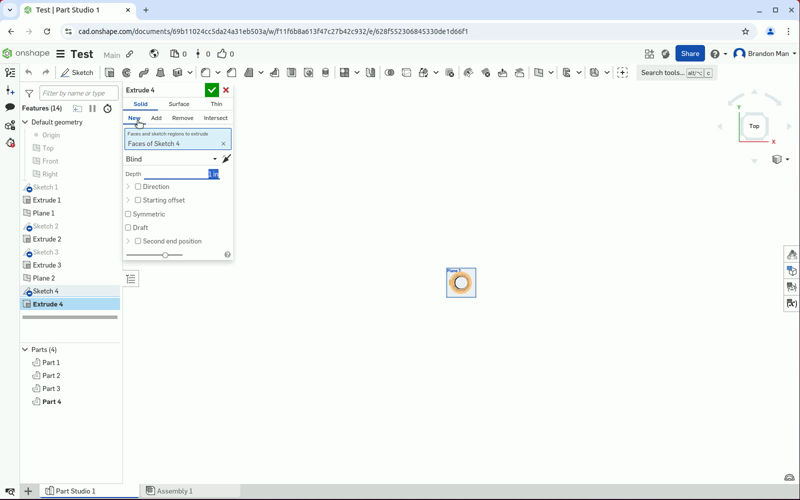
text(0.722)
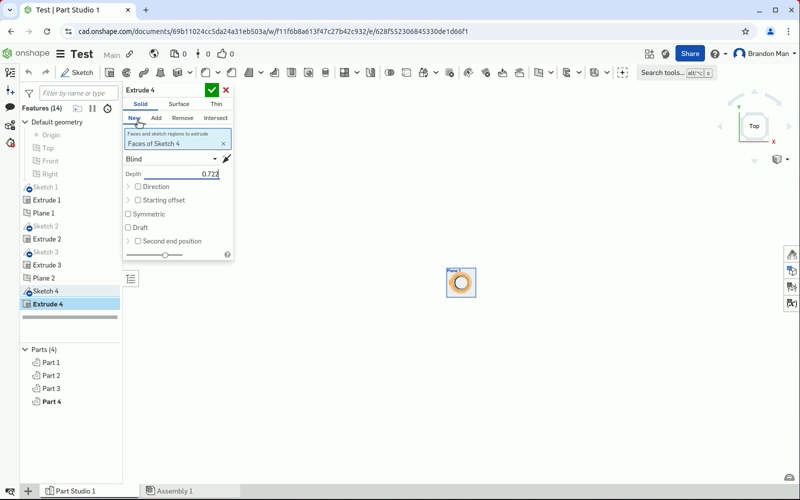
key(enter)
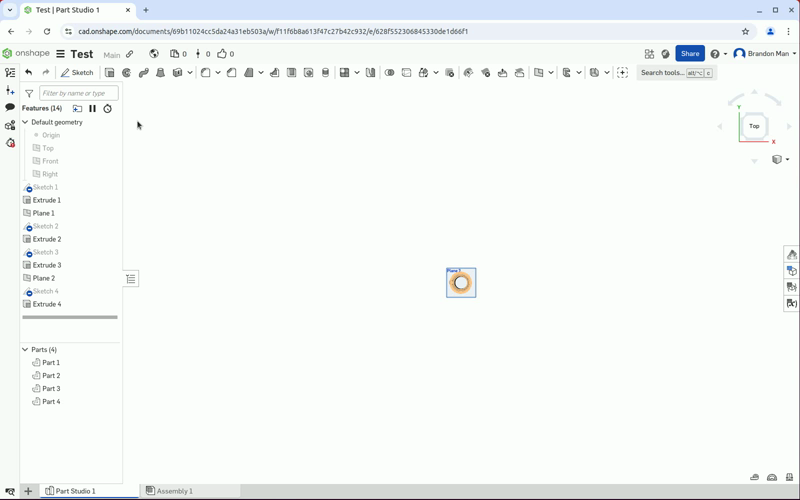
key(shift+h)
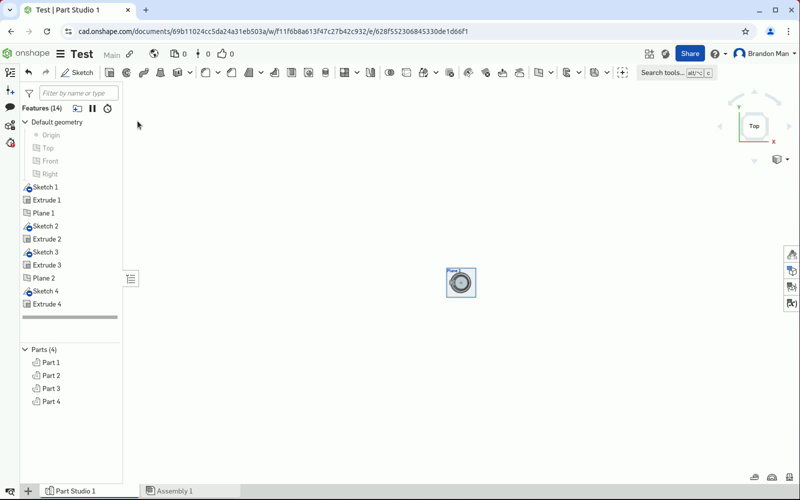
key(shift+h)
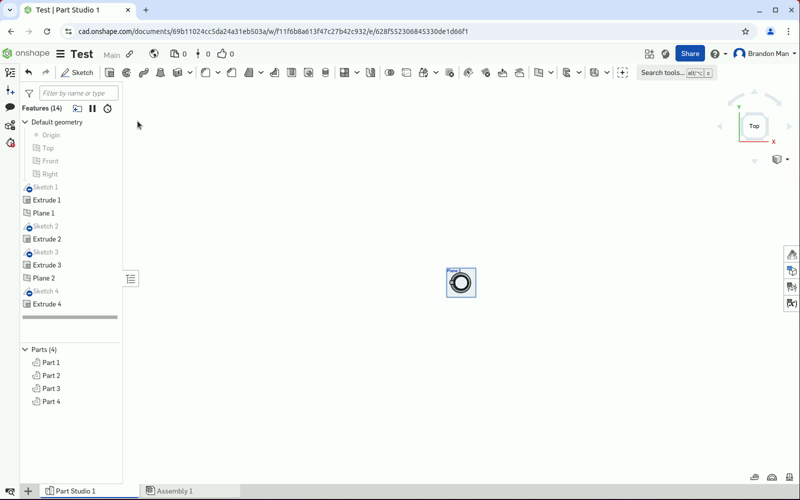
mouse_move(73, 189)
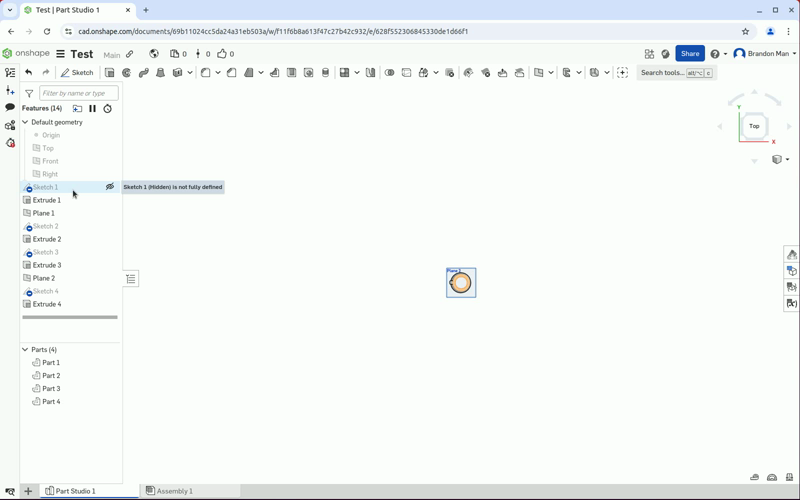
click(73, 189)
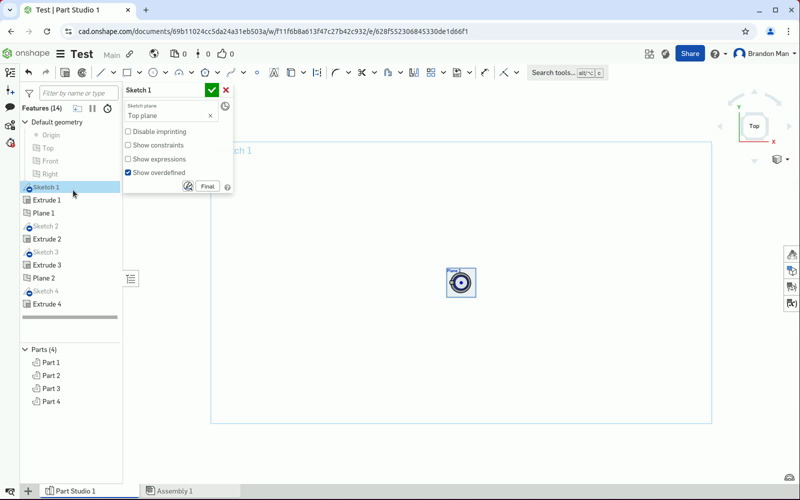
mouse_move(229, 92)
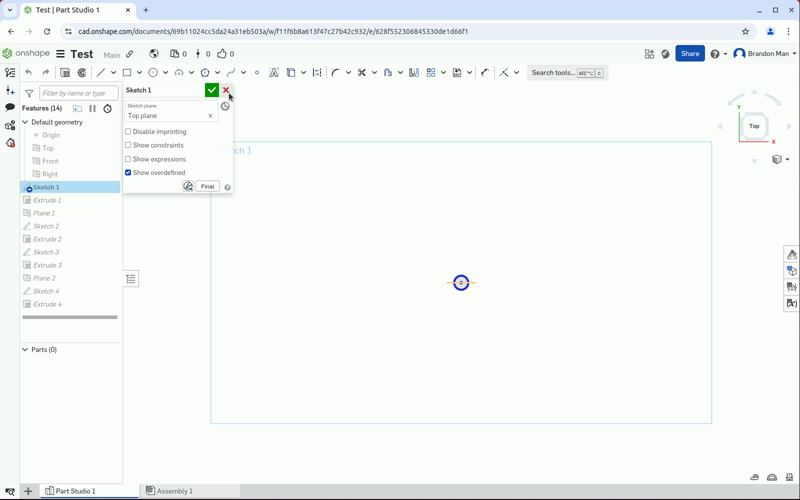
click(229, 92)
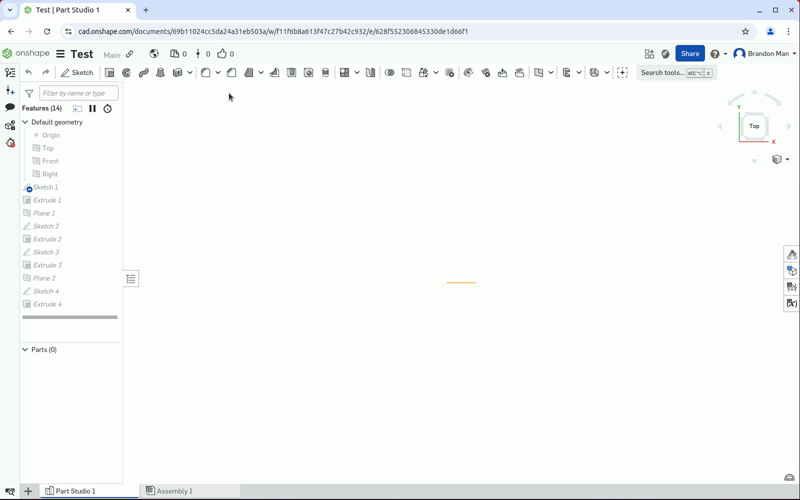
key(shift+s)
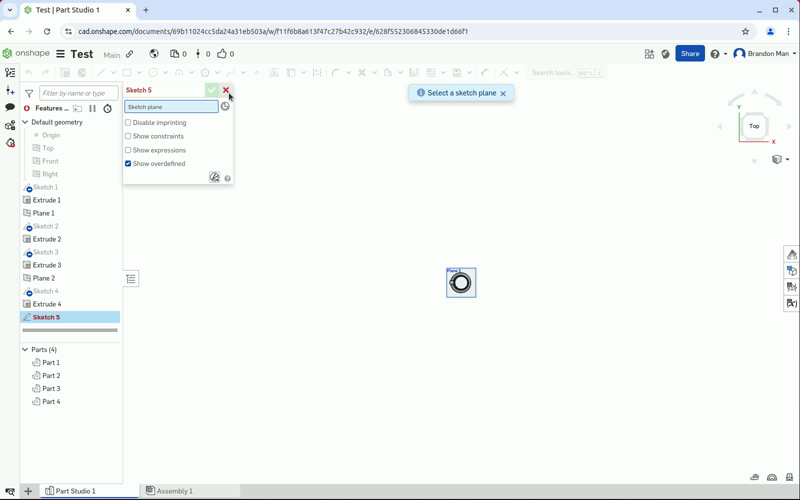
mouse_move(73, 280)
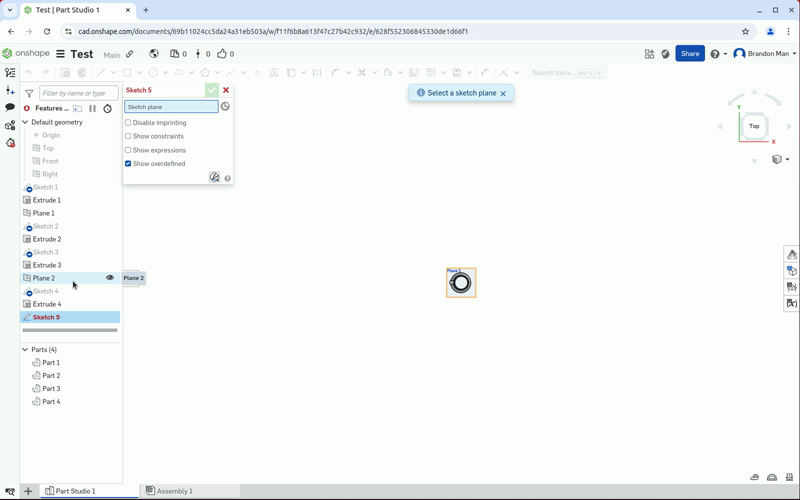
click(73, 280)
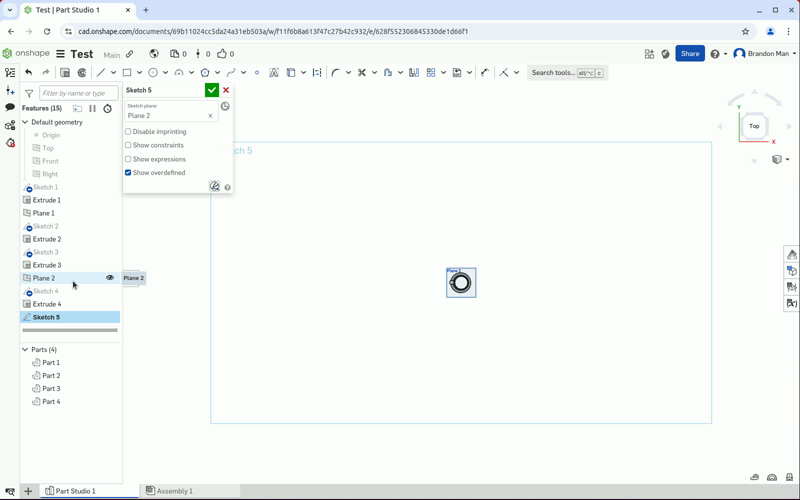
mouse_move(73, 352)
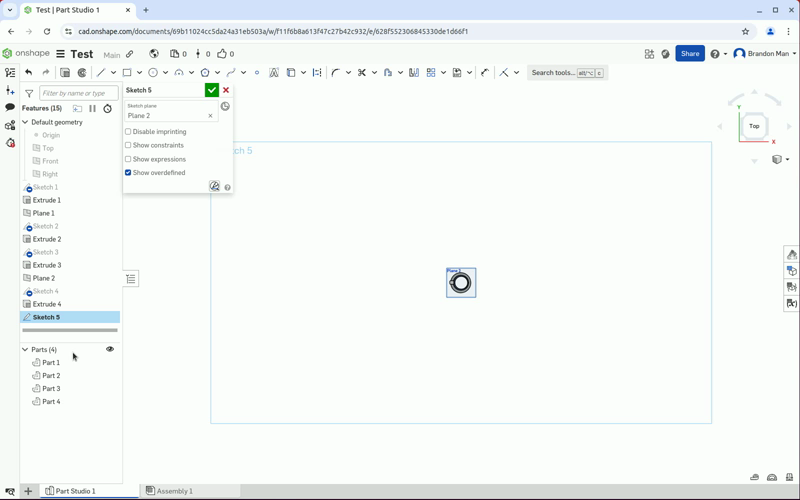
key(y)
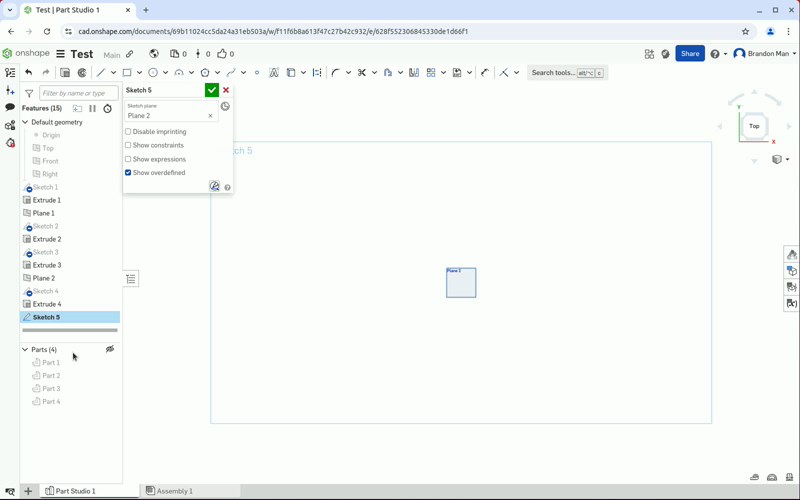
key(l)
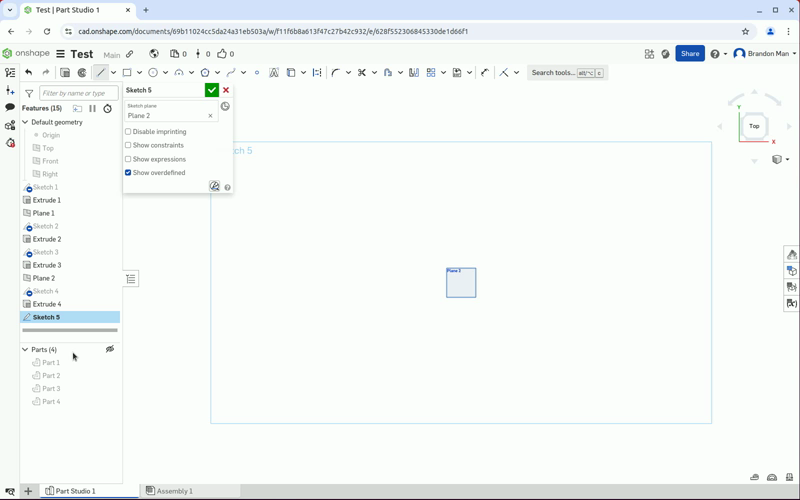
key_down(shift)
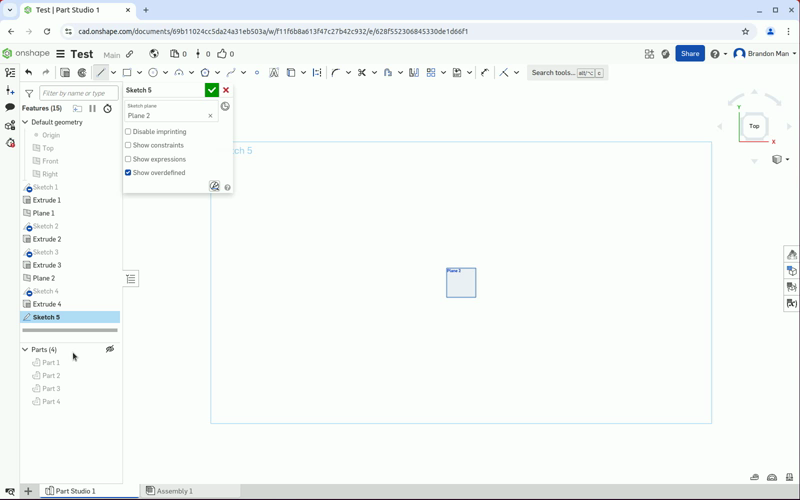
mouse_move(468, 284)
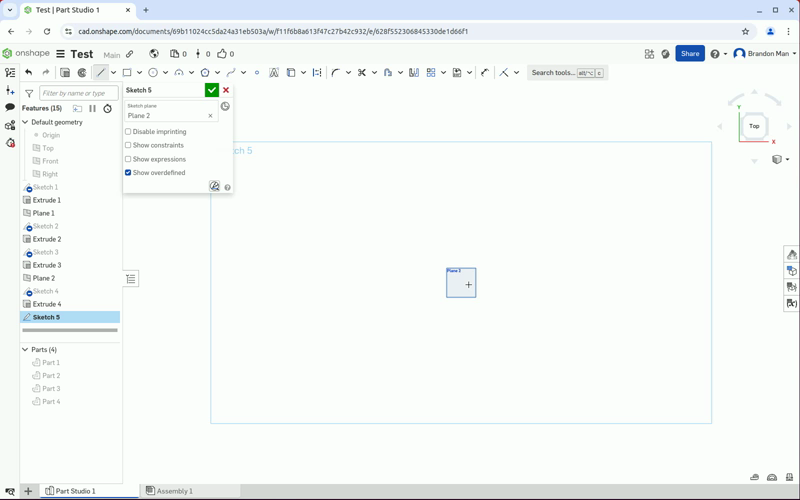
click(468, 284)
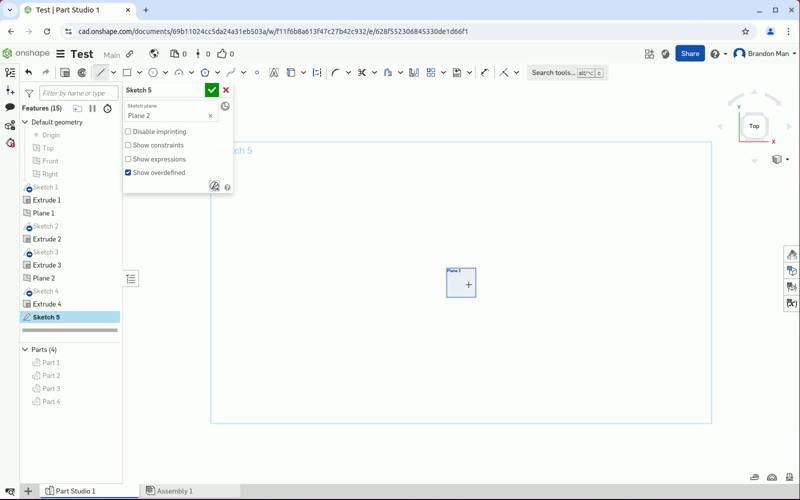
key_up(shift)
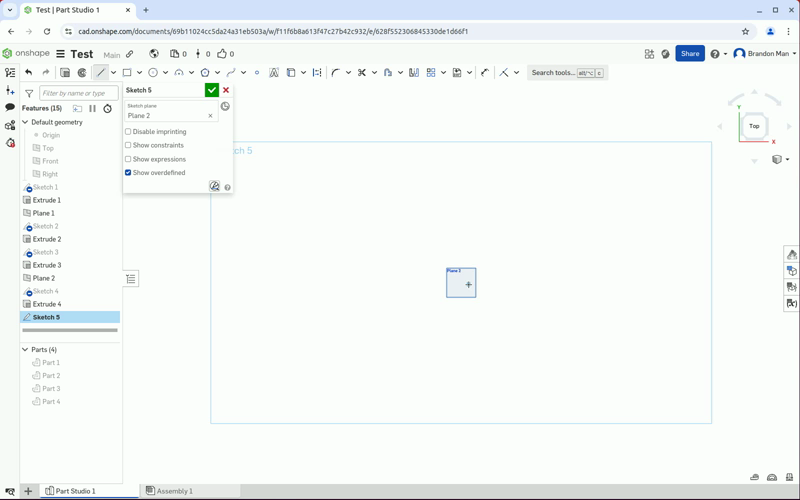
key_down(shift)
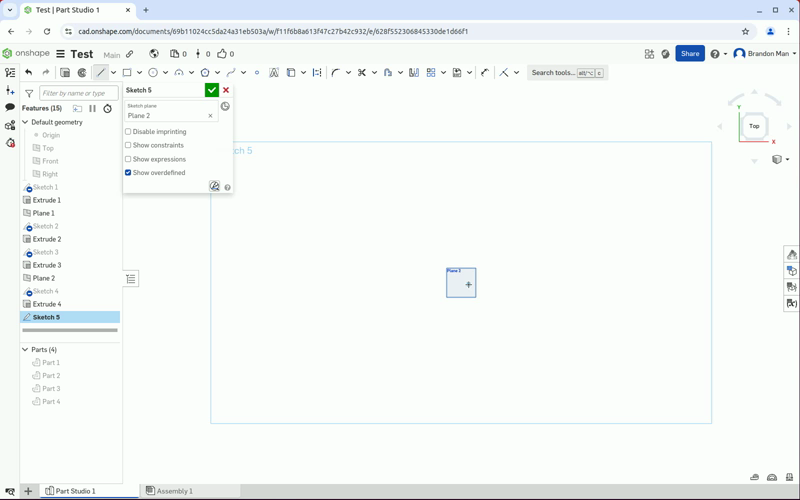
mouse_move(498, 284)
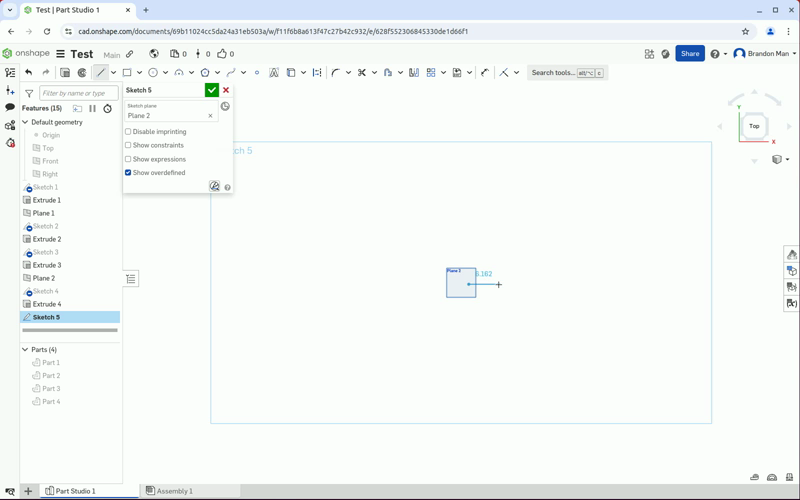
mouse_move(472, 284)
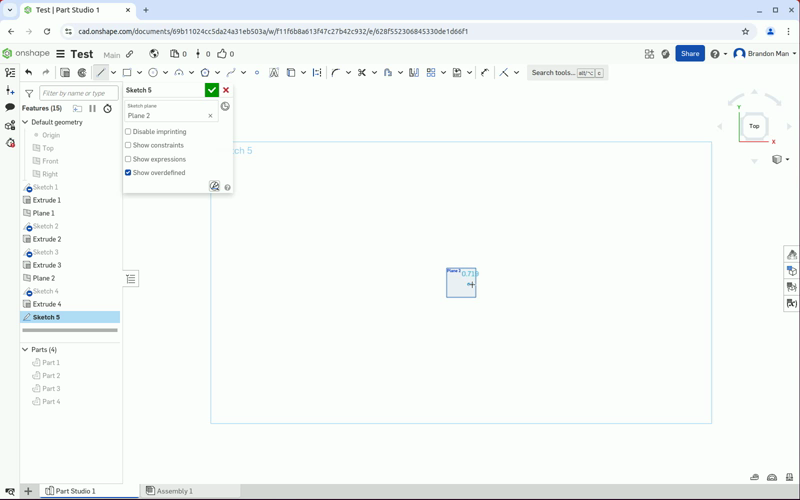
scroll(6)
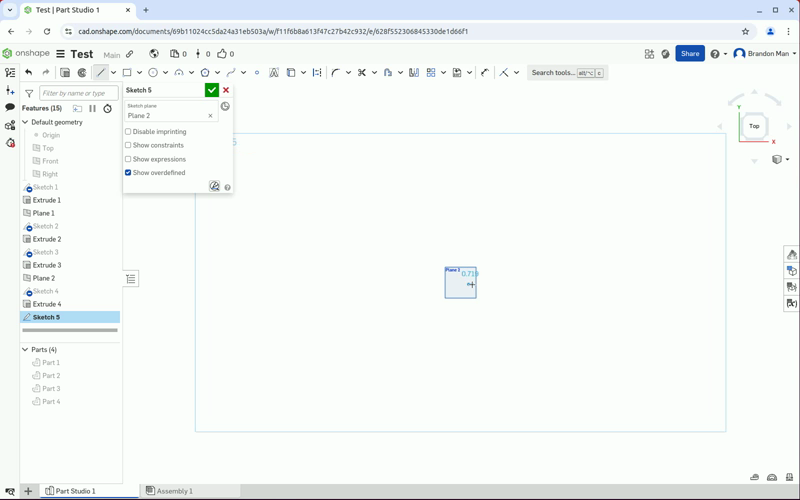
scroll(6)
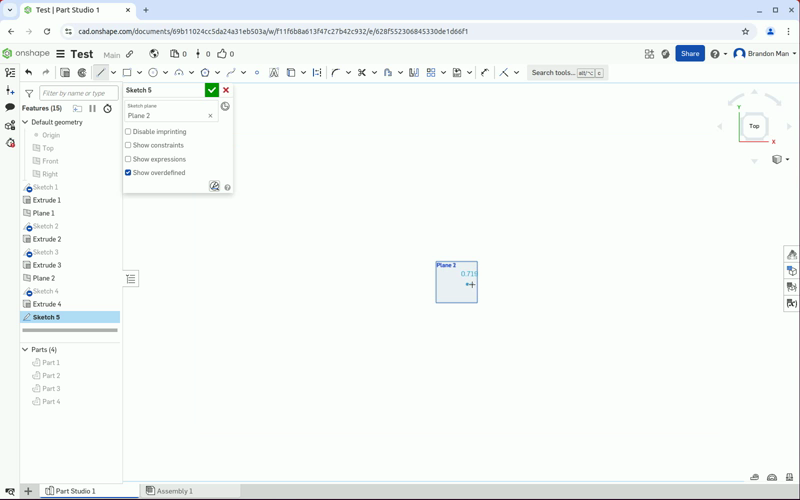
scroll(6)
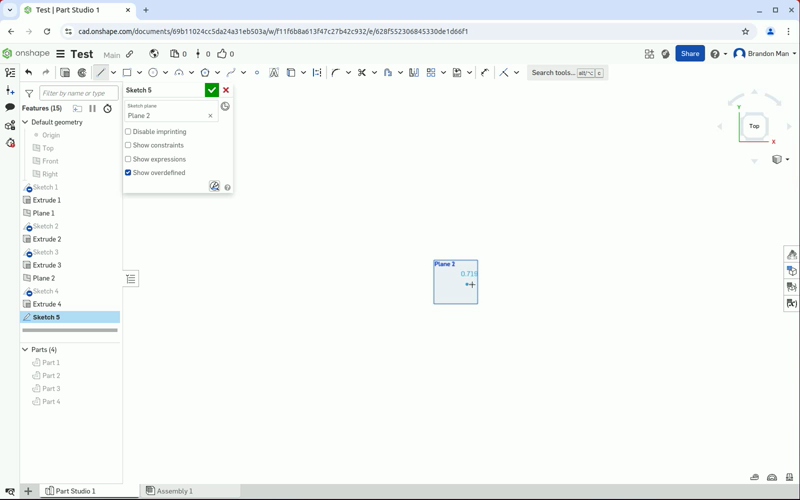
scroll(6)
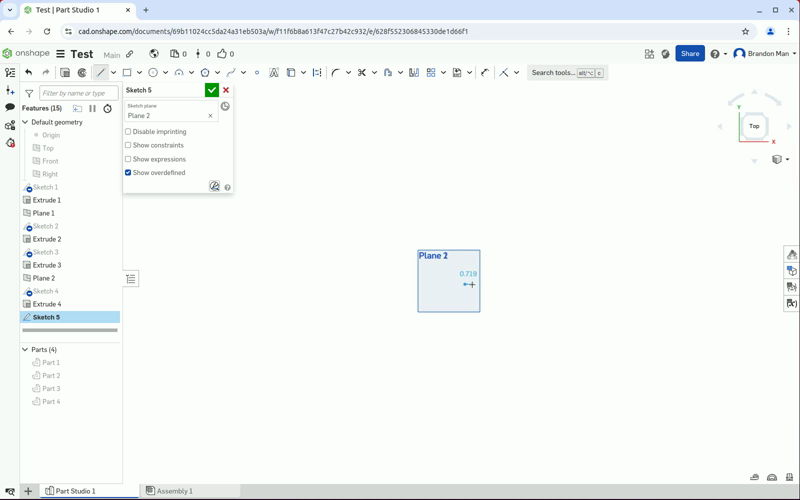
scroll(6)
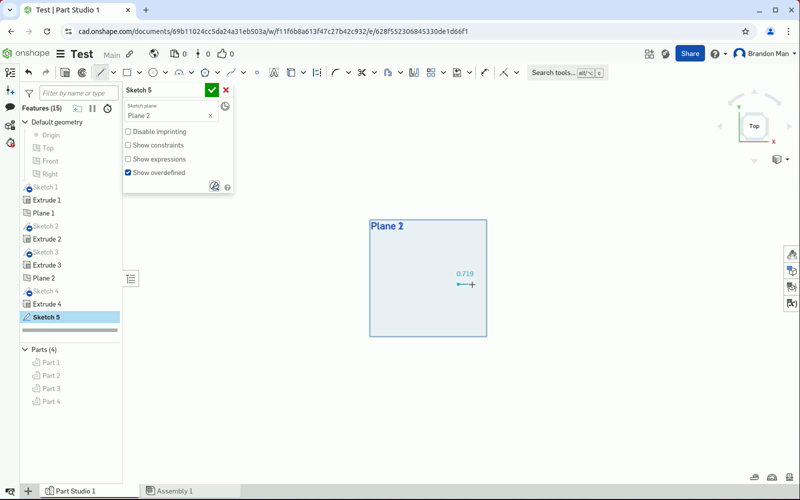
scroll(6)
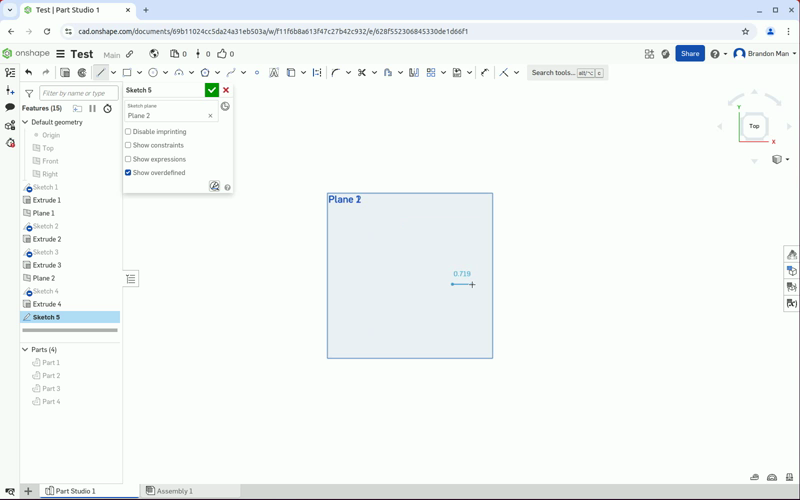
scroll(6)
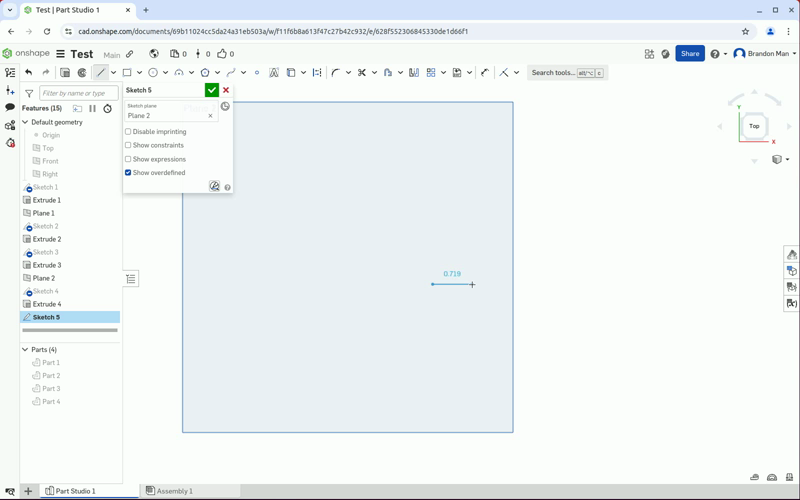
click(472, 284)
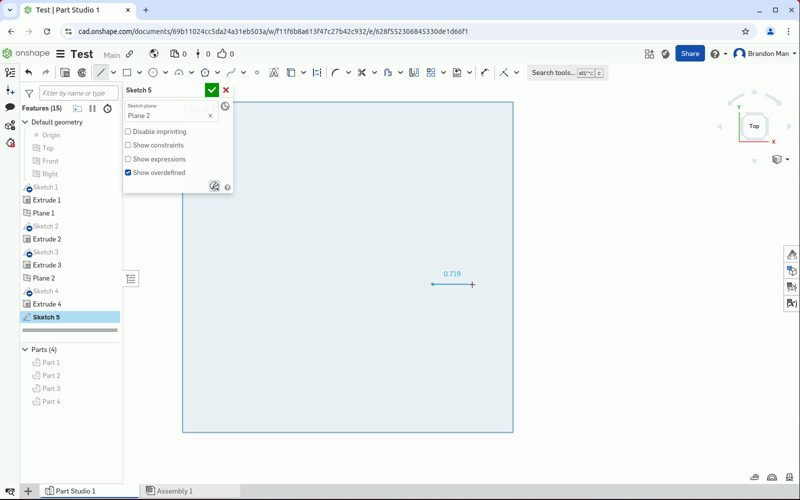
scroll(-6)
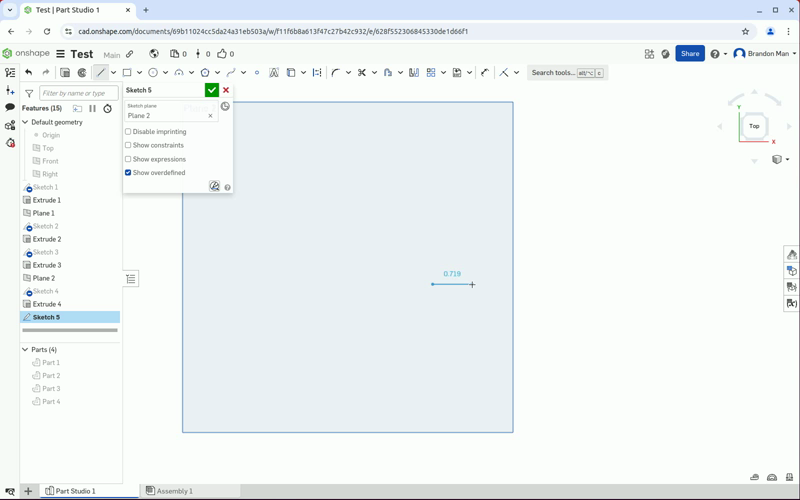
scroll(-6)
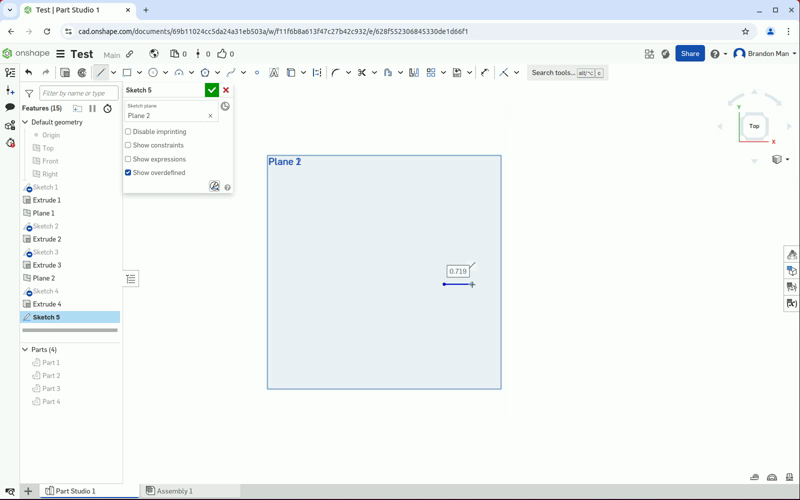
scroll(-6)
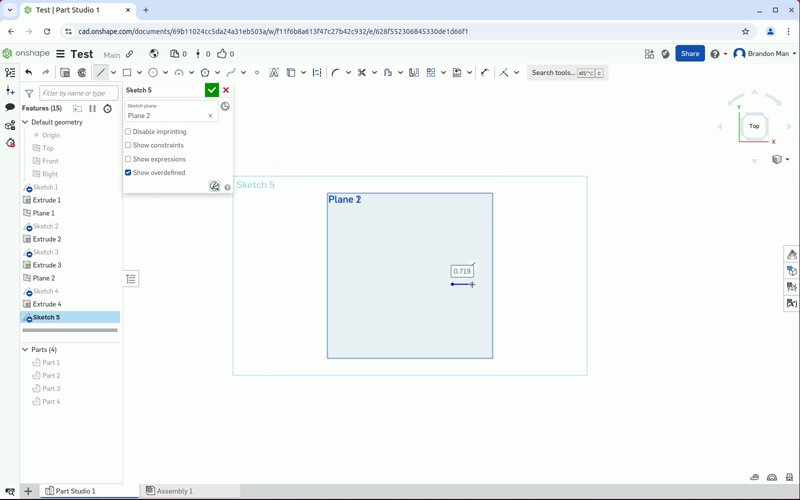
scroll(-6)
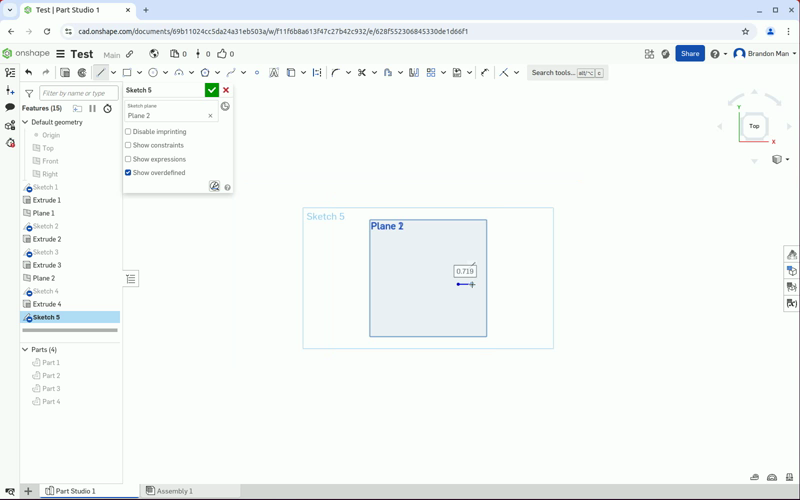
scroll(-6)
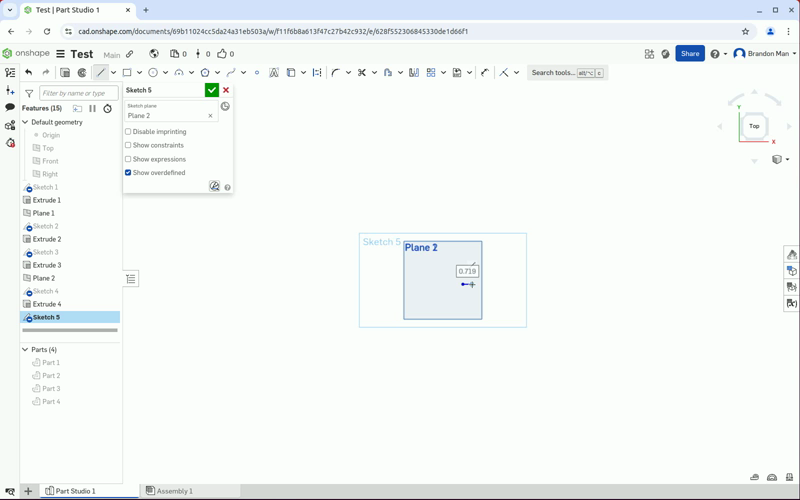
scroll(-6)
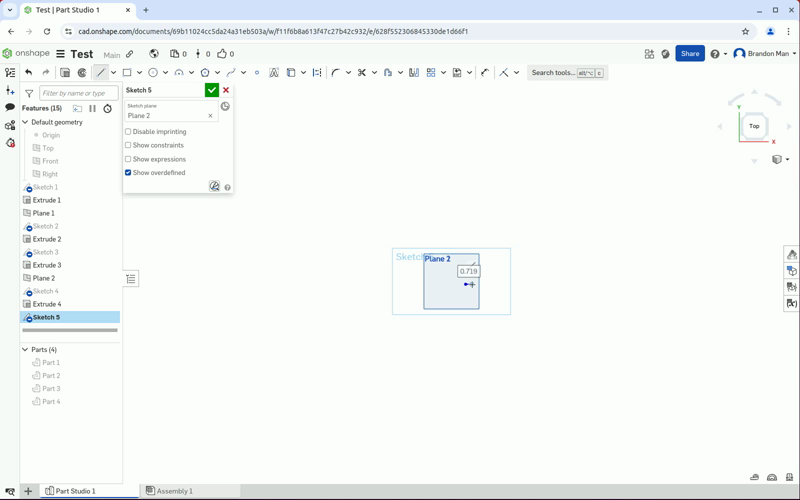
scroll(-6)
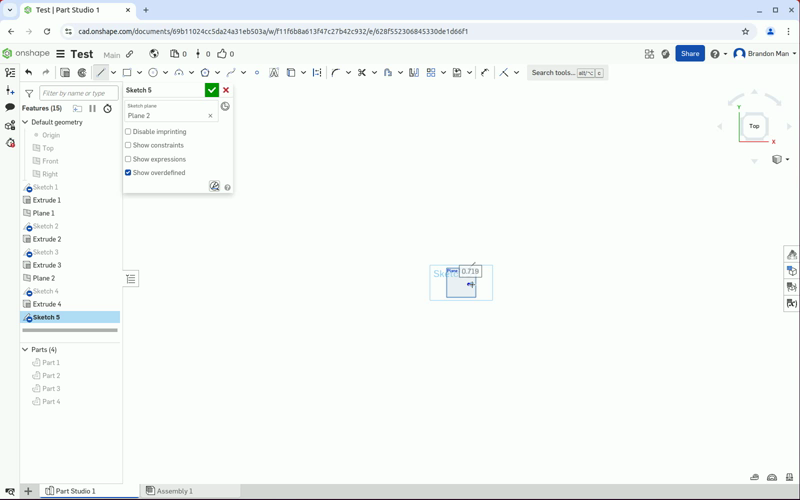
key_up(shift)
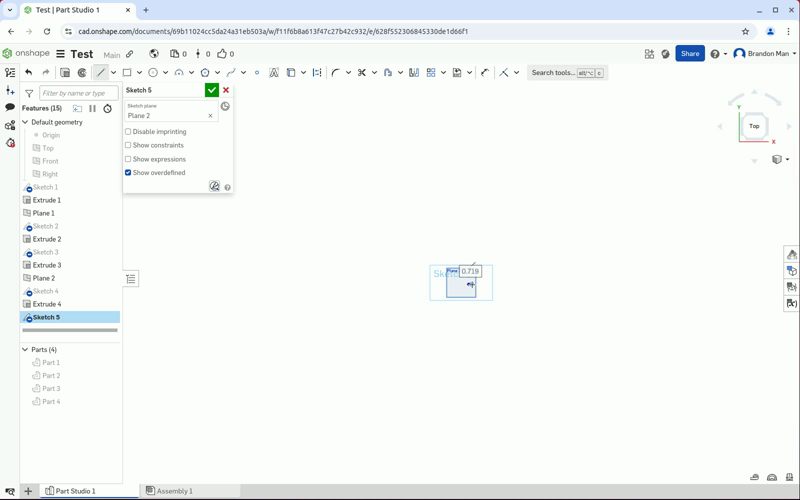
key(esc)
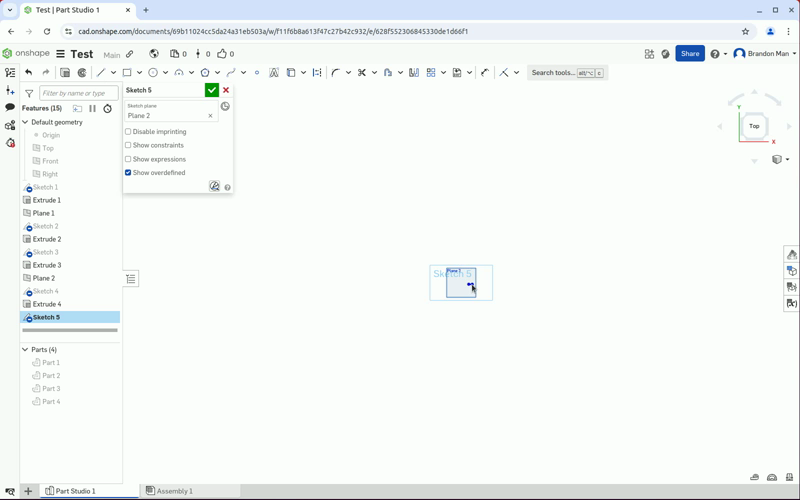
key(a)
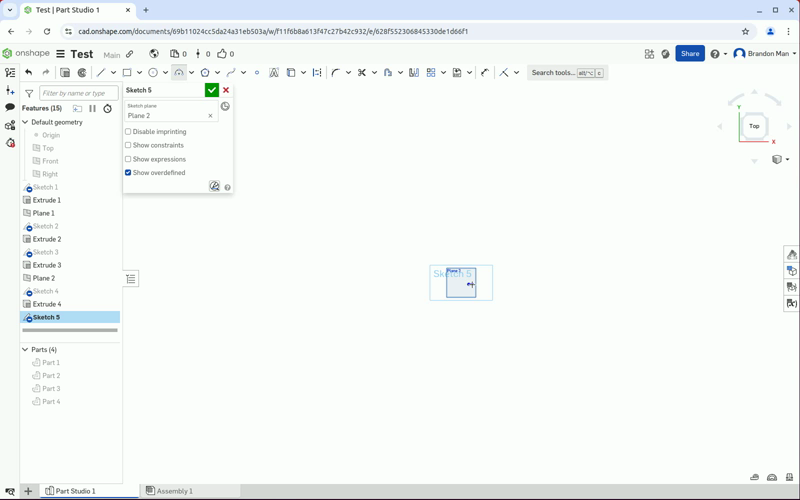
mouse_move(472, 284)
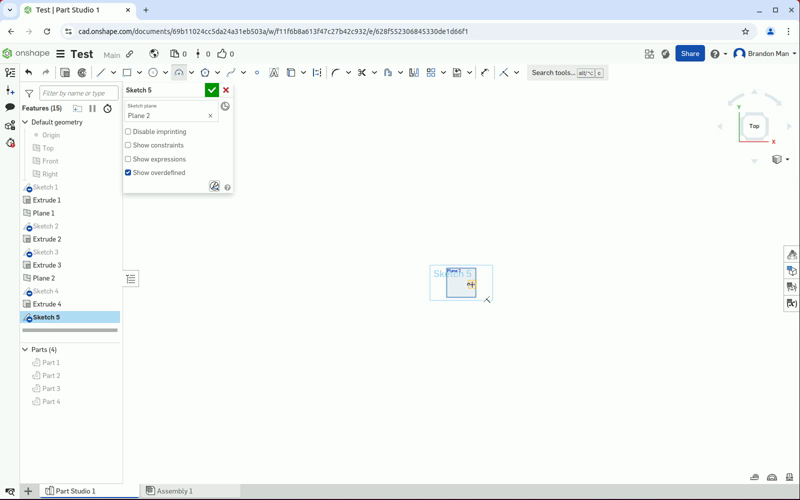
scroll(6)
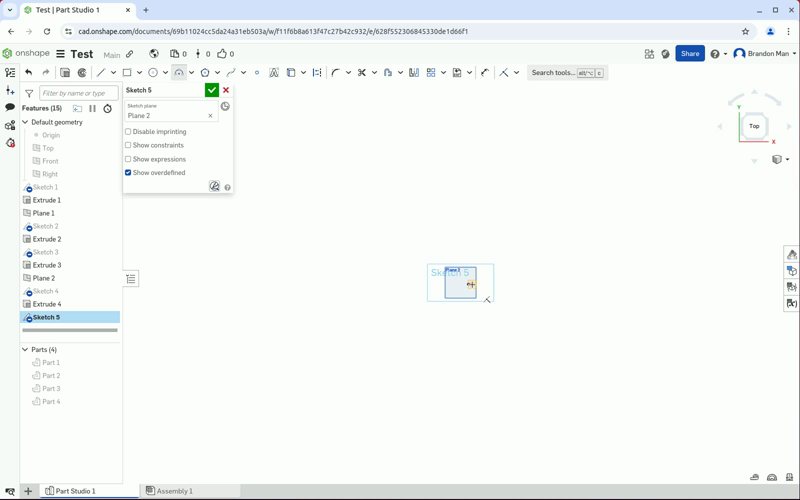
scroll(6)
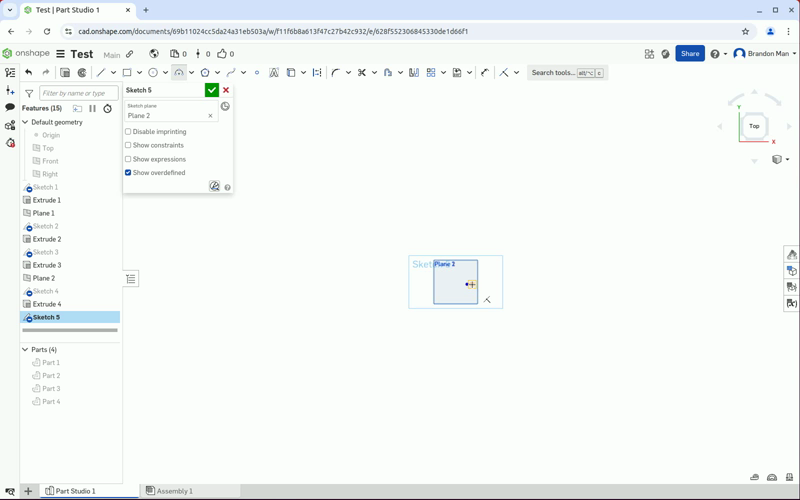
scroll(6)
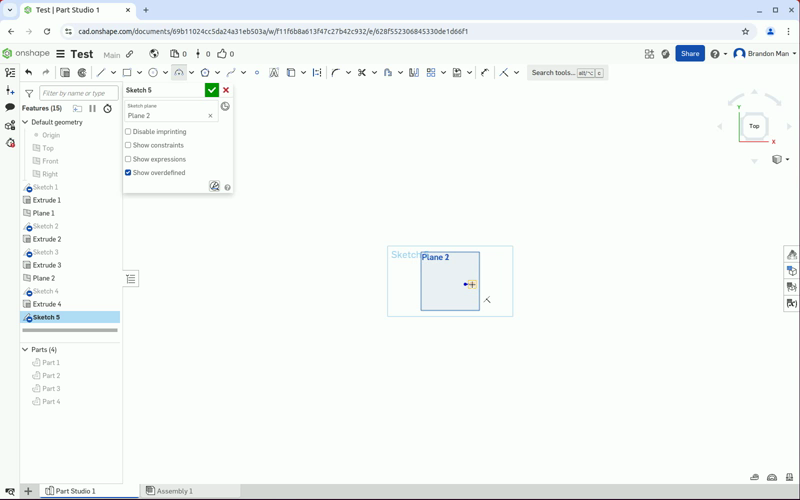
scroll(6)
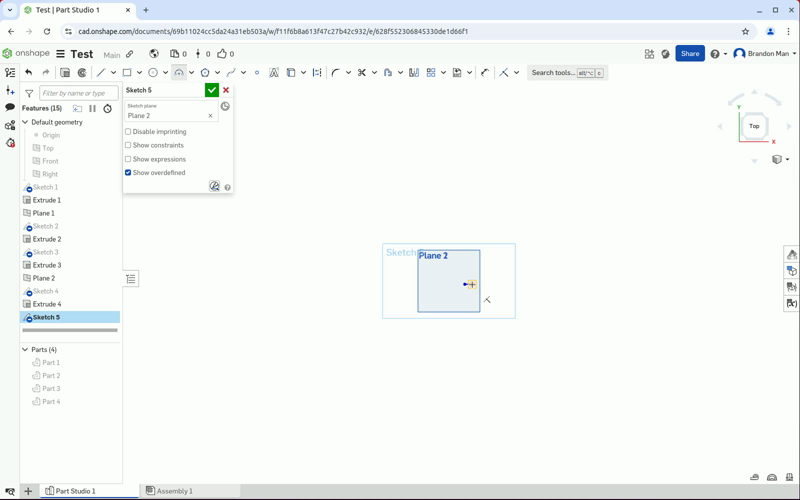
scroll(6)
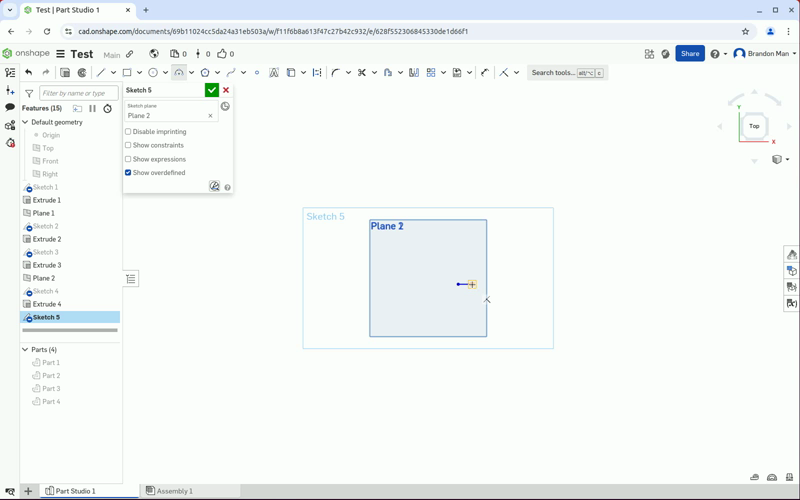
scroll(6)
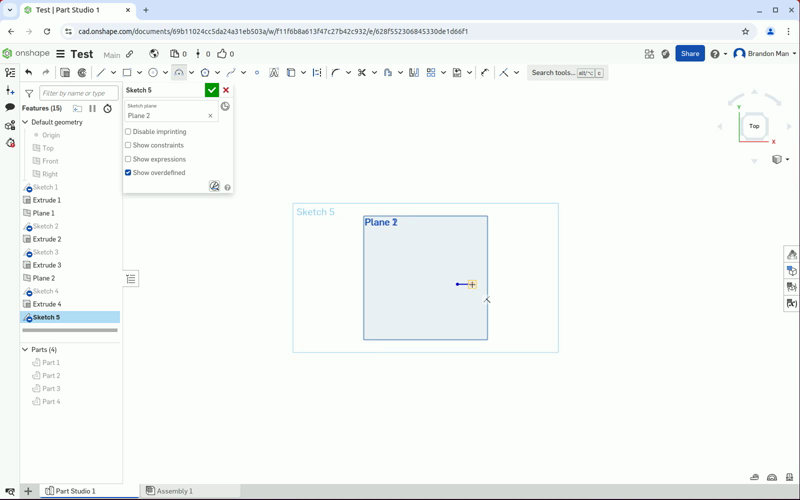
scroll(6)
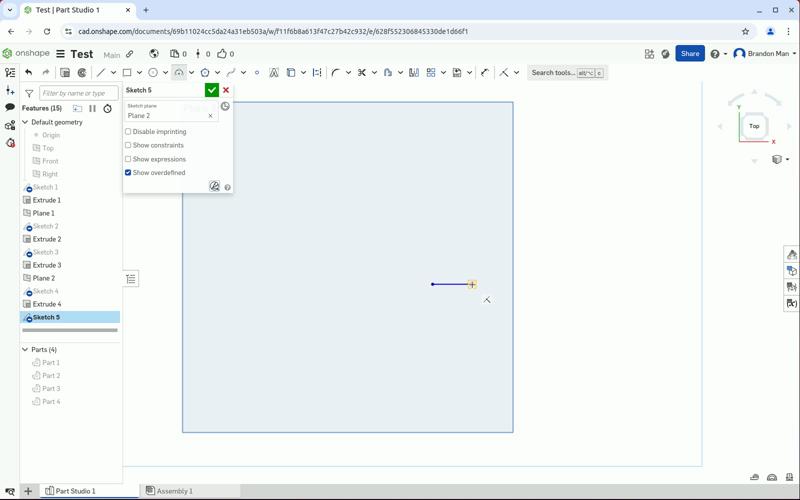
click(472, 284)
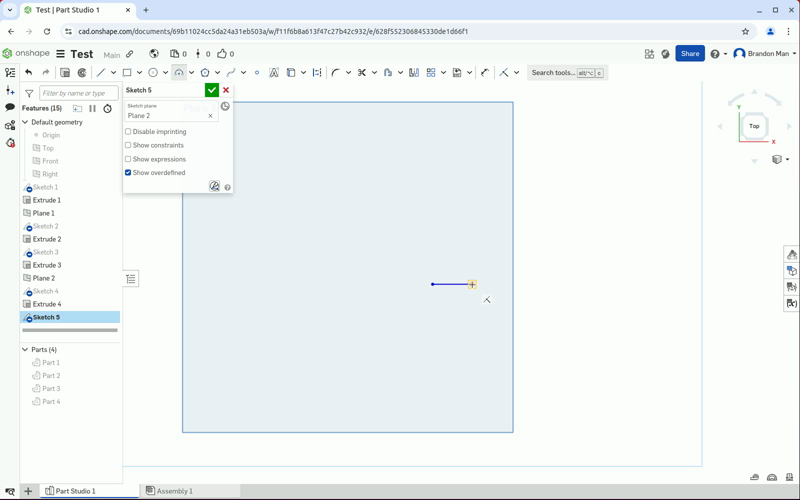
scroll(-6)
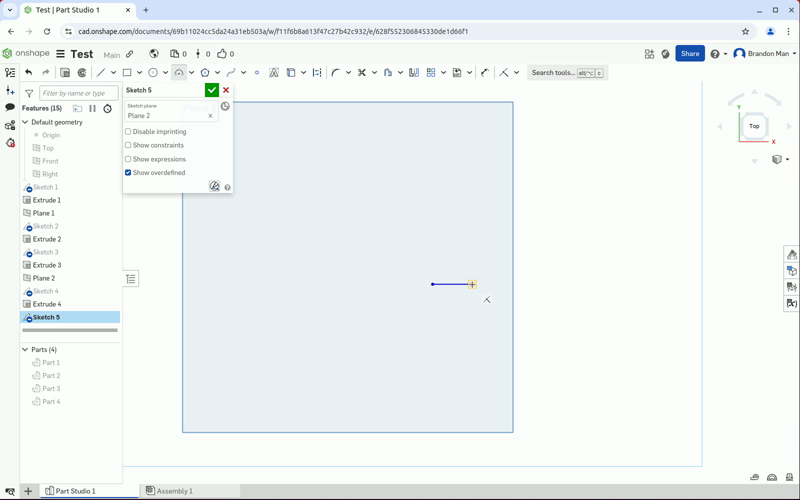
scroll(-6)
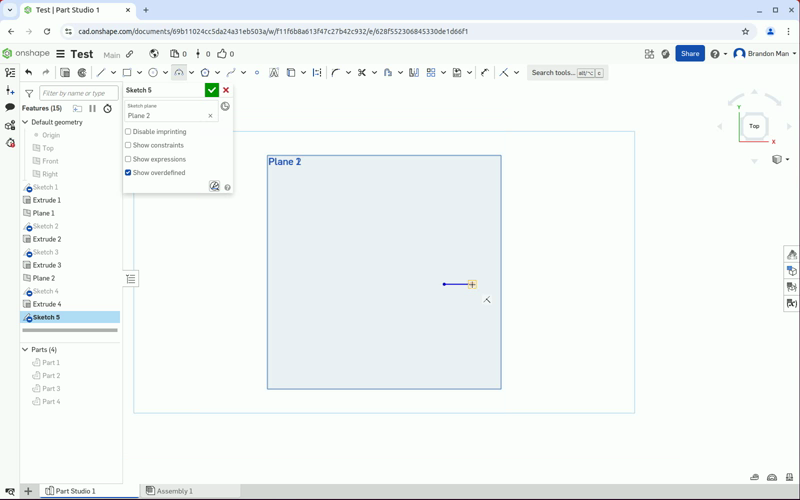
scroll(-6)
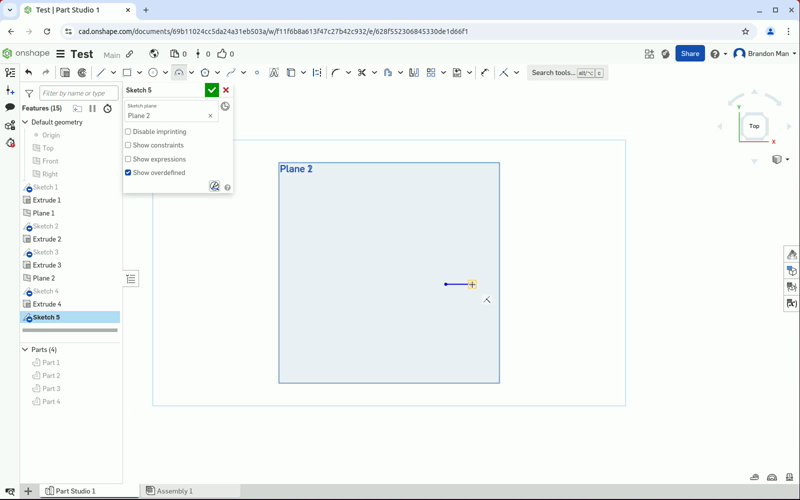
scroll(-6)
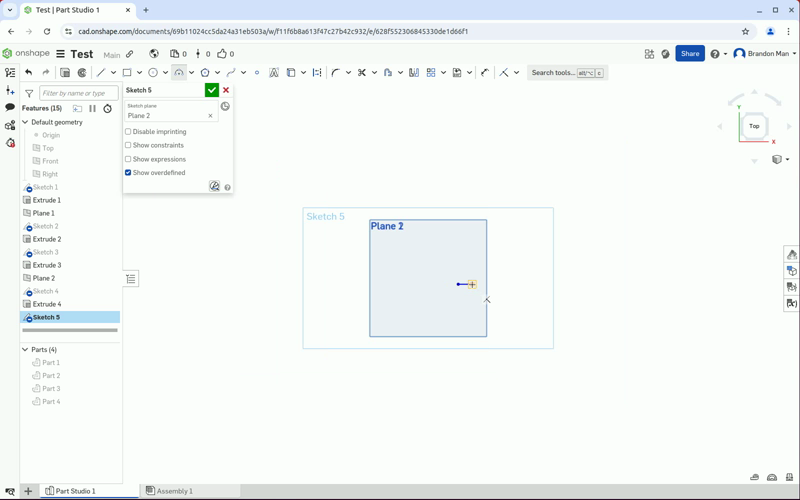
scroll(-6)
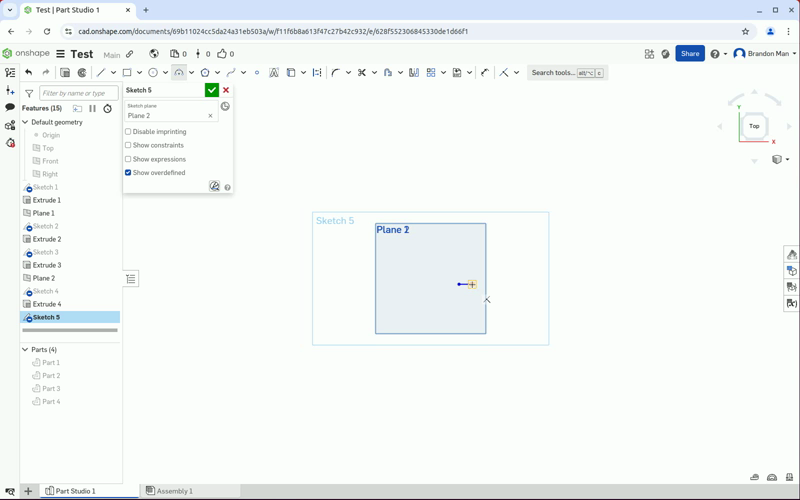
scroll(-6)
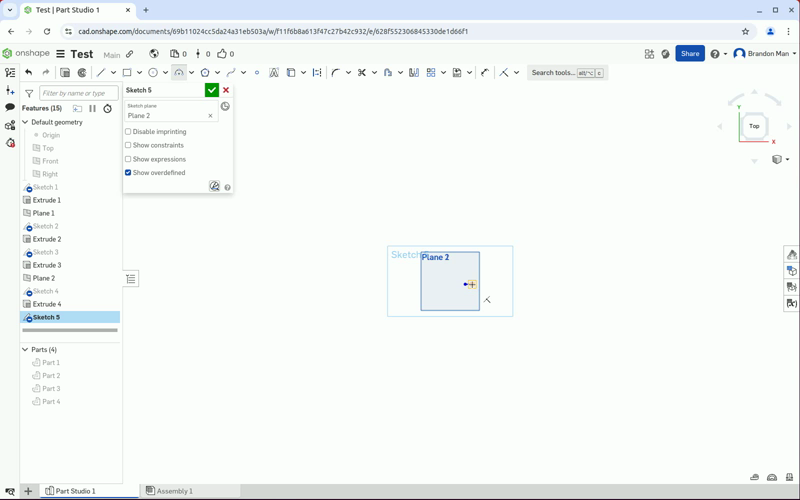
scroll(-6)
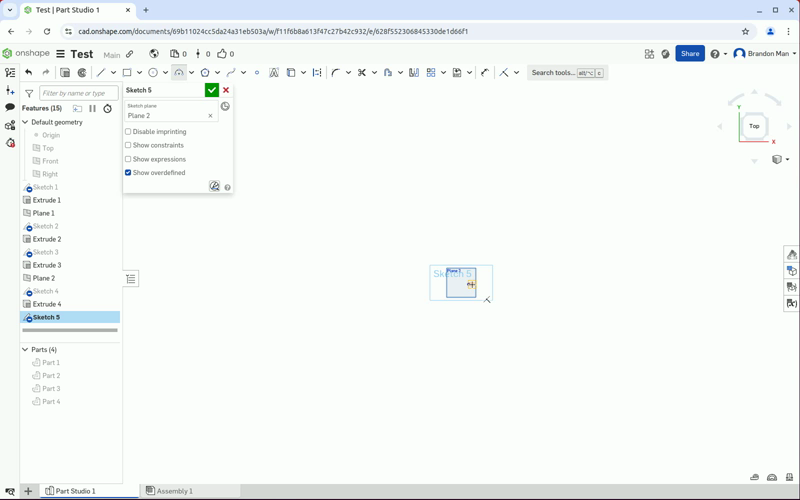
key_down(shift)
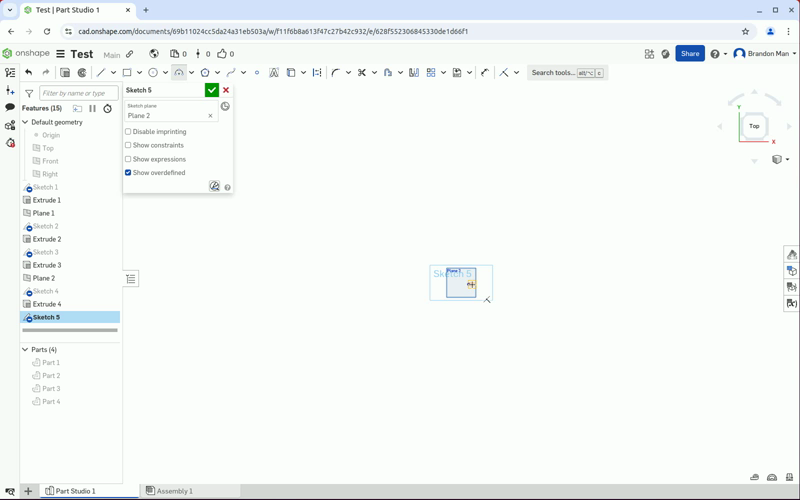
mouse_move(472, 280)
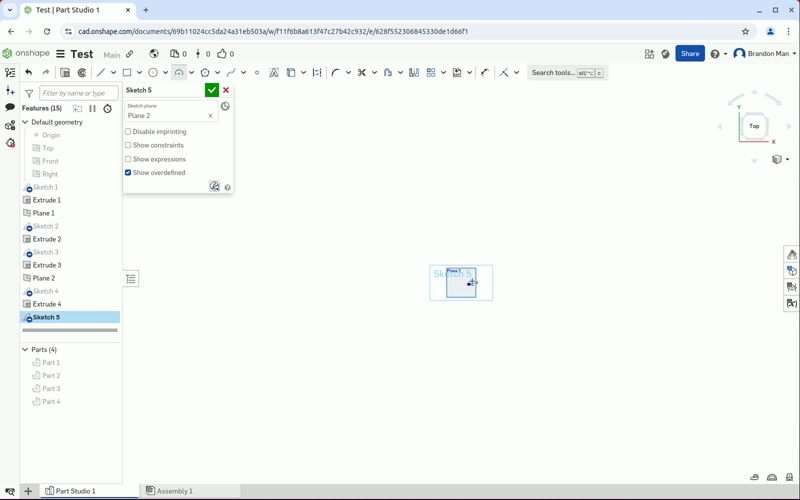
scroll(6)
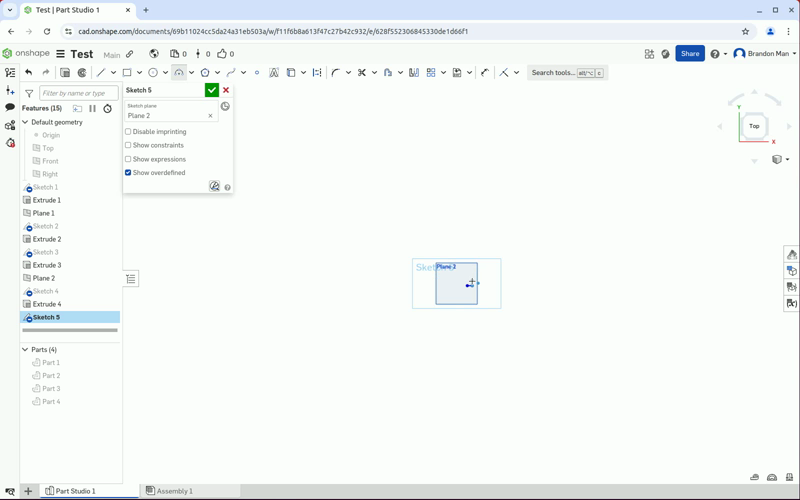
scroll(6)
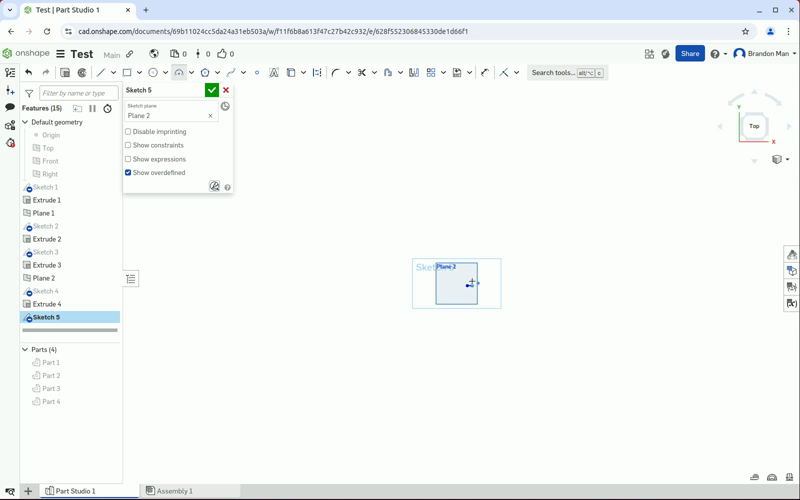
scroll(6)
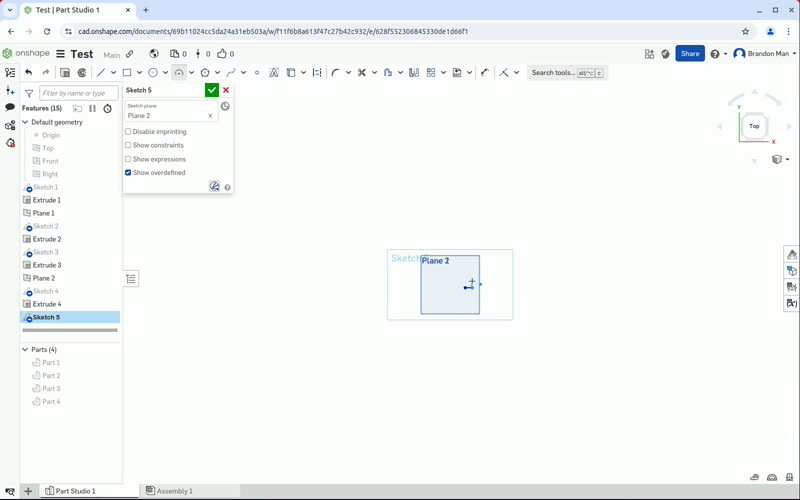
scroll(6)
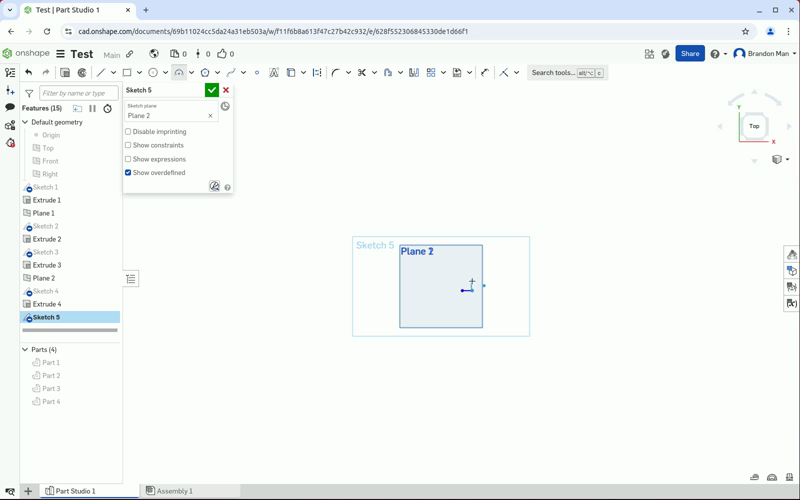
scroll(6)
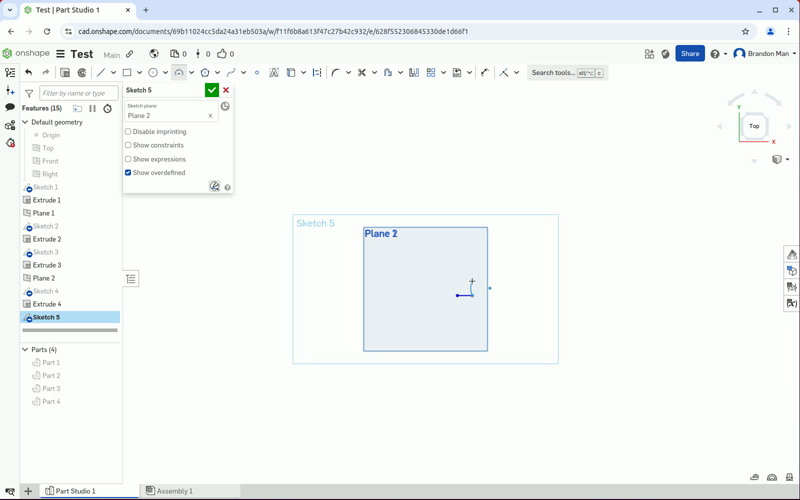
scroll(6)
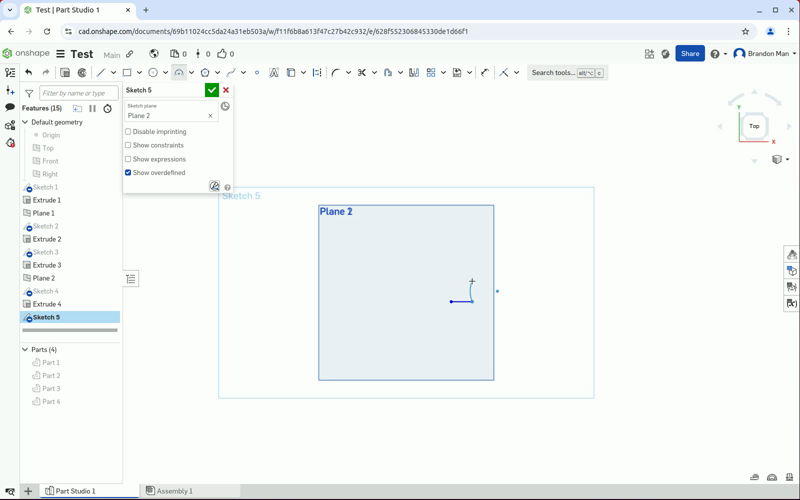
scroll(6)
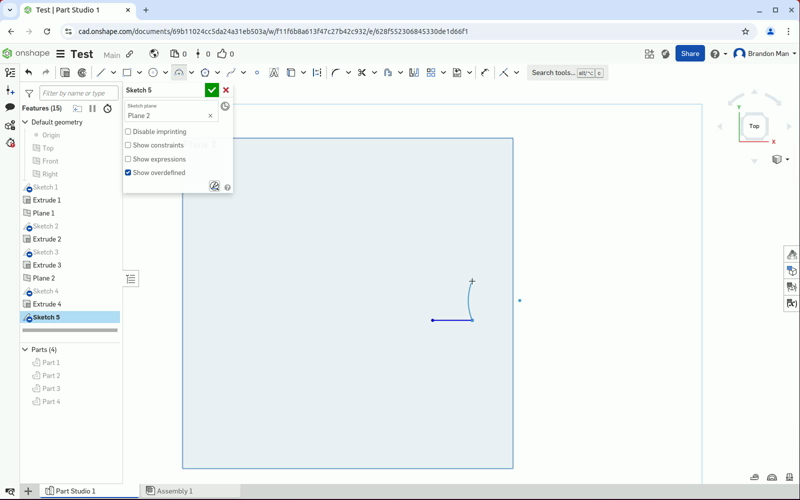
click(472, 280)
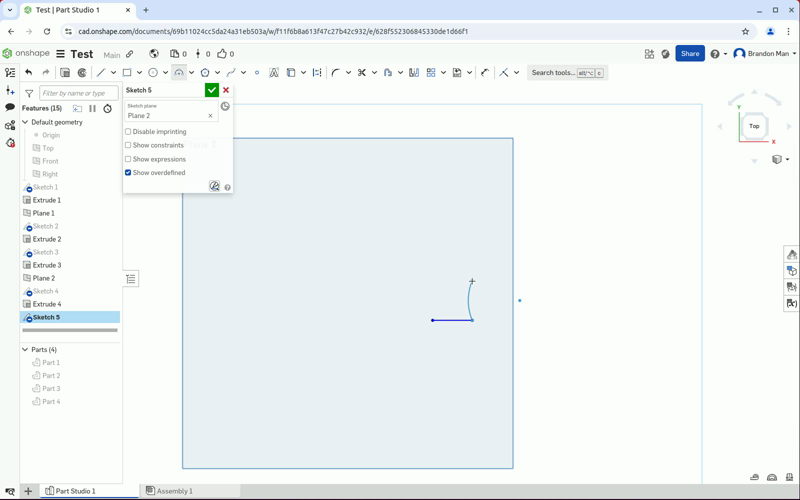
scroll(-6)
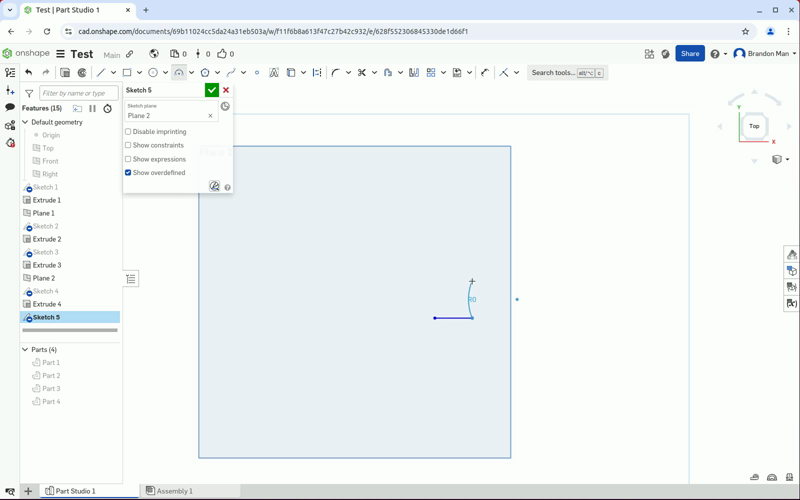
scroll(-6)
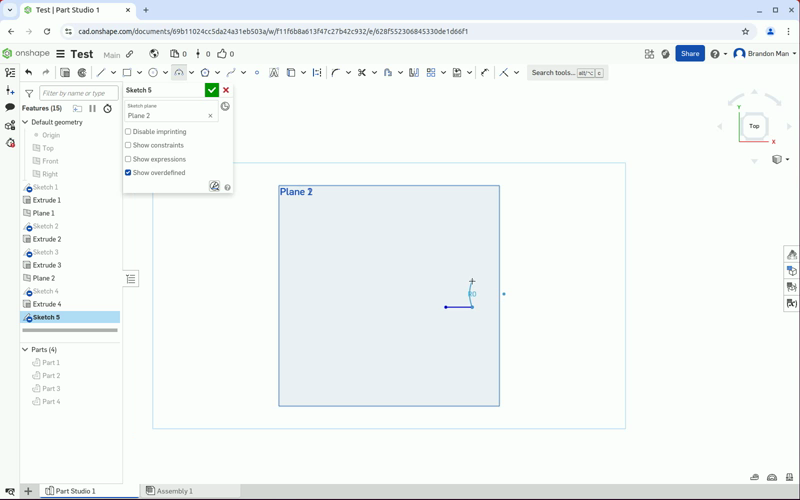
scroll(-6)
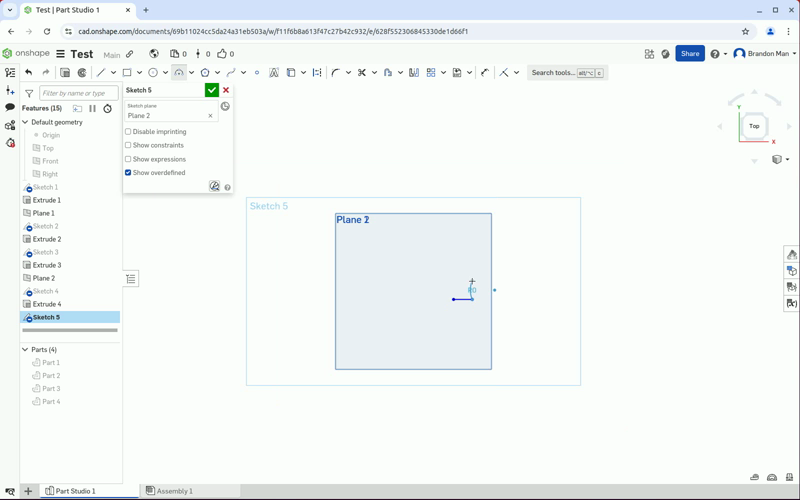
scroll(-6)
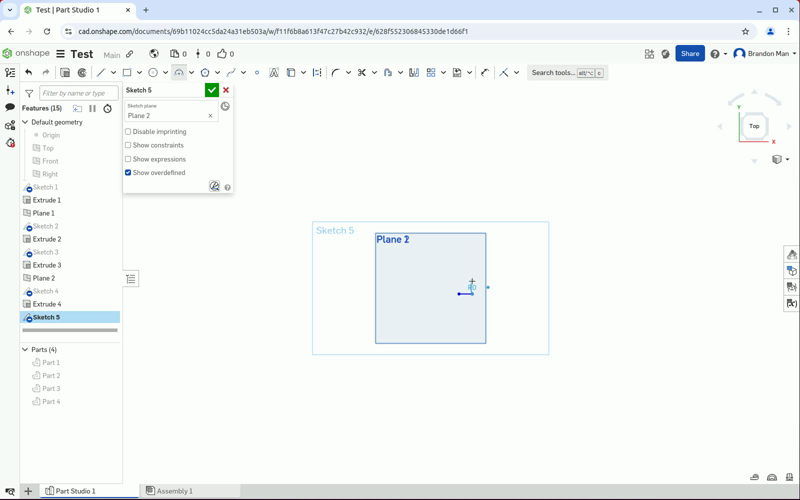
scroll(-6)
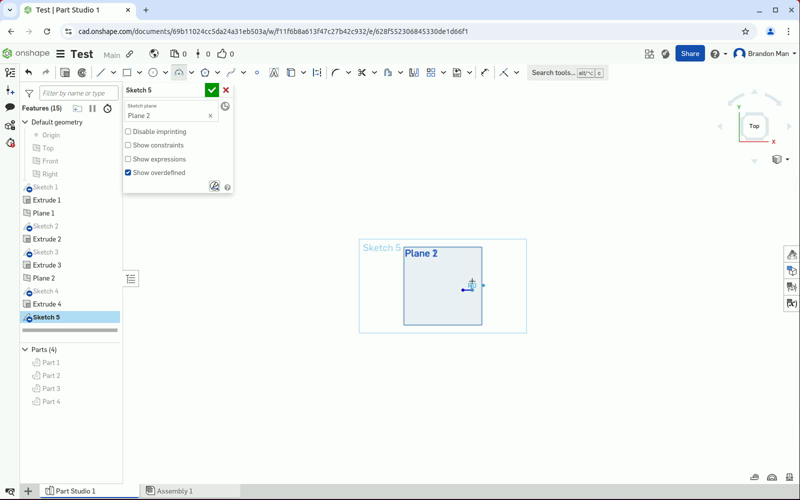
scroll(-6)
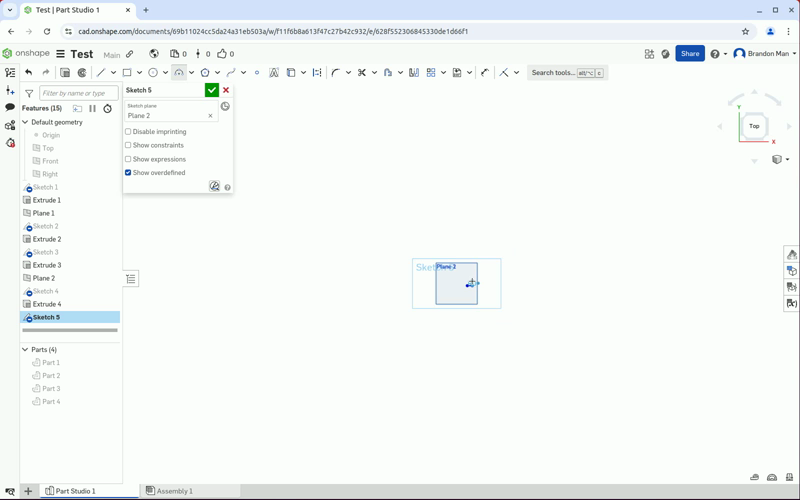
scroll(-6)
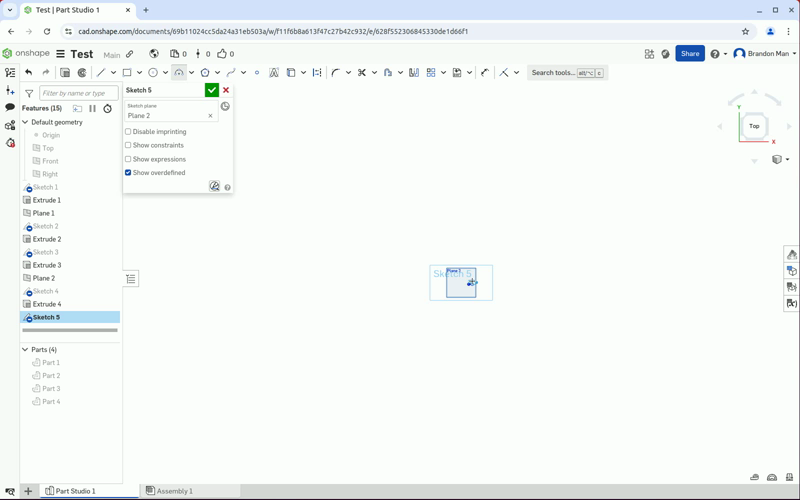
mouse_move(473, 282)
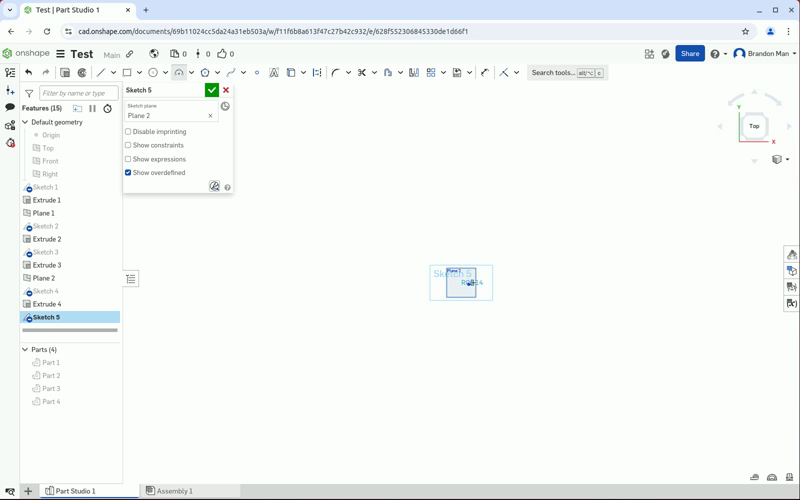
scroll(6)
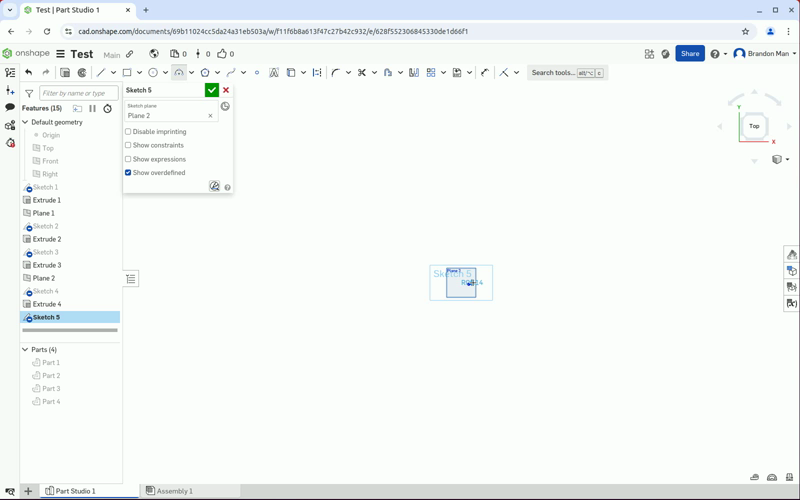
scroll(6)
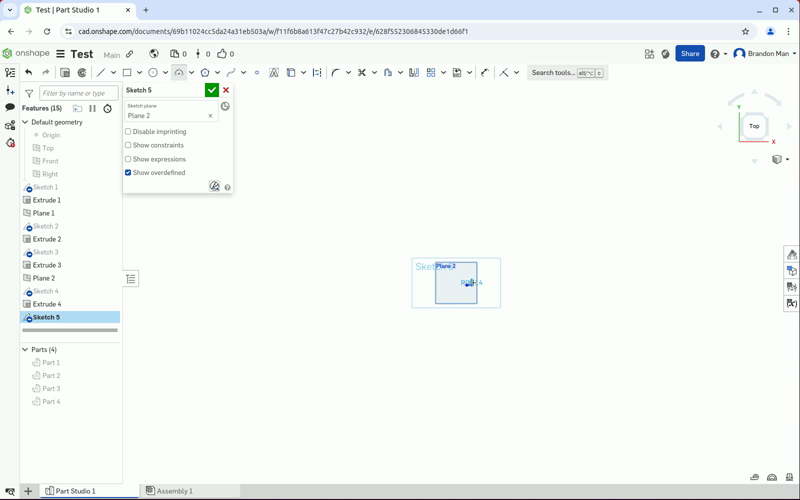
scroll(6)
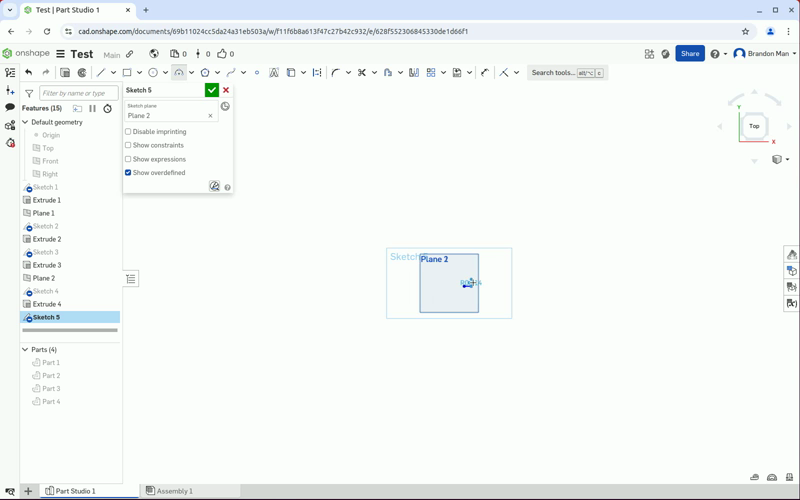
scroll(6)
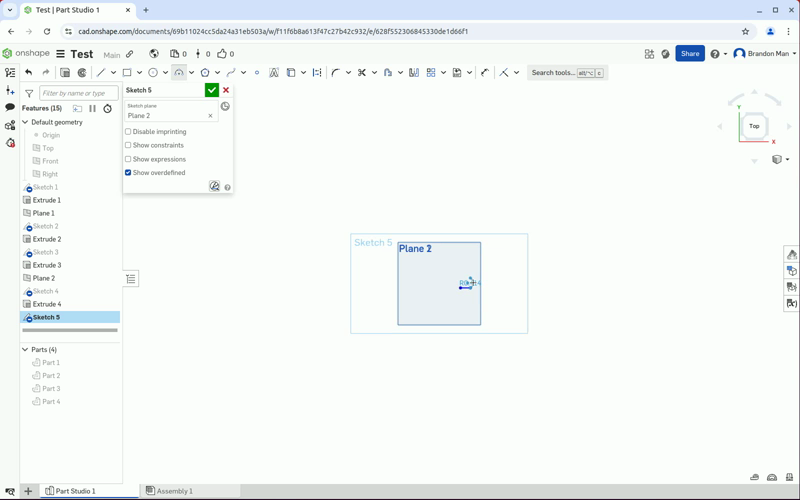
scroll(6)
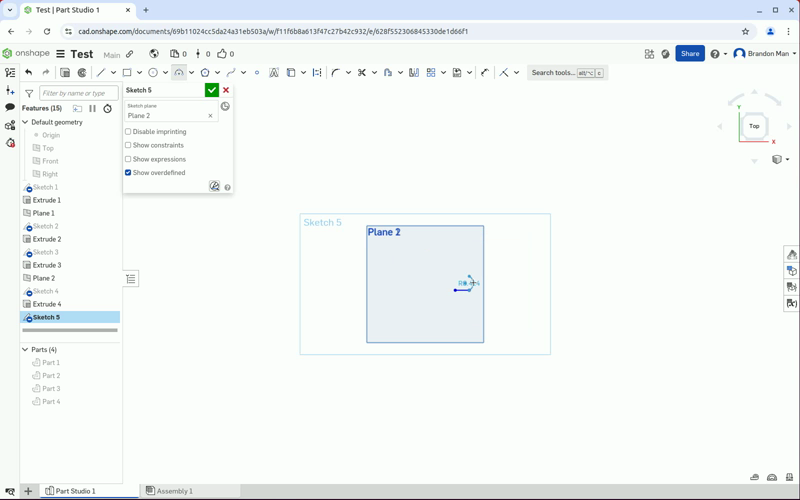
scroll(6)
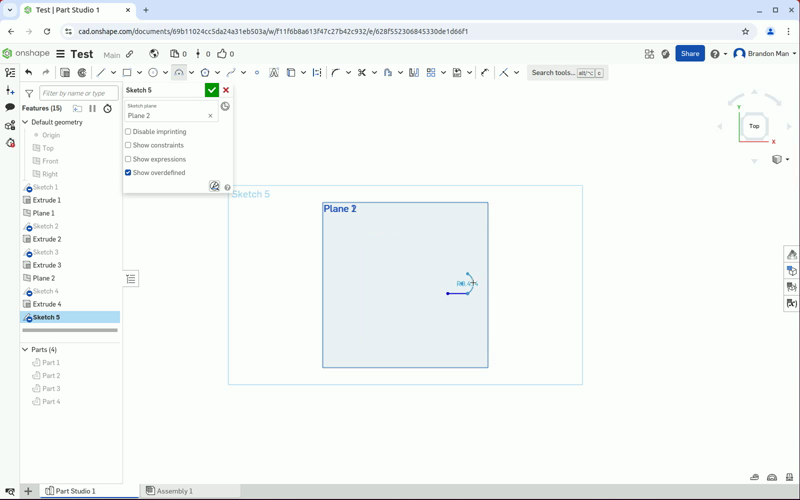
scroll(6)
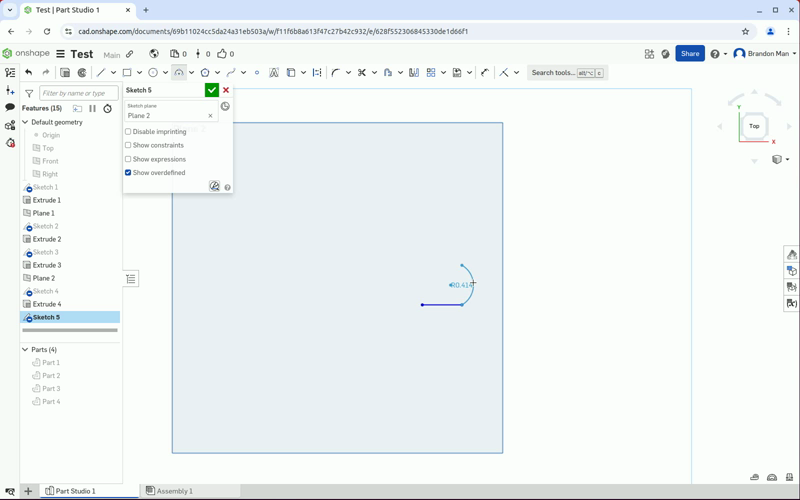
click(473, 282)
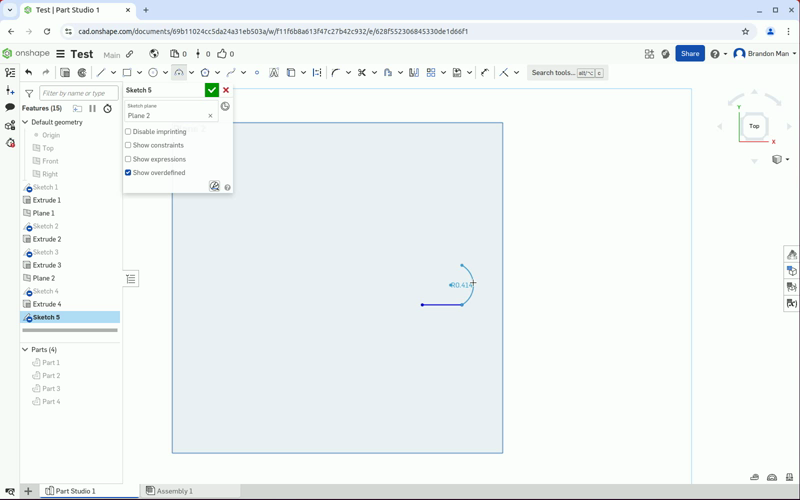
scroll(-6)
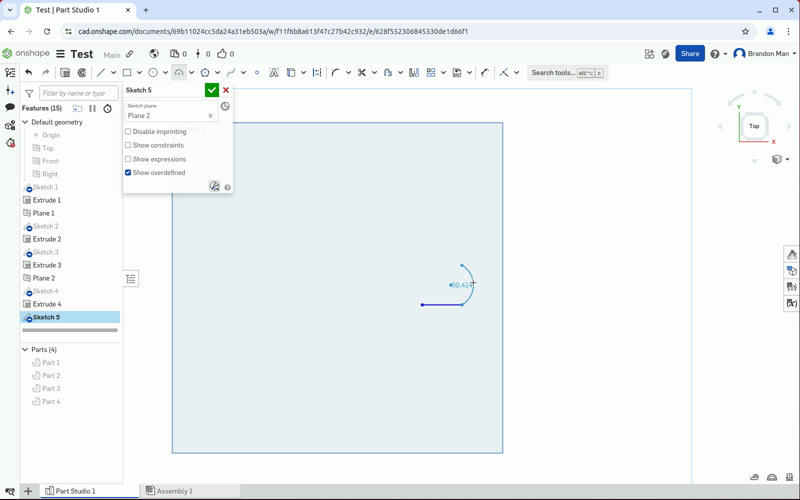
scroll(-6)
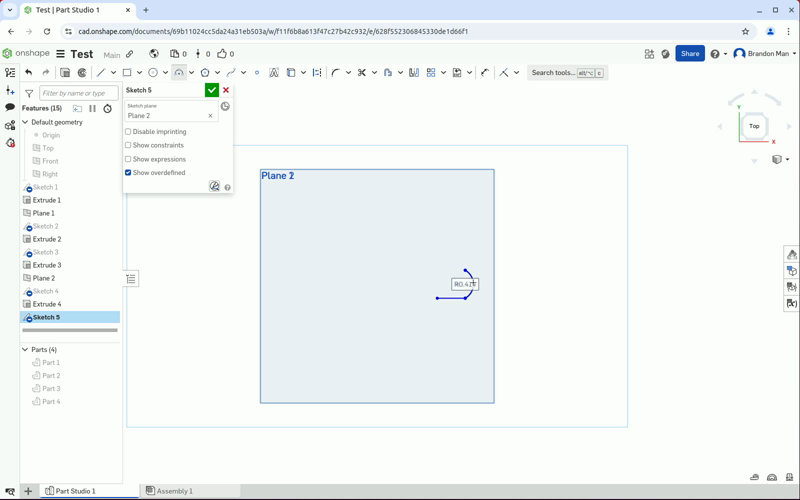
scroll(-6)
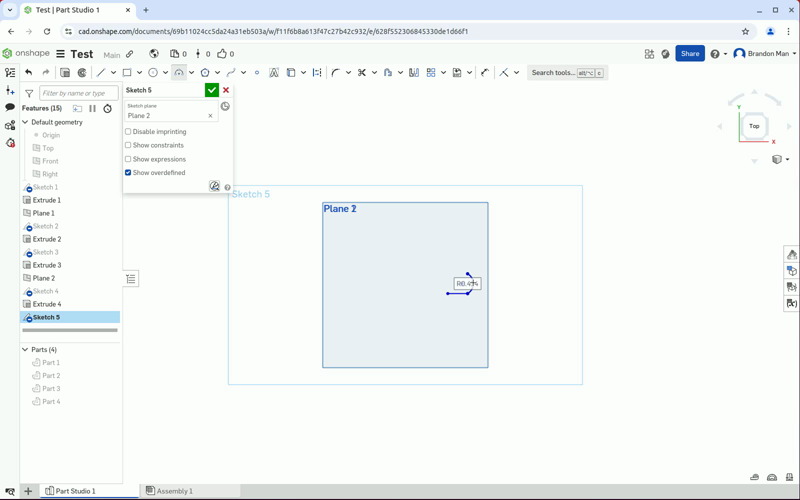
scroll(-6)
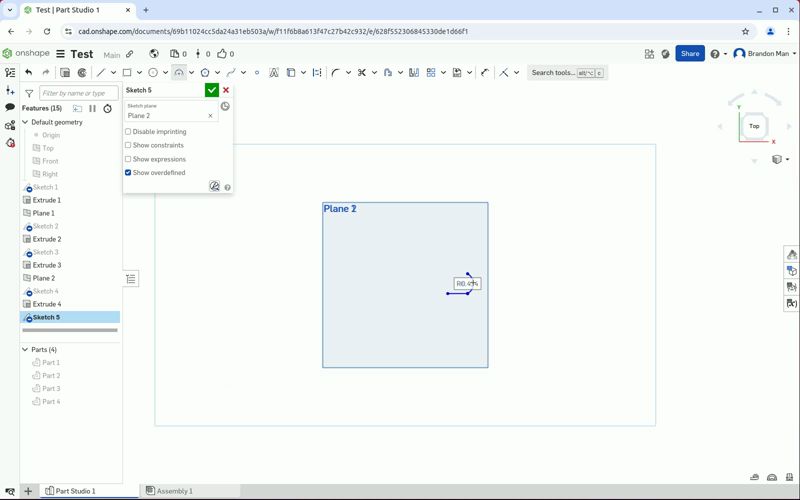
scroll(-6)
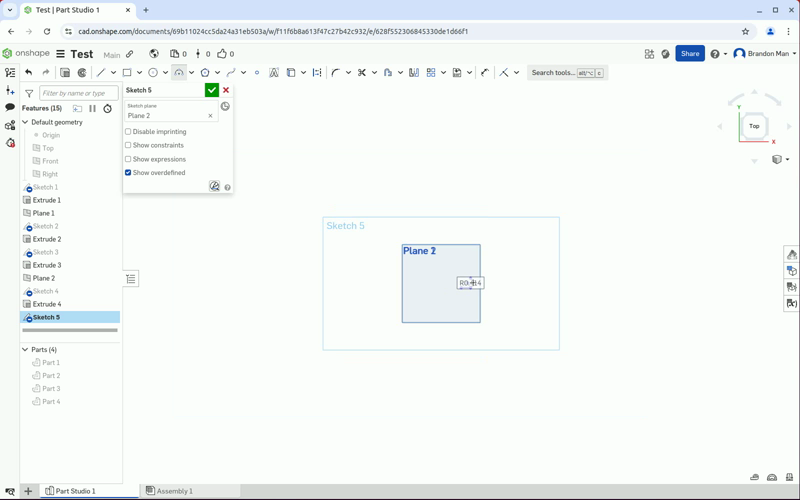
scroll(-6)
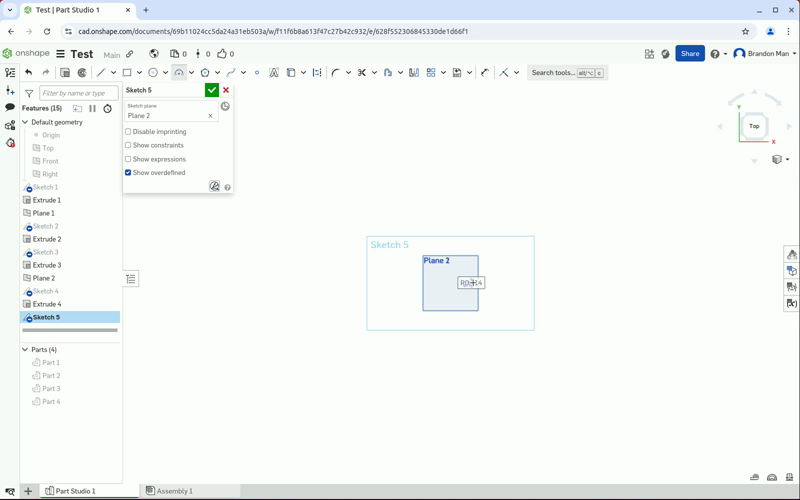
scroll(-6)
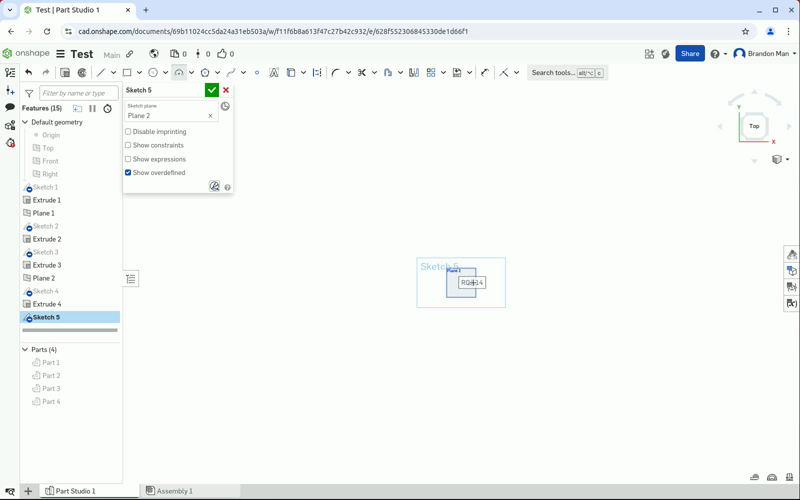
key_up(shift)
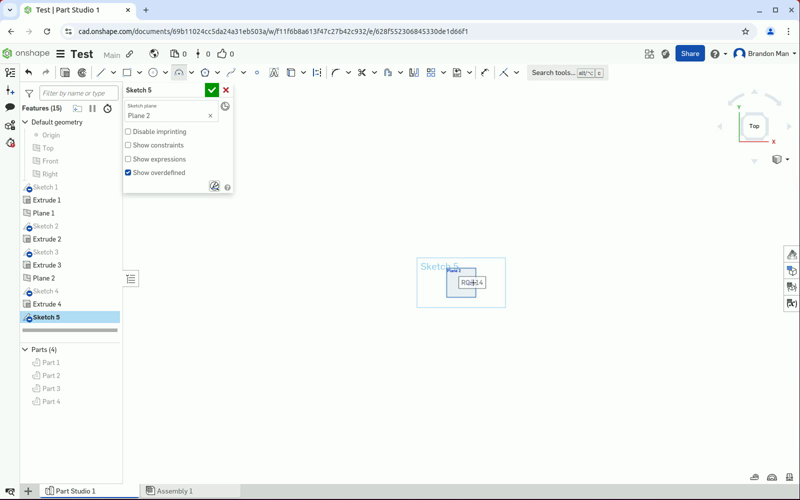
key(esc)
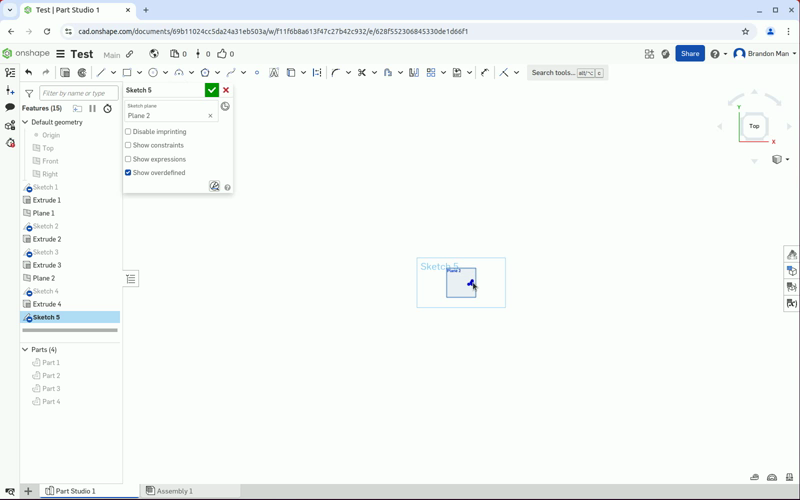
key(l)
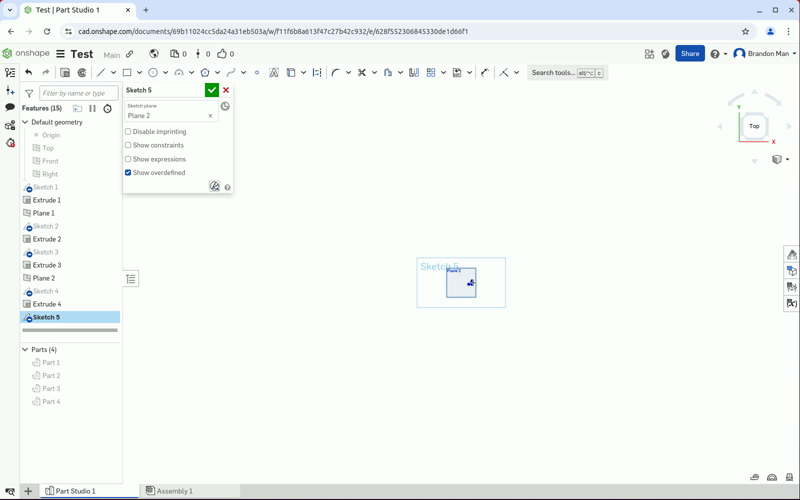
mouse_move(472, 280)
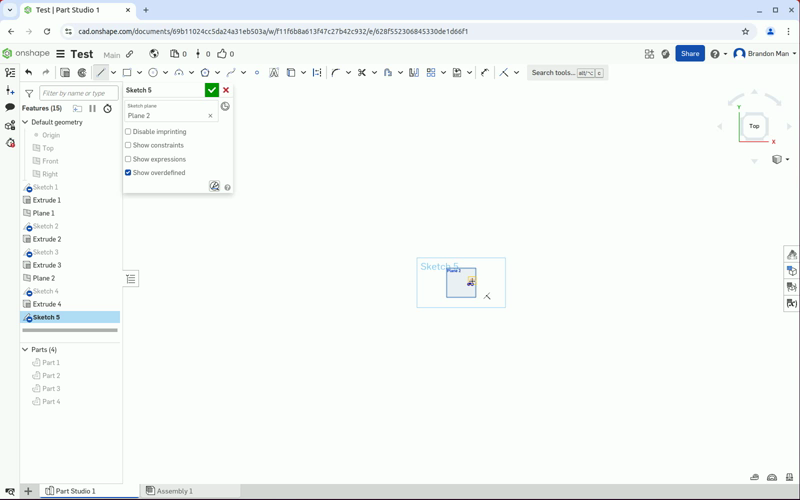
scroll(6)
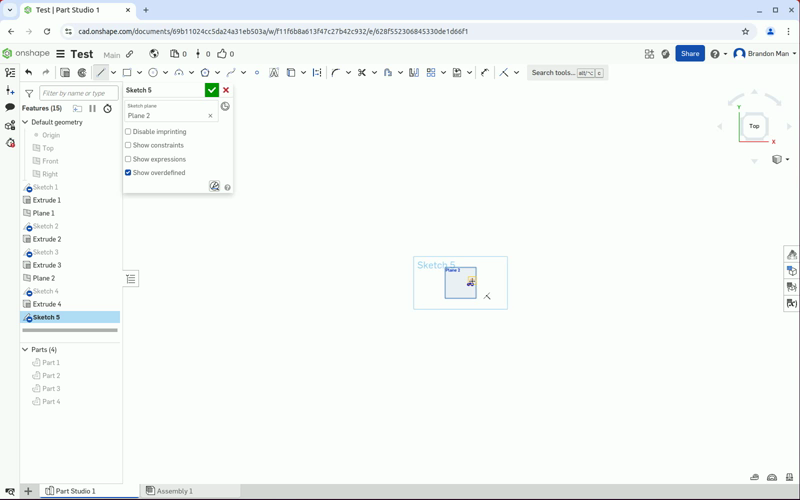
scroll(6)
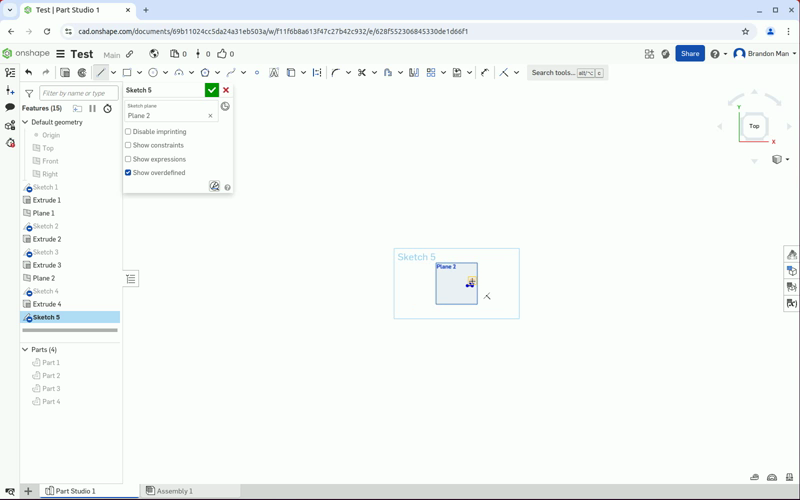
scroll(6)
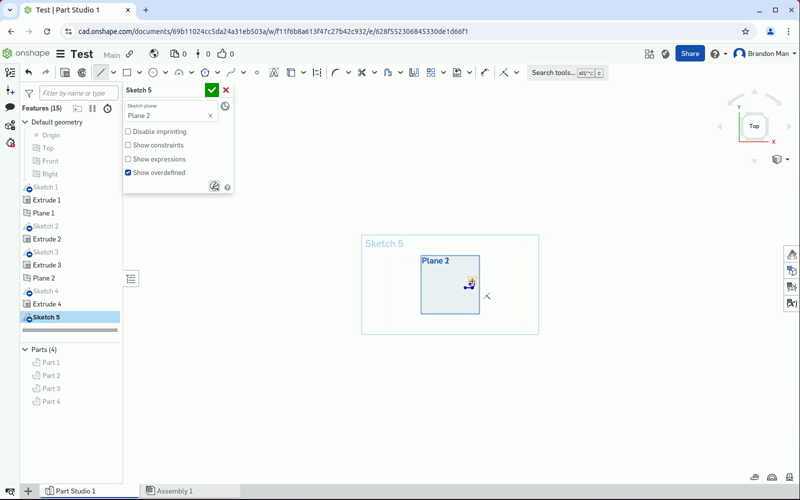
scroll(6)
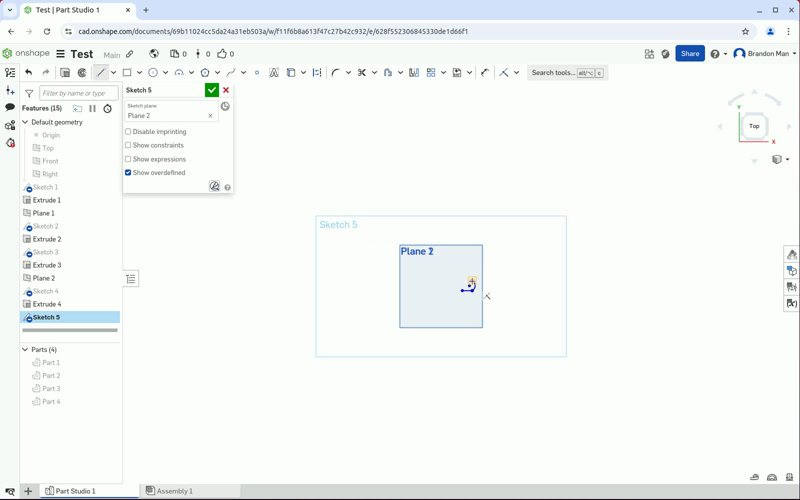
scroll(6)
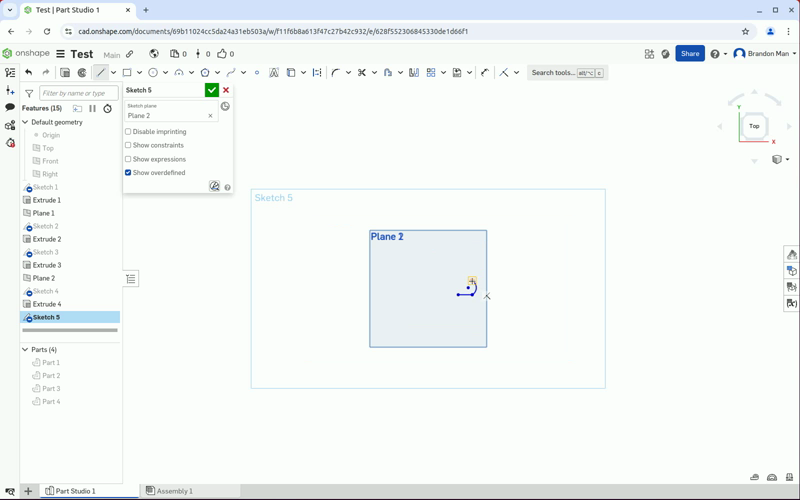
scroll(6)
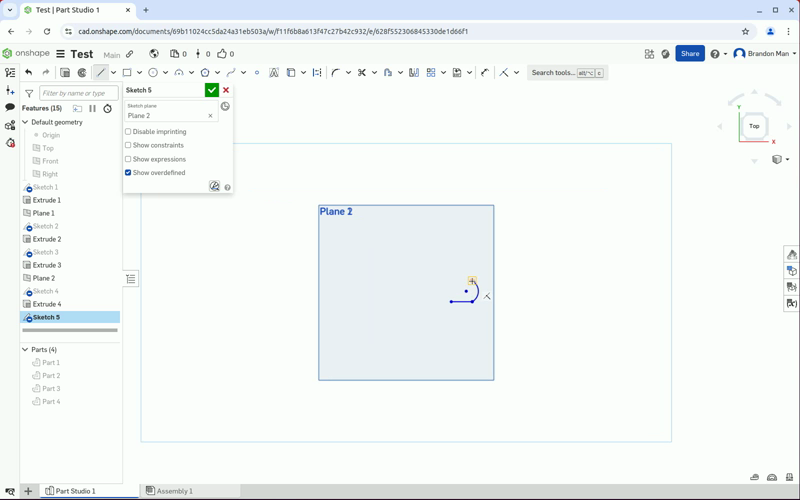
scroll(6)
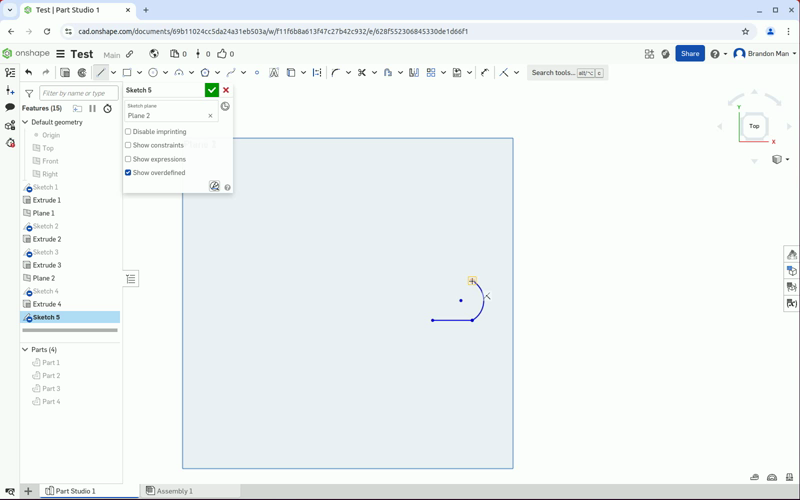
click(472, 280)
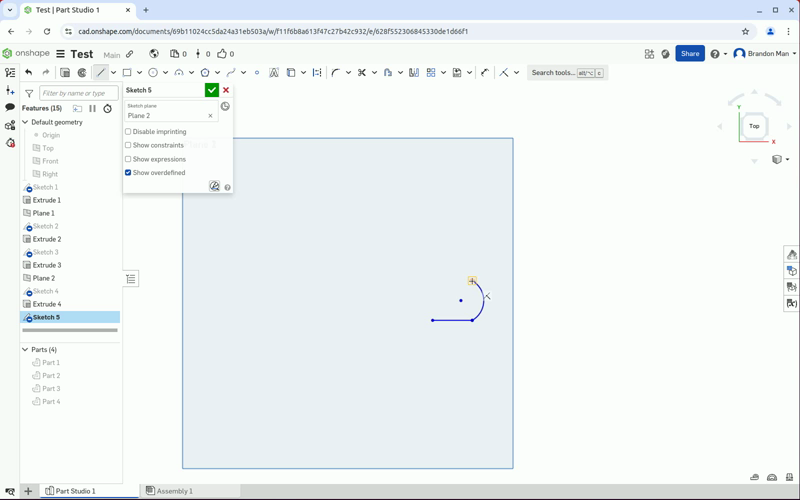
scroll(-6)
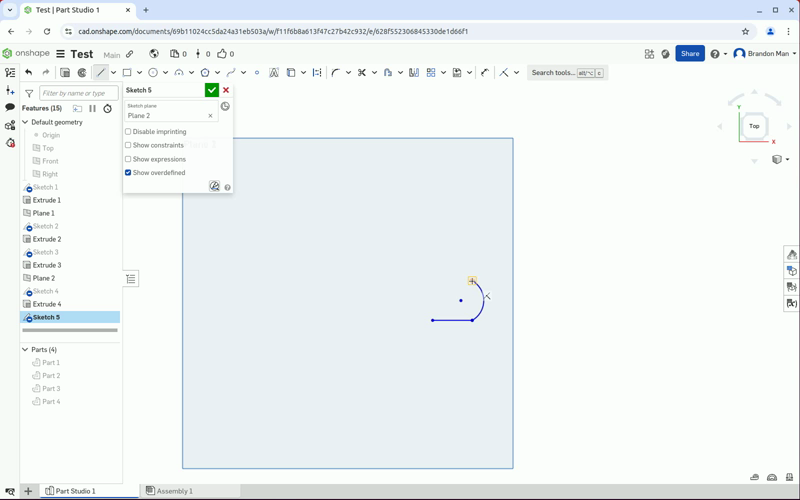
scroll(-6)
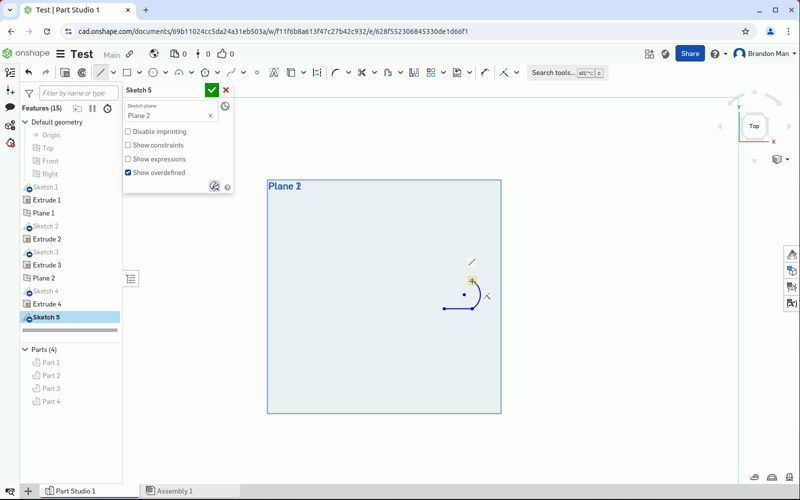
scroll(-6)
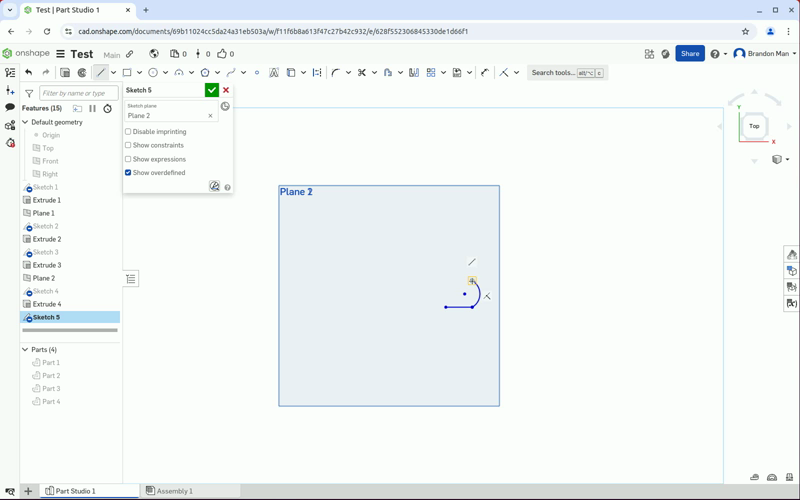
scroll(-6)
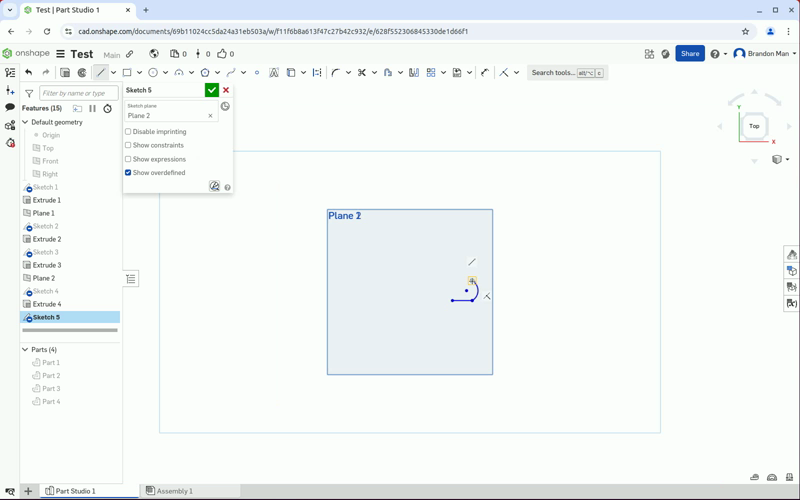
scroll(-6)
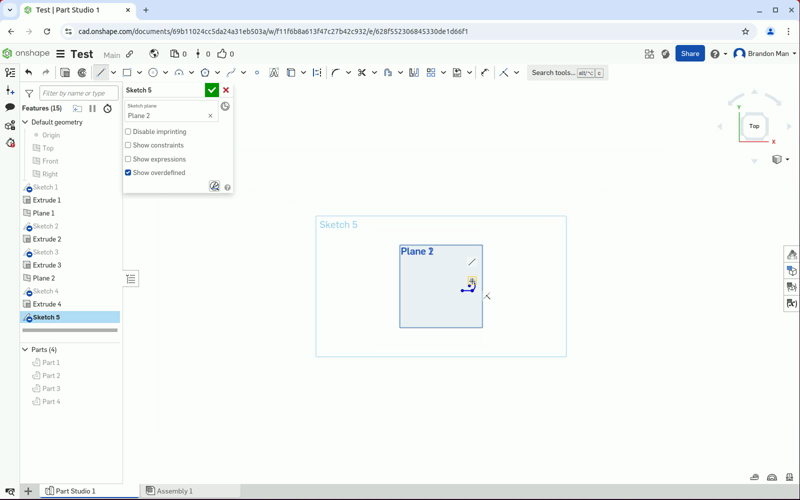
scroll(-6)
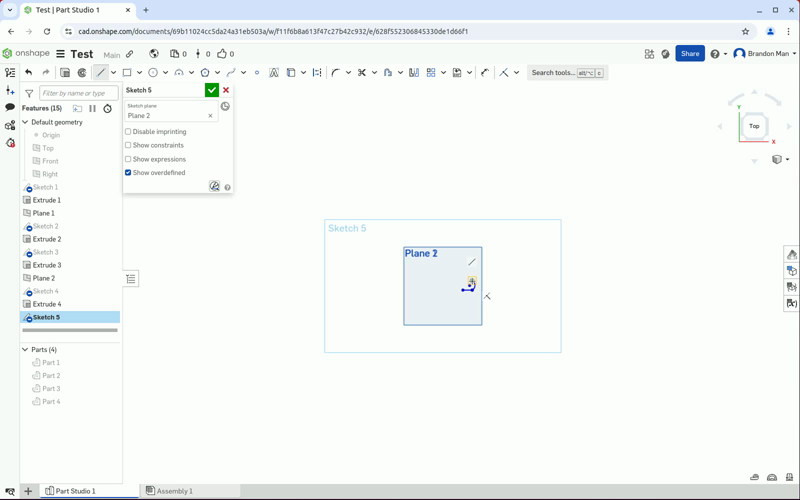
scroll(-6)
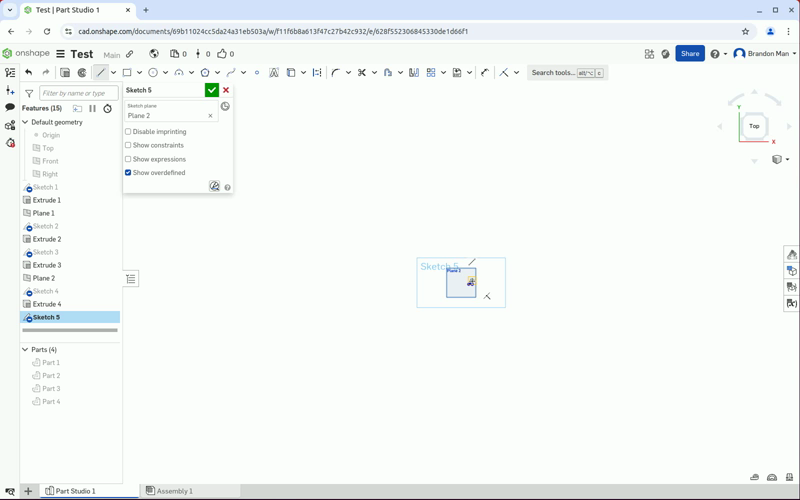
key_down(shift)
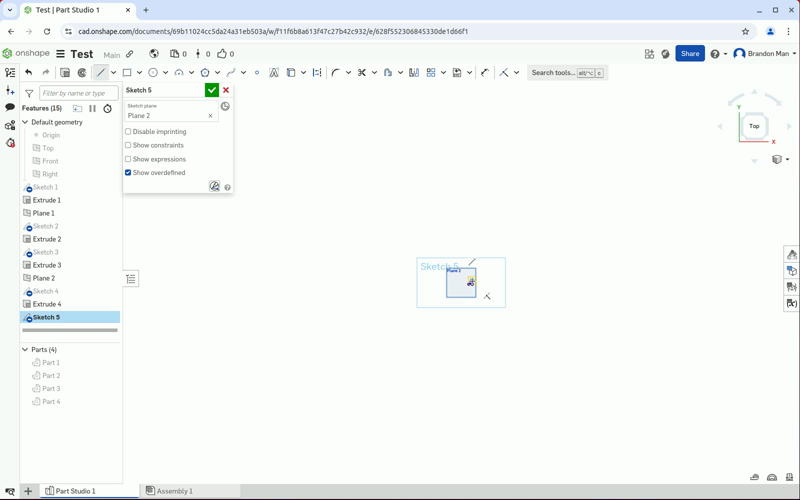
mouse_move(502, 280)
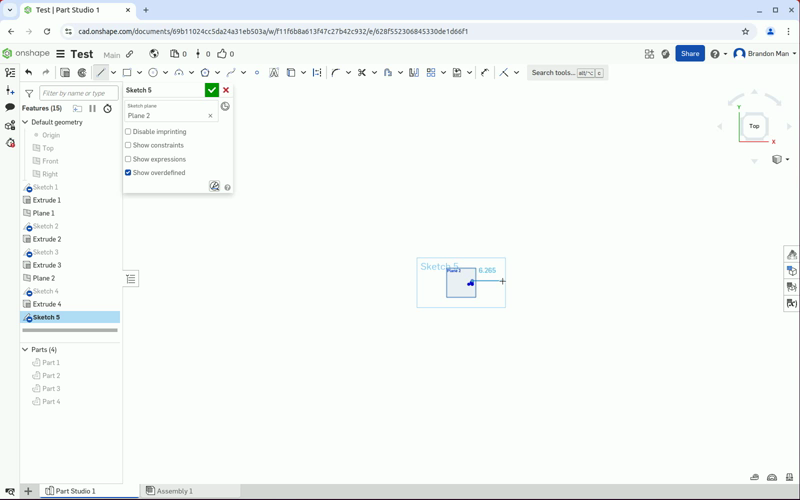
mouse_move(468, 280)
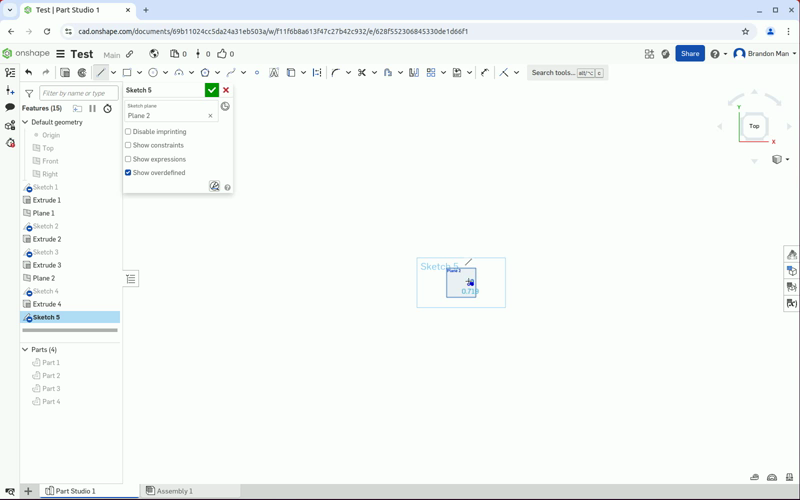
scroll(6)
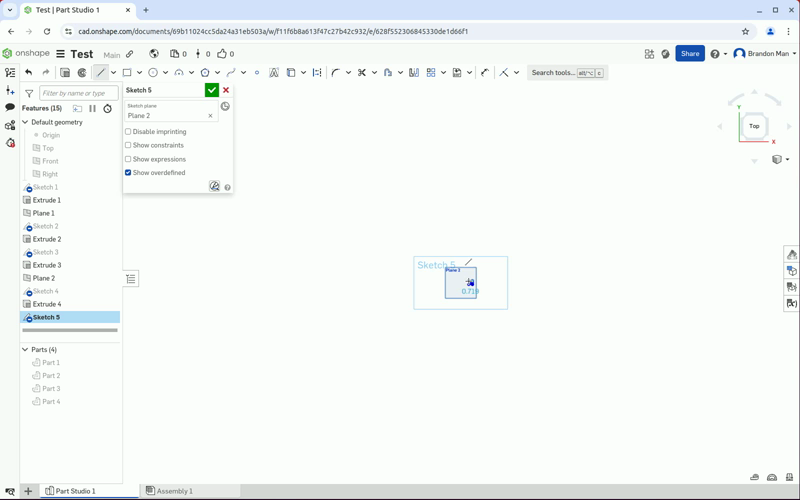
scroll(6)
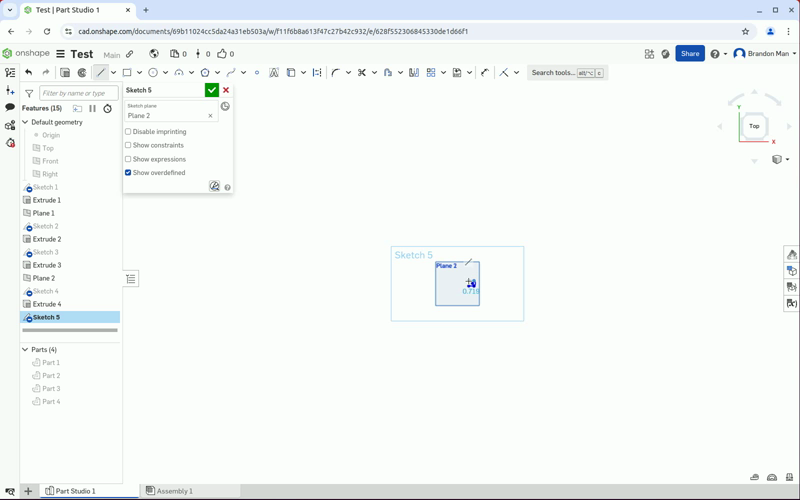
scroll(6)
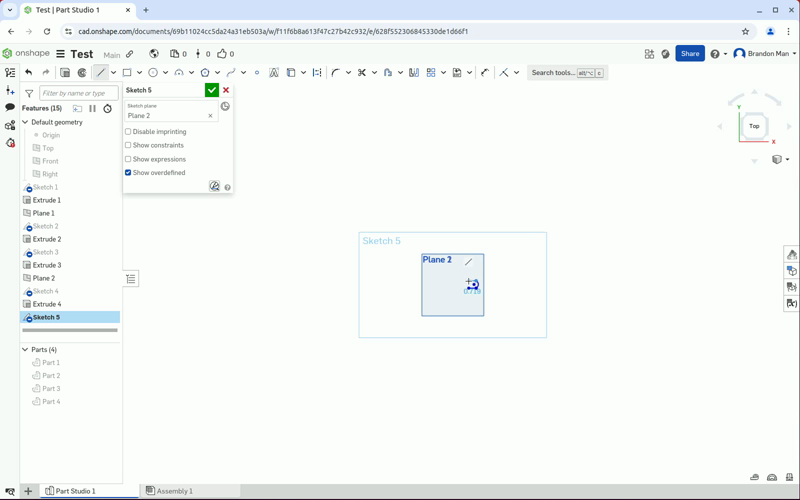
scroll(6)
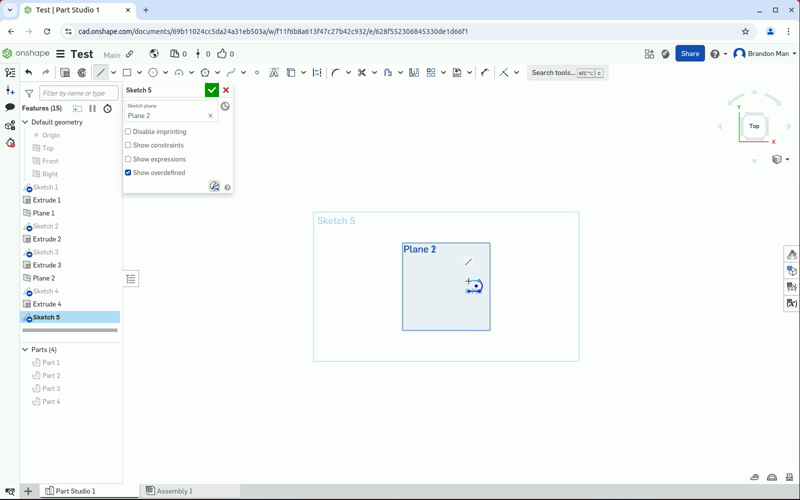
scroll(6)
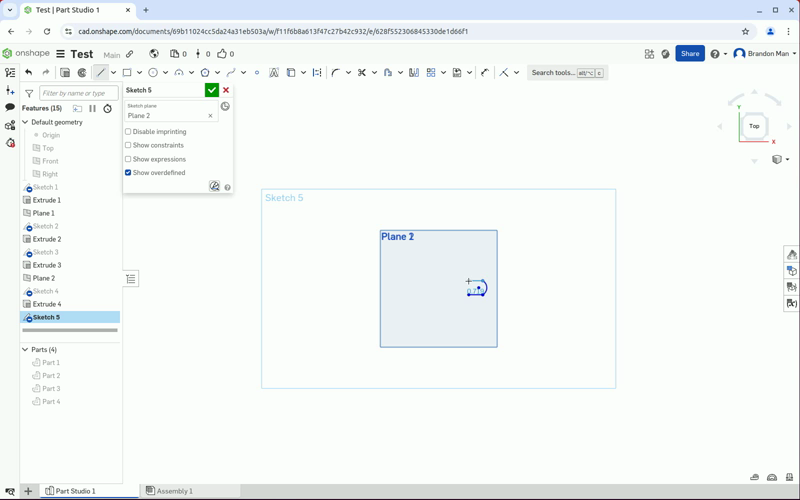
scroll(6)
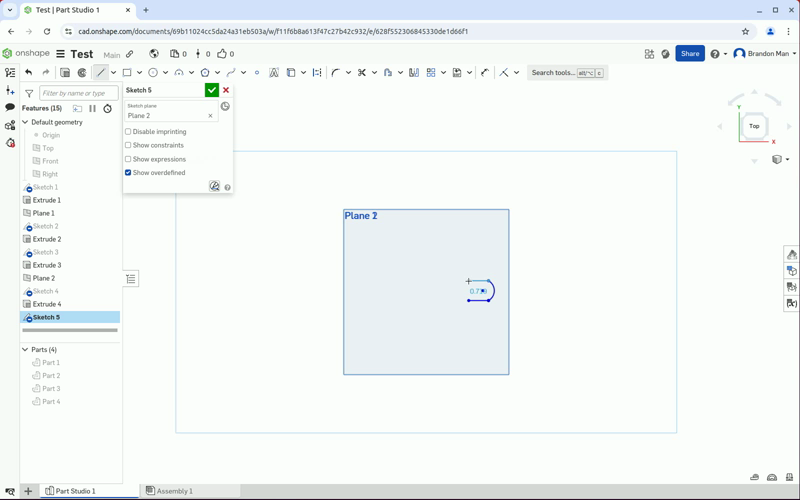
scroll(6)
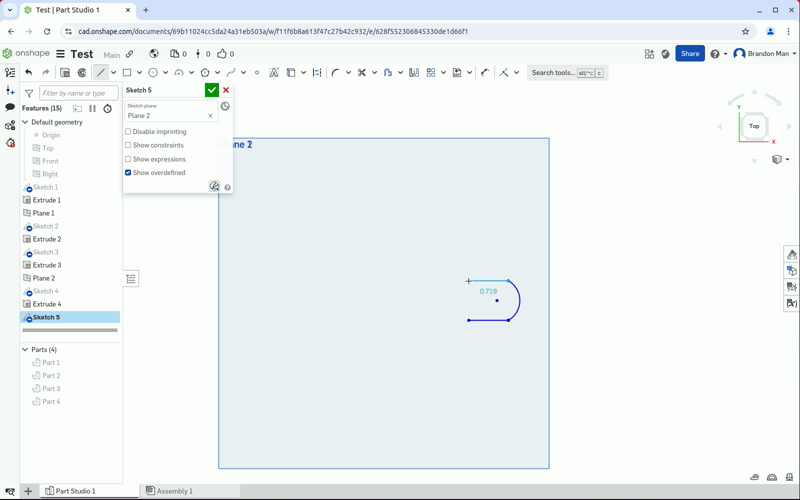
click(468, 280)
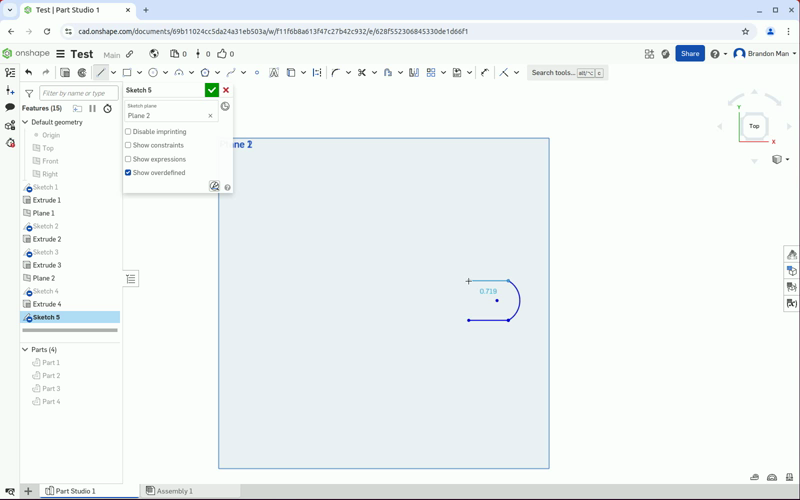
scroll(-6)
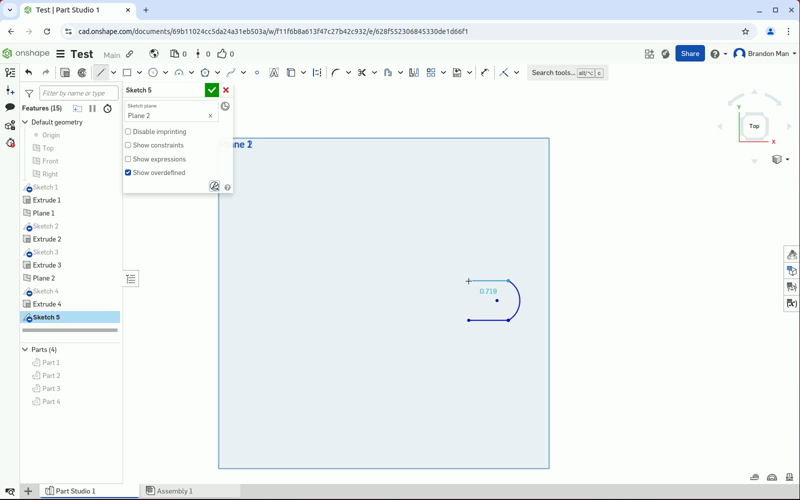
scroll(-6)
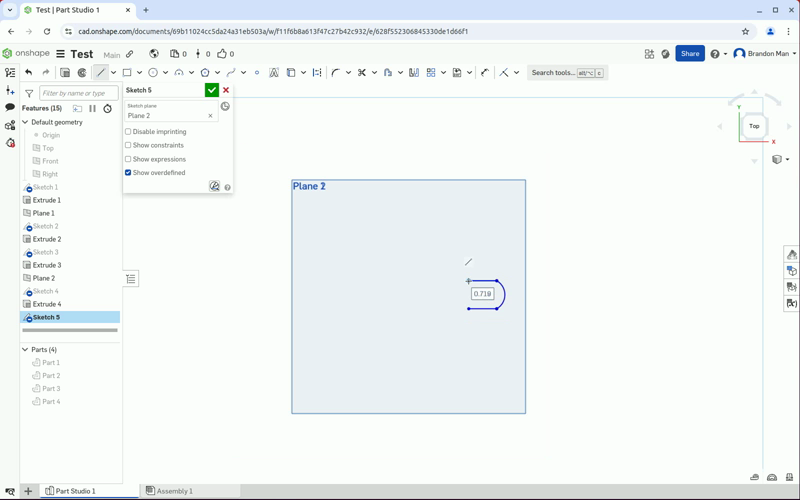
scroll(-6)
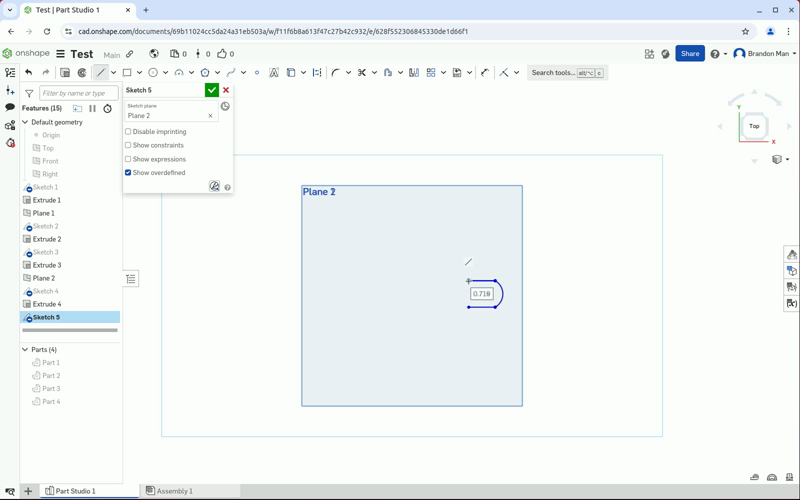
scroll(-6)
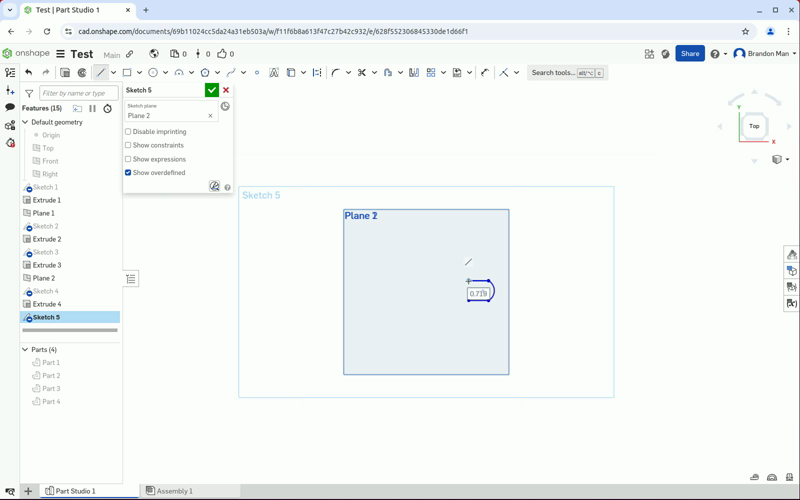
scroll(-6)
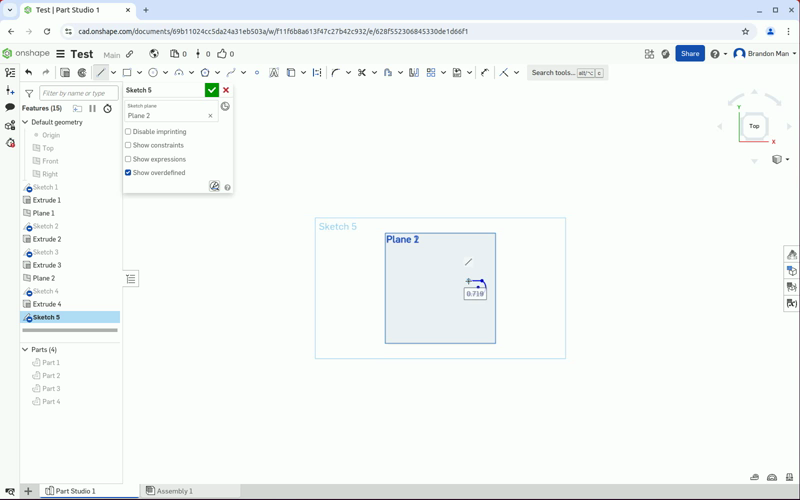
scroll(-6)
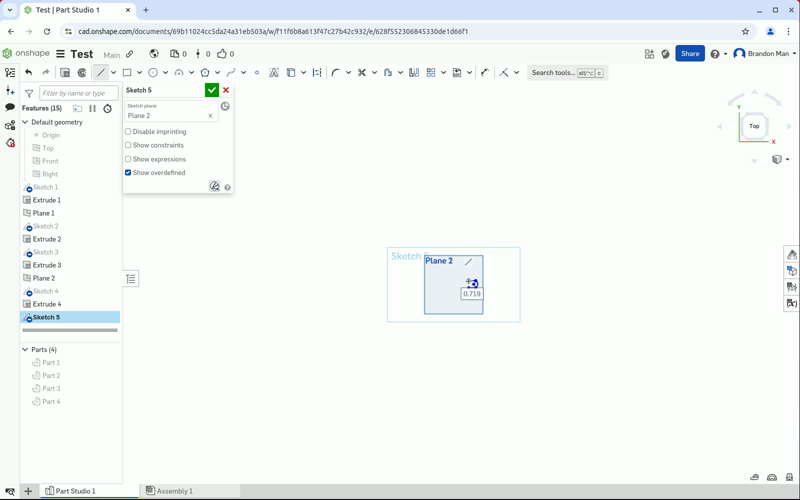
scroll(-6)
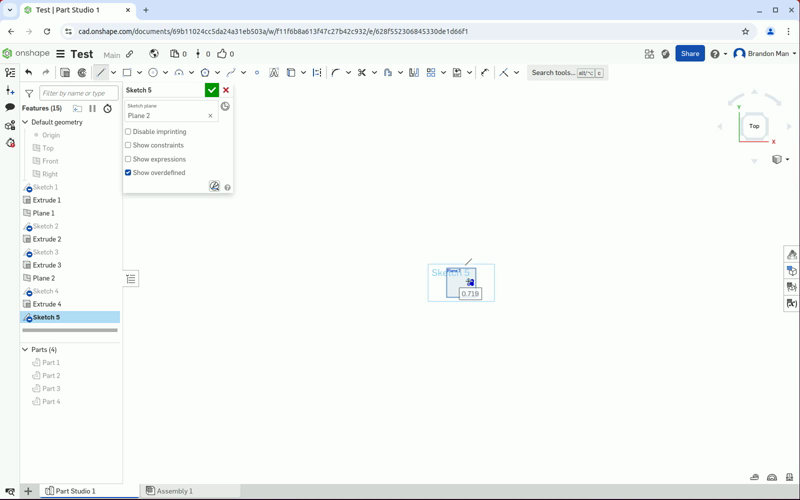
key_up(shift)
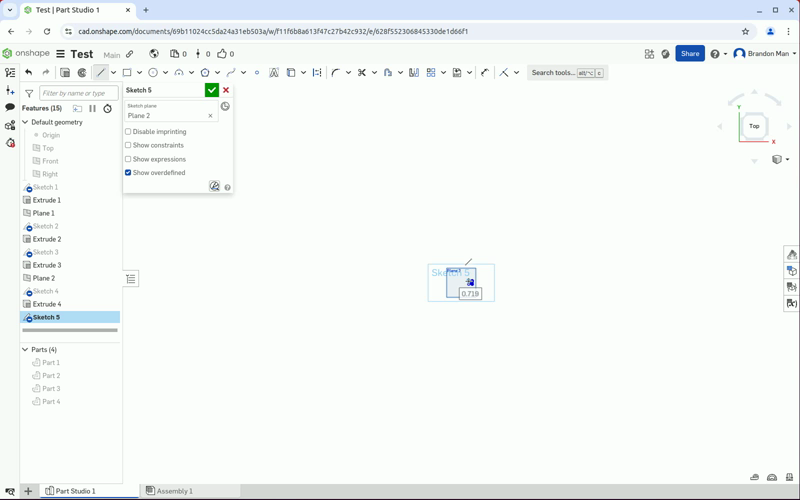
mouse_move(498, 280)
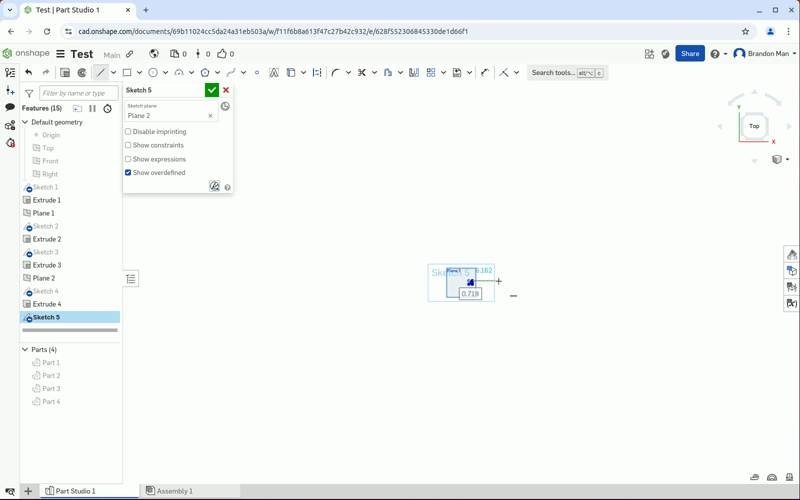
key_down(shift)
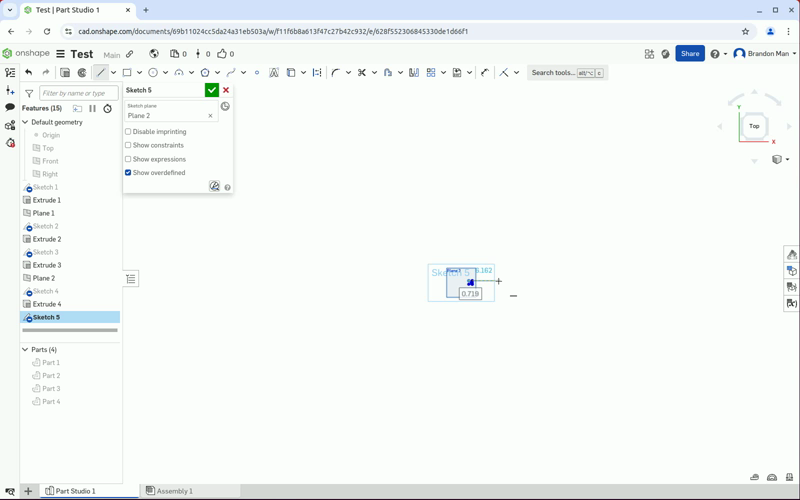
mouse_move(468, 284)
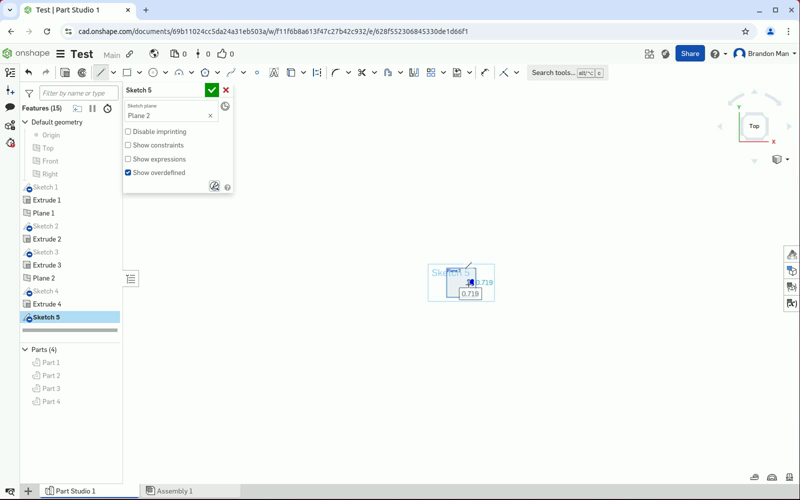
scroll(6)
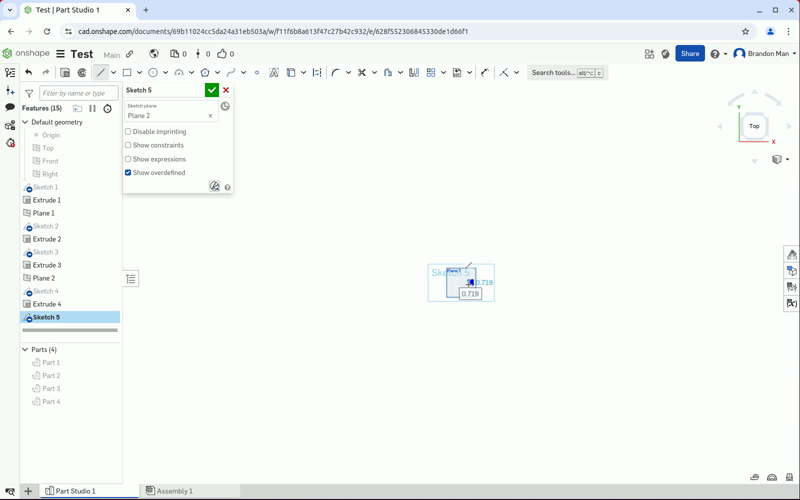
scroll(6)
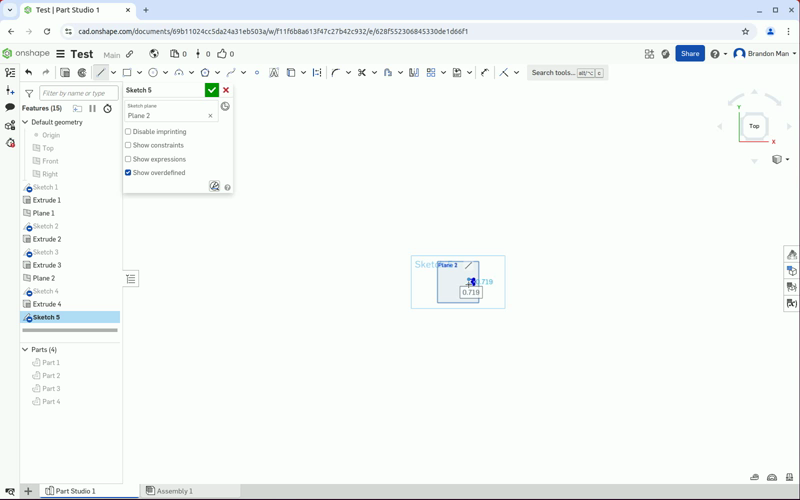
scroll(6)
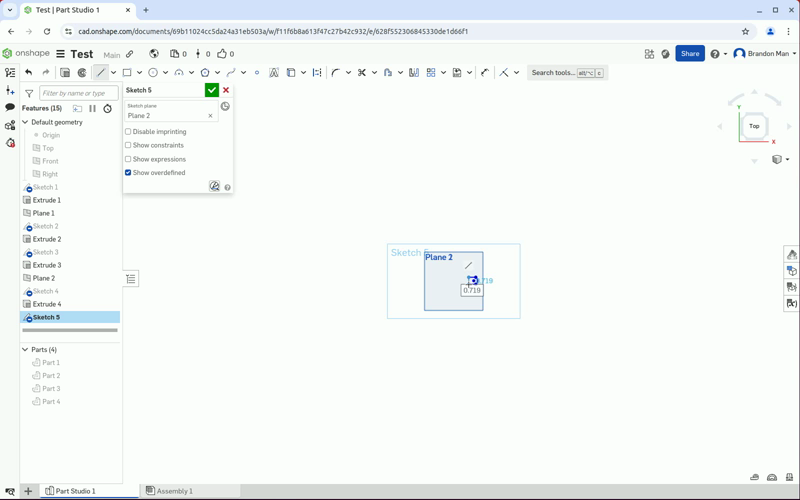
scroll(6)
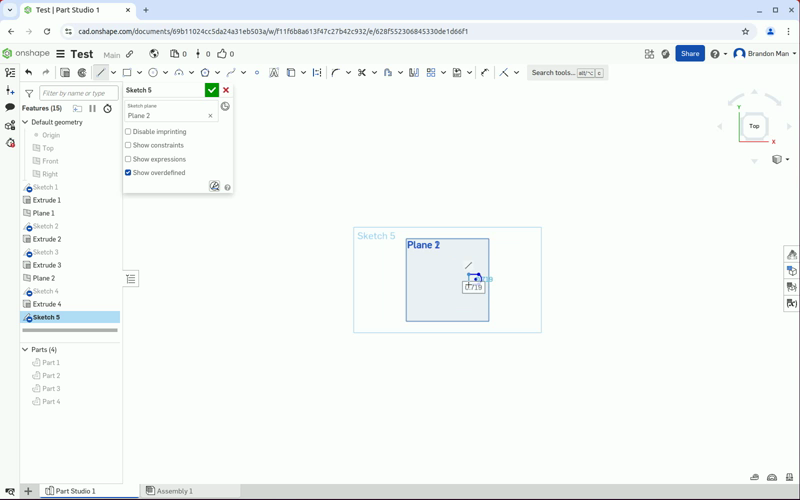
scroll(6)
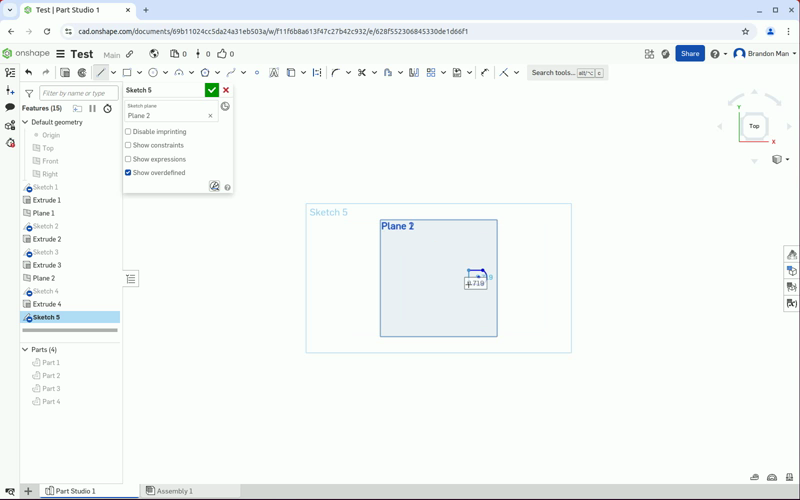
scroll(6)
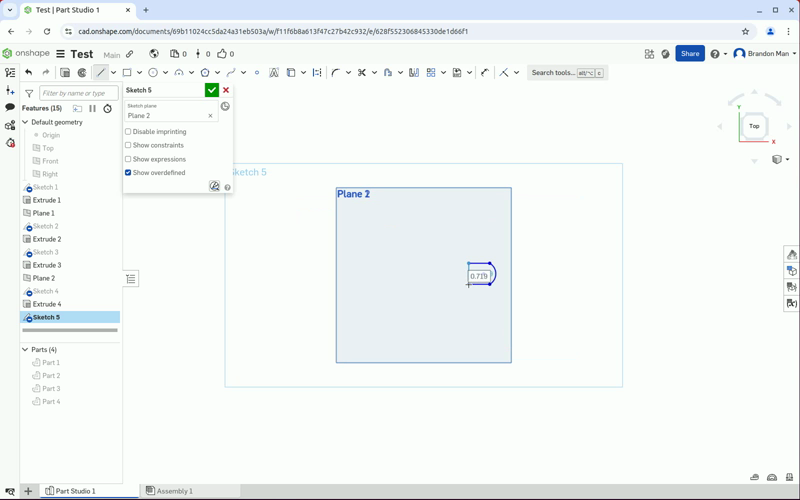
scroll(6)
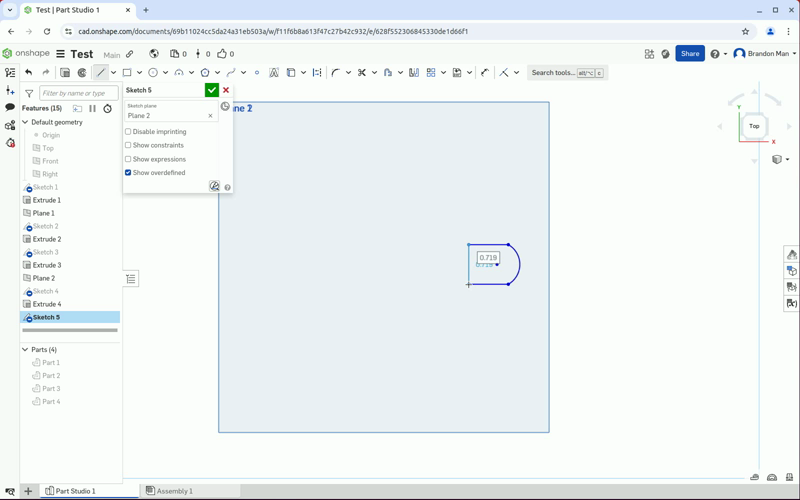
key_up(shift)
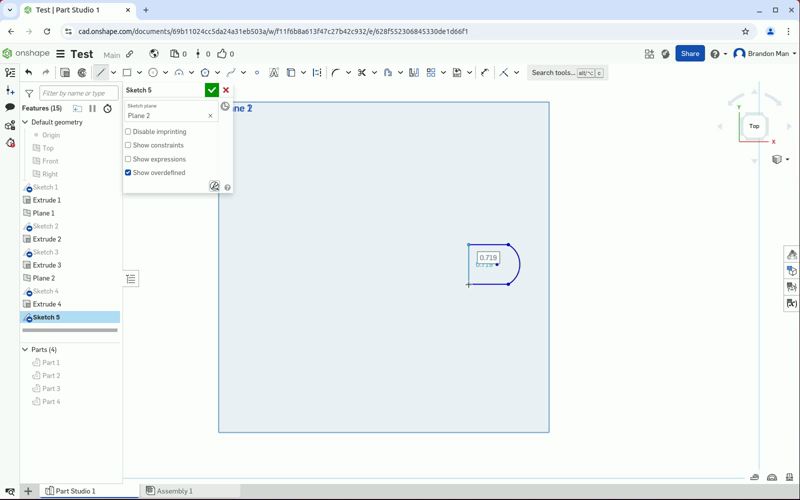
click(468, 284)
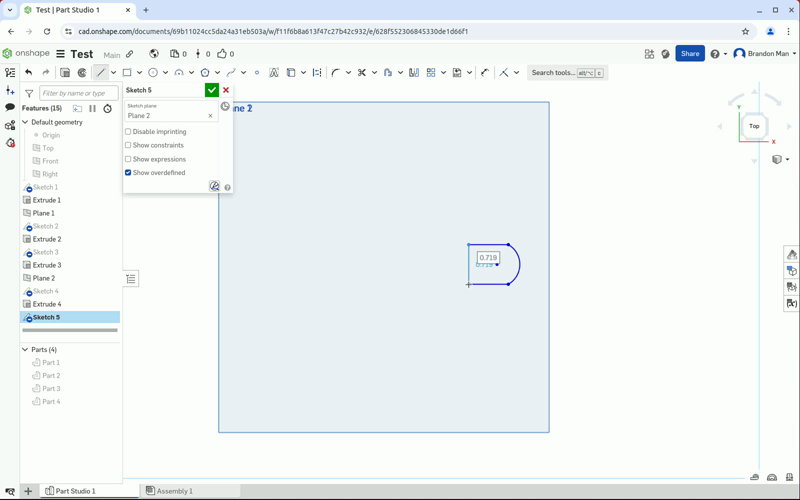
scroll(-6)
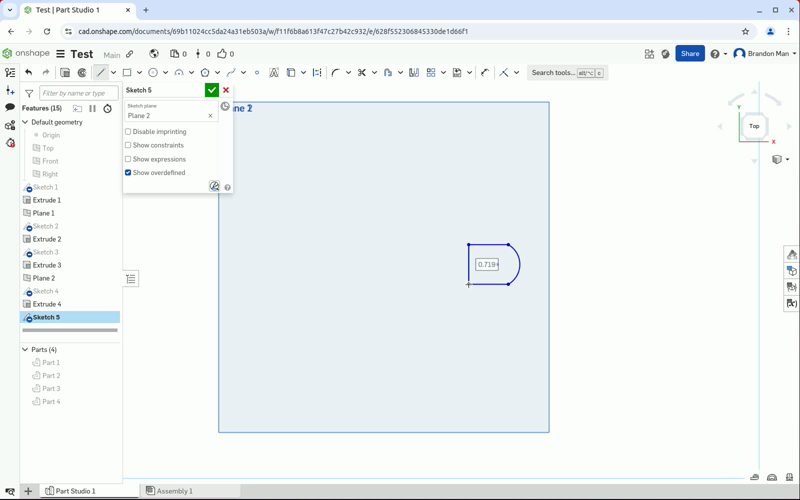
scroll(-6)
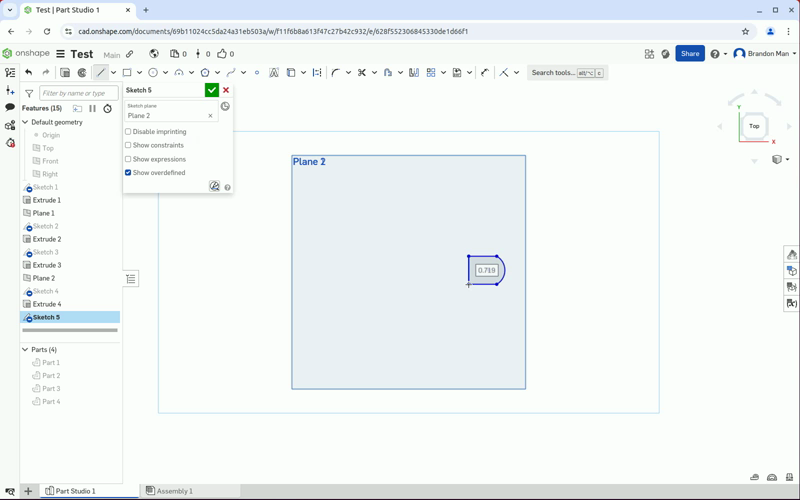
scroll(-6)
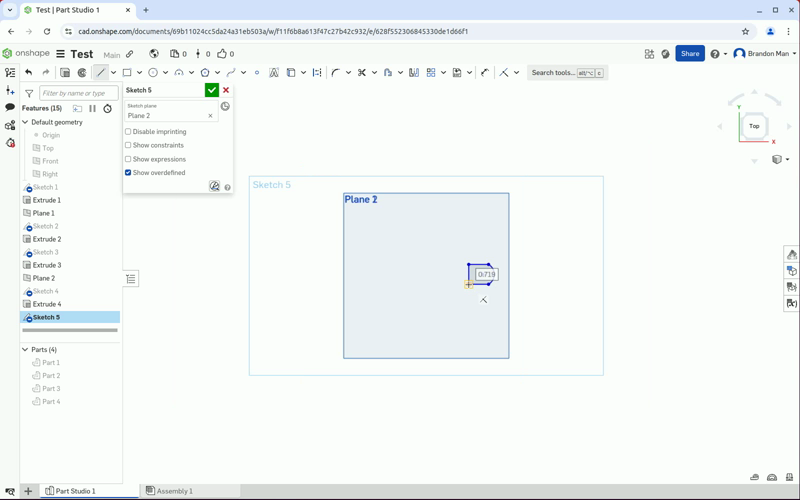
scroll(-6)
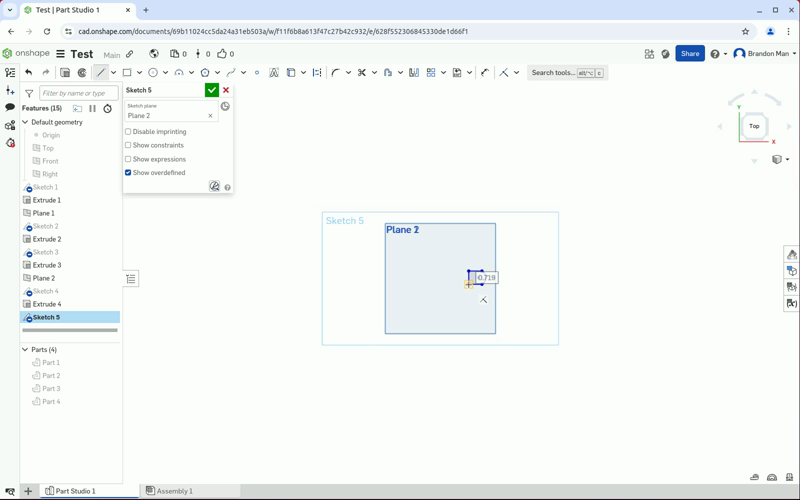
scroll(-6)
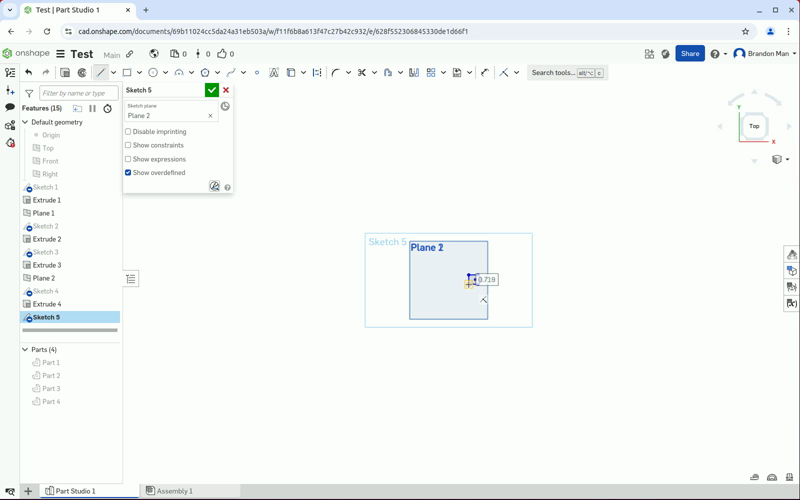
scroll(-6)
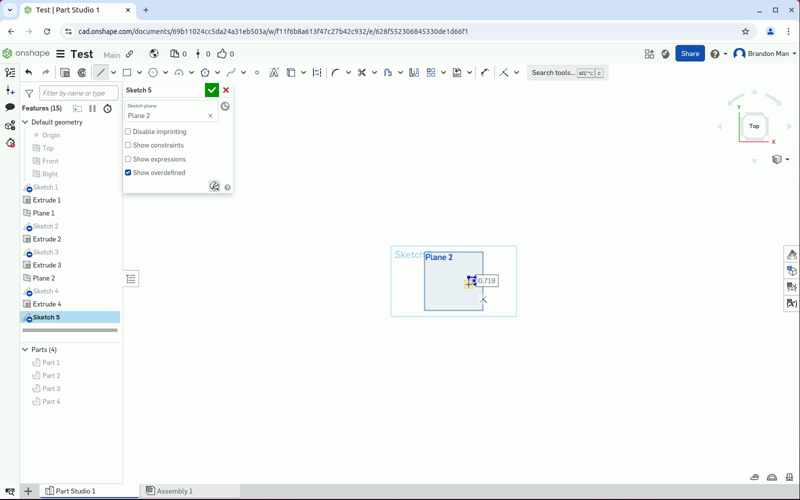
scroll(-6)
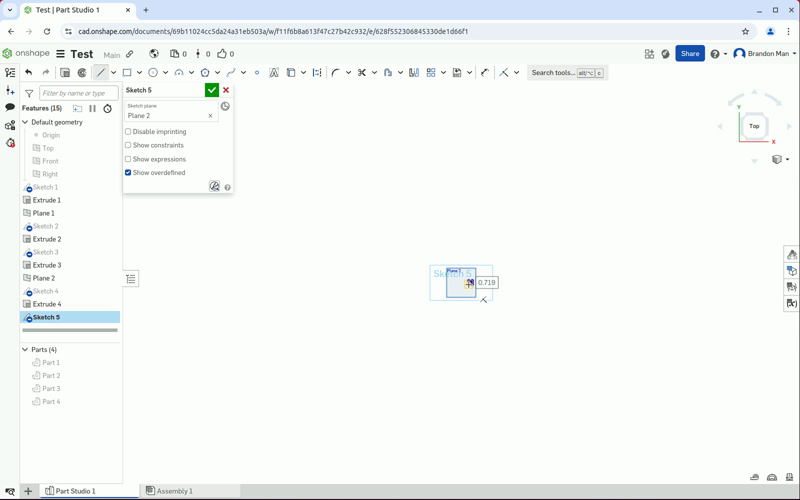
key(esc)
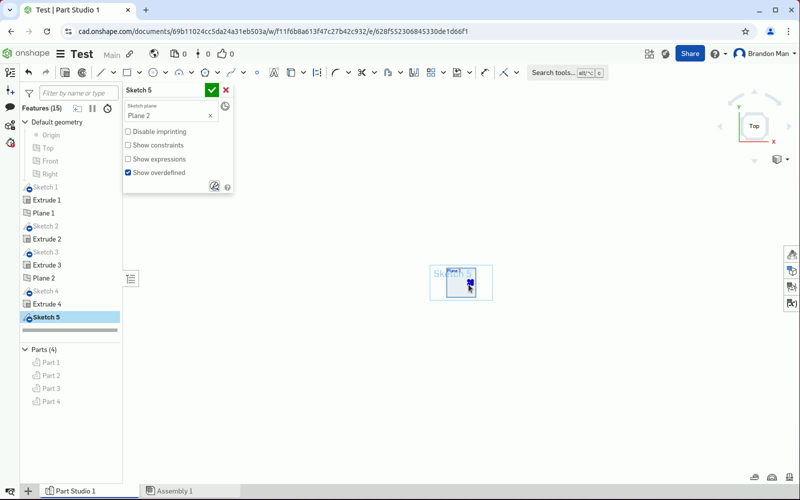
mouse_move(470, 283)
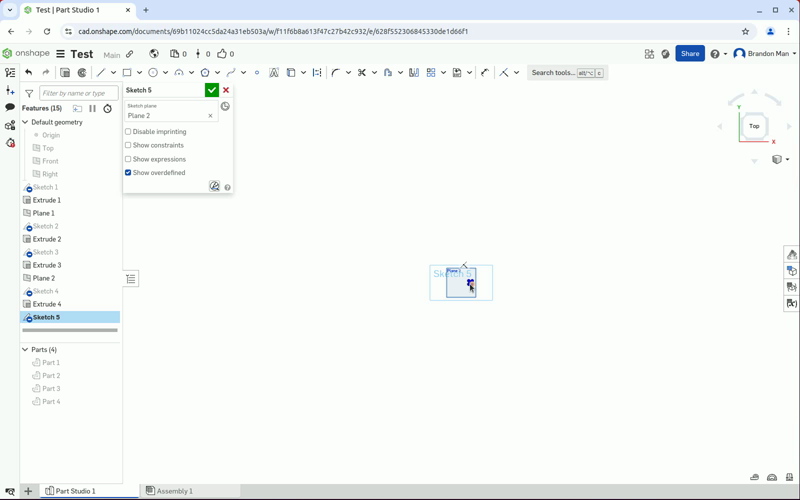
scroll(6)
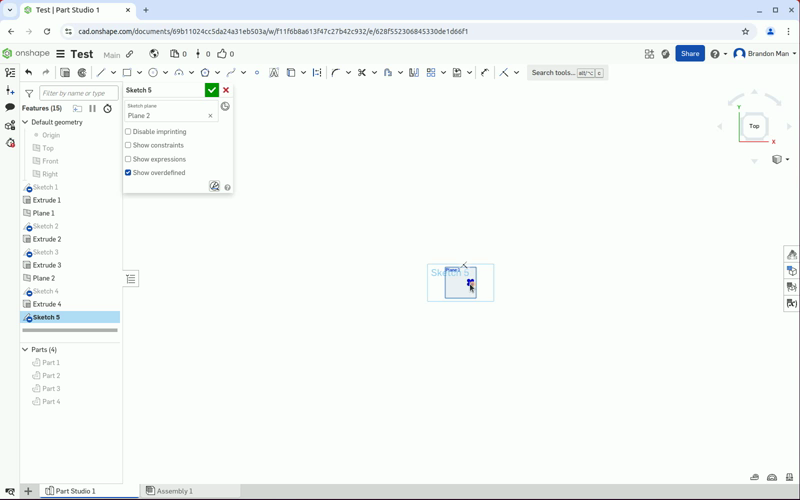
scroll(6)
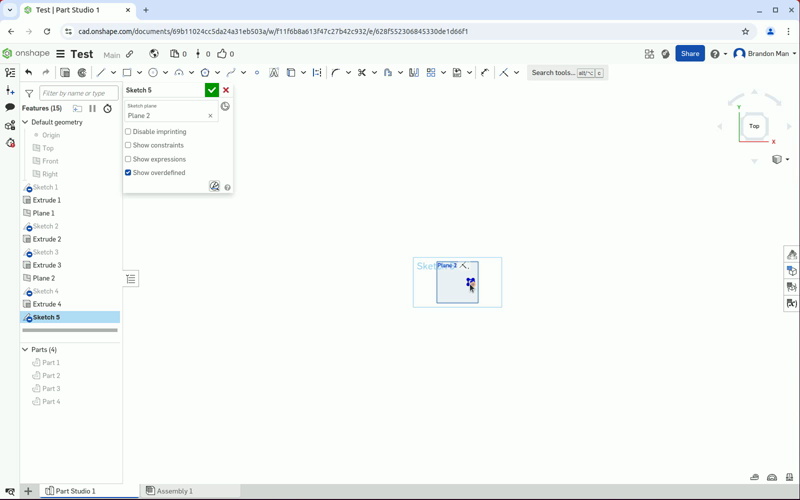
scroll(6)
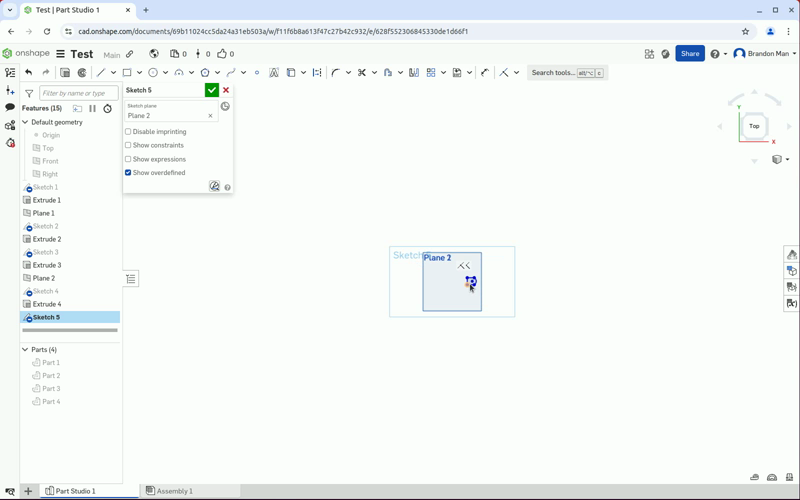
scroll(6)
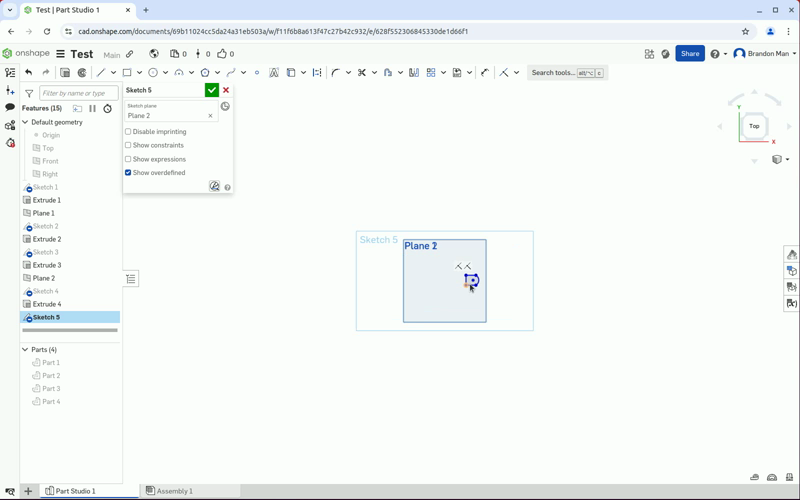
scroll(6)
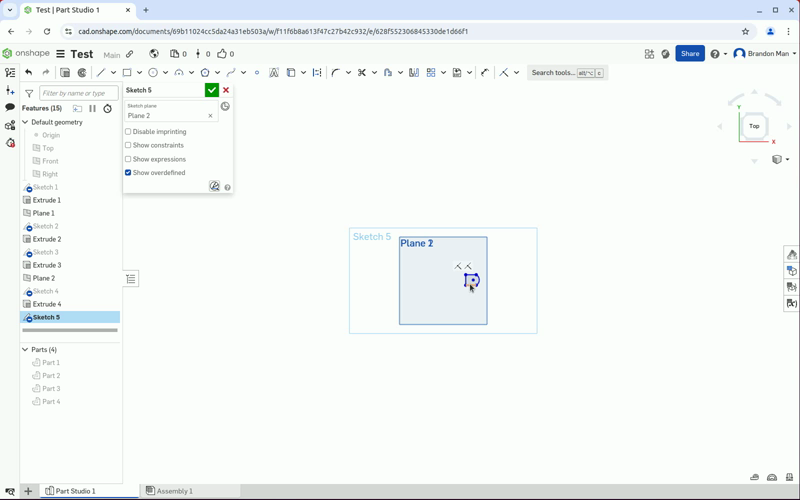
scroll(6)
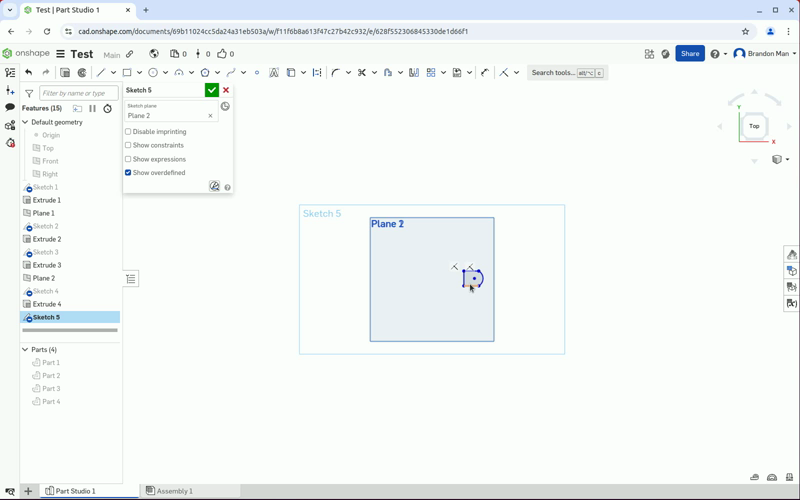
scroll(6)
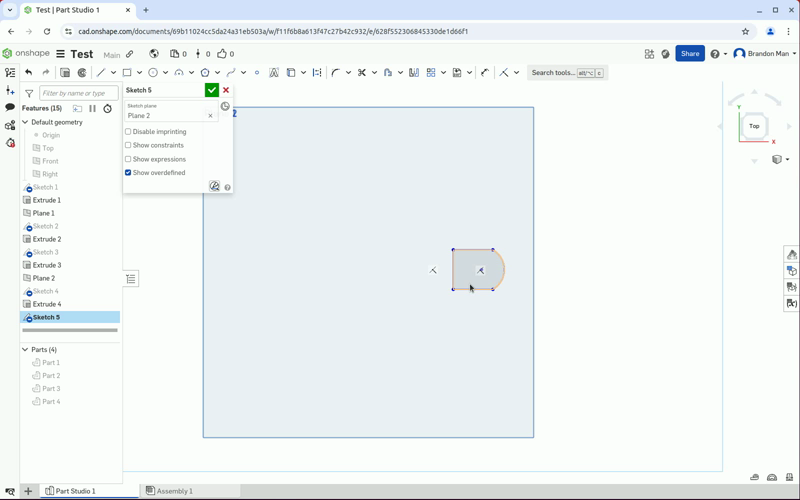
click(470, 283)
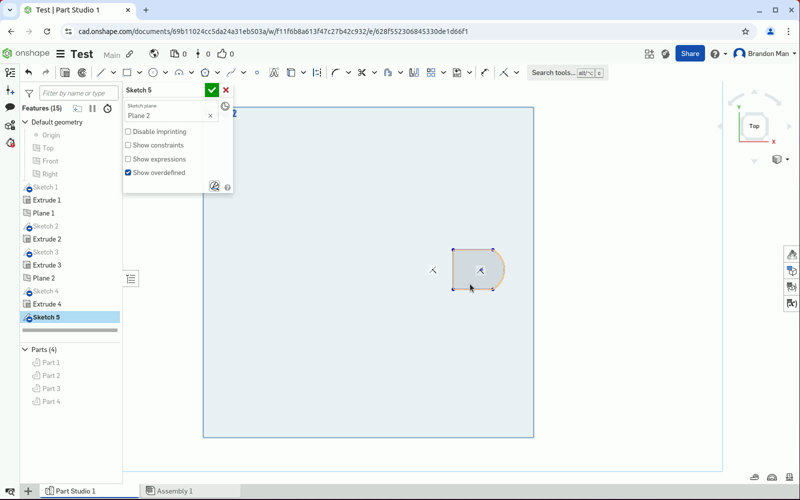
scroll(-6)
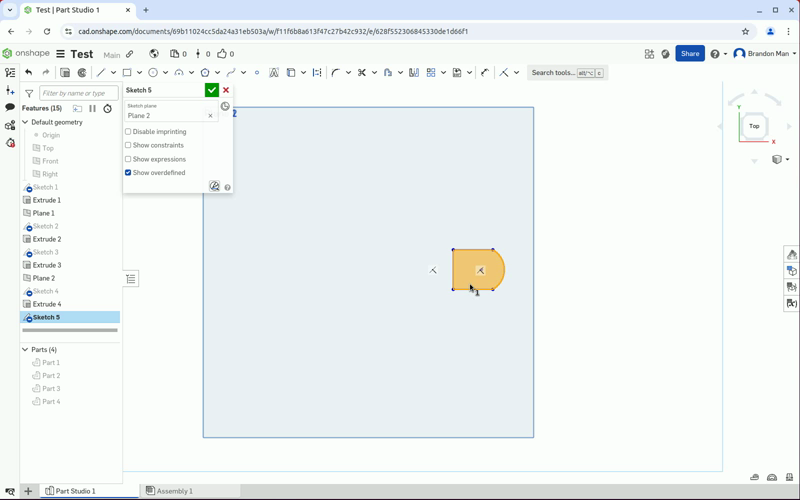
scroll(-6)
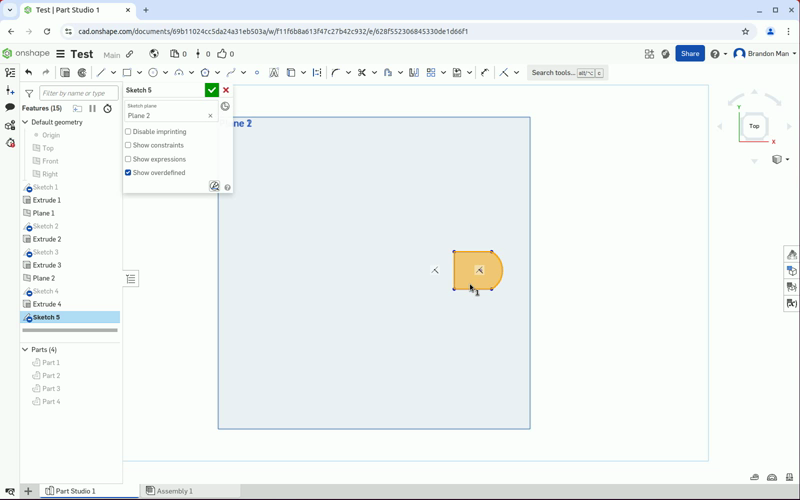
scroll(-6)
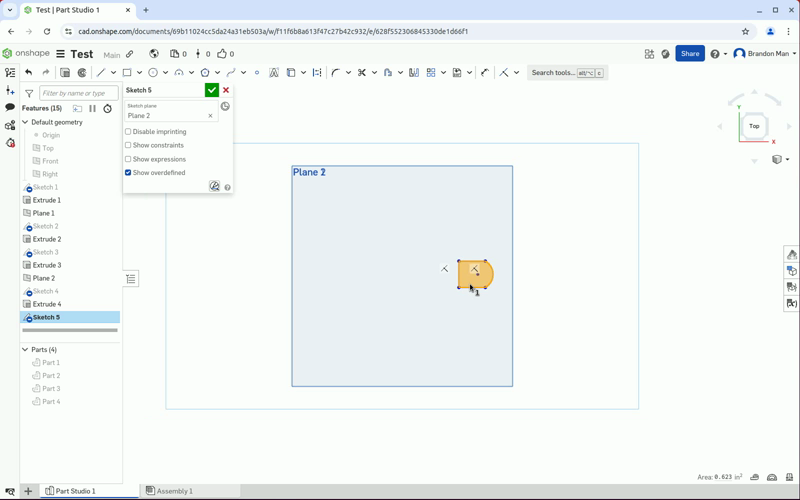
scroll(-6)
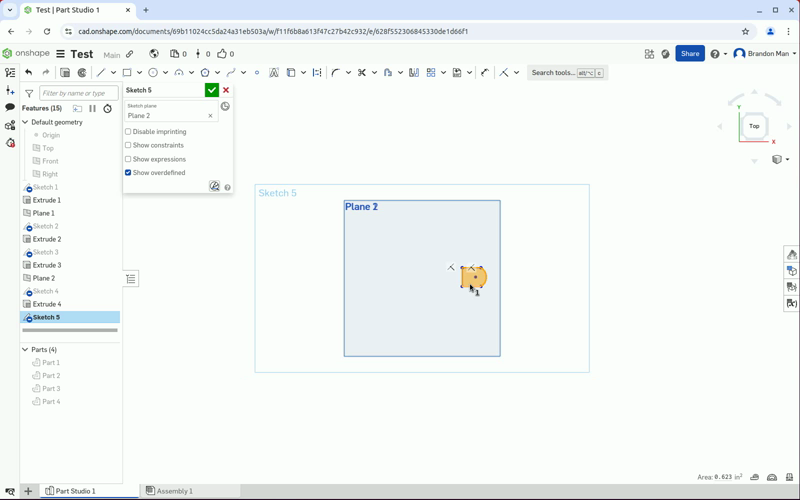
scroll(-6)
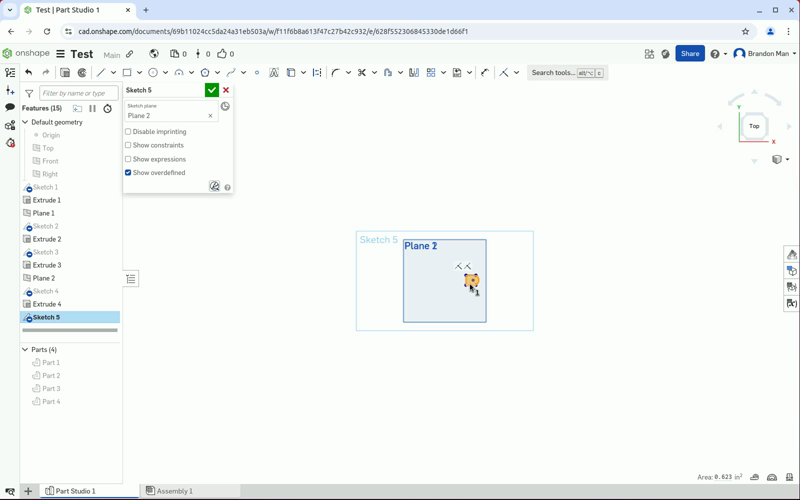
scroll(-6)
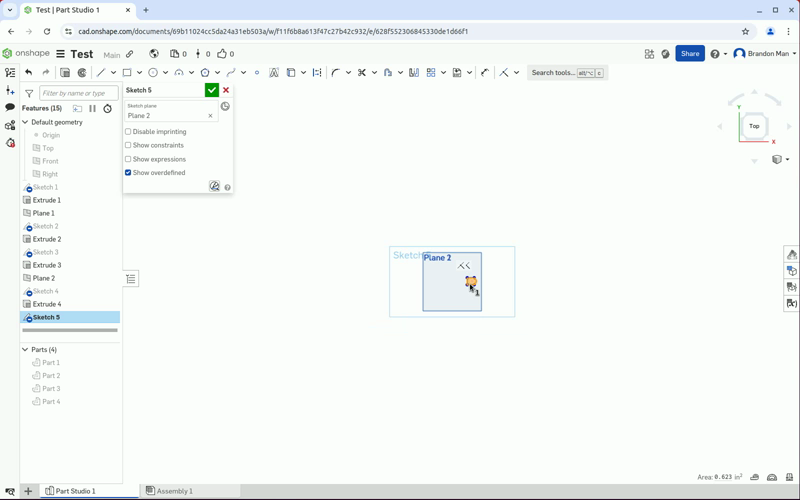
scroll(-6)
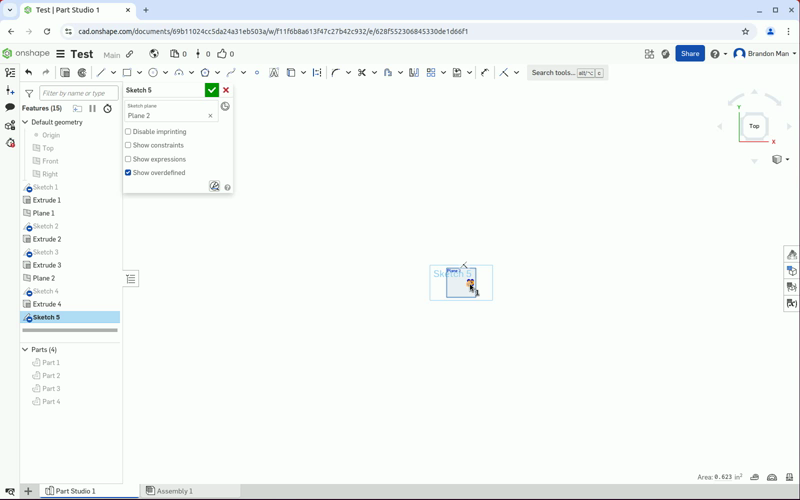
mouse_move(73, 352)
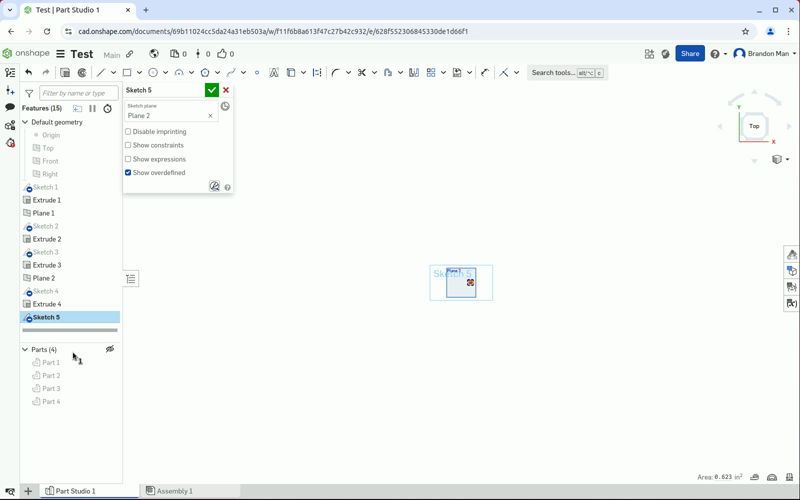
key(shift+y)
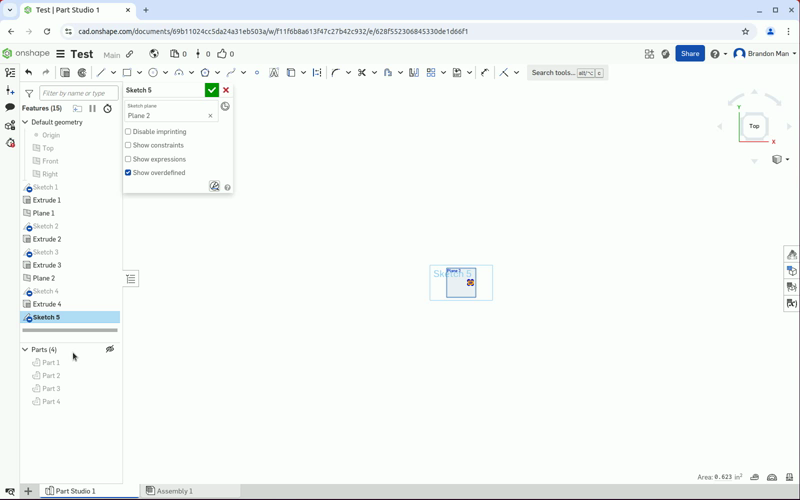
key(shift+e)
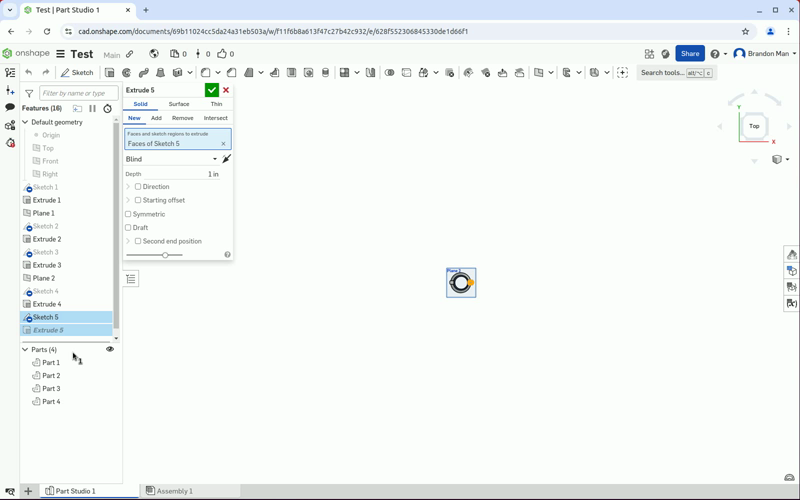
mouse_move(143, 106)
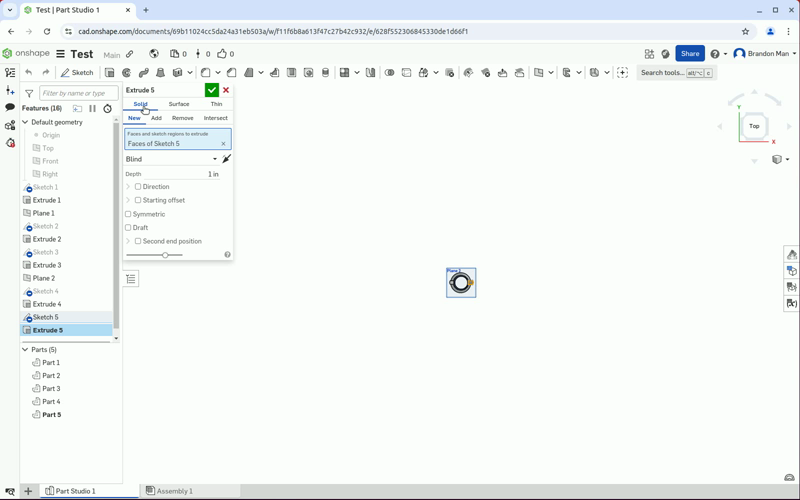
click(143, 106)
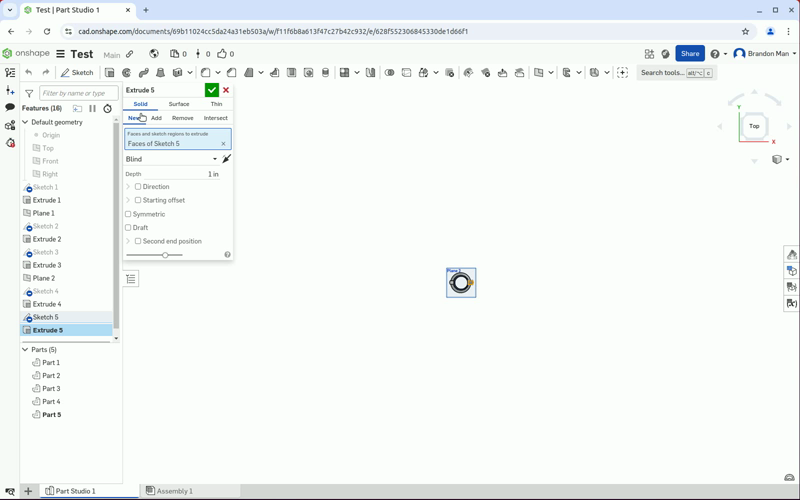
mouse_move(137, 120)
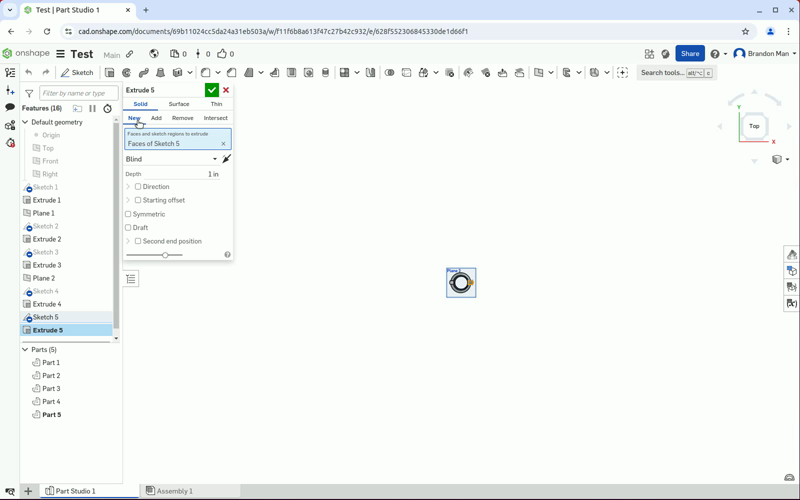
click(137, 120)
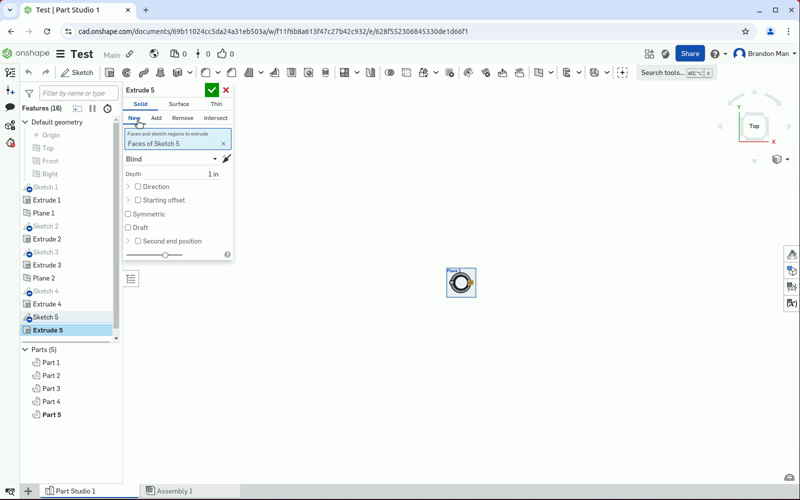
key(tab, 4)
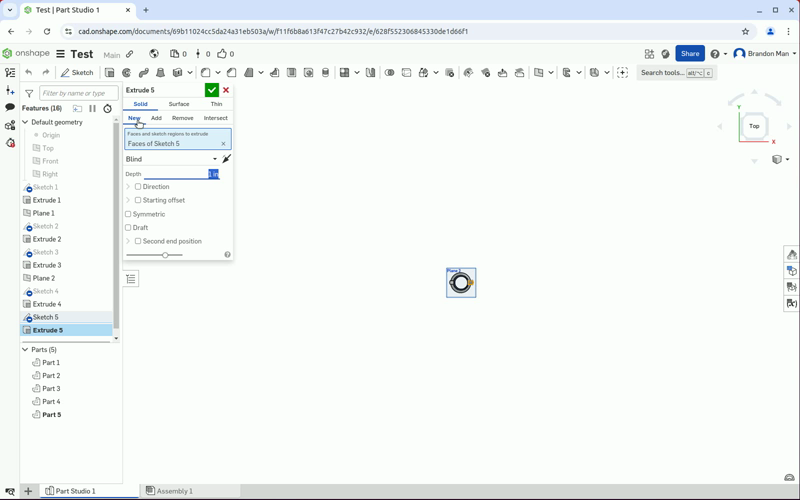
text(0.722)
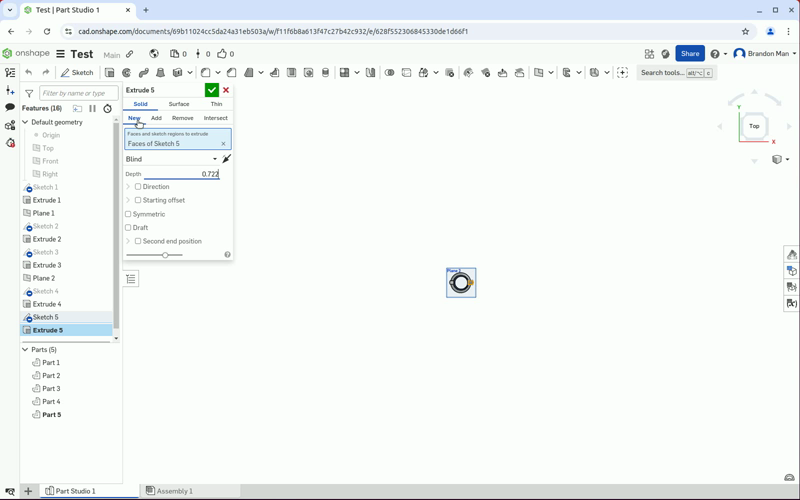
key(enter)
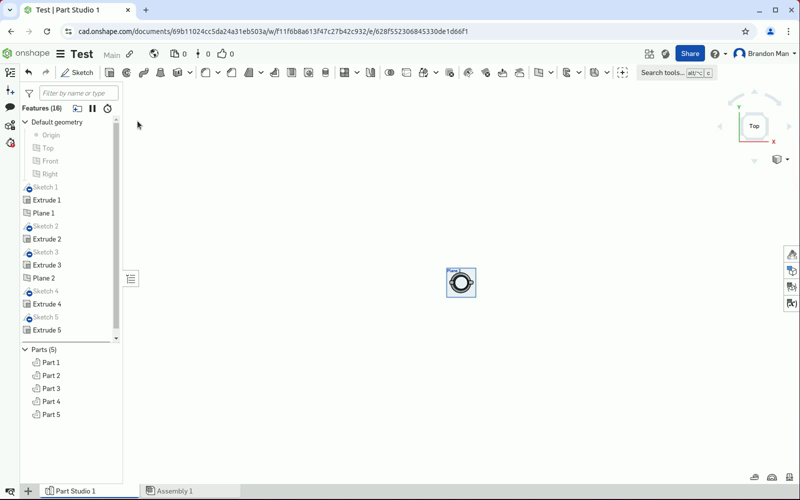
key(shift+h)
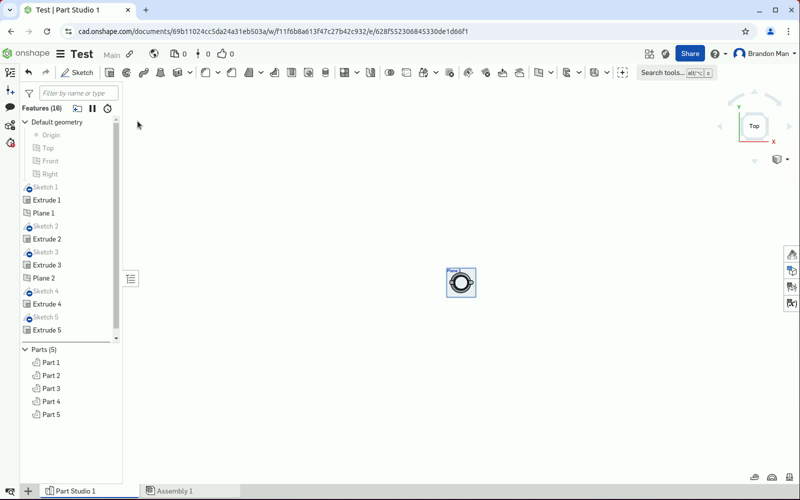
key(shift+h)
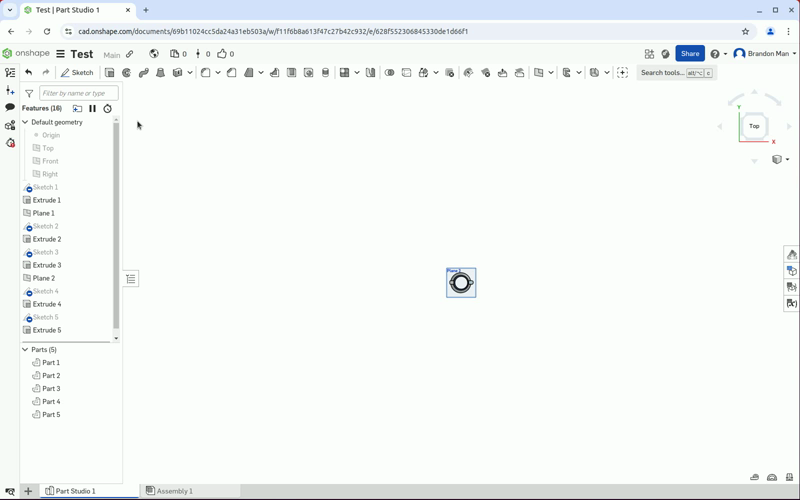
mouse_move(69, 189)
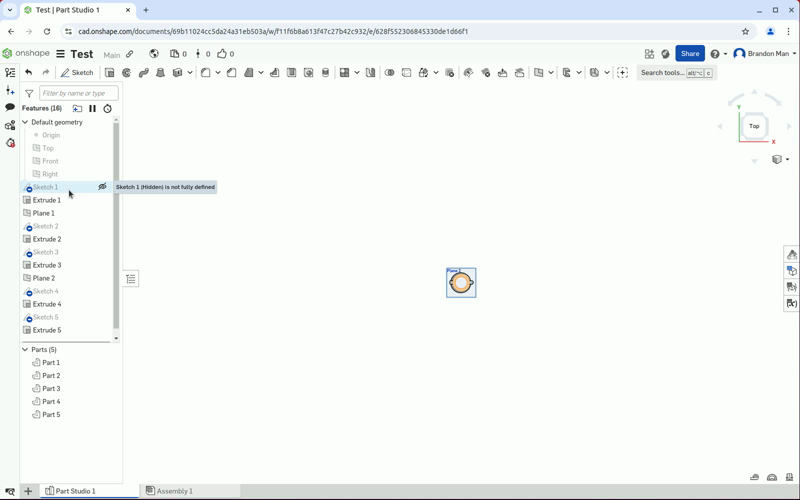
click(69, 189)
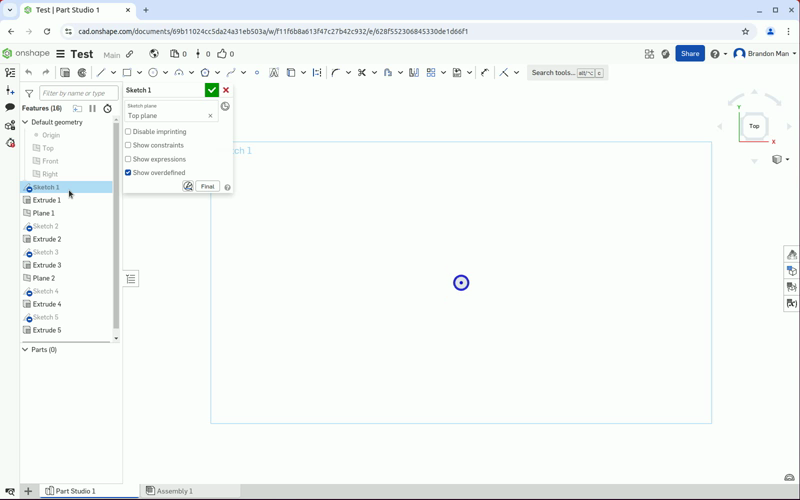
mouse_move(229, 92)
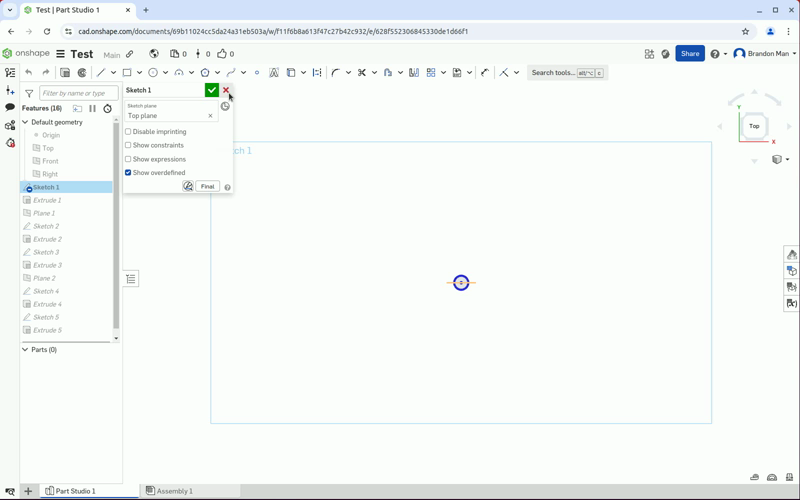
click(229, 92)
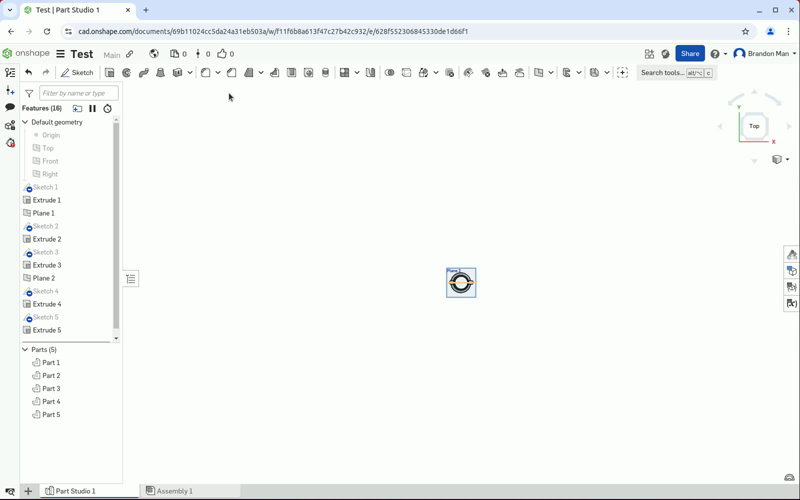
mouse_move(73, 352)
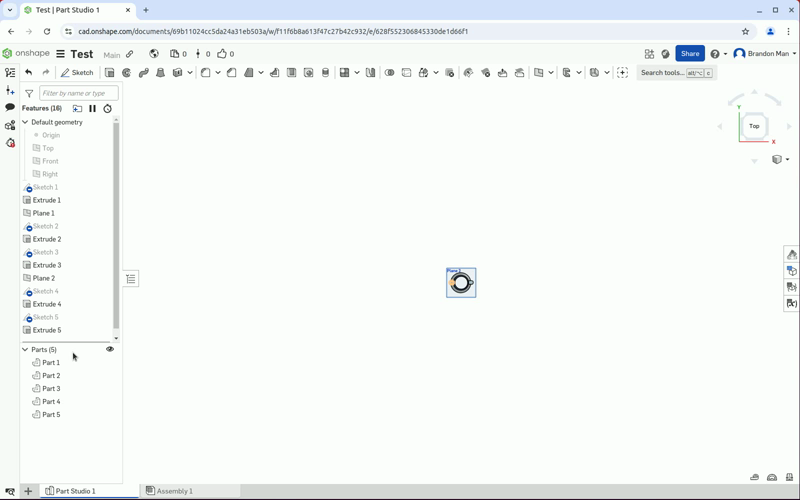
key(y)
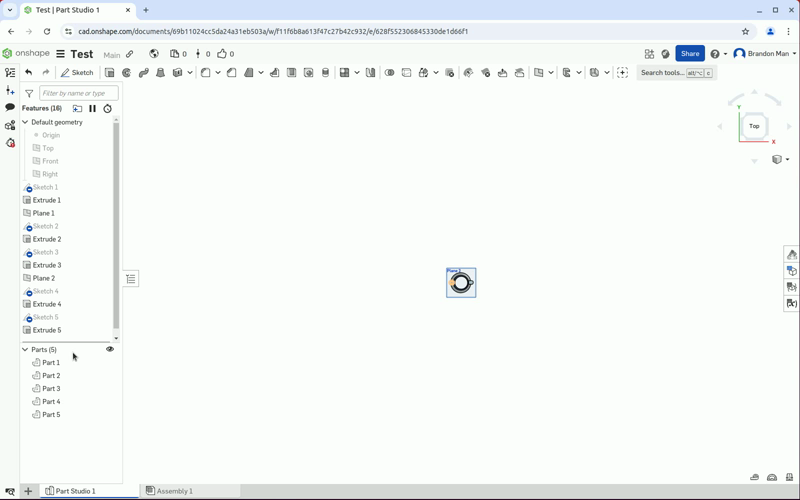
key(shift+p)
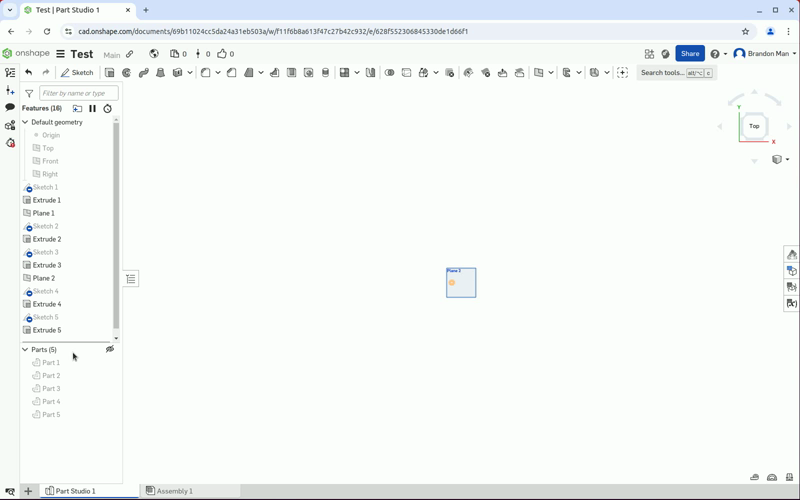
key(space)
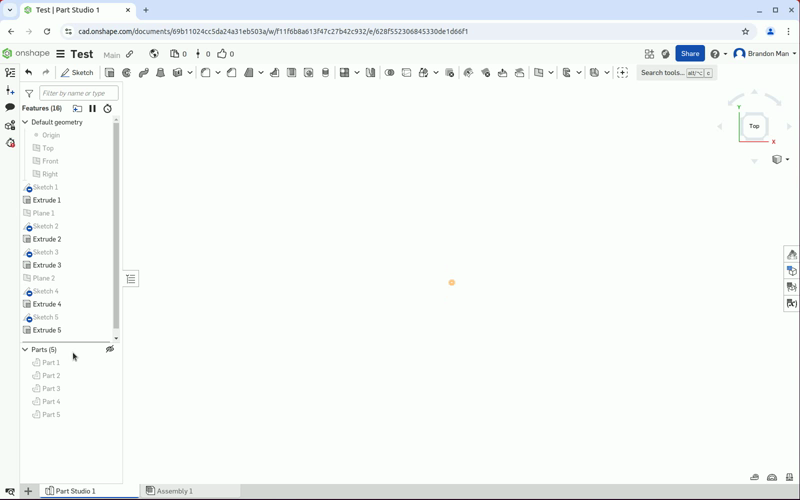
key_down(shift)
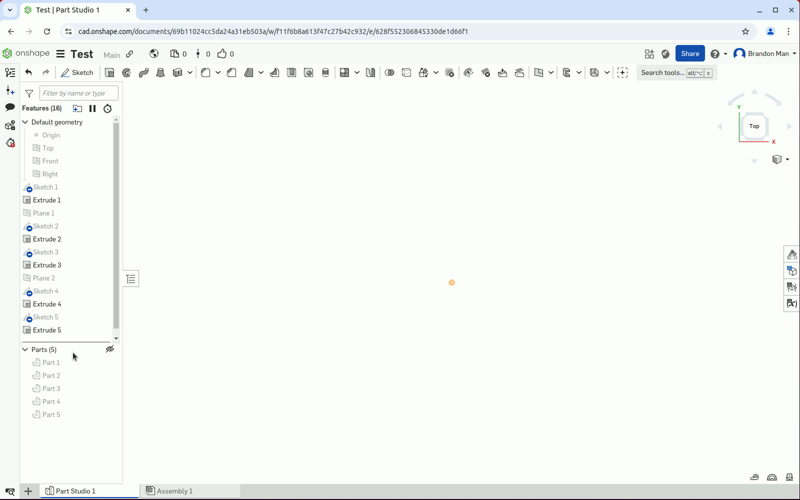
key(up)
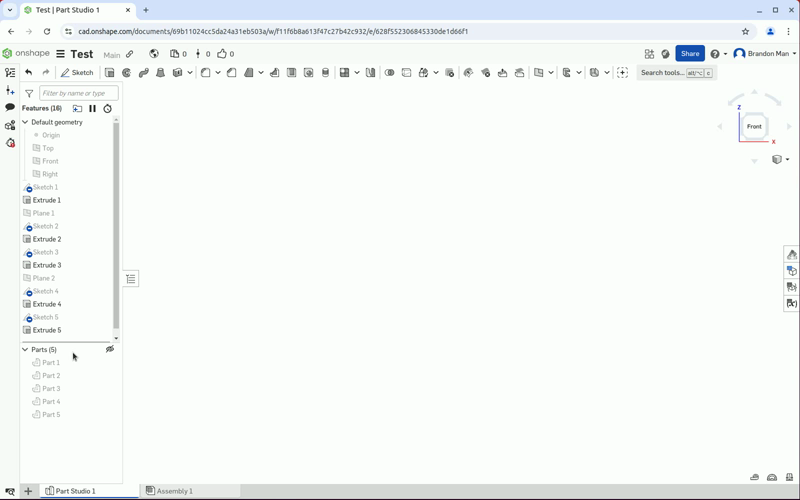
key_up(shift)
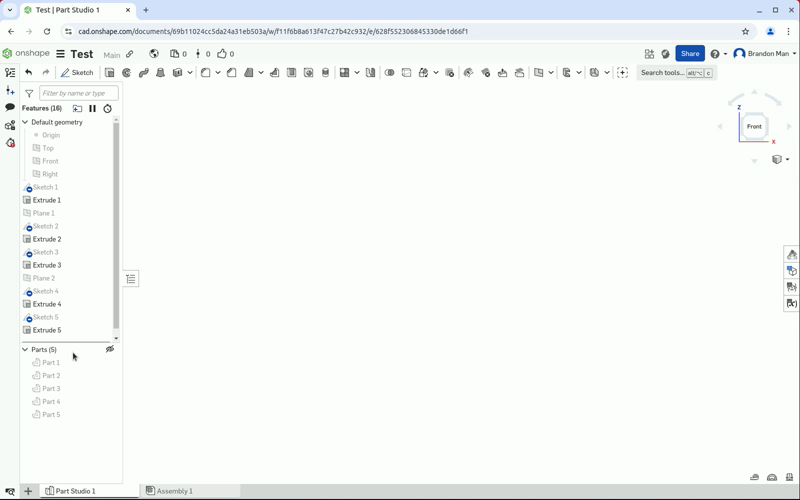
key(space)
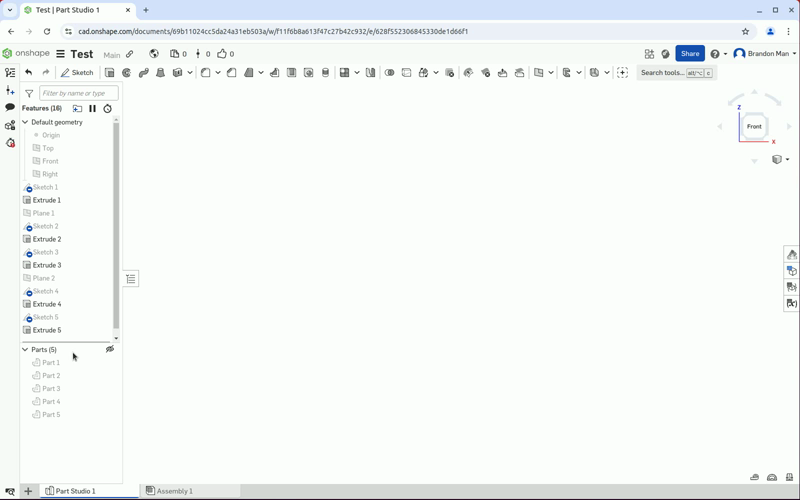
key_down(shift)
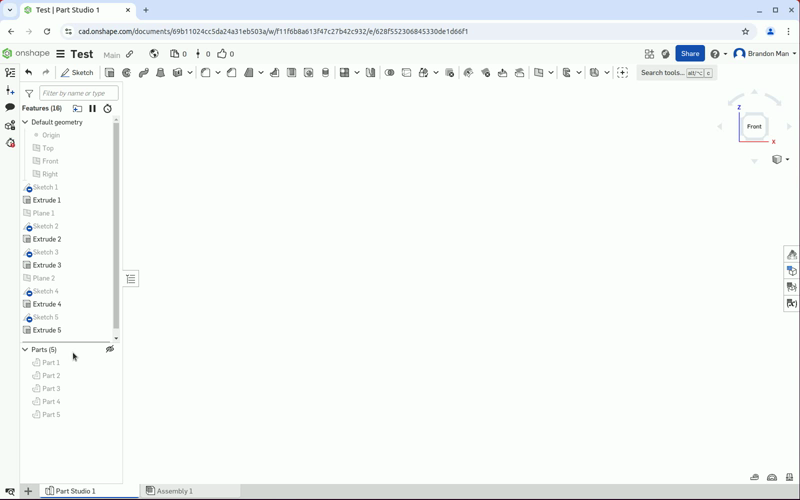
key(left)
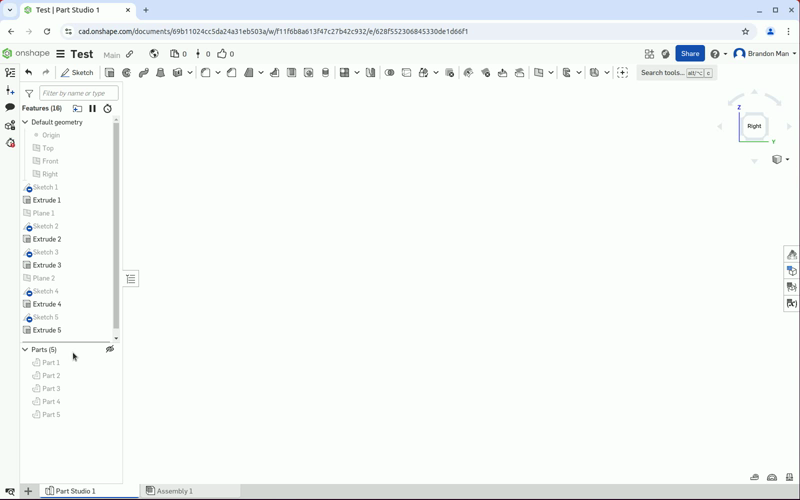
key_up(shift)
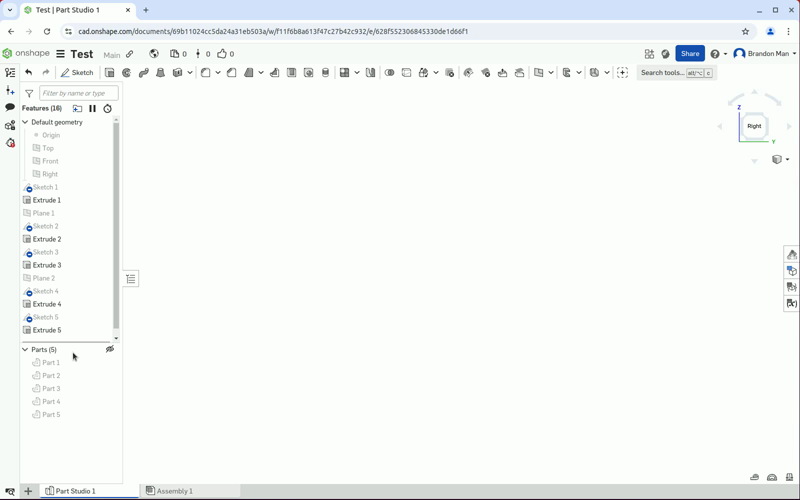
mouse_move(73, 352)
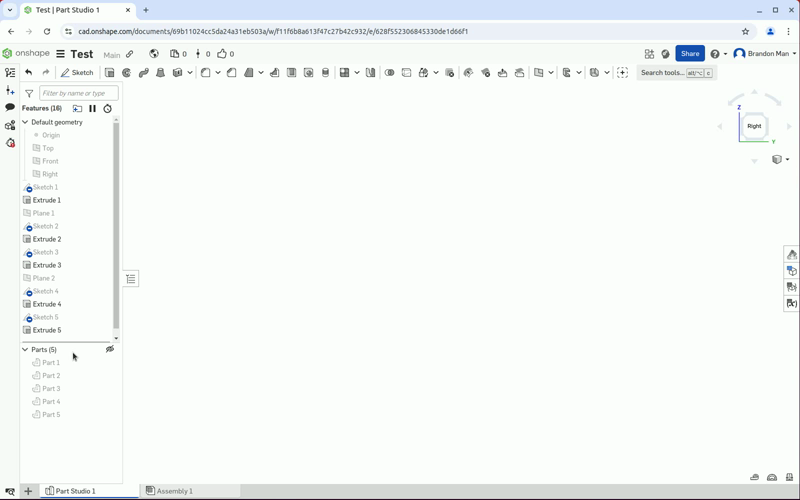
key(shift+y)
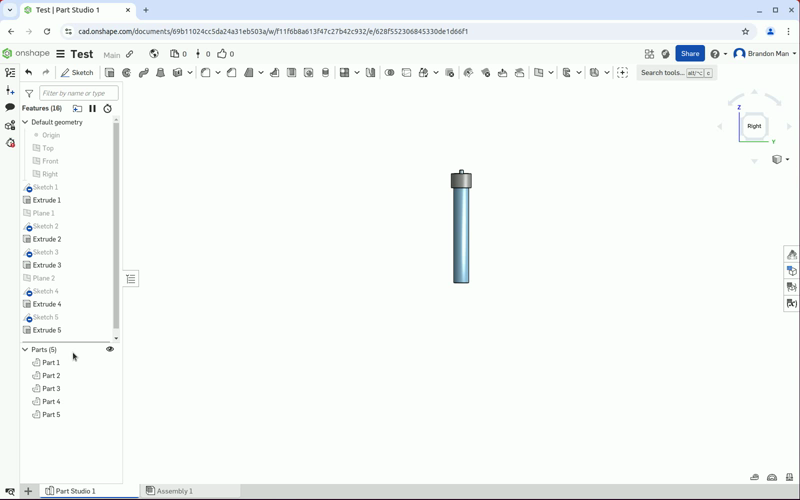
mouse_move(541, 75)
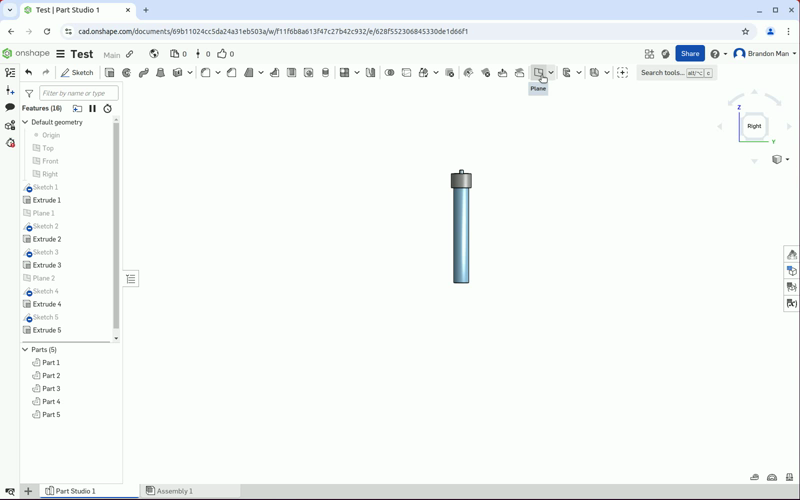
click(541, 75)
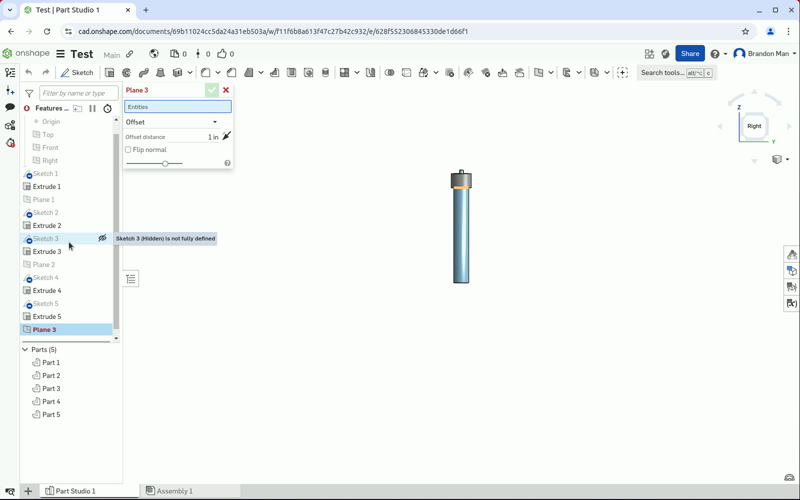
scroll(3)
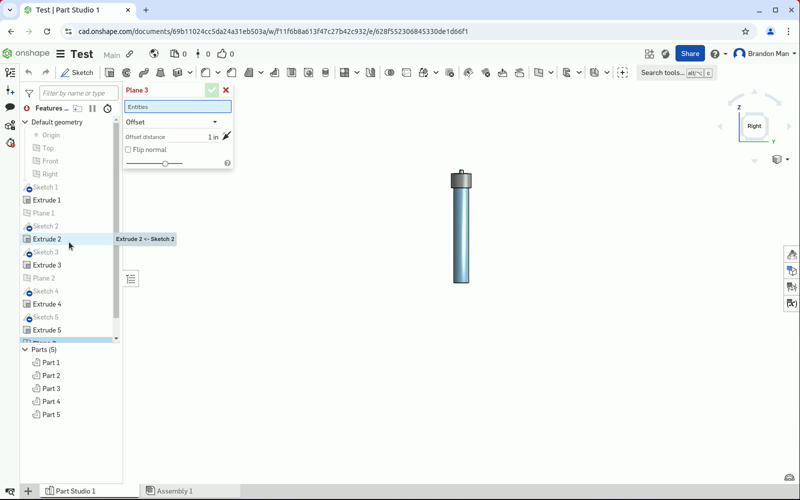
mouse_move(69, 176)
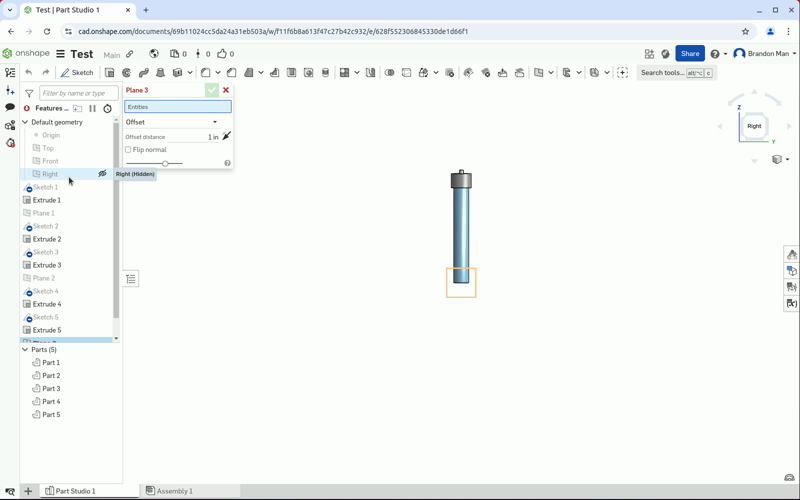
click(69, 176)
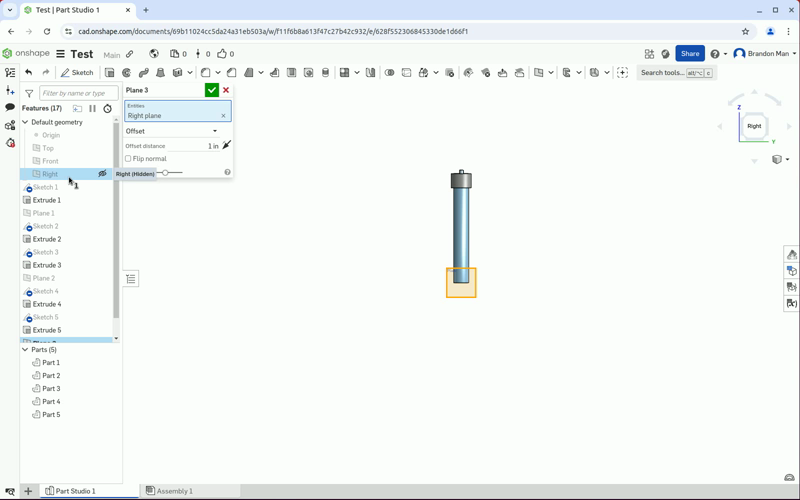
key(tab, 2)
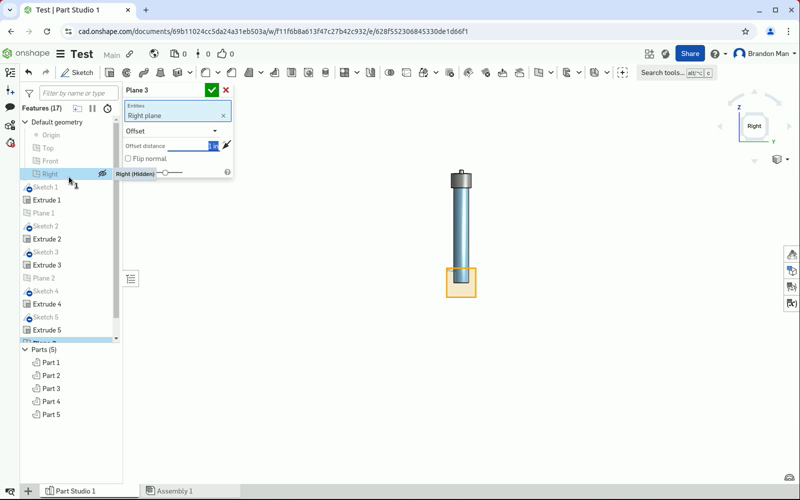
text(1.695)
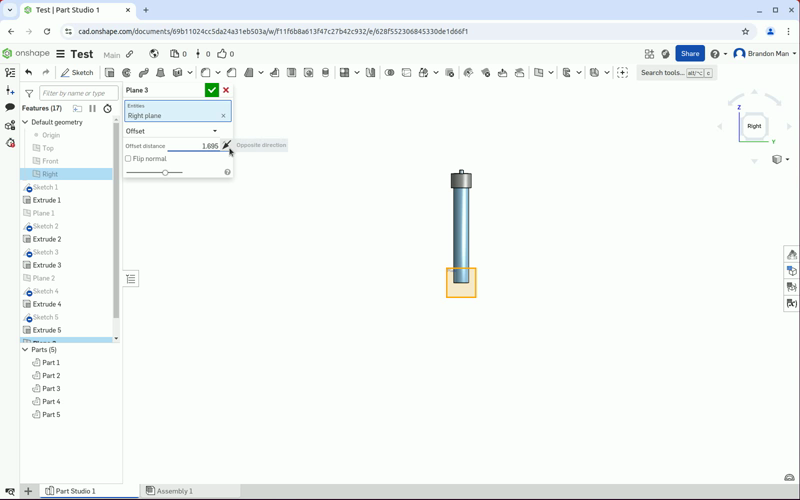
mouse_move(229, 147)
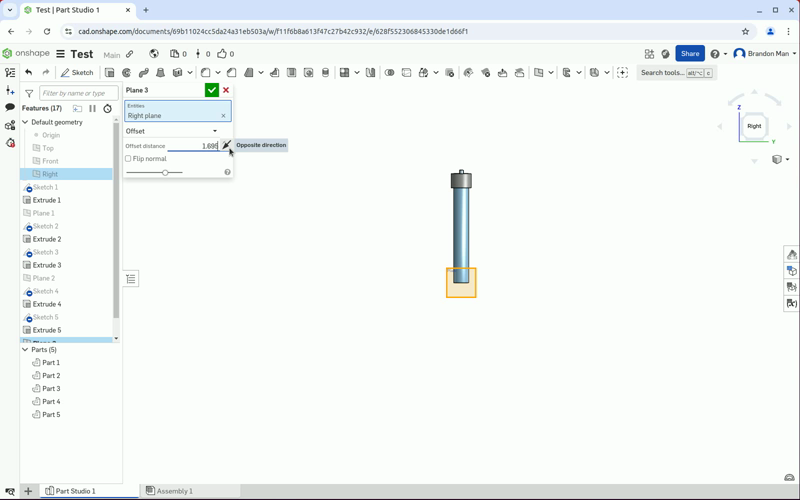
click(229, 147)
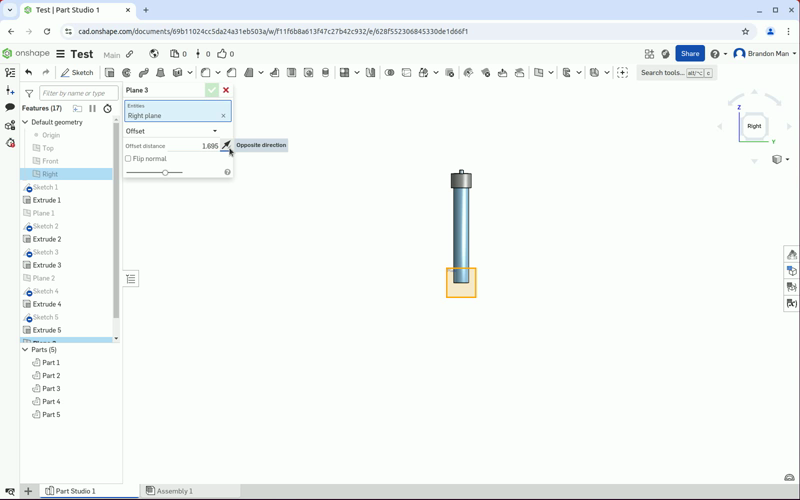
key(enter, 2)
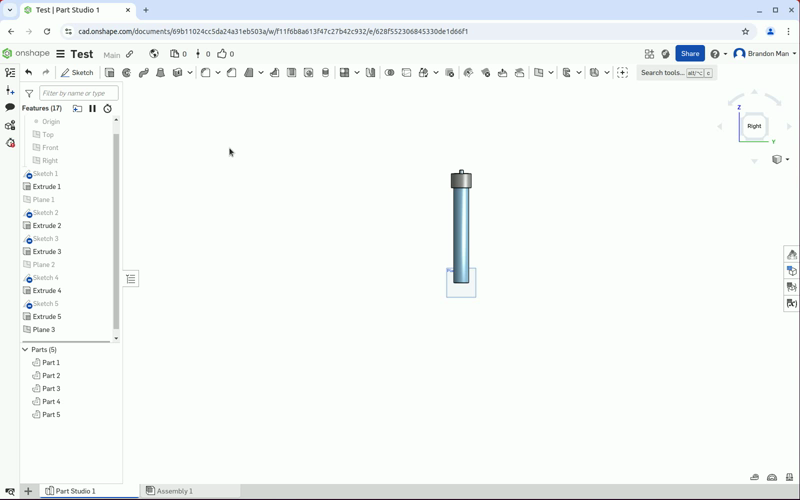
key(shift+s)
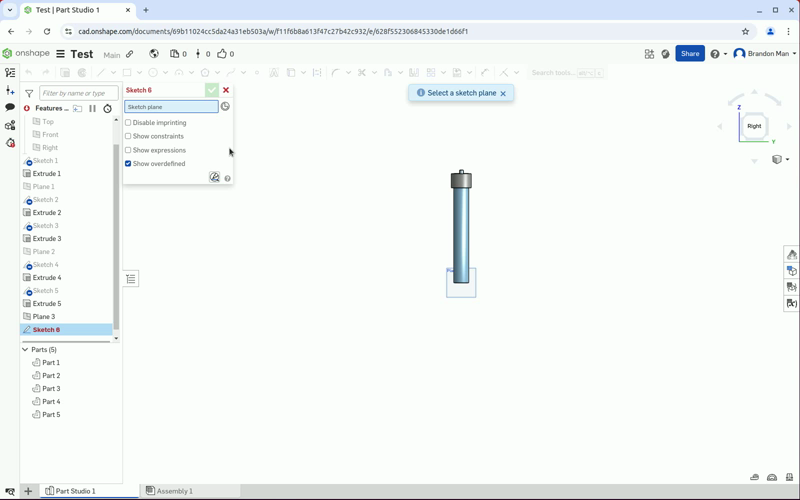
mouse_move(69, 319)
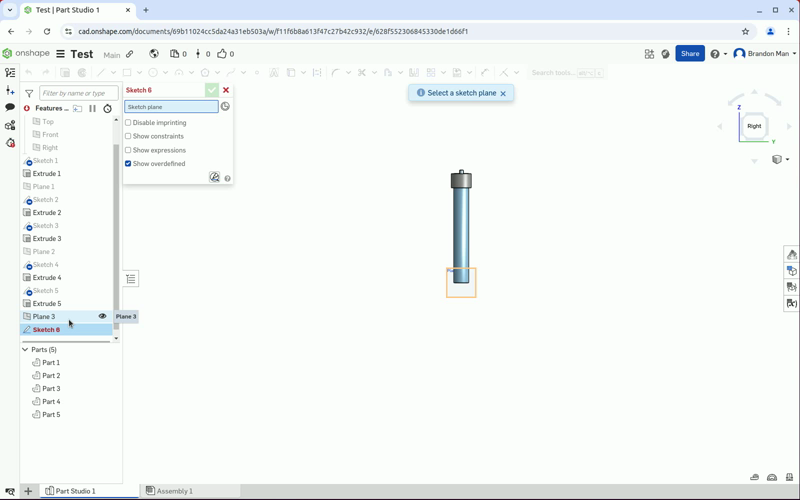
click(69, 319)
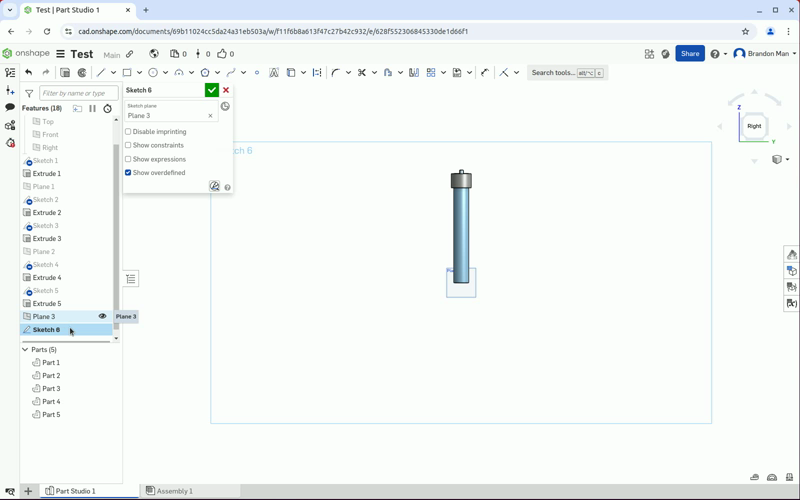
mouse_move(73, 352)
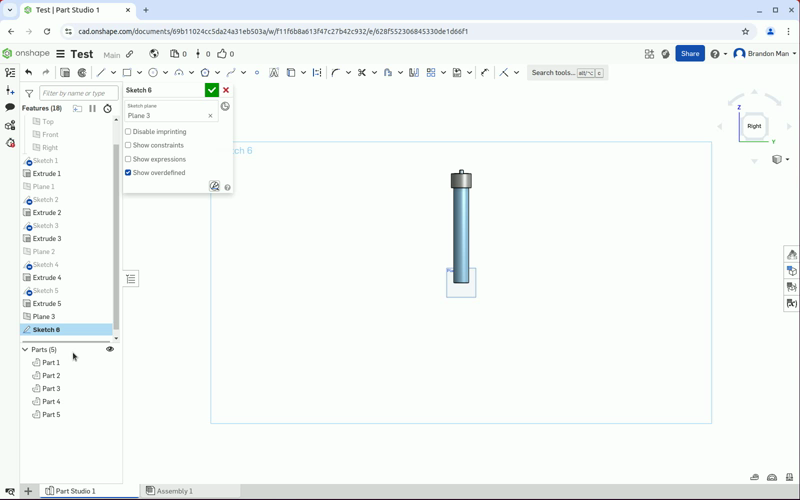
key(y)
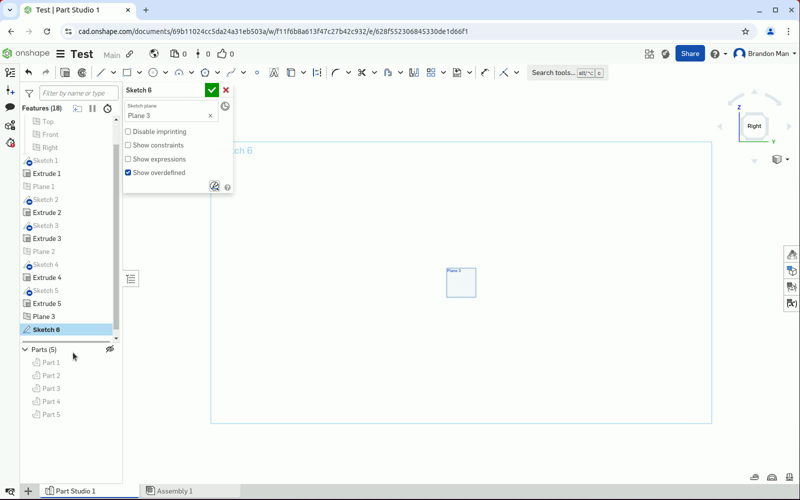
key(l)
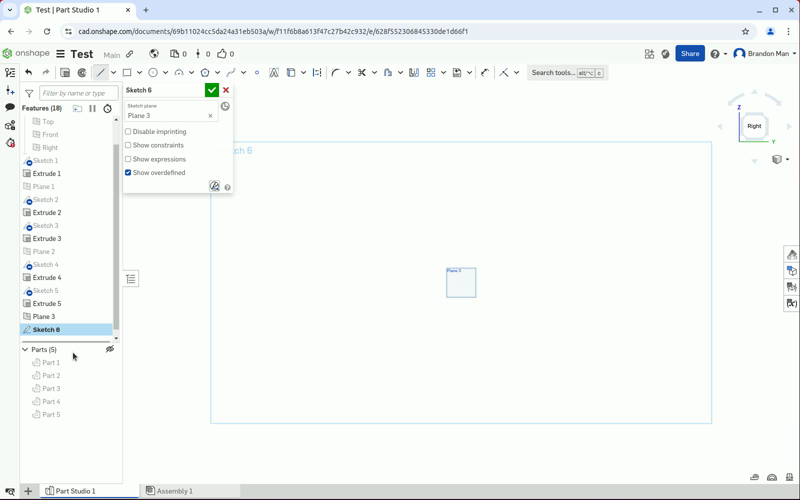
key_down(shift)
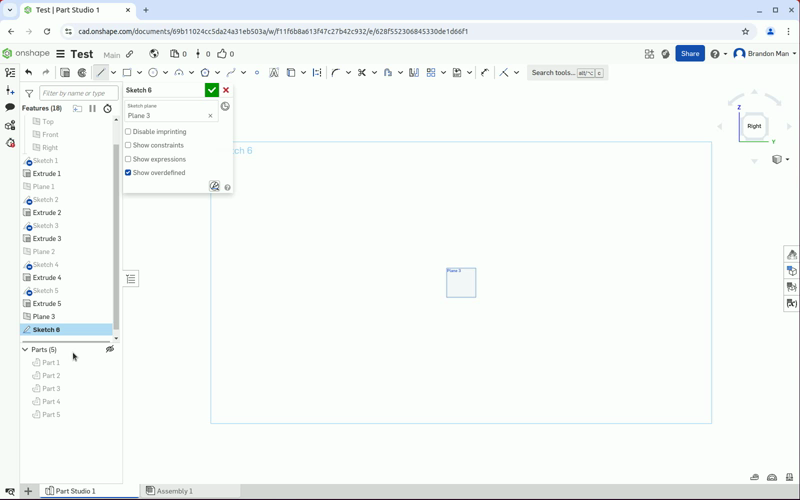
mouse_move(459, 174)
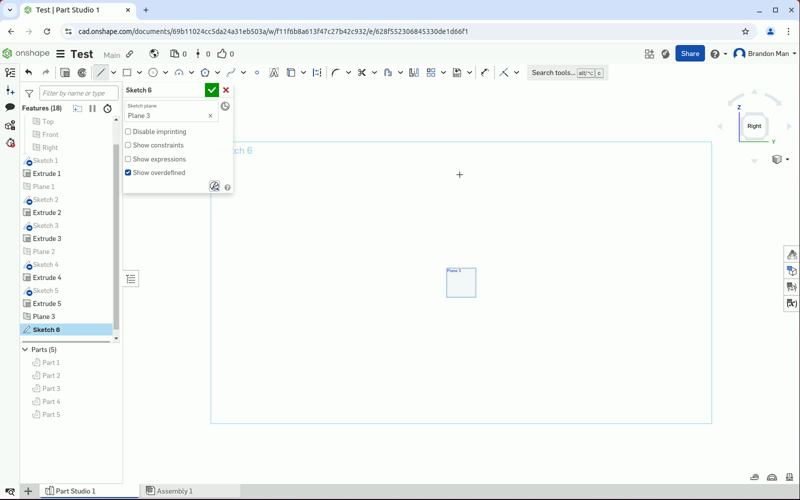
click(459, 174)
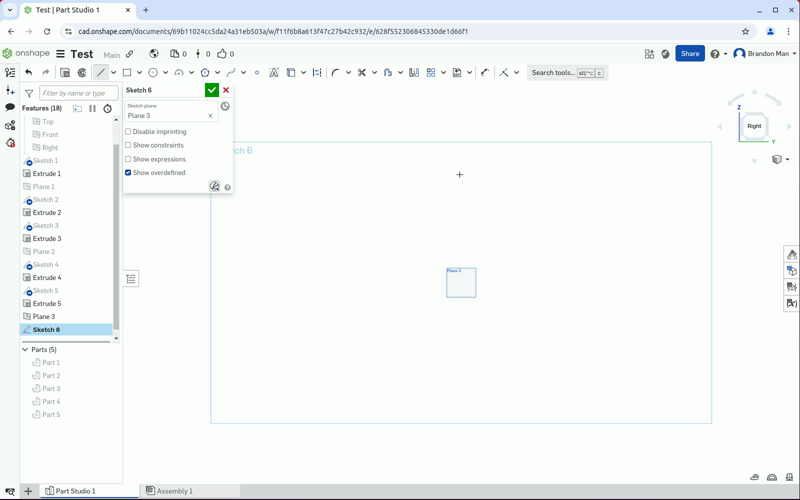
key_up(shift)
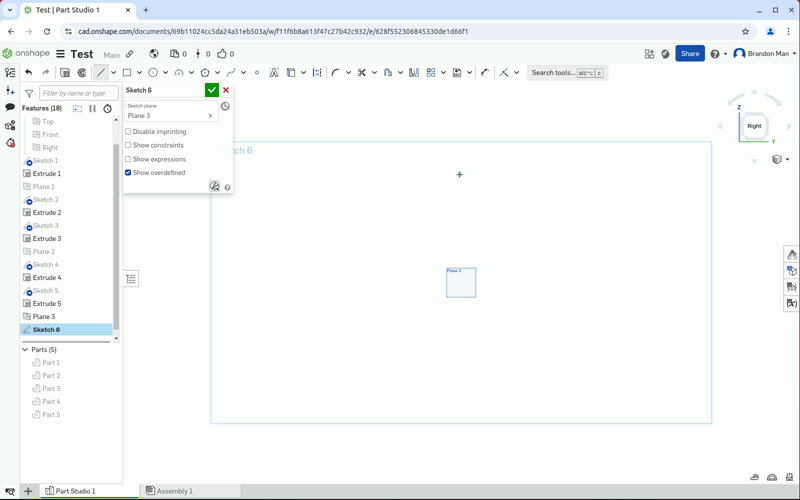
key_down(shift)
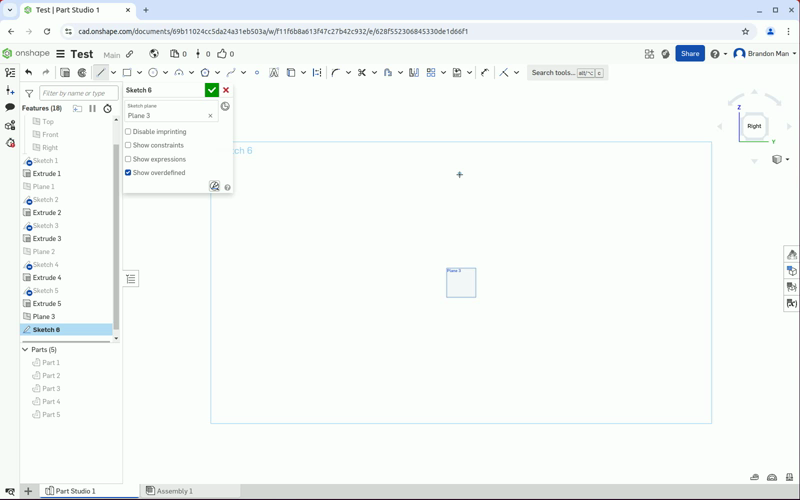
mouse_move(489, 174)
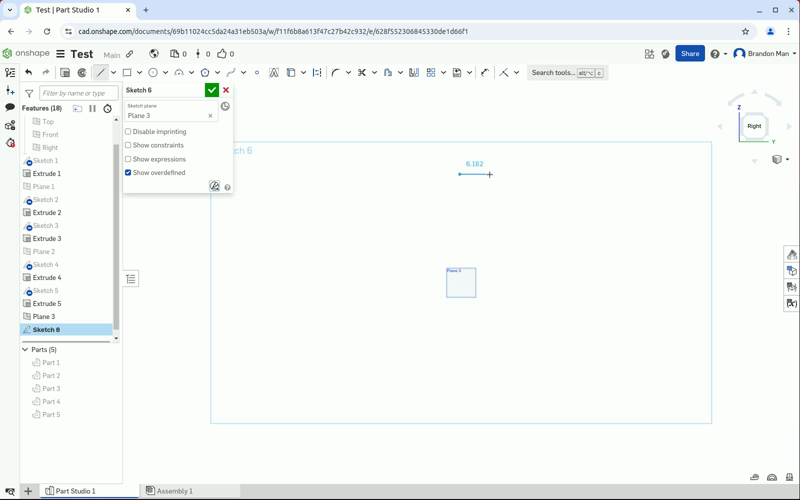
mouse_move(462, 174)
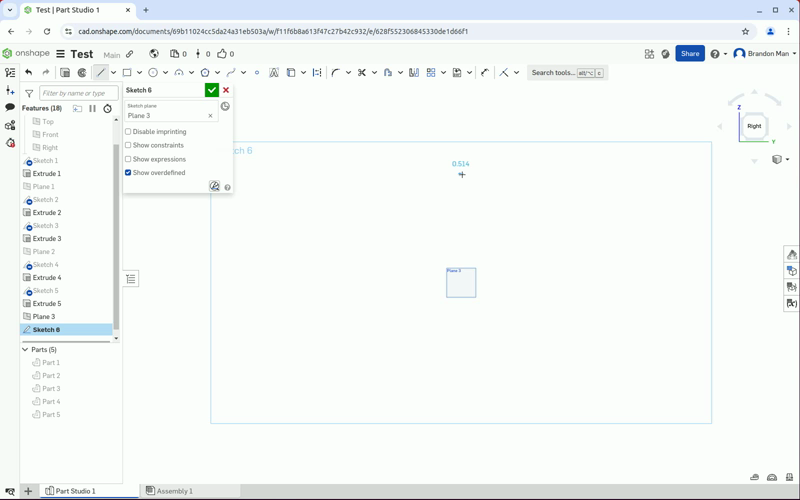
scroll(6)
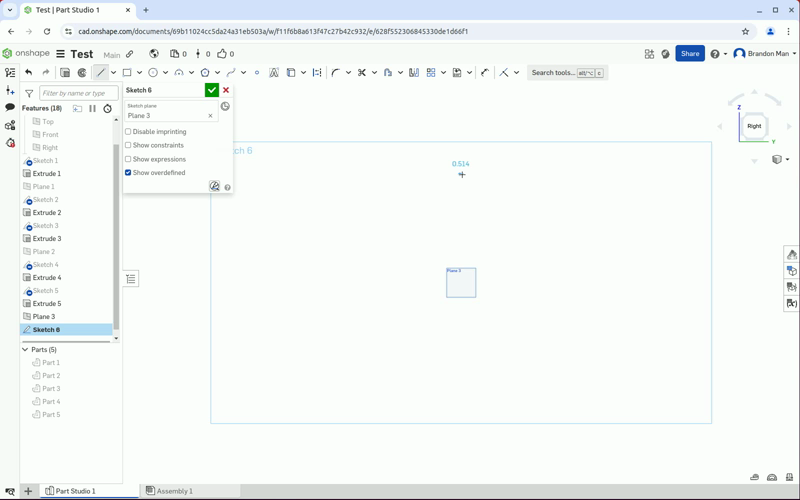
scroll(6)
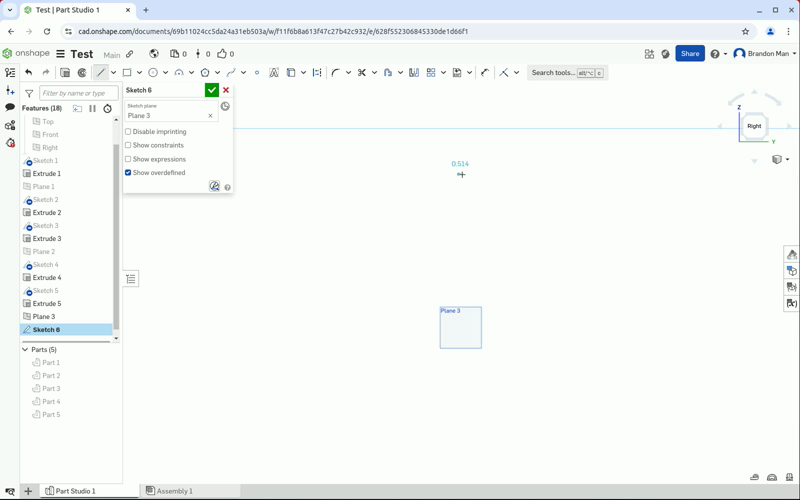
scroll(6)
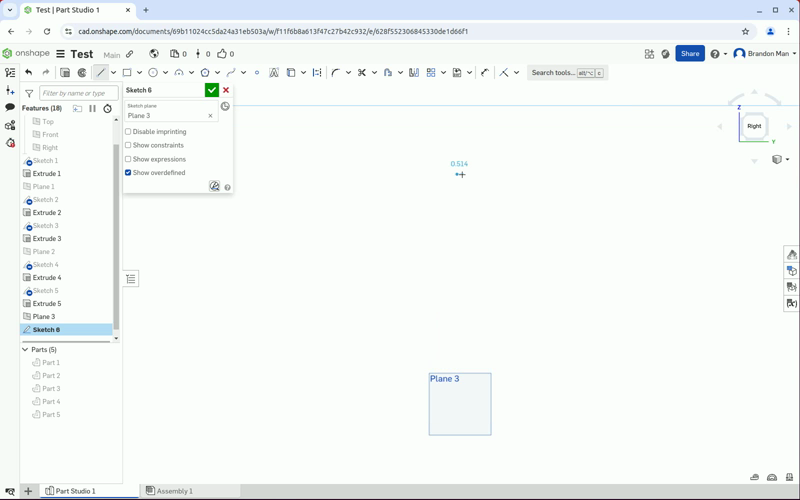
scroll(6)
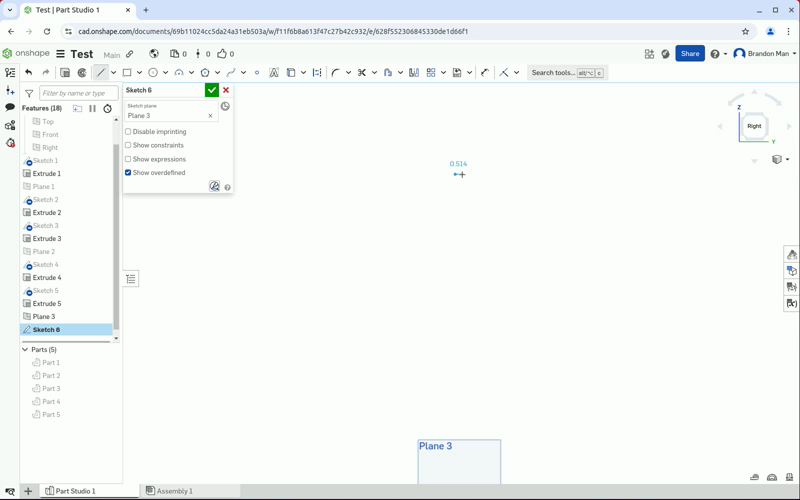
scroll(6)
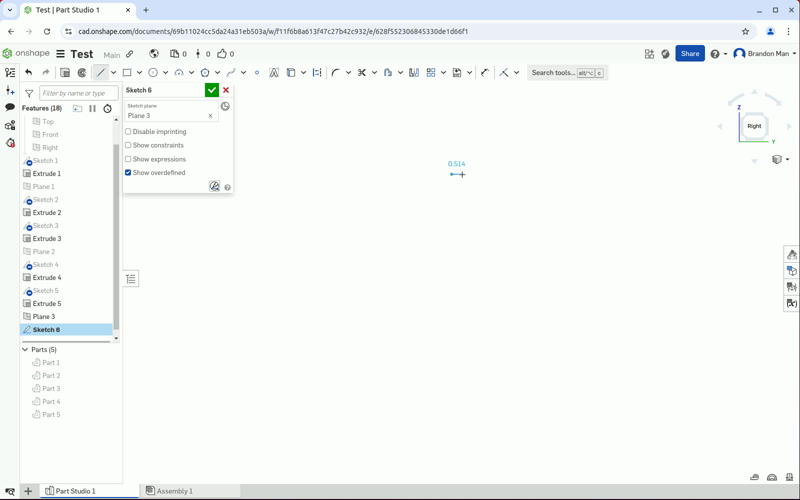
scroll(6)
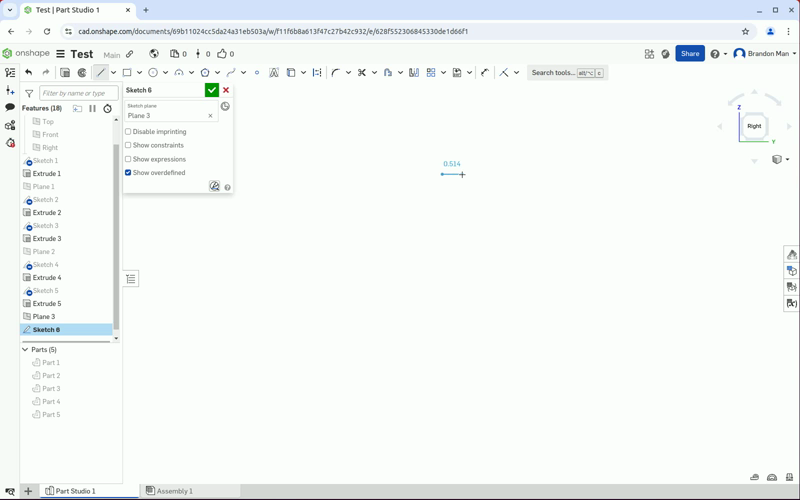
scroll(6)
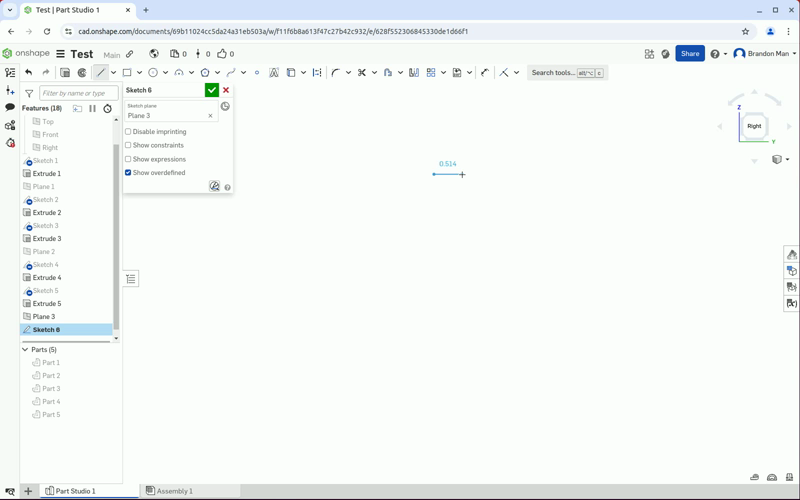
click(462, 174)
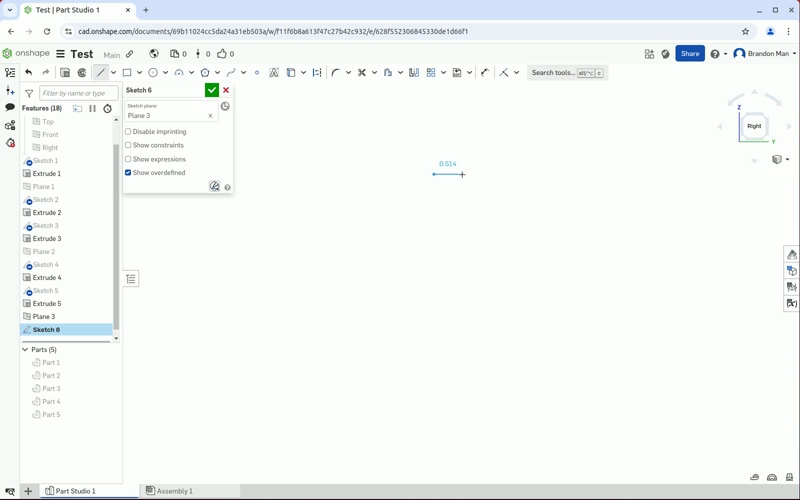
scroll(-6)
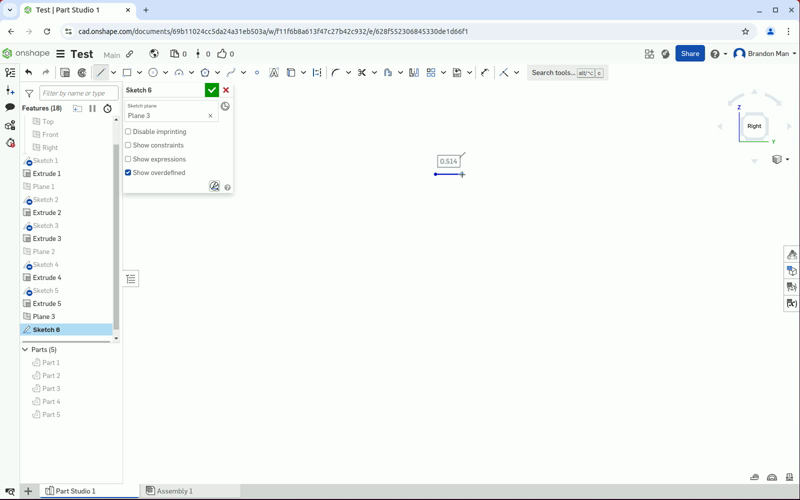
scroll(-6)
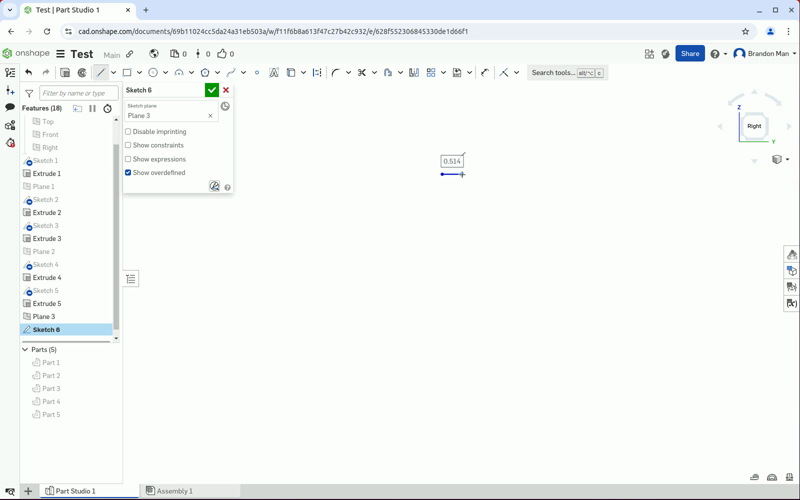
scroll(-6)
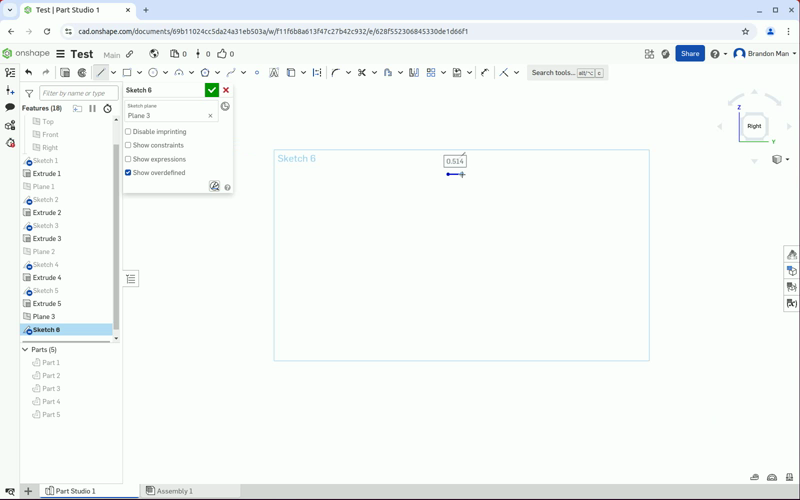
scroll(-6)
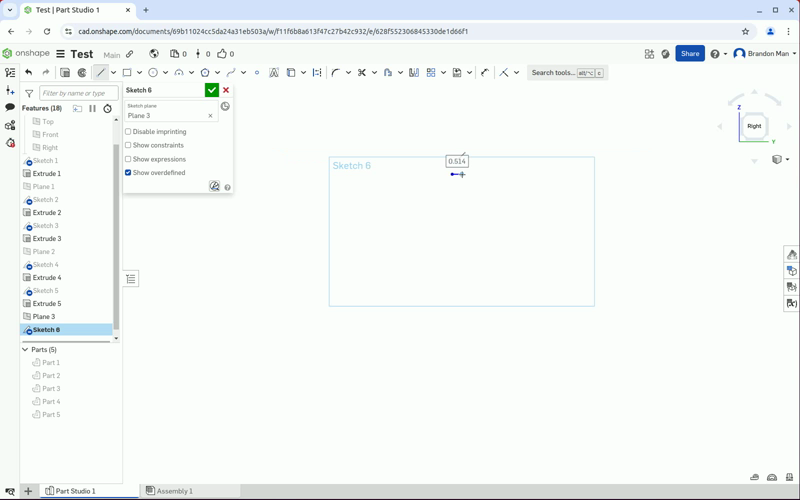
scroll(-6)
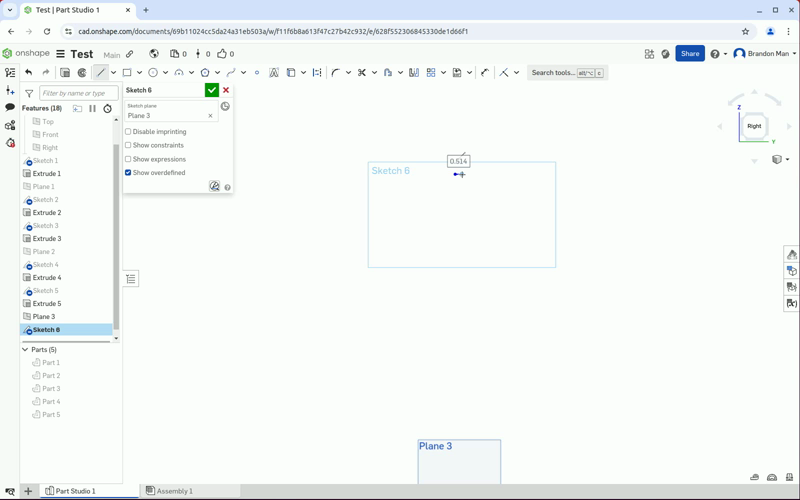
scroll(-6)
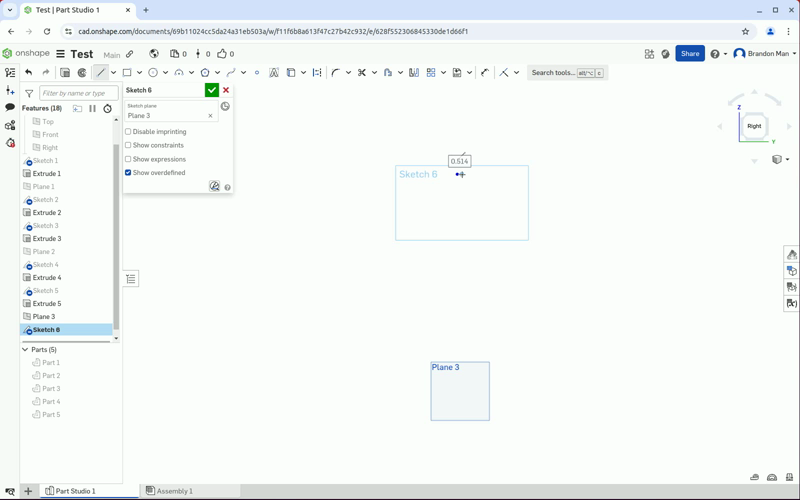
scroll(-6)
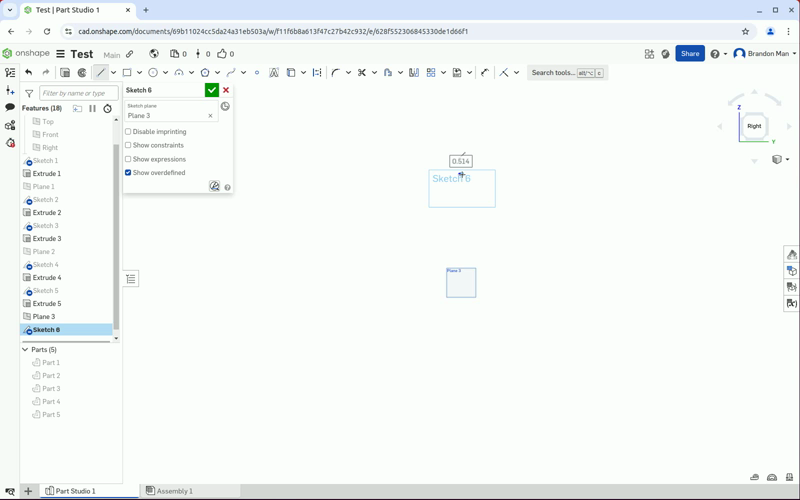
key_up(shift)
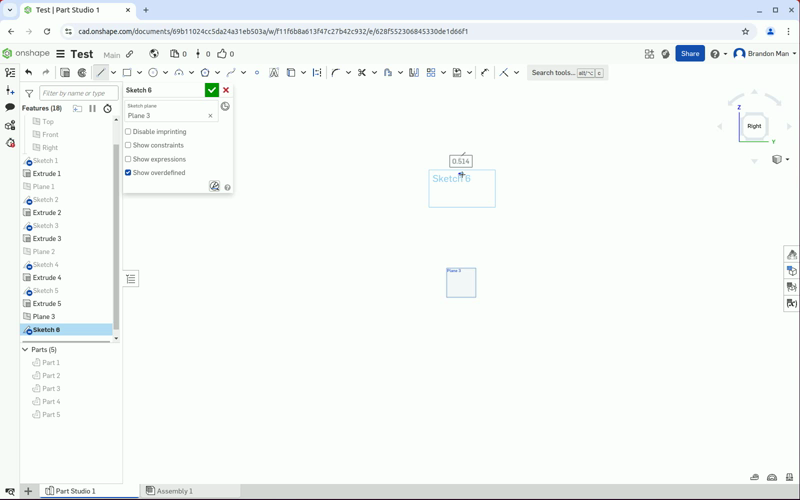
key_down(shift)
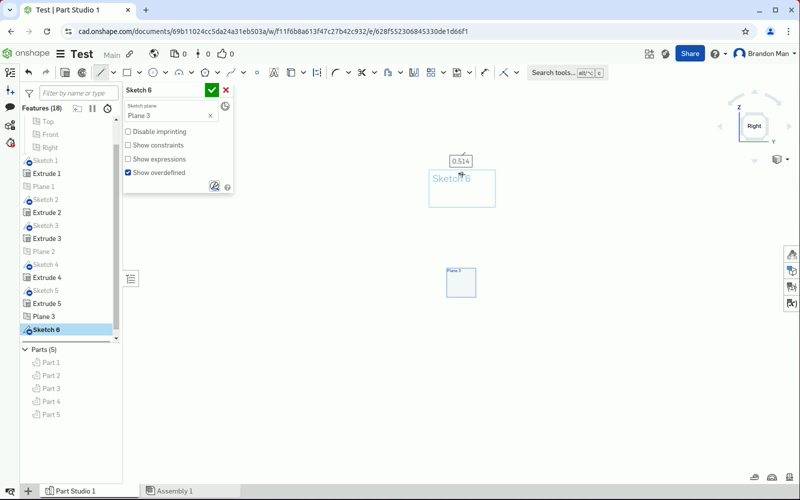
mouse_move(492, 174)
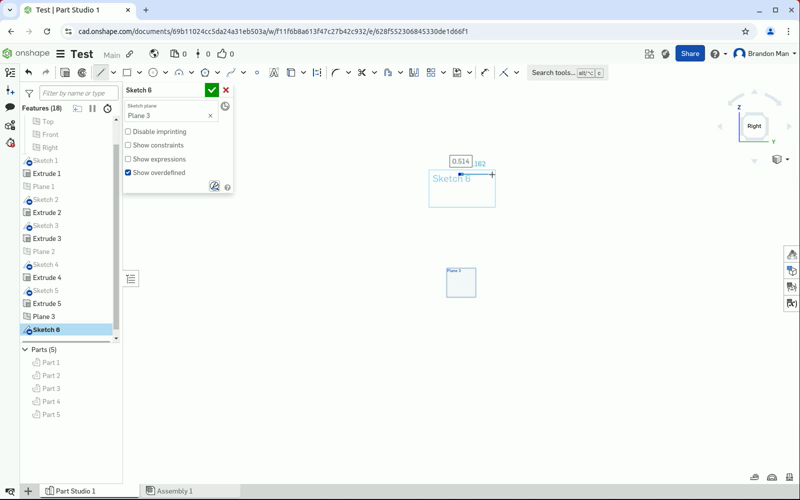
mouse_move(462, 169)
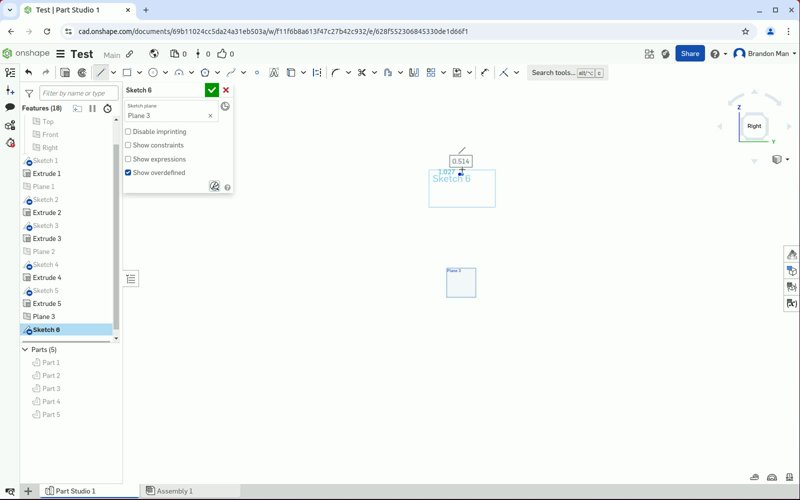
scroll(6)
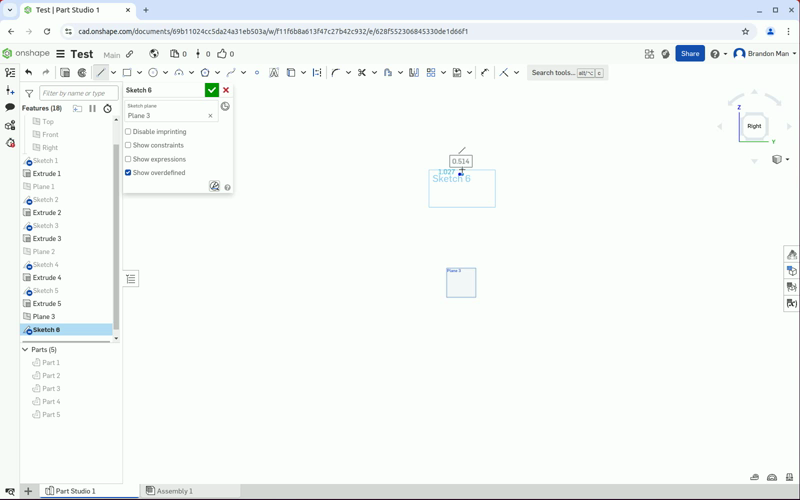
scroll(6)
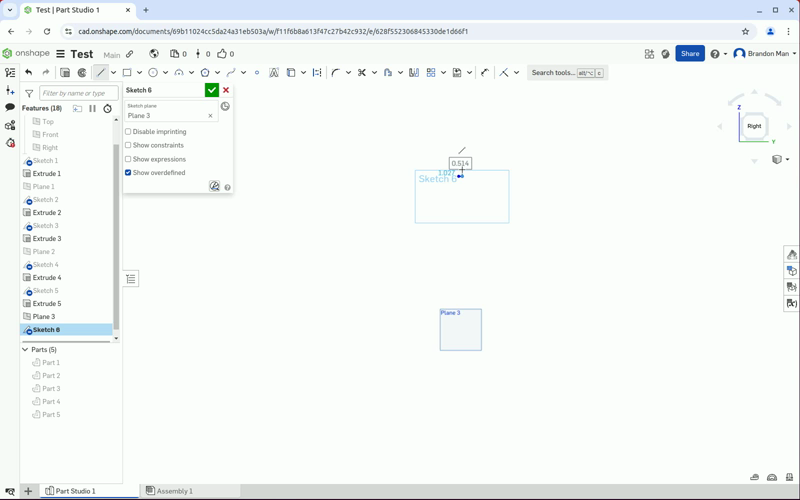
scroll(6)
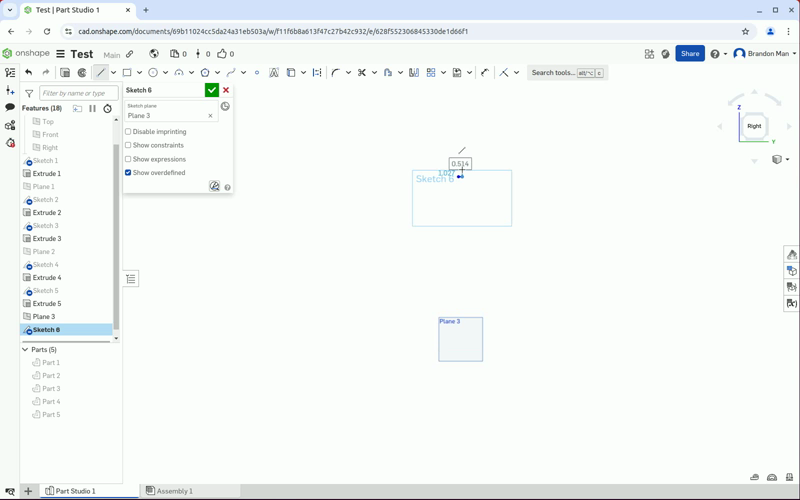
scroll(6)
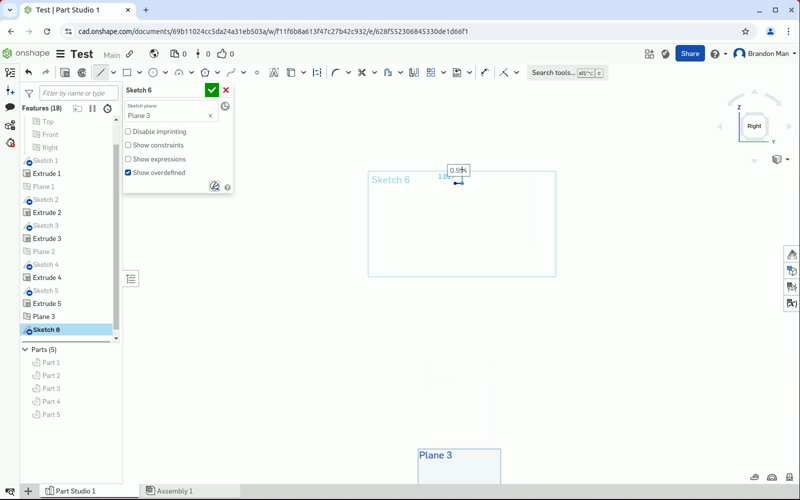
scroll(6)
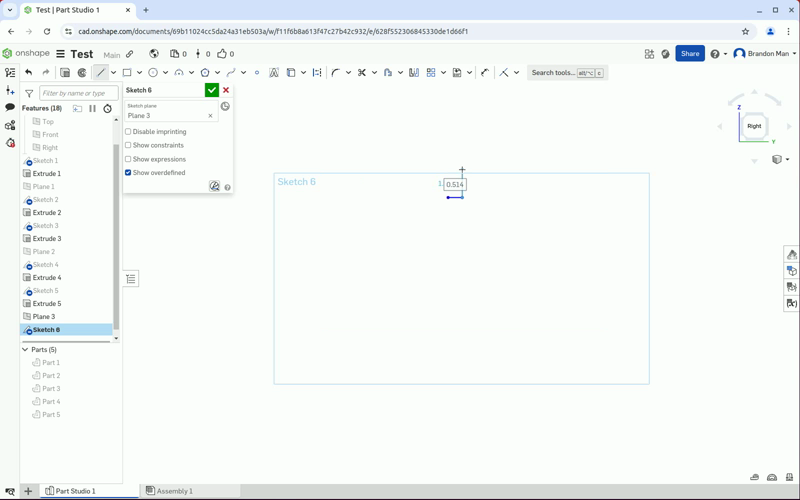
scroll(6)
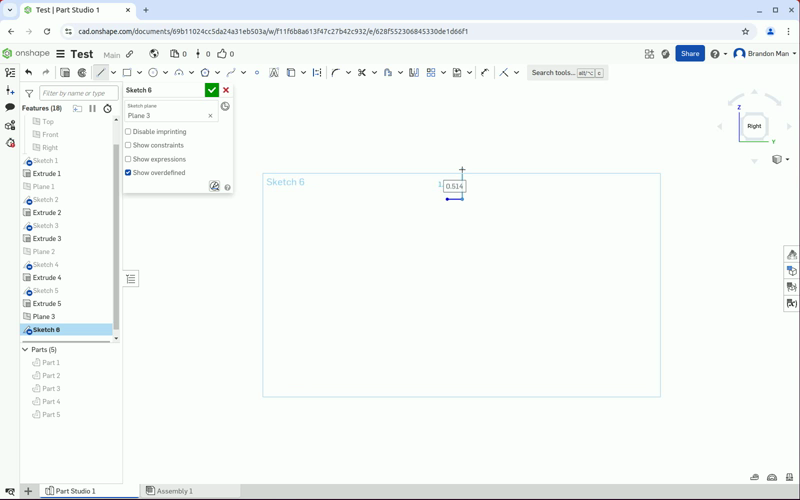
scroll(6)
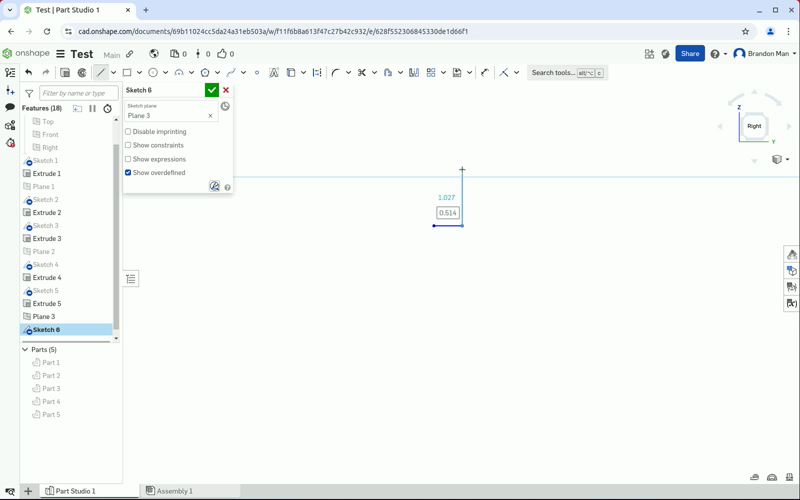
click(462, 169)
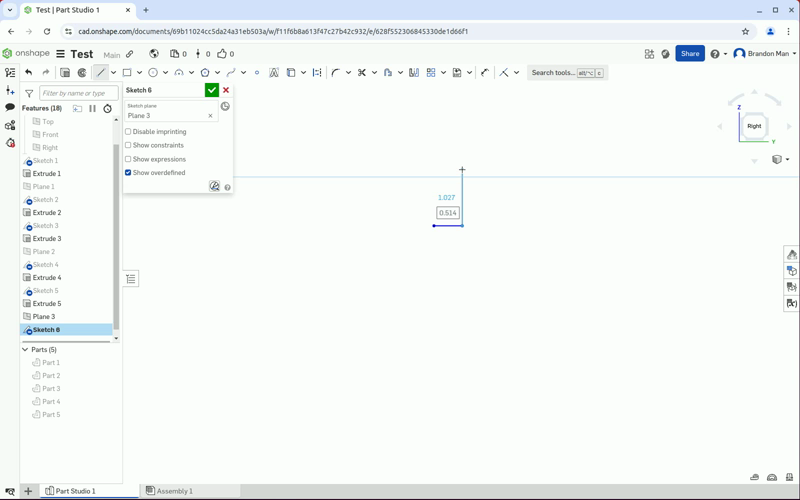
scroll(-6)
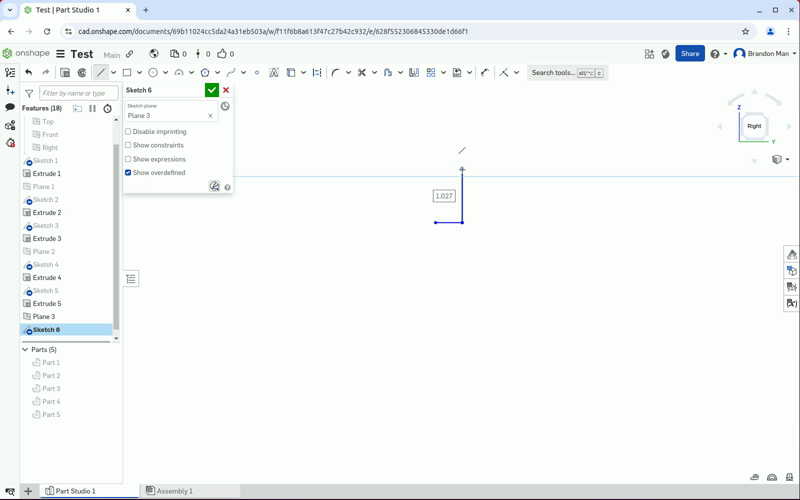
scroll(-6)
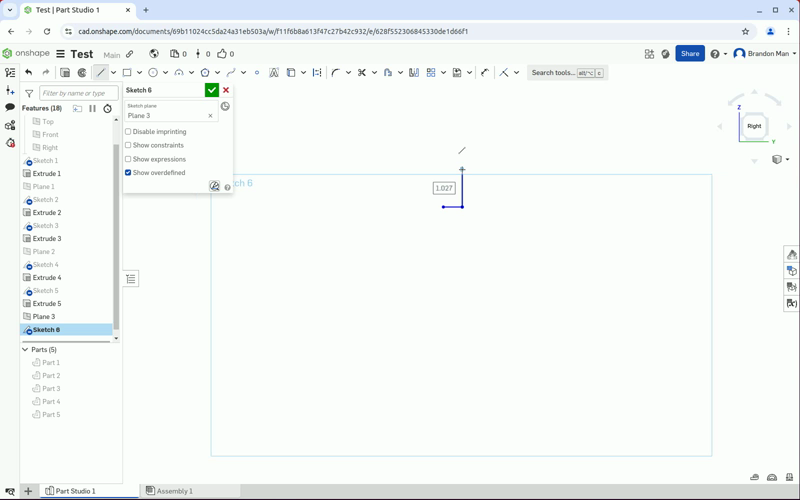
scroll(-6)
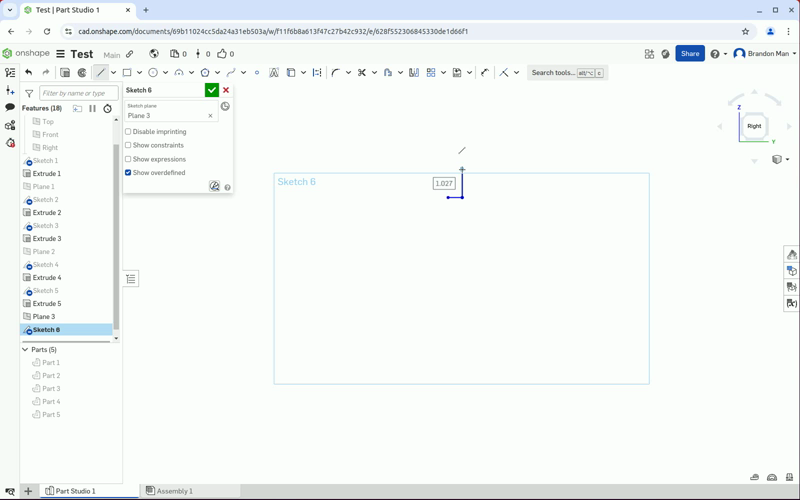
scroll(-6)
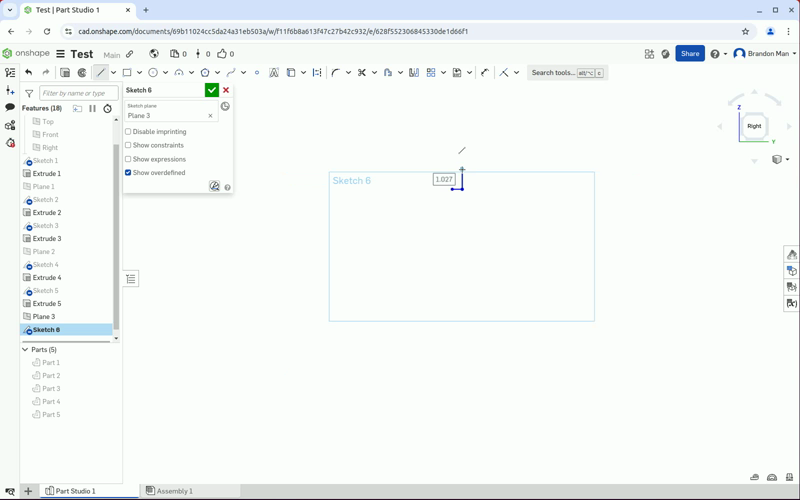
scroll(-6)
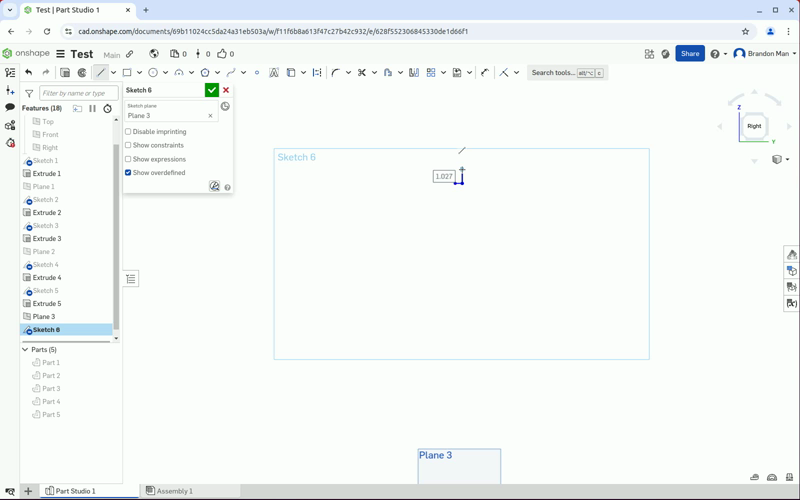
scroll(-6)
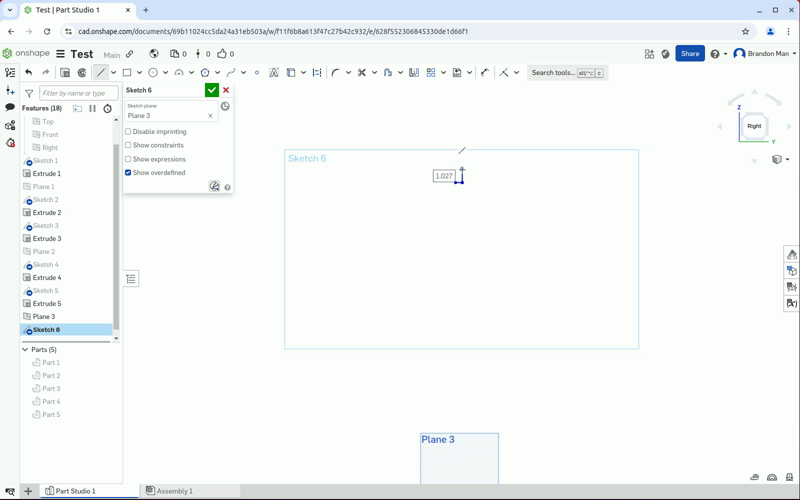
scroll(-6)
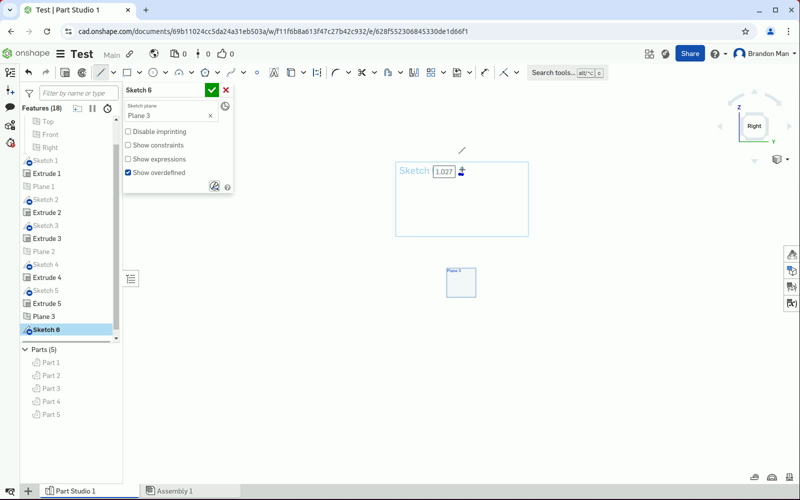
key_up(shift)
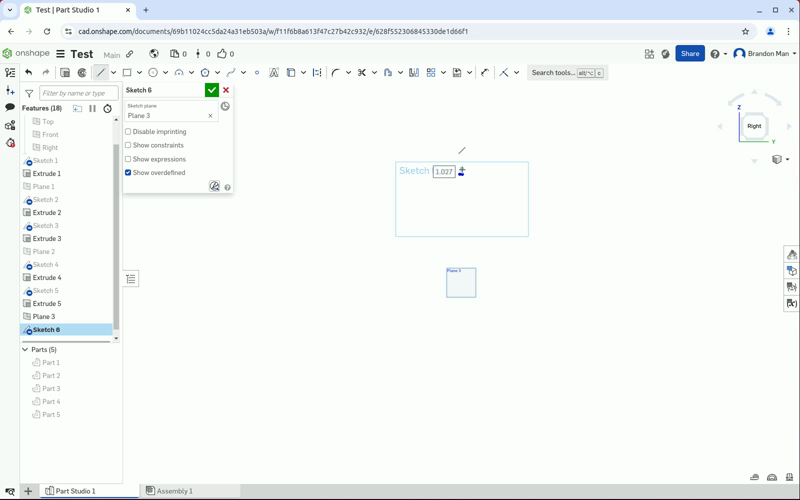
key_down(shift)
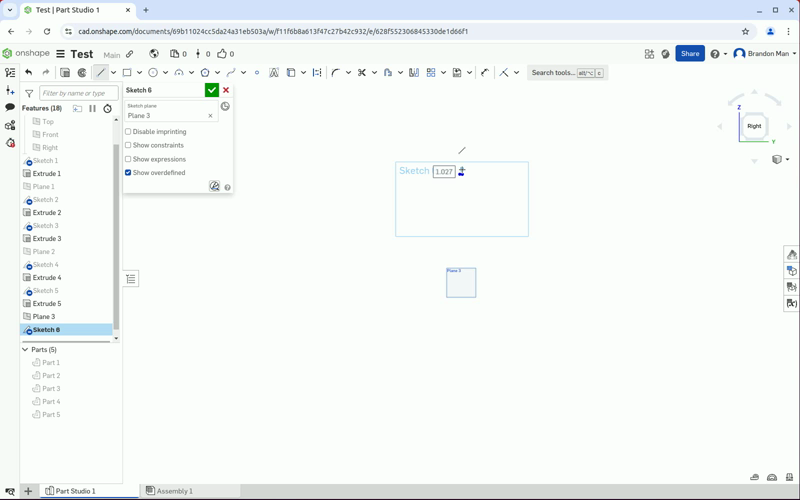
mouse_move(492, 169)
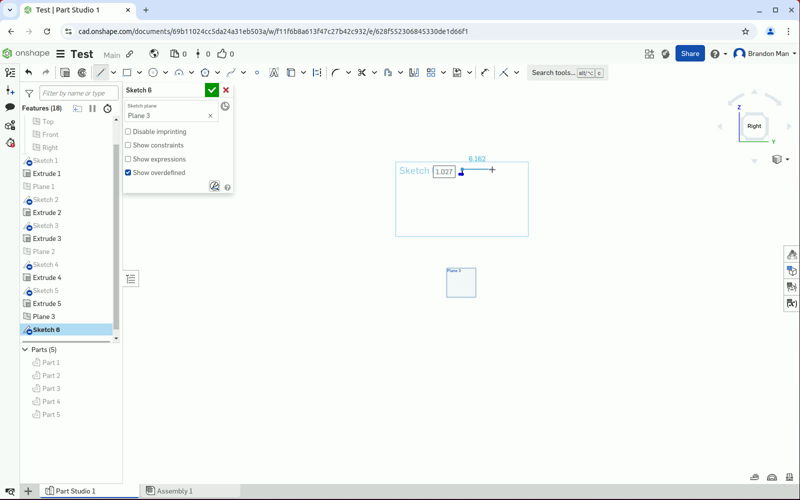
mouse_move(459, 169)
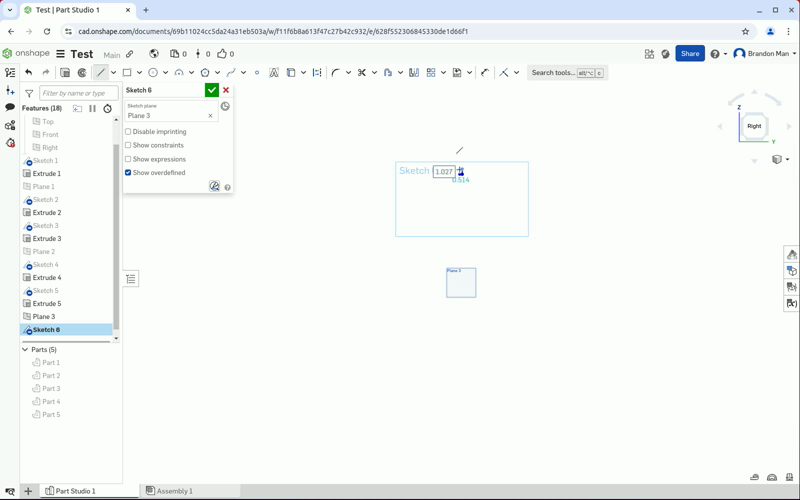
scroll(6)
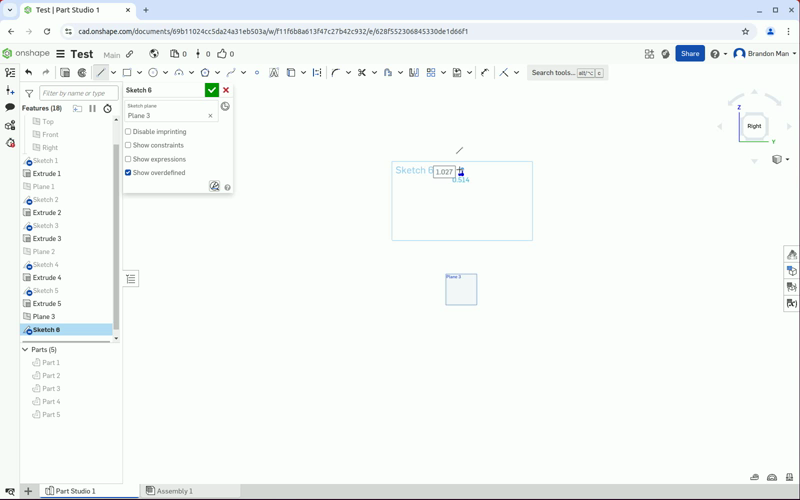
scroll(6)
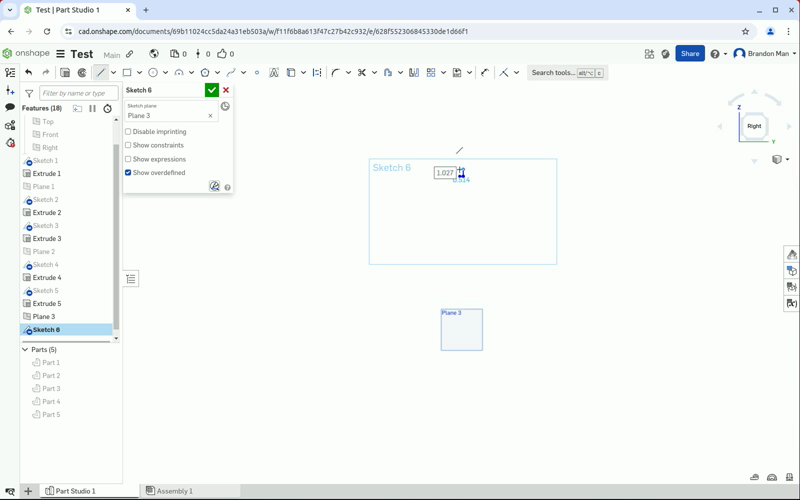
scroll(6)
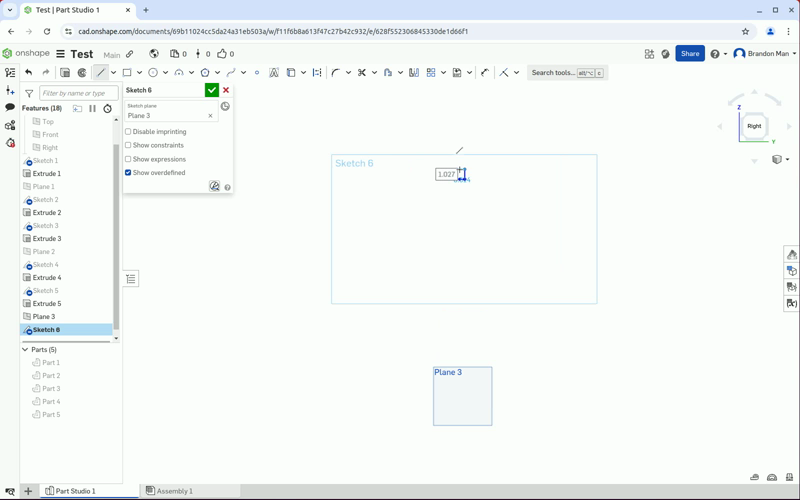
scroll(6)
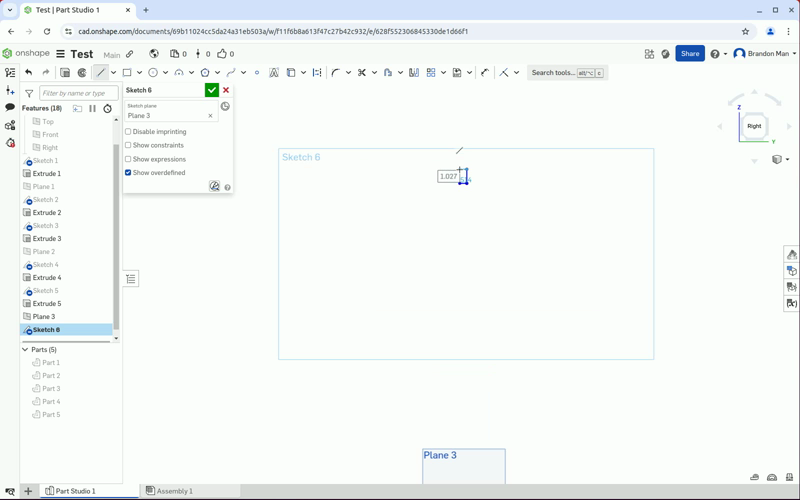
scroll(6)
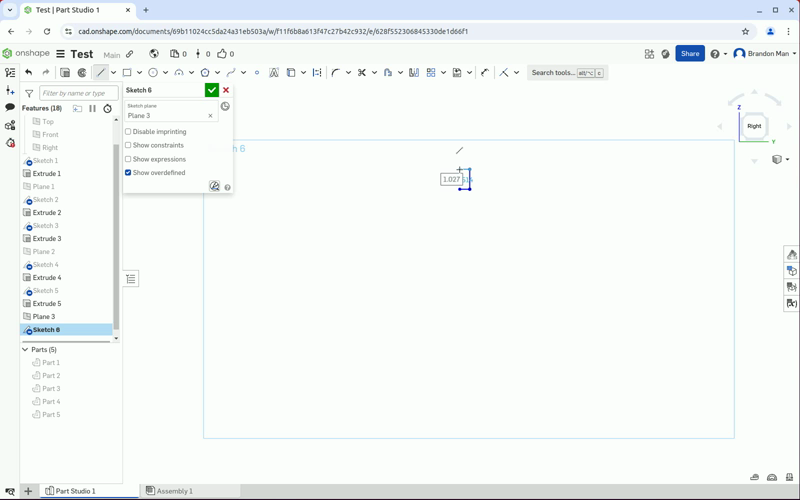
scroll(6)
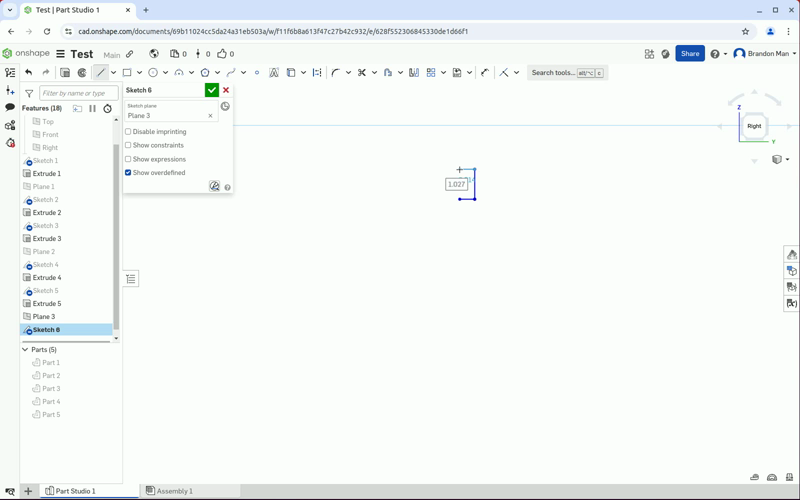
scroll(6)
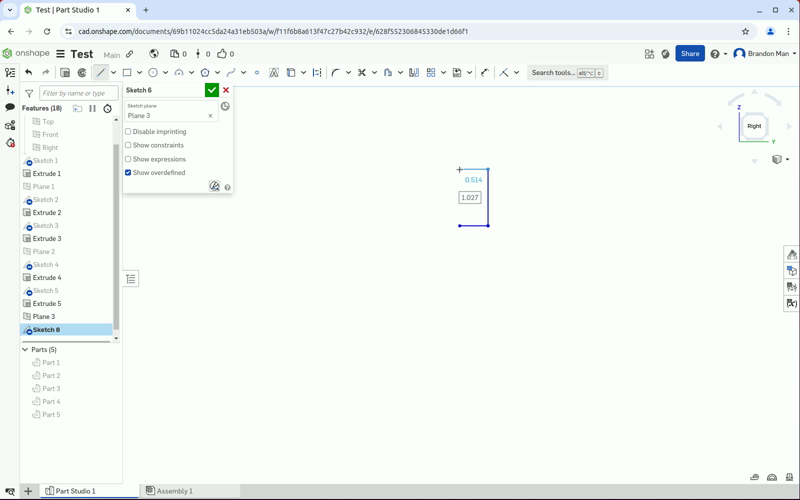
click(459, 169)
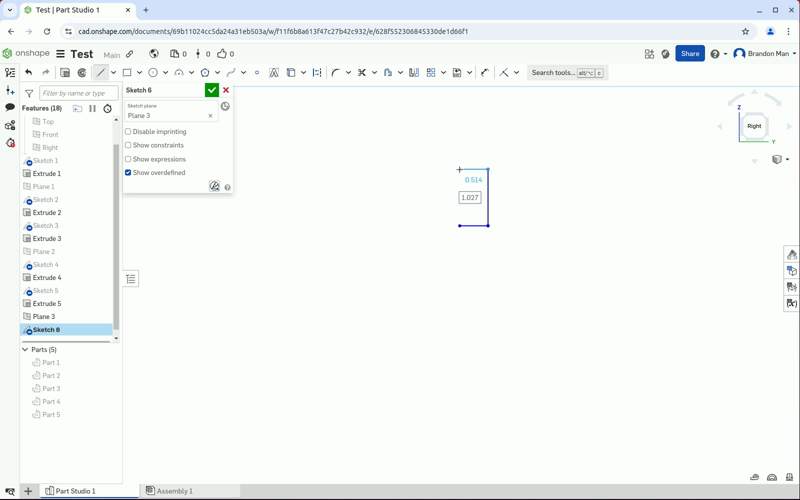
scroll(-6)
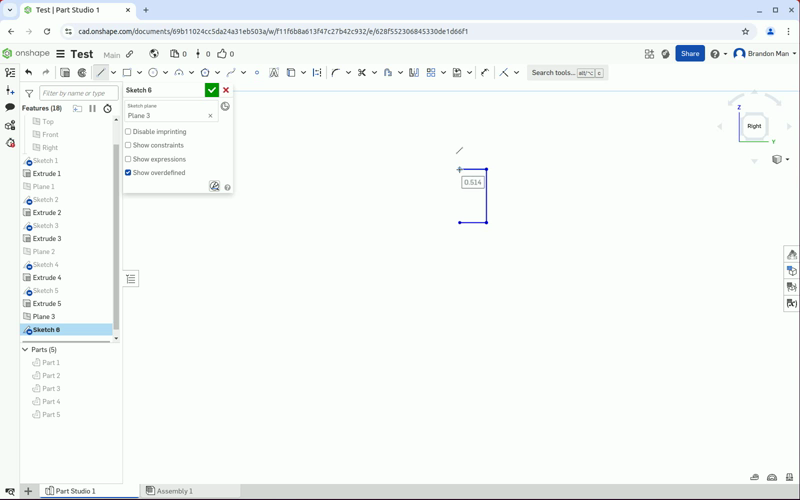
scroll(-6)
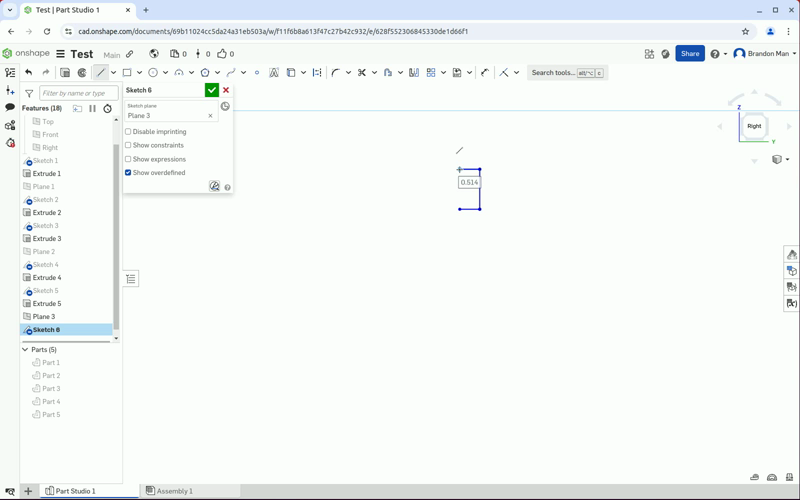
scroll(-6)
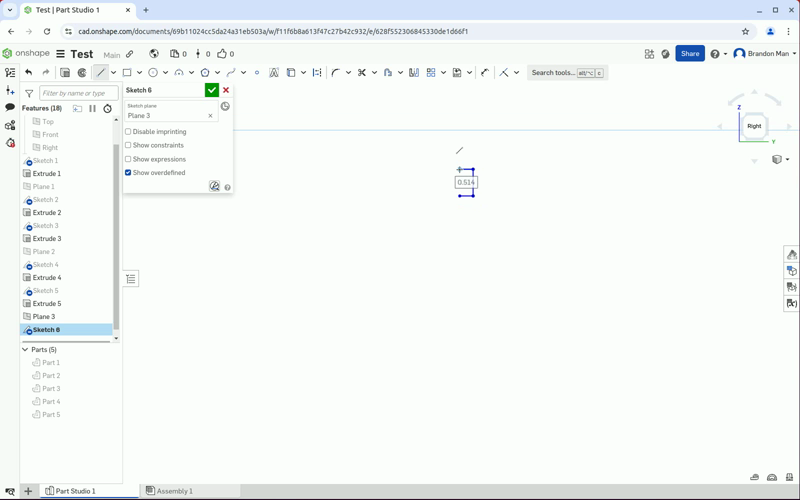
scroll(-6)
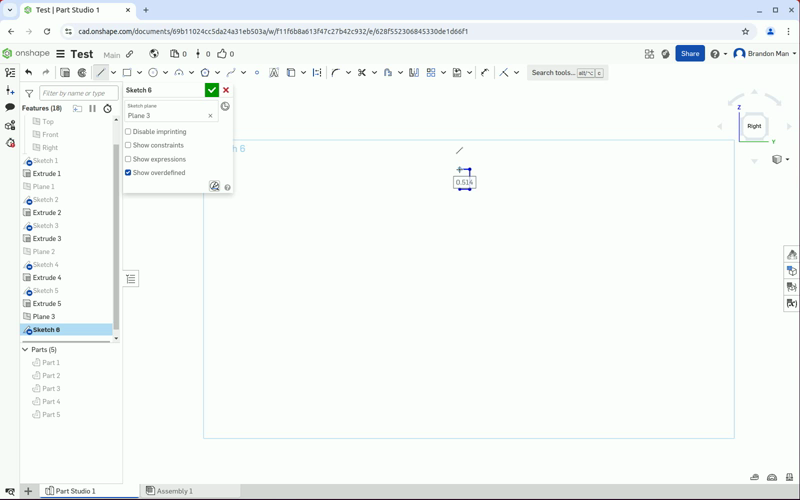
scroll(-6)
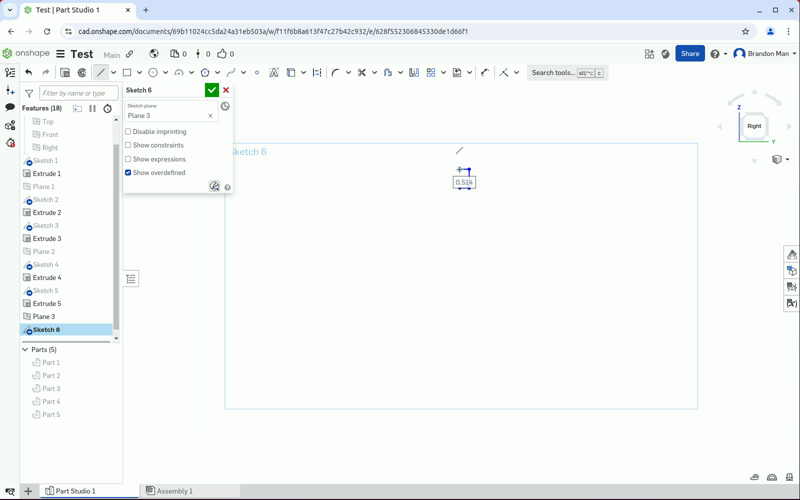
scroll(-6)
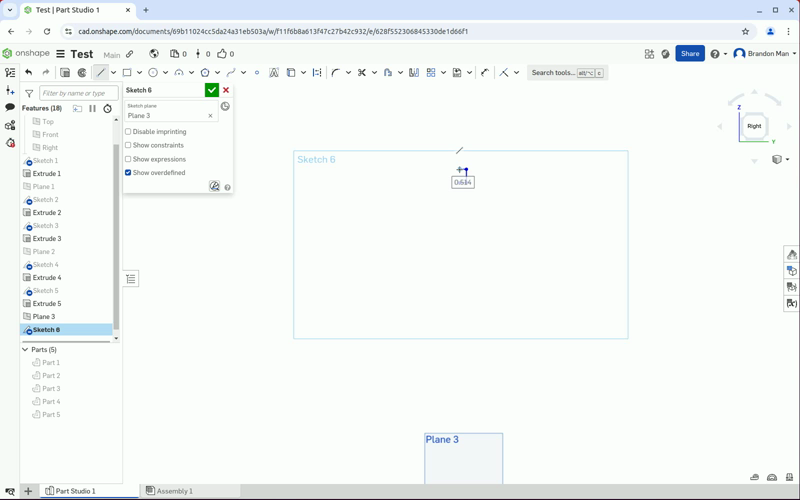
scroll(-6)
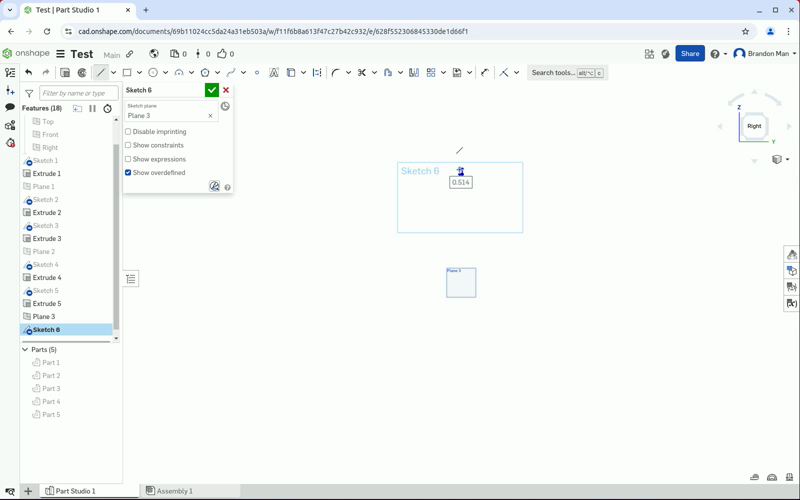
key_up(shift)
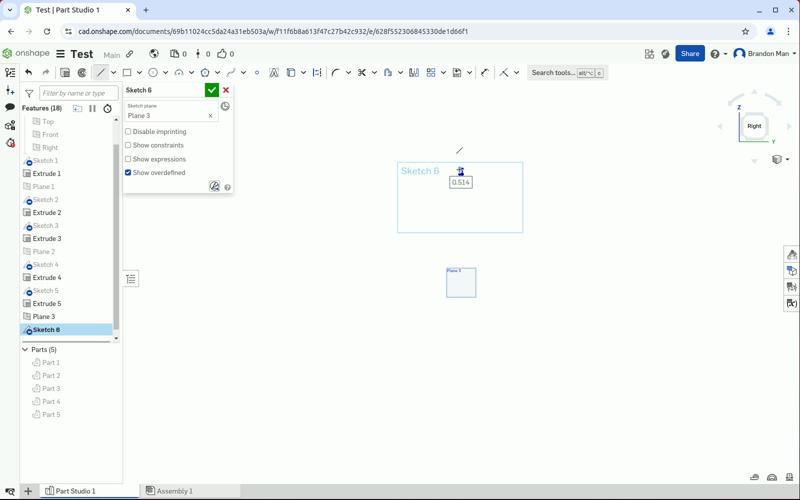
mouse_move(489, 169)
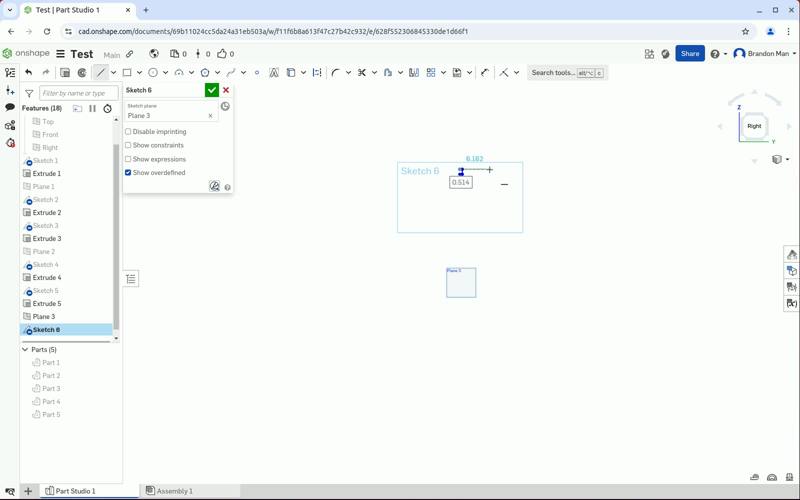
key_down(shift)
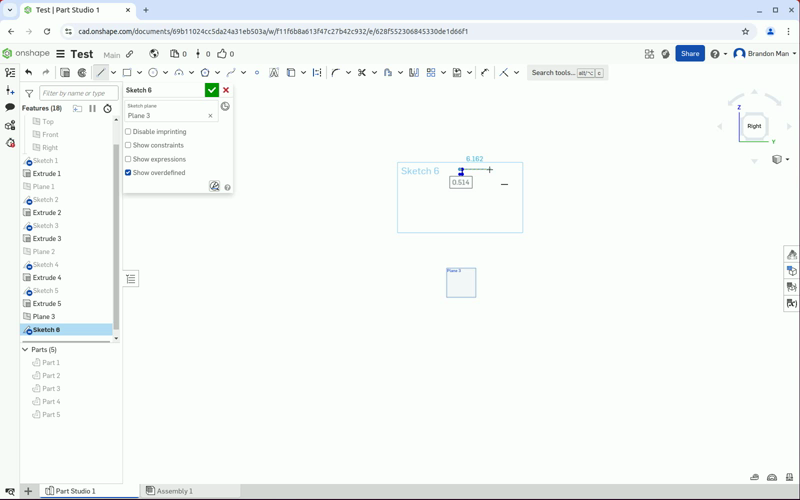
mouse_move(459, 174)
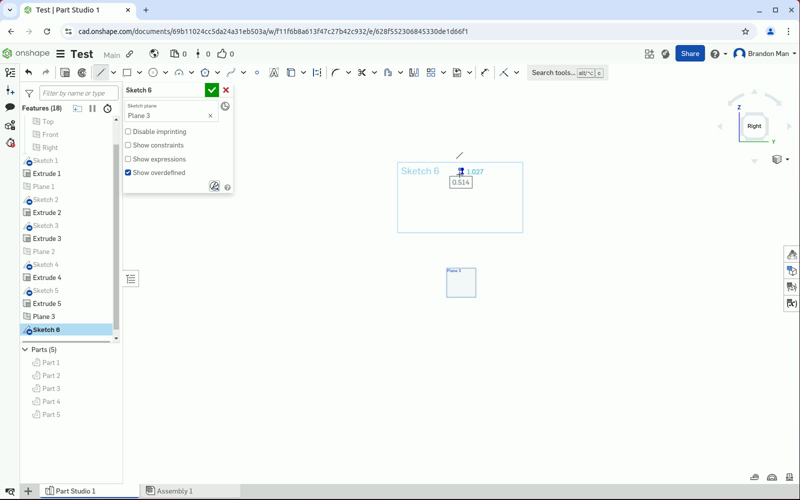
scroll(6)
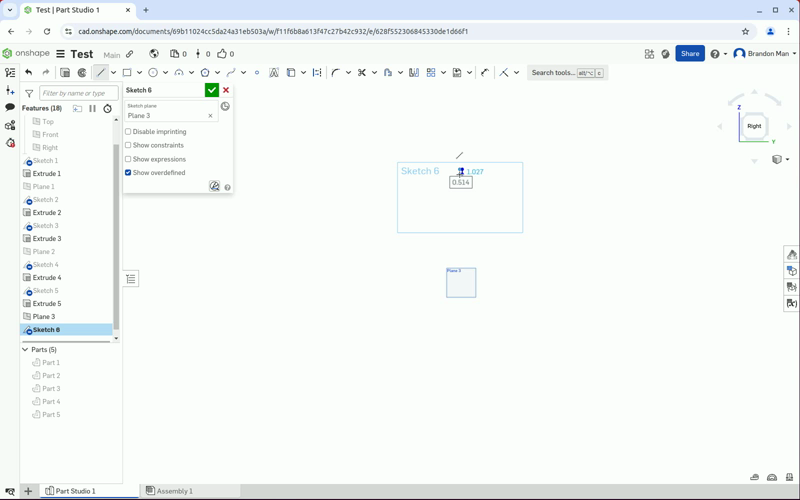
scroll(6)
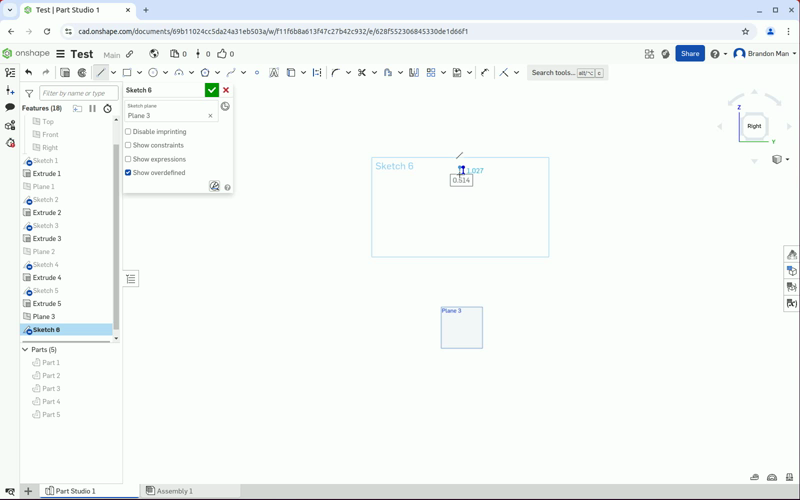
scroll(6)
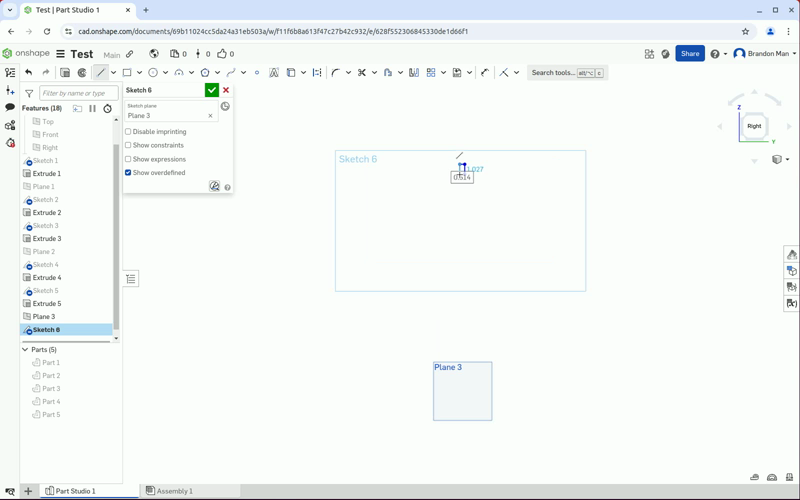
scroll(6)
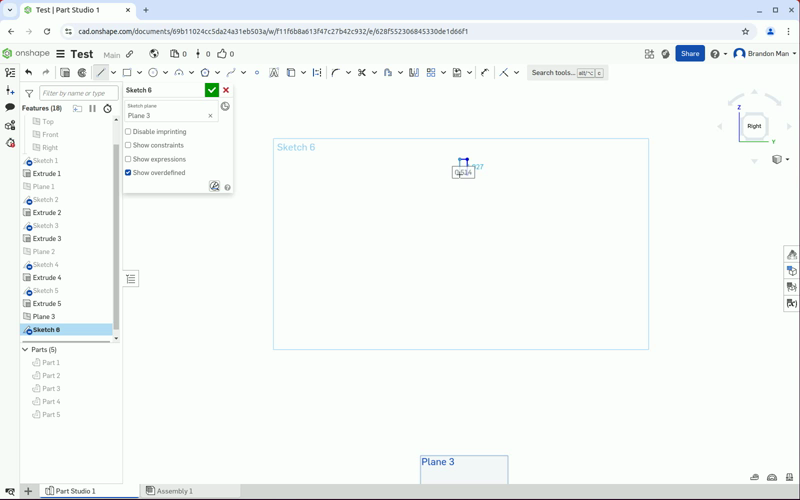
scroll(6)
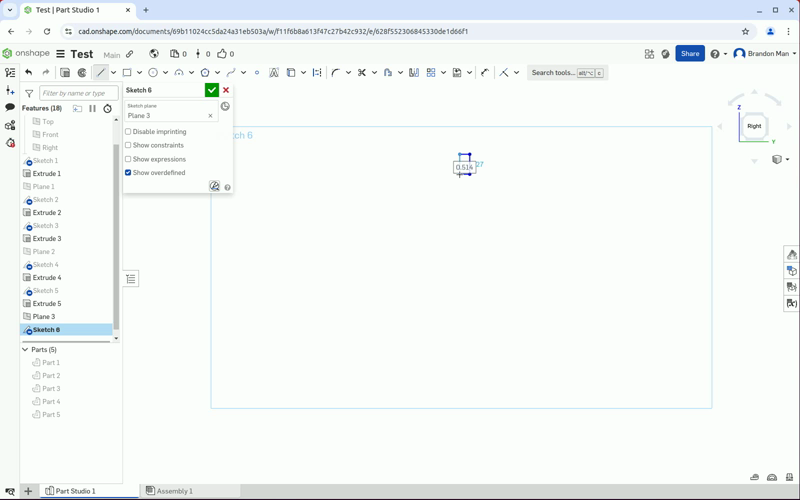
scroll(6)
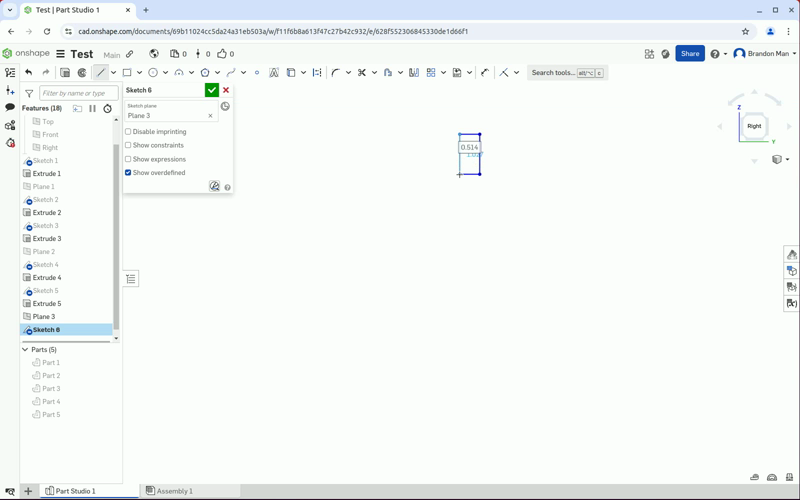
scroll(6)
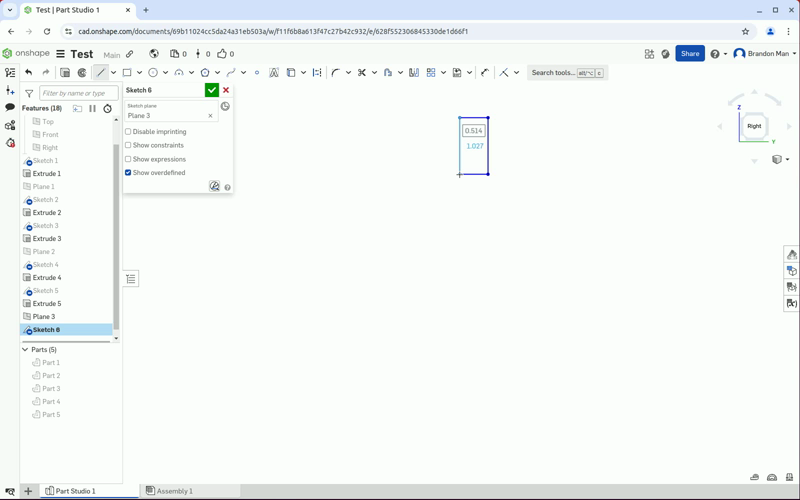
key_up(shift)
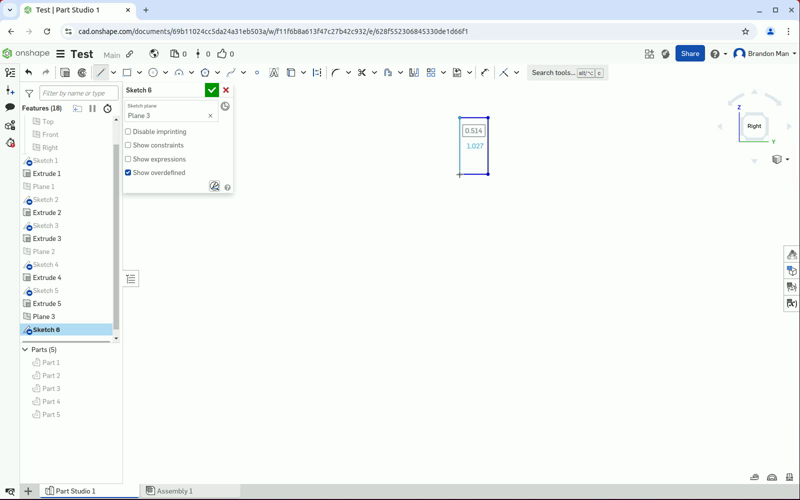
click(459, 174)
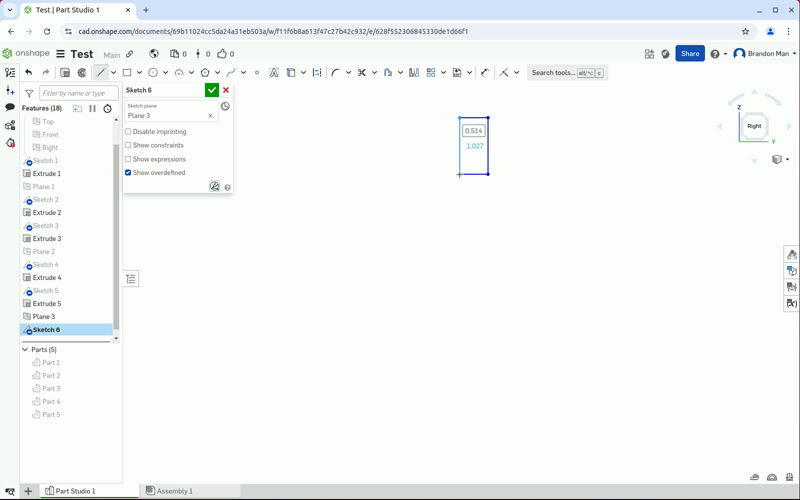
scroll(-6)
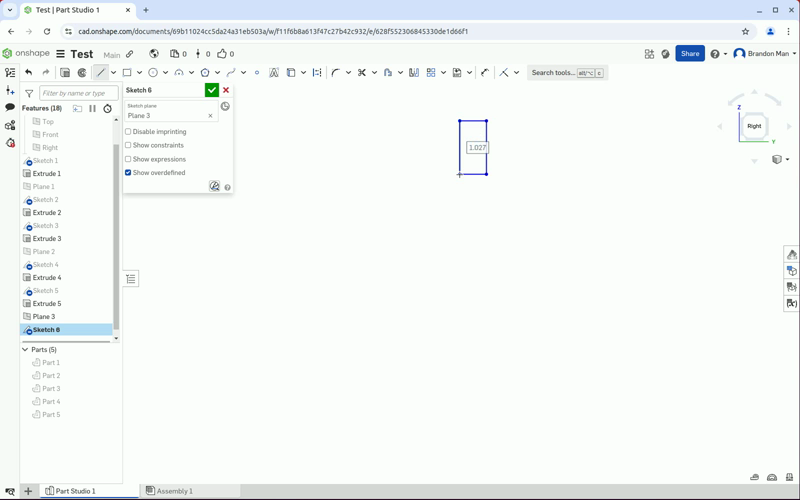
scroll(-6)
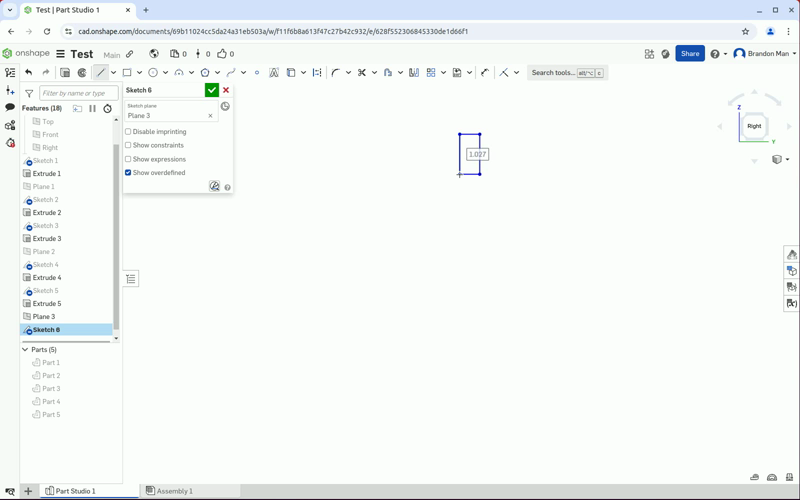
scroll(-6)
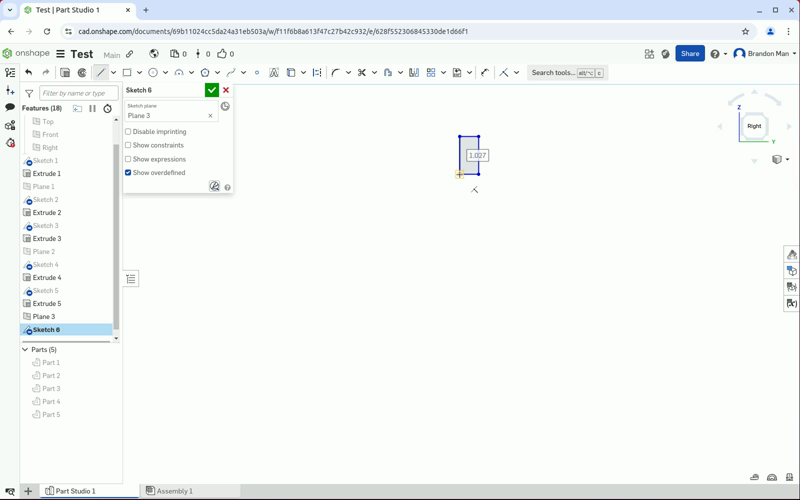
scroll(-6)
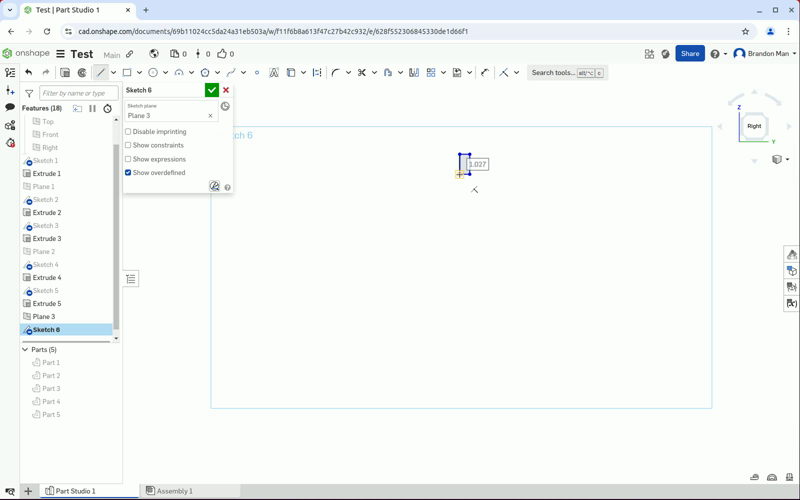
scroll(-6)
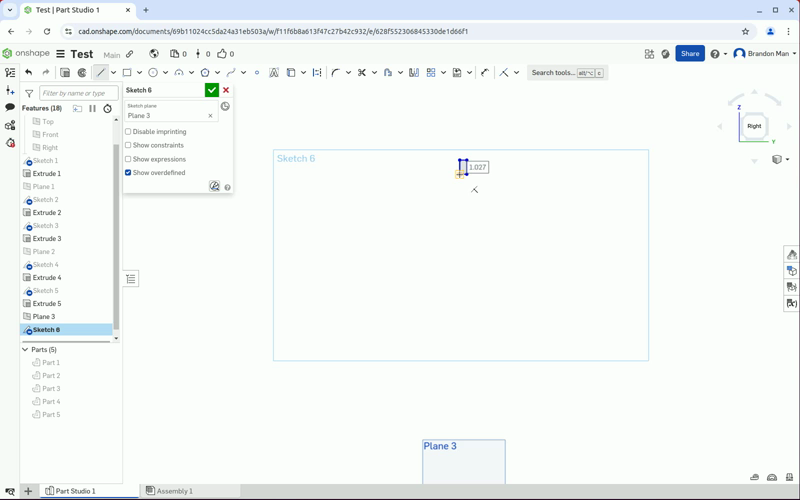
scroll(-6)
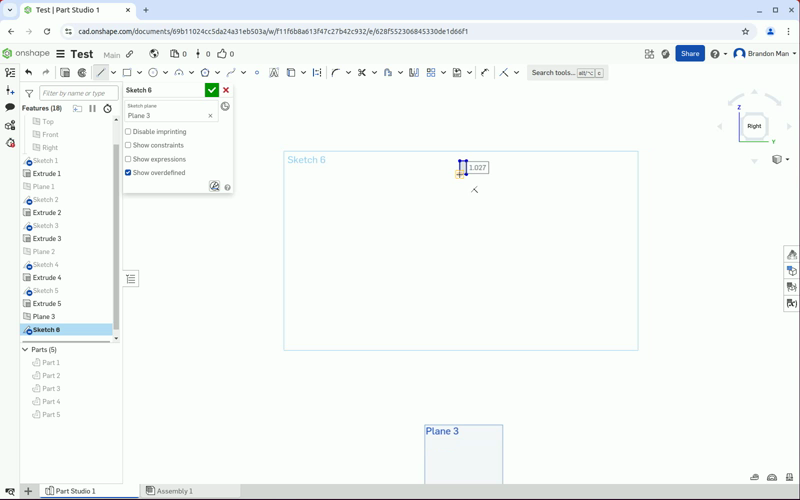
scroll(-6)
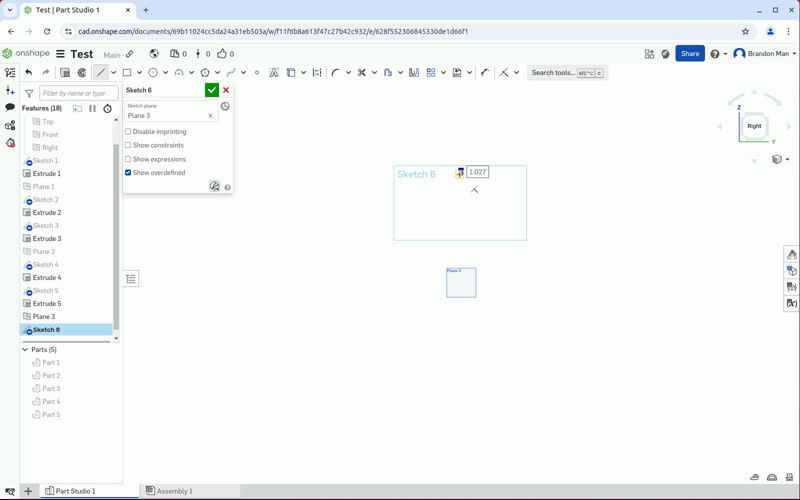
key(esc)
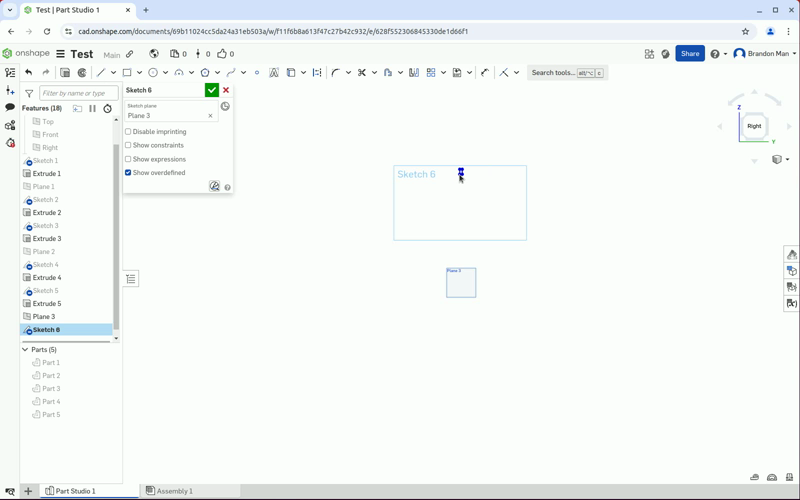
mouse_move(461, 170)
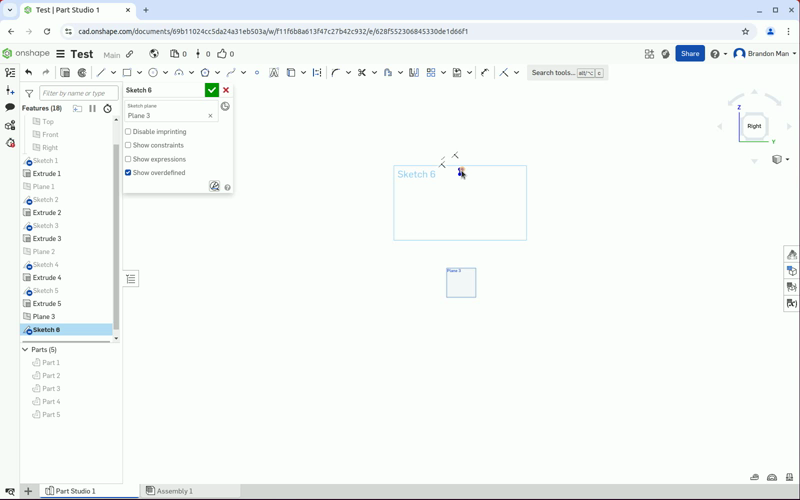
scroll(6)
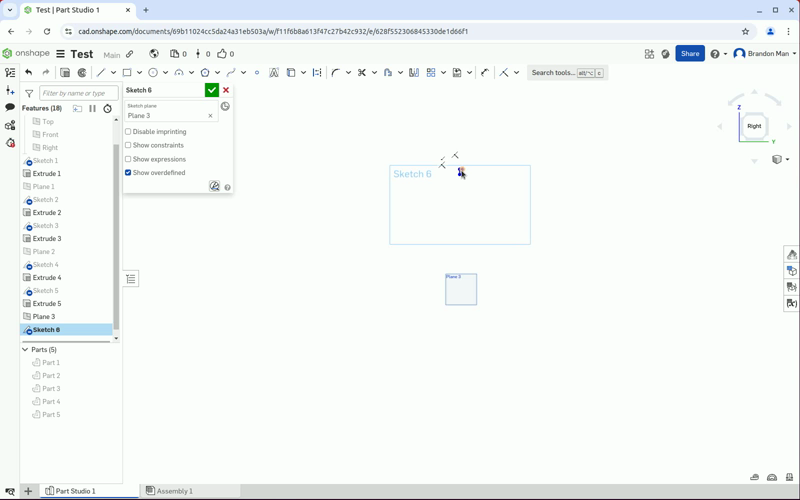
scroll(6)
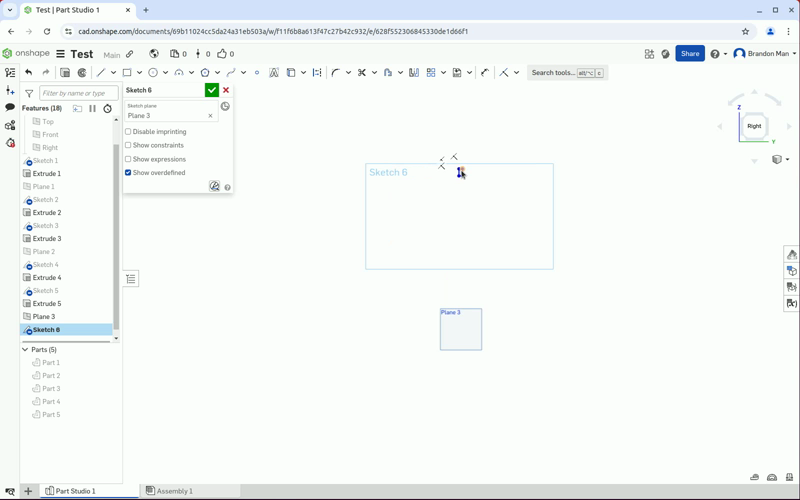
scroll(6)
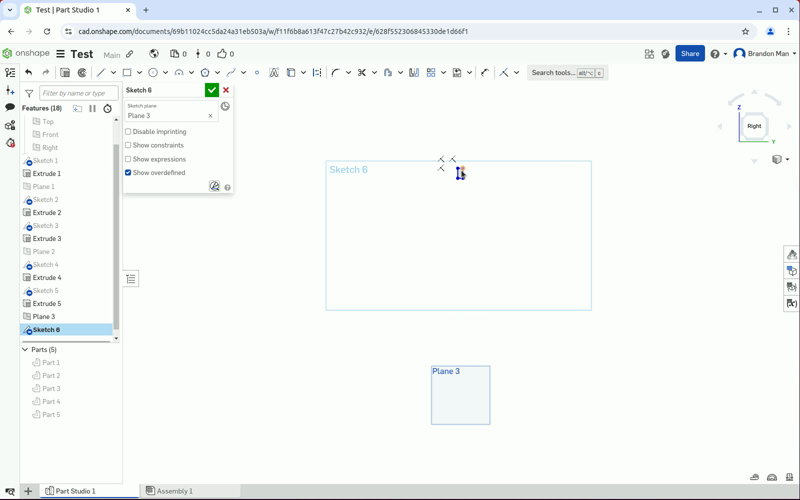
scroll(6)
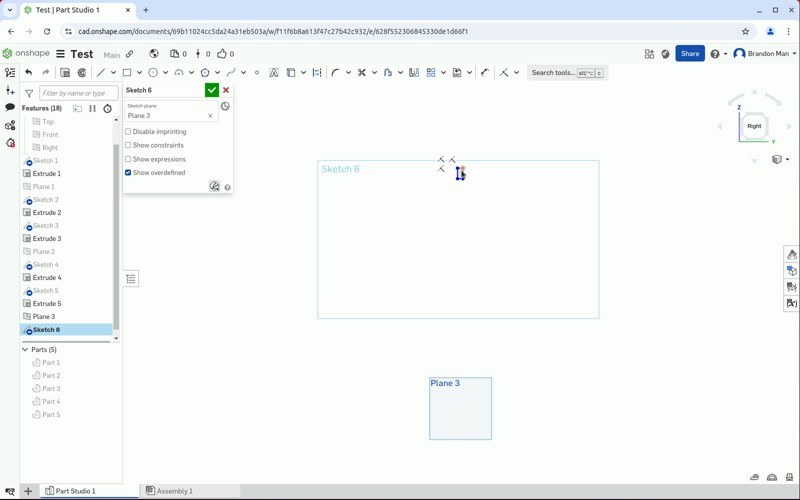
scroll(6)
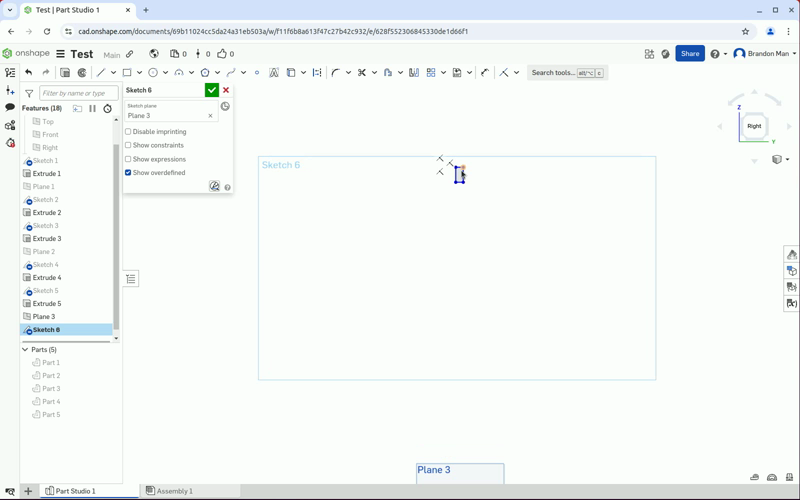
scroll(6)
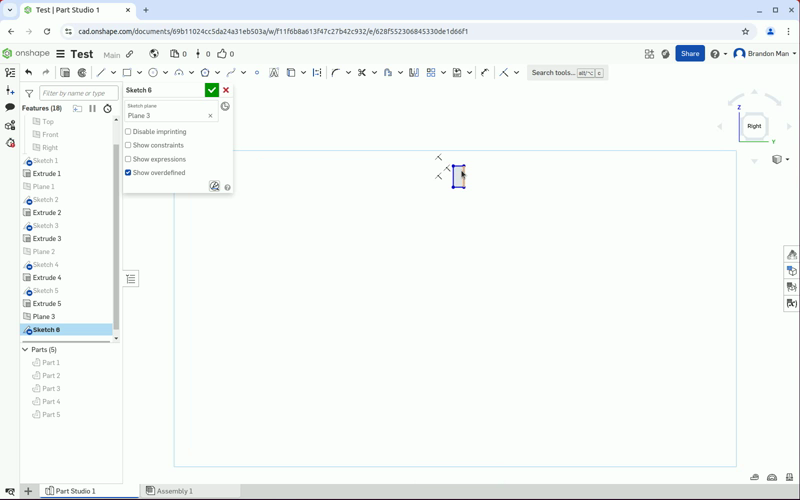
scroll(6)
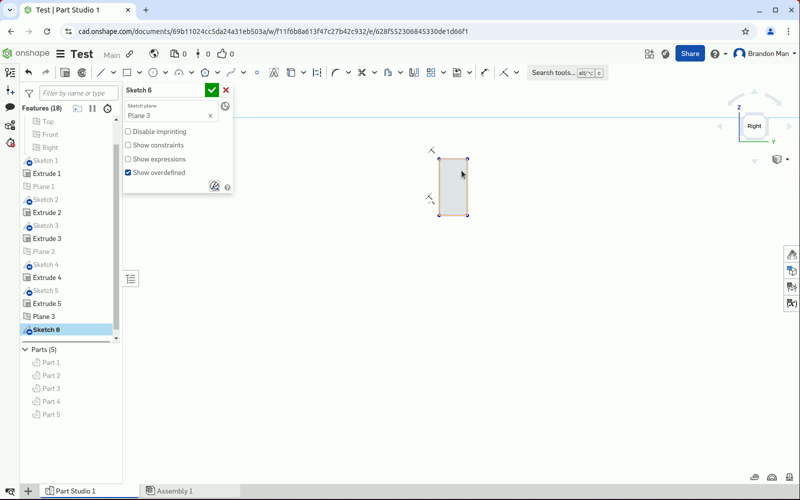
click(461, 170)
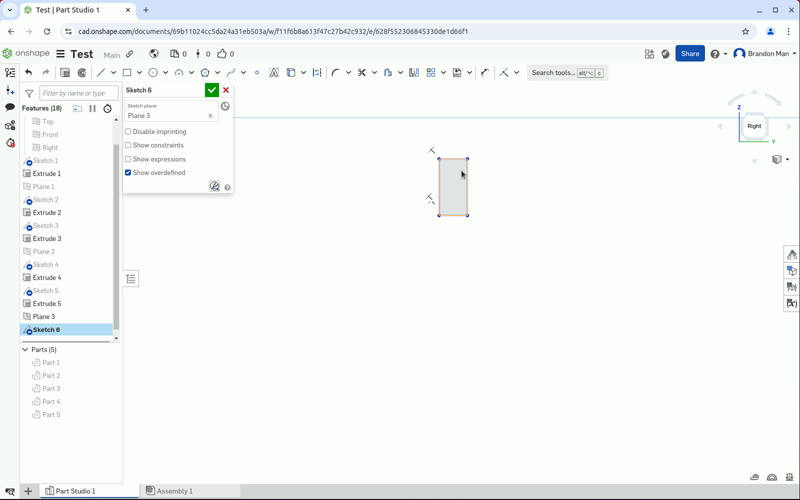
scroll(-6)
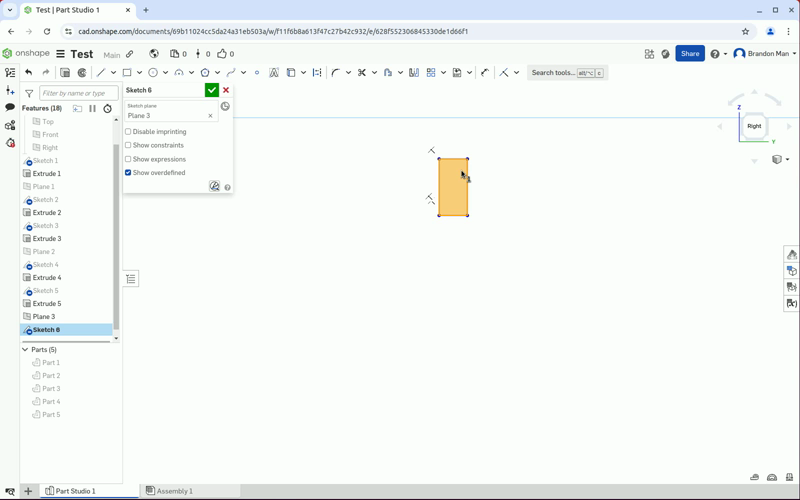
scroll(-6)
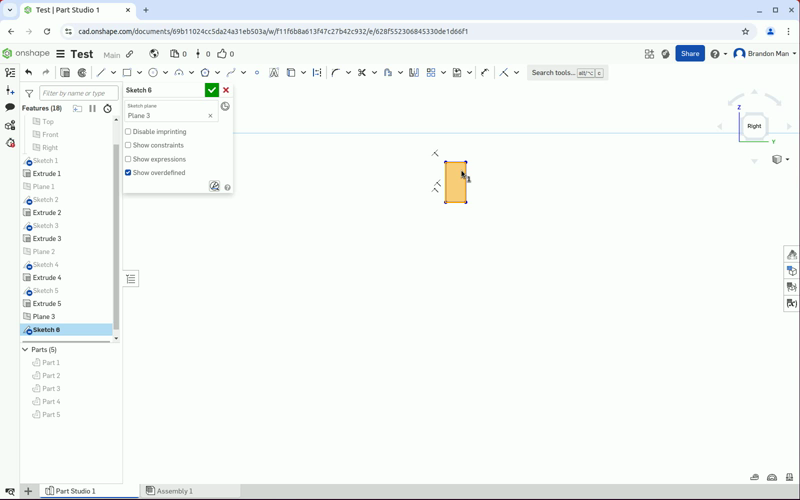
scroll(-6)
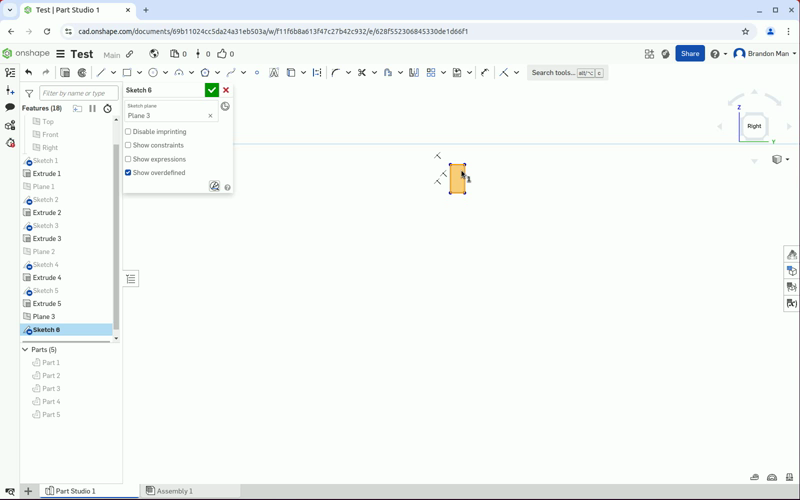
scroll(-6)
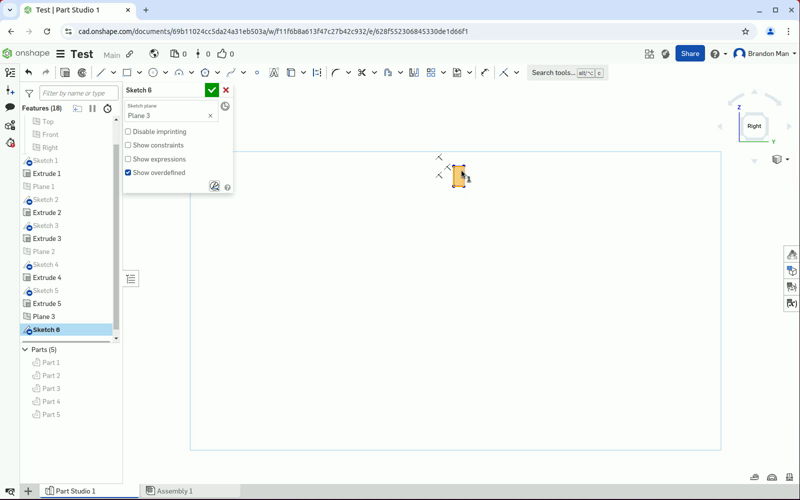
scroll(-6)
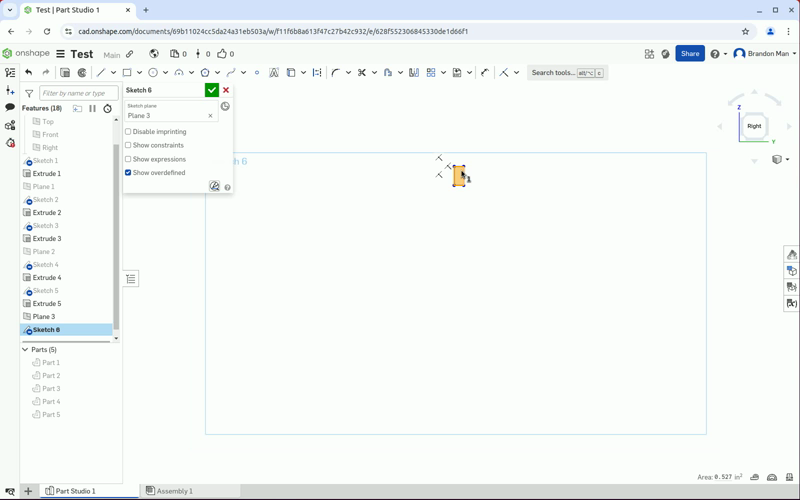
scroll(-6)
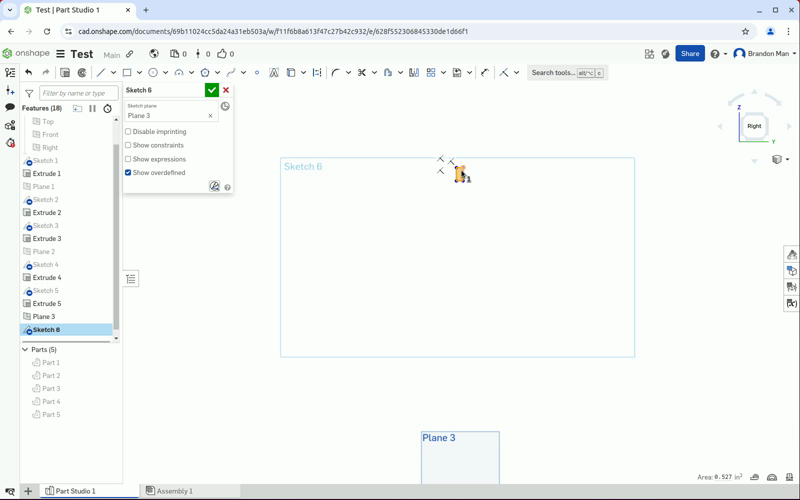
scroll(-6)
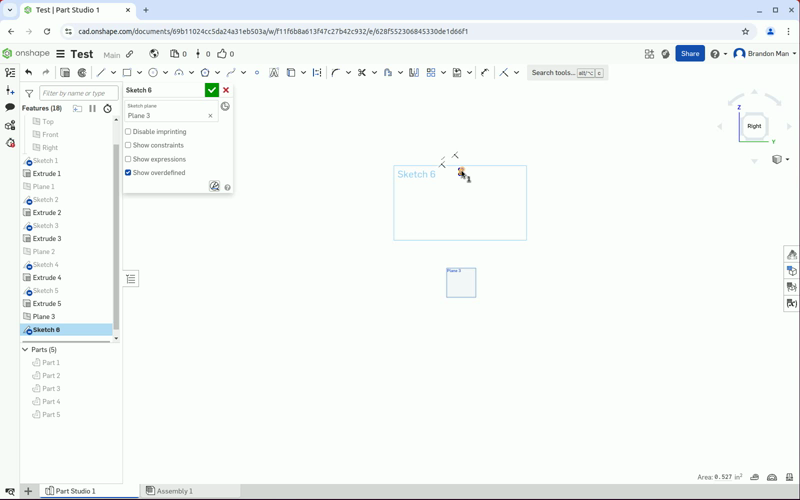
mouse_move(73, 352)
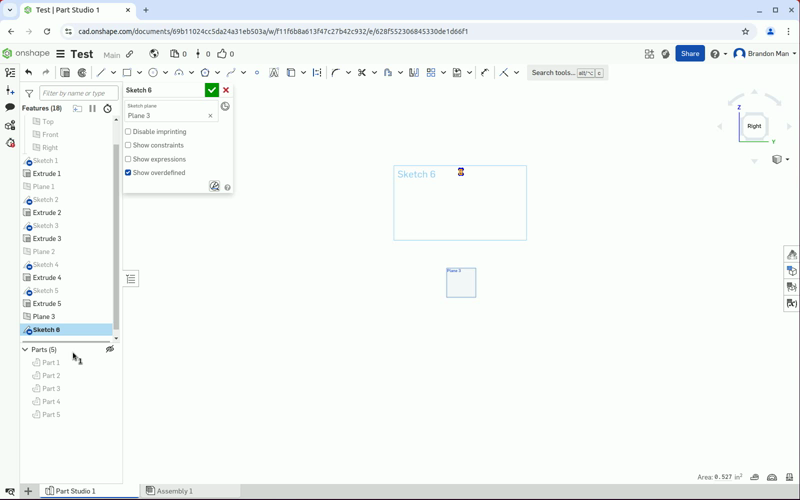
key(shift+y)
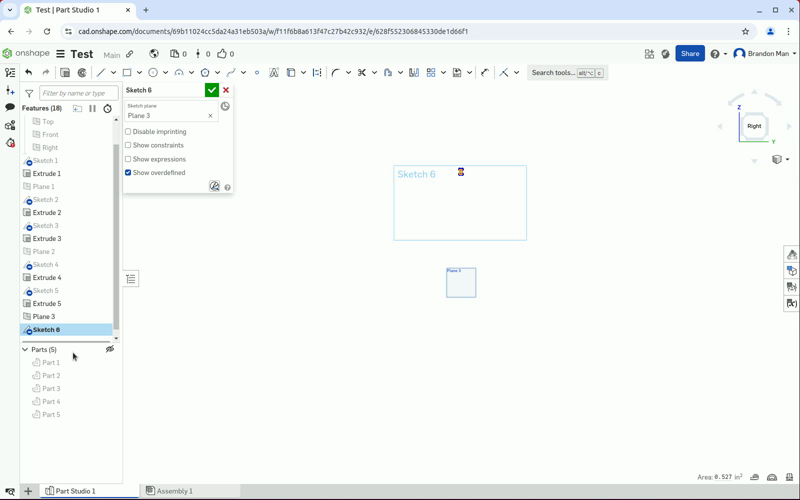
key(shift+e)
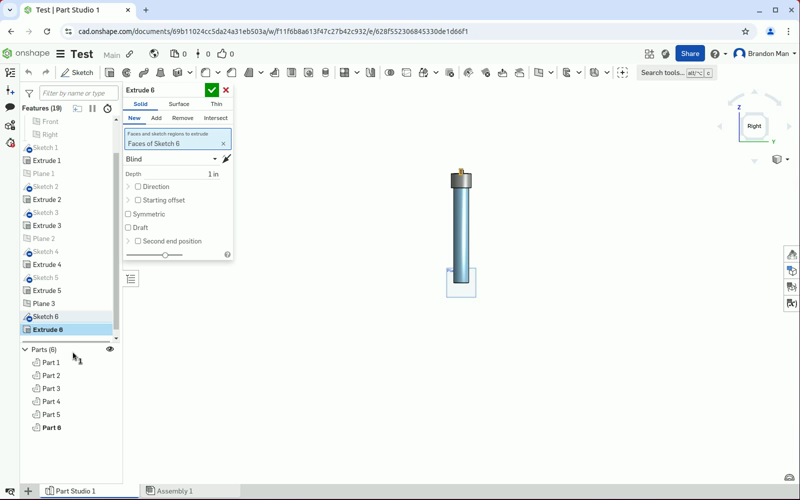
mouse_move(143, 106)
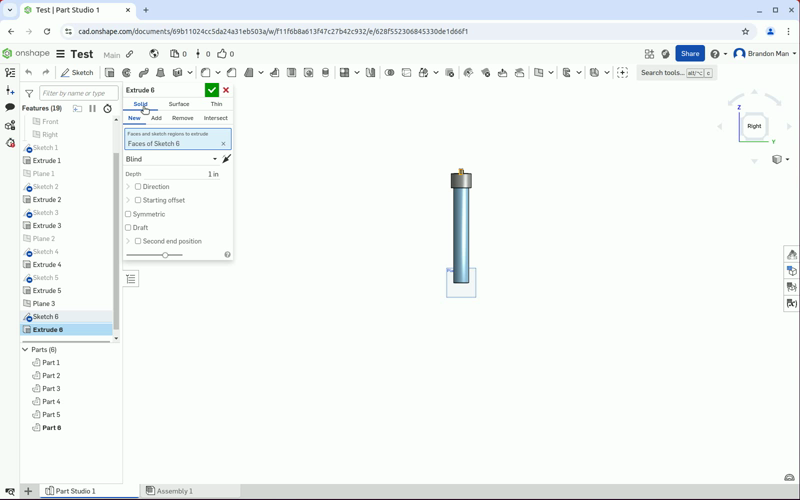
click(143, 106)
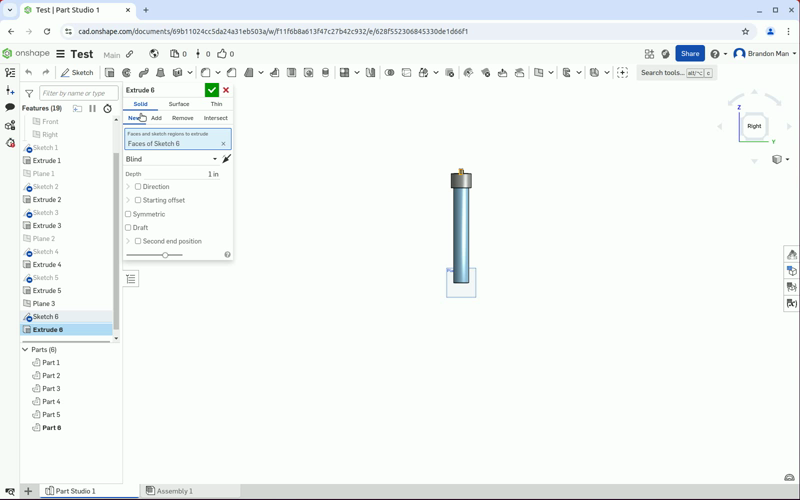
mouse_move(137, 120)
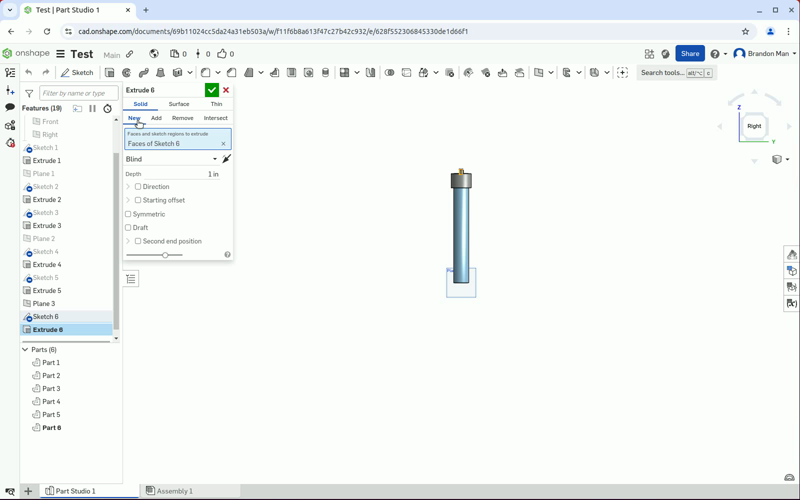
click(137, 120)
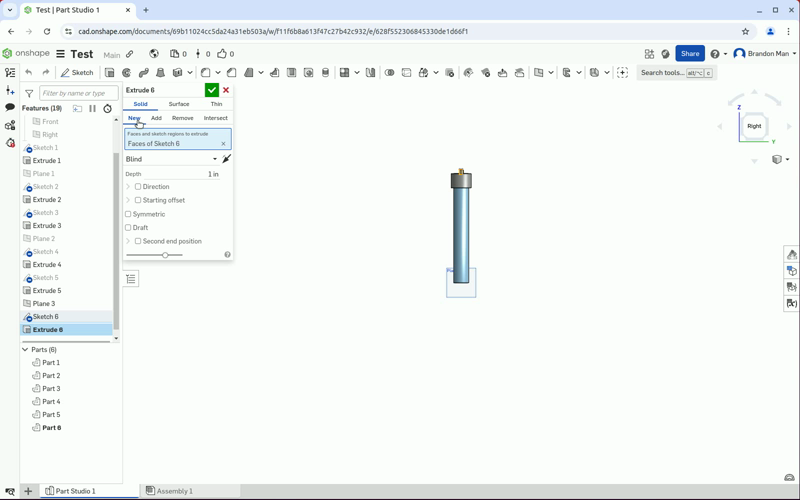
key(tab, 4)
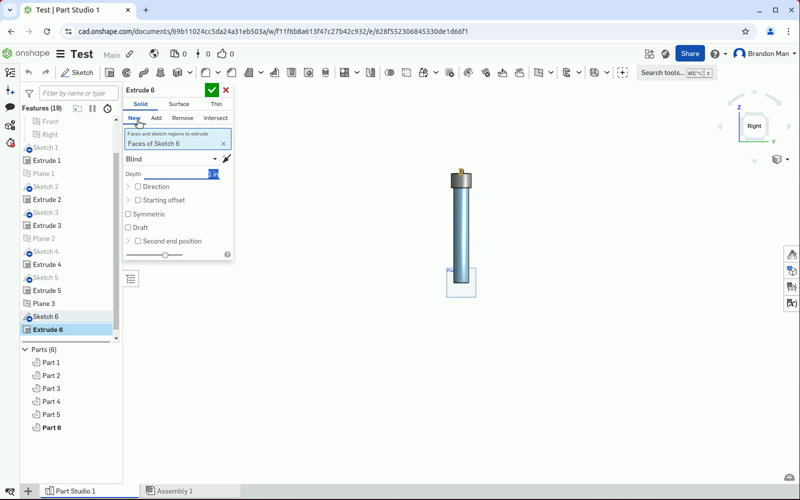
text(-4.092)
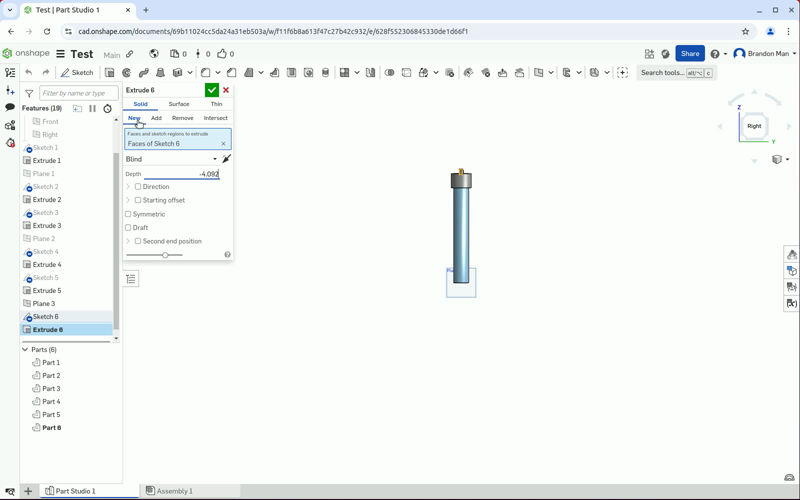
key(enter)
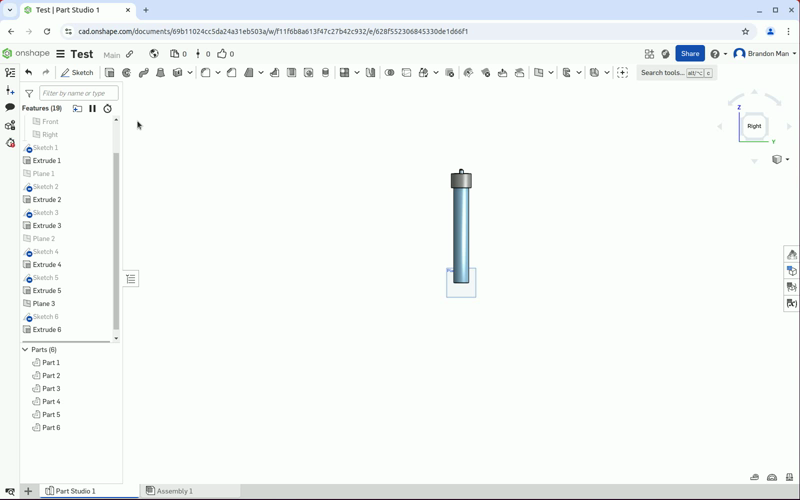
key(shift+h)
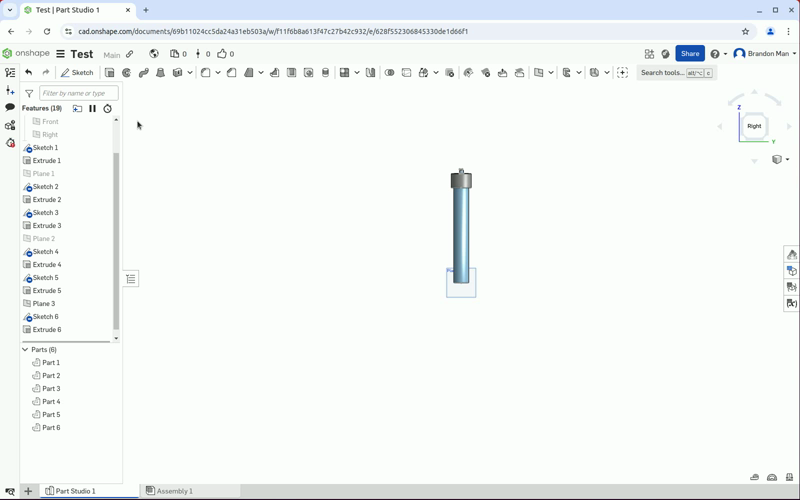
key(shift+h)
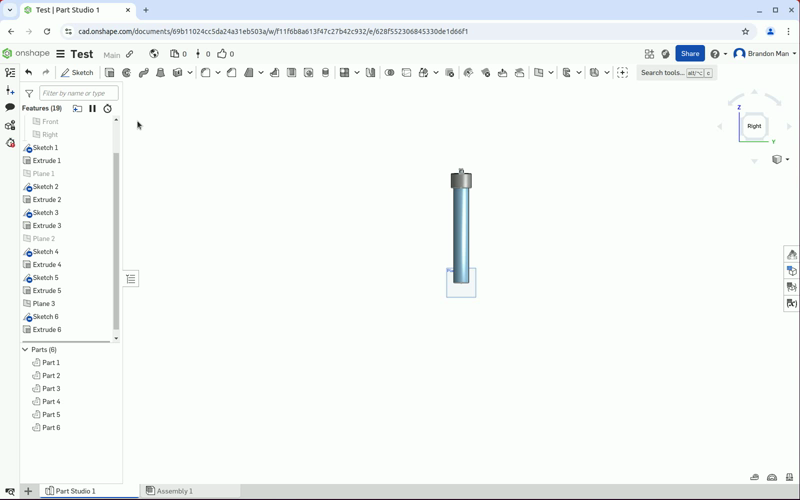
key(shift+7)
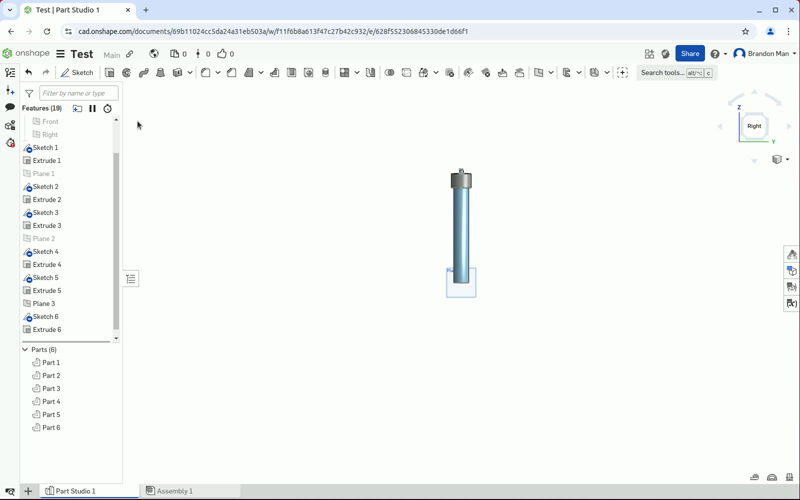
key(right, 2)
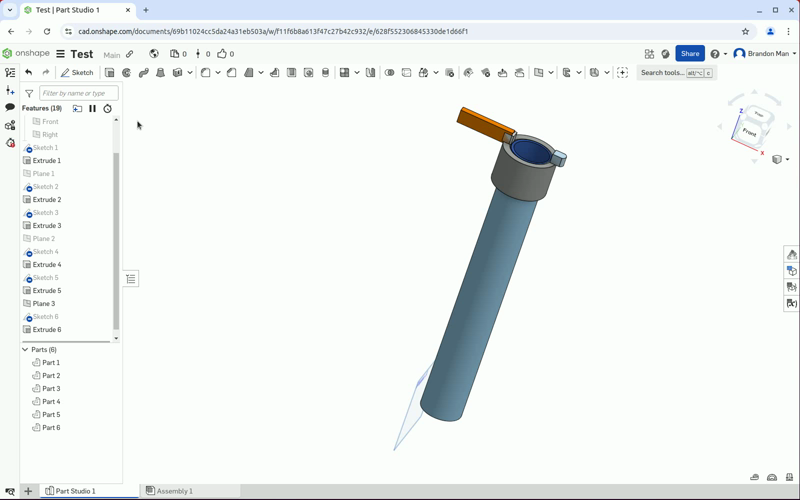
key(down, 2)
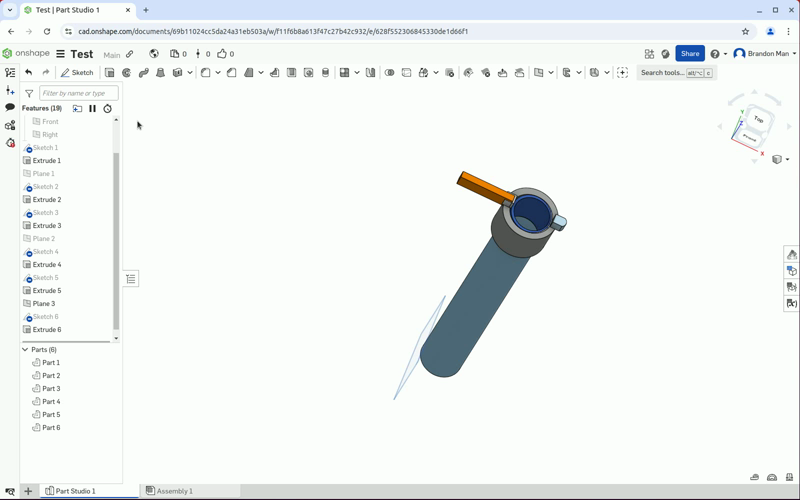
key(up, 2)
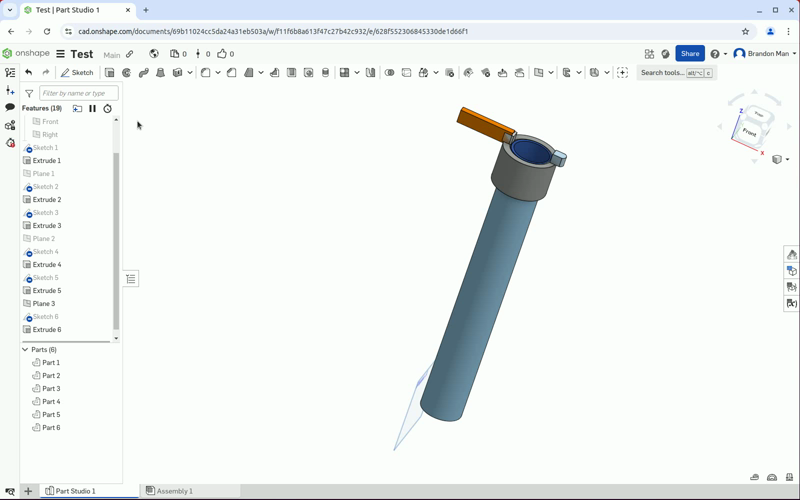
key(left, 2)
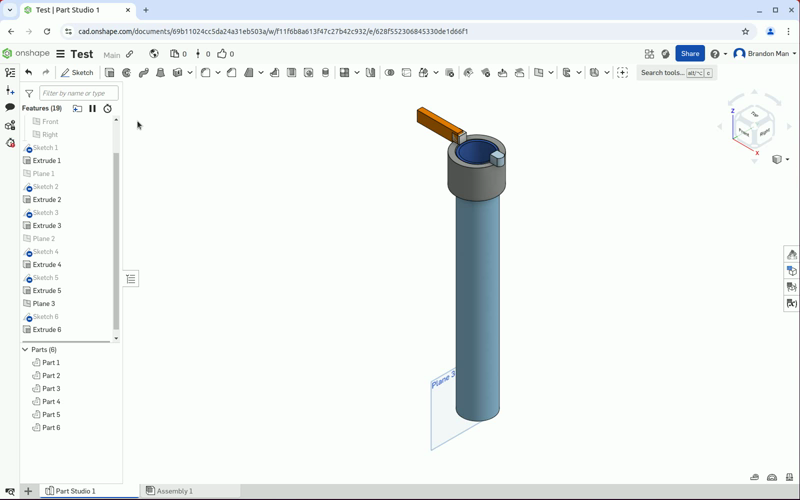
mouse_move(69, 150)
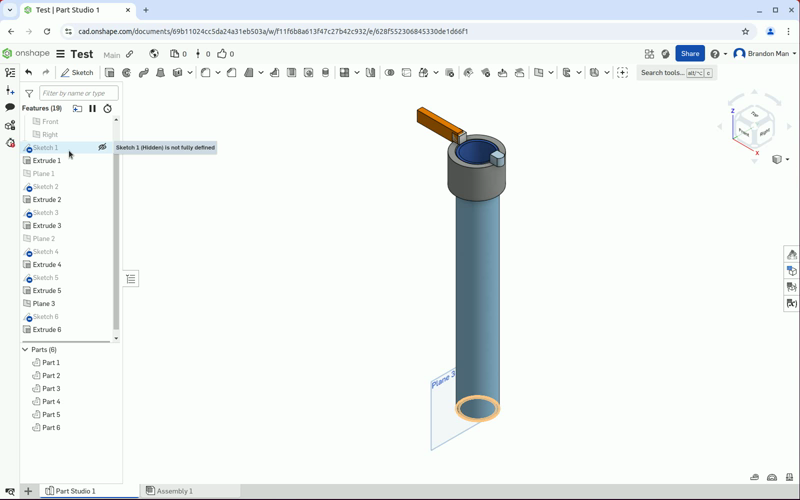
click(69, 150)